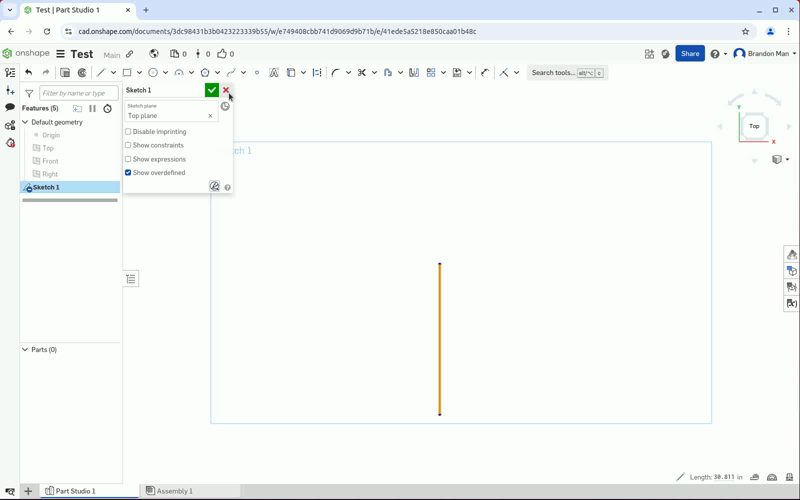
key(shift+h)
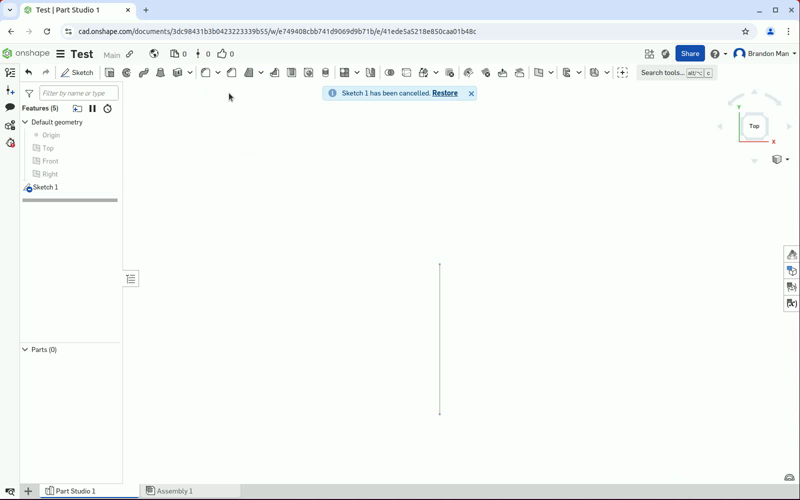
key(shift+s)
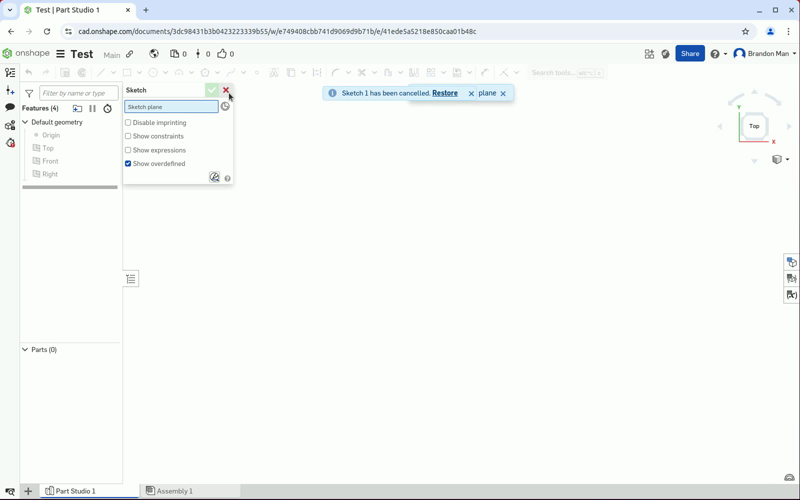
mouse_move(73, 150)
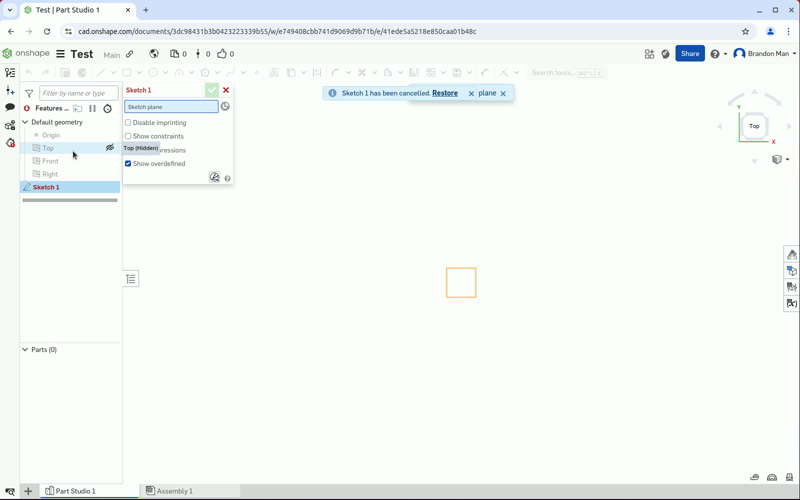
click(73, 150)
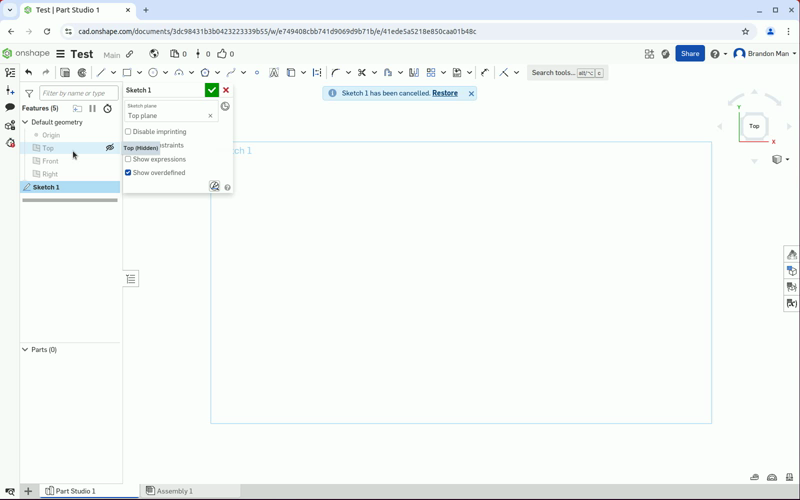
mouse_move(73, 352)
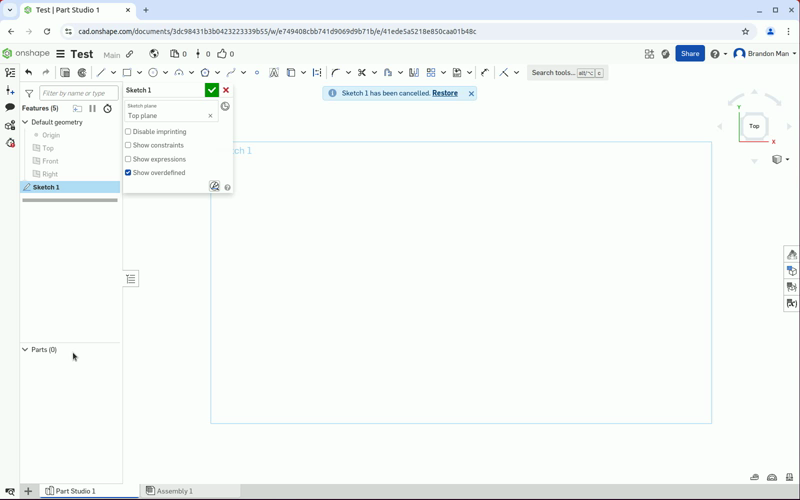
key(y)
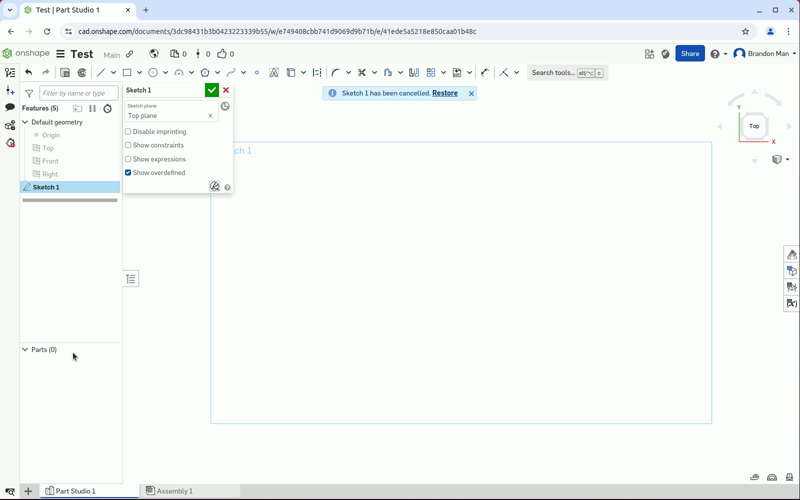
key(a)
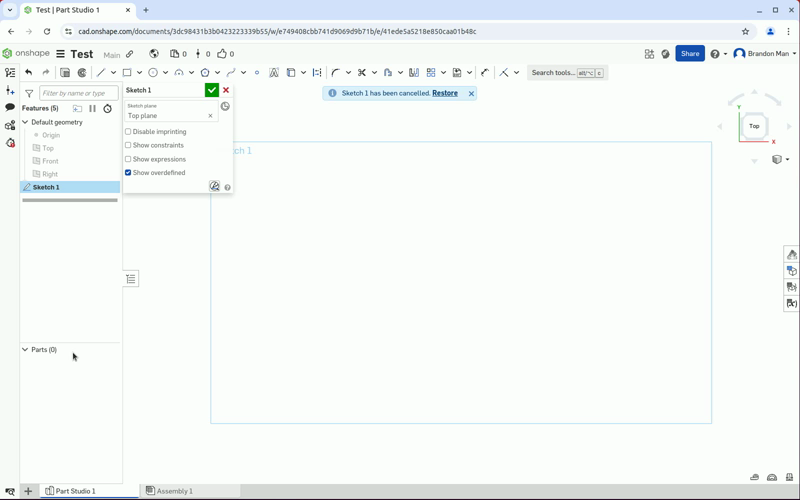
key_down(shift)
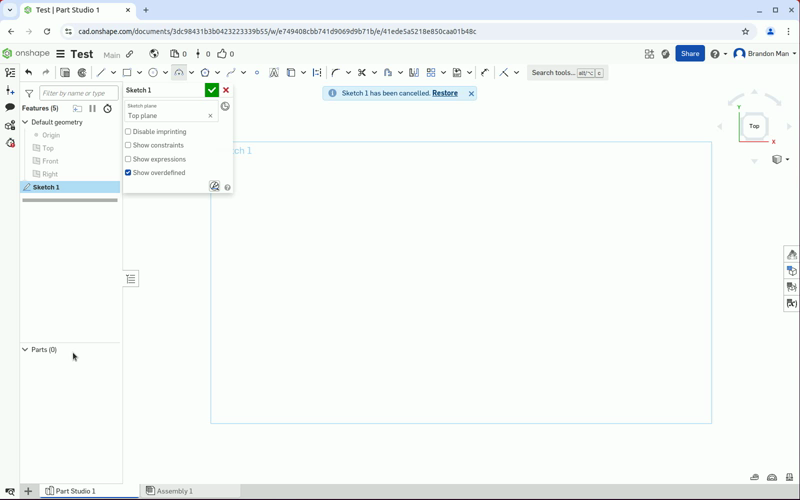
mouse_move(390, 383)
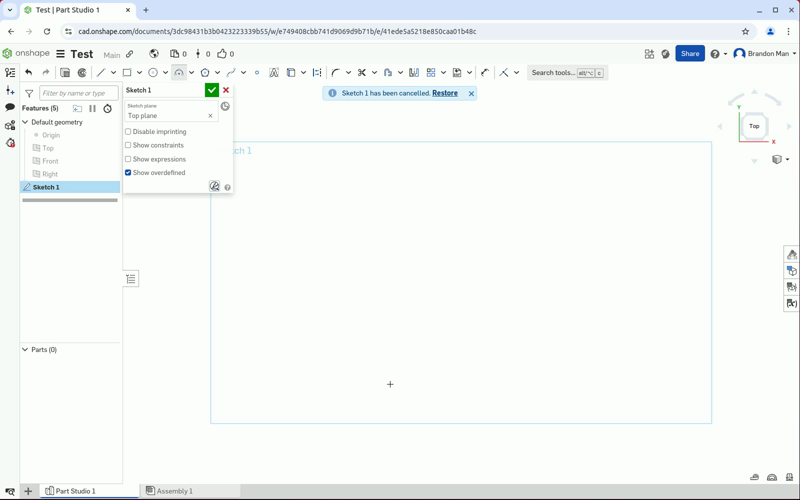
click(390, 383)
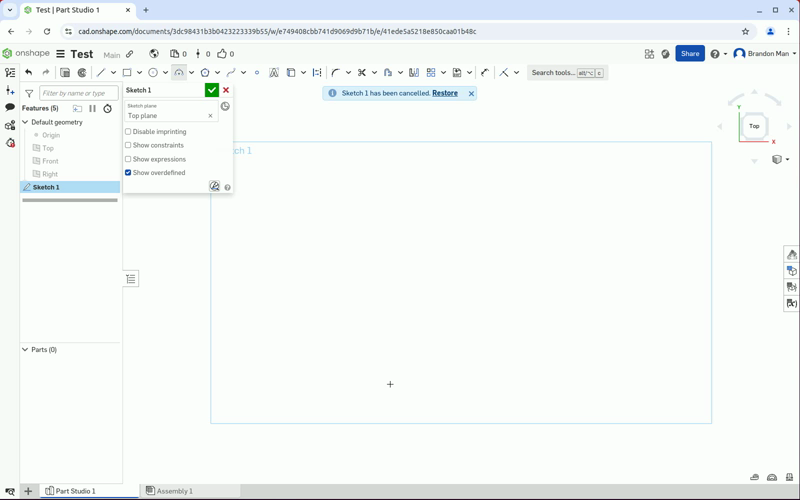
key_up(shift)
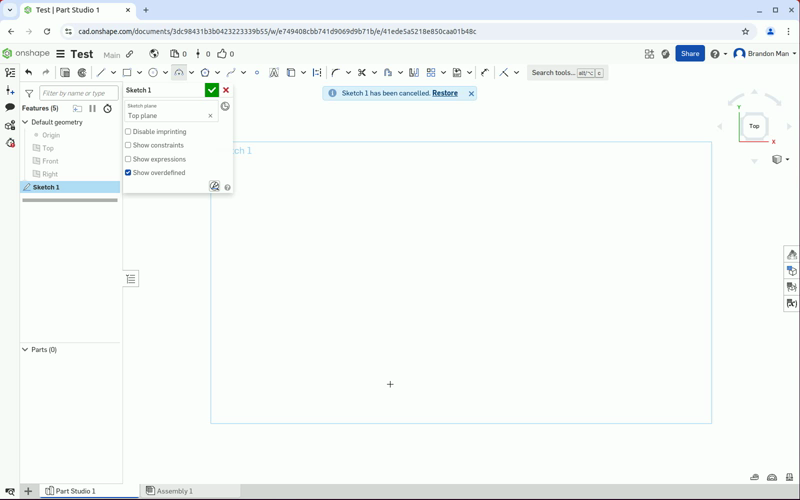
key_down(shift)
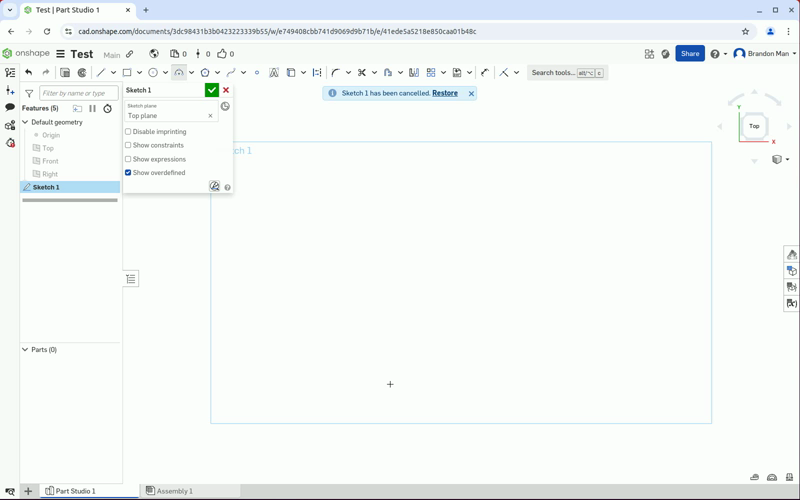
mouse_move(401, 394)
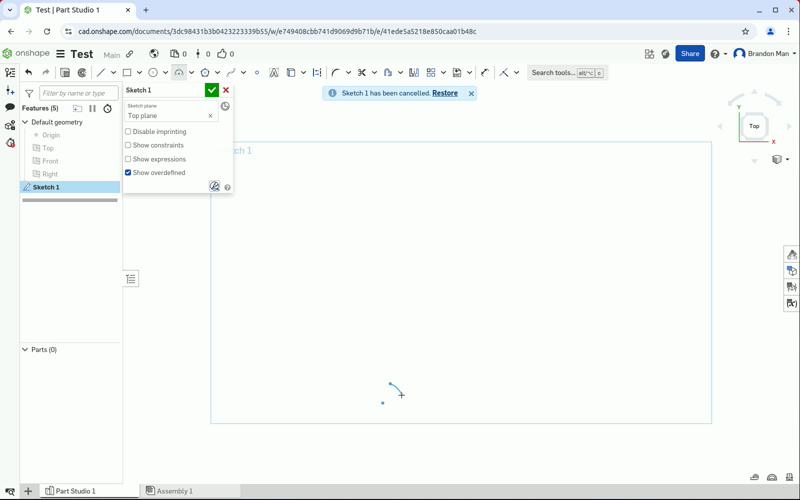
click(401, 394)
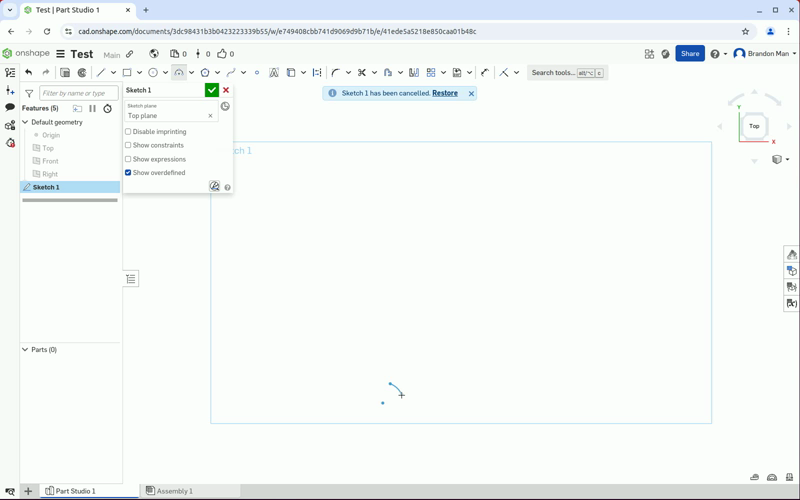
mouse_move(393, 391)
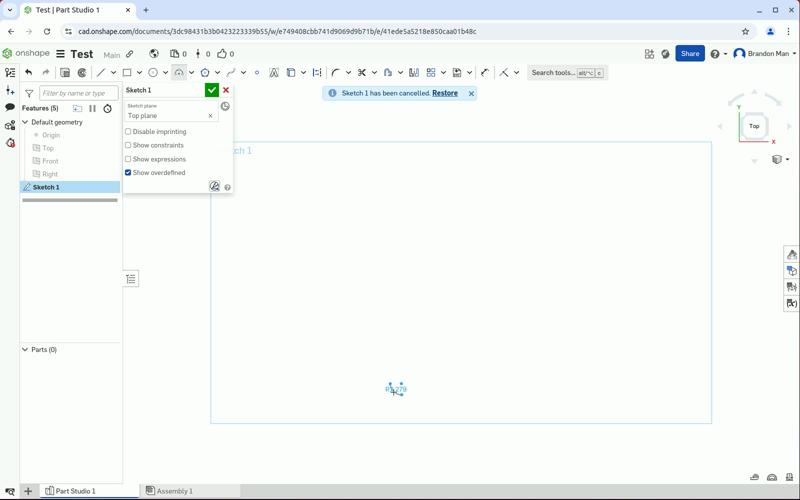
click(393, 391)
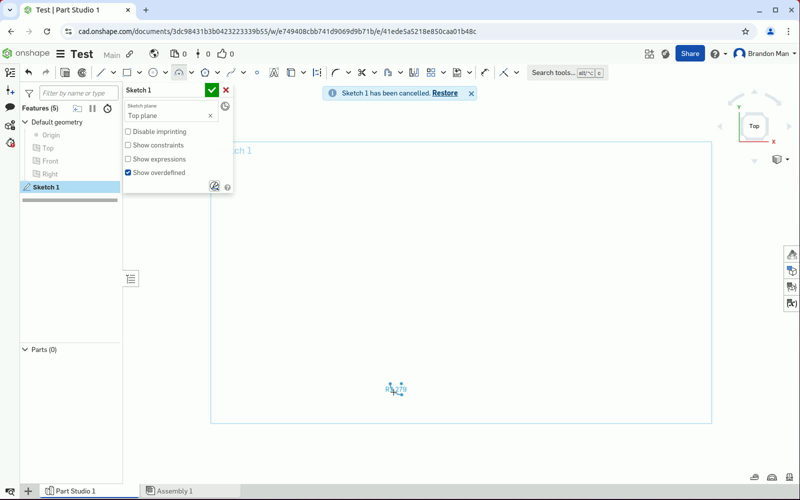
key_up(shift)
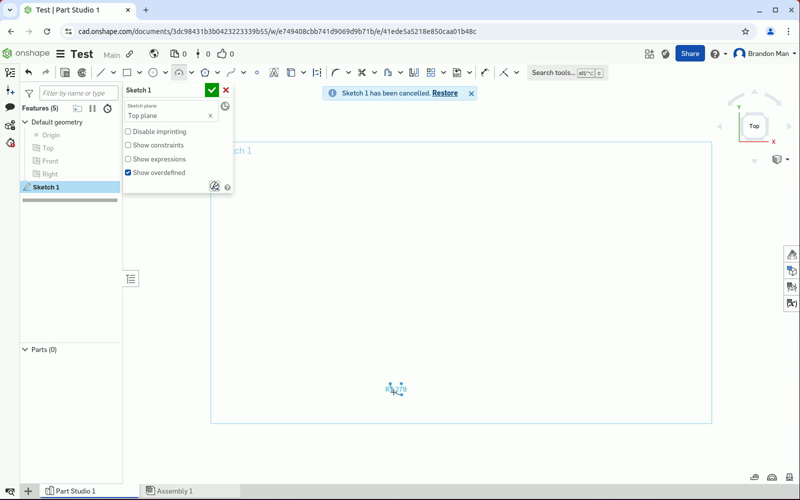
key(esc)
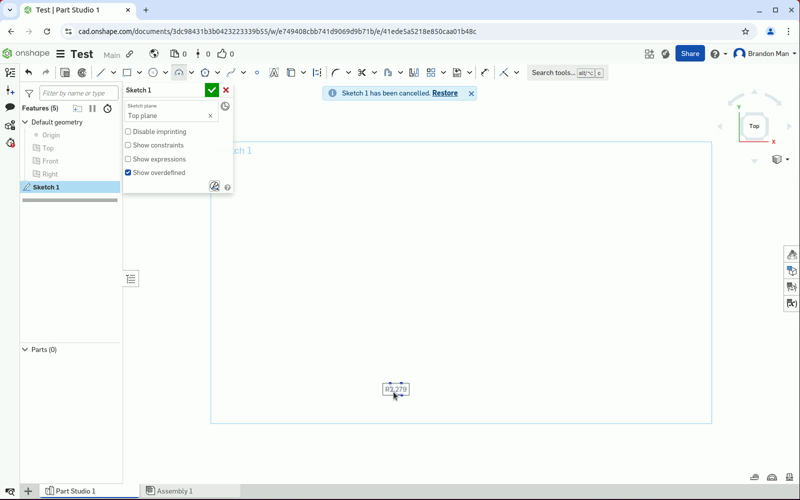
key(l)
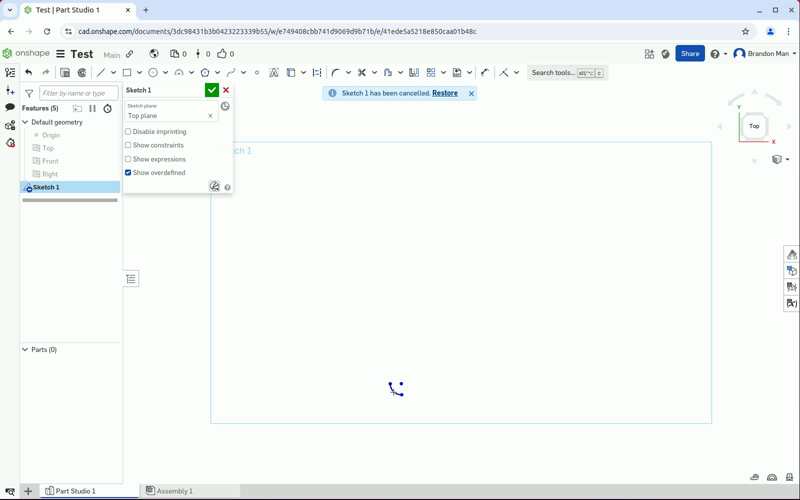
mouse_move(401, 394)
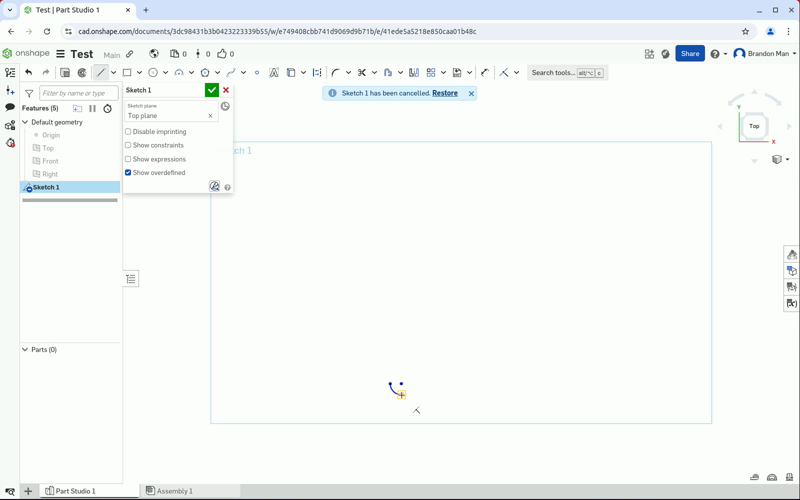
click(401, 394)
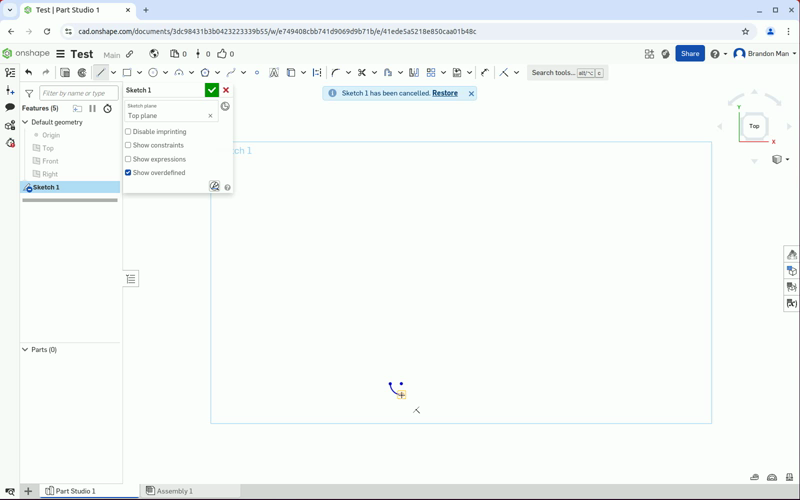
key_down(shift)
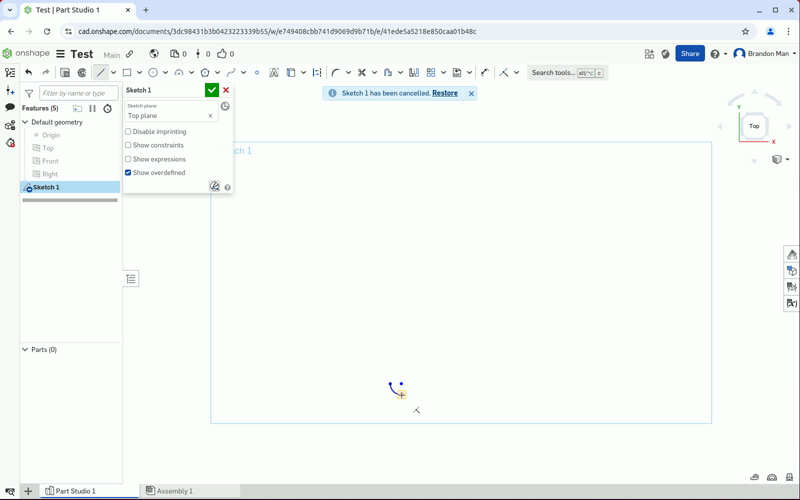
mouse_move(517, 394)
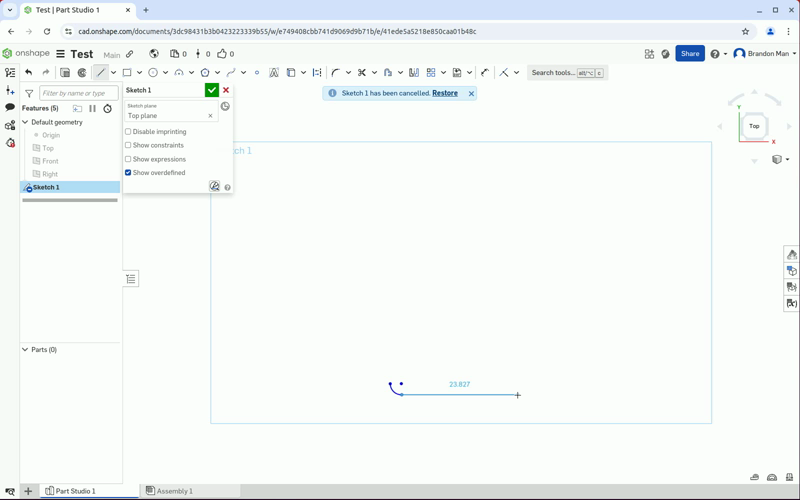
click(517, 394)
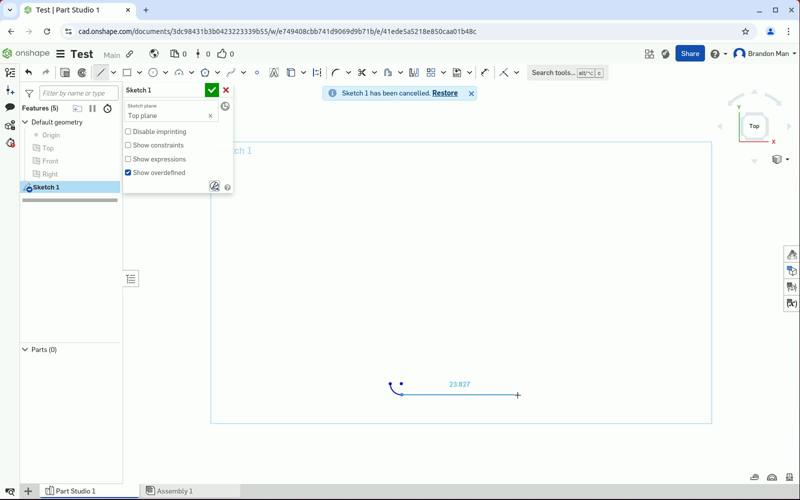
key_up(shift)
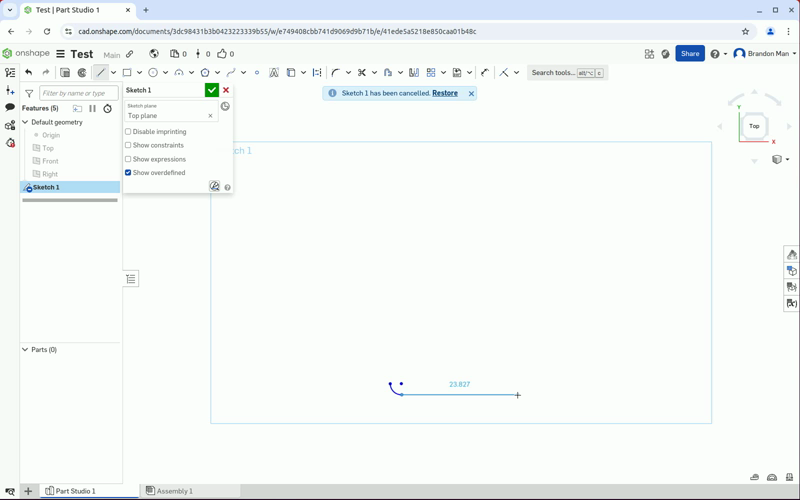
key(esc)
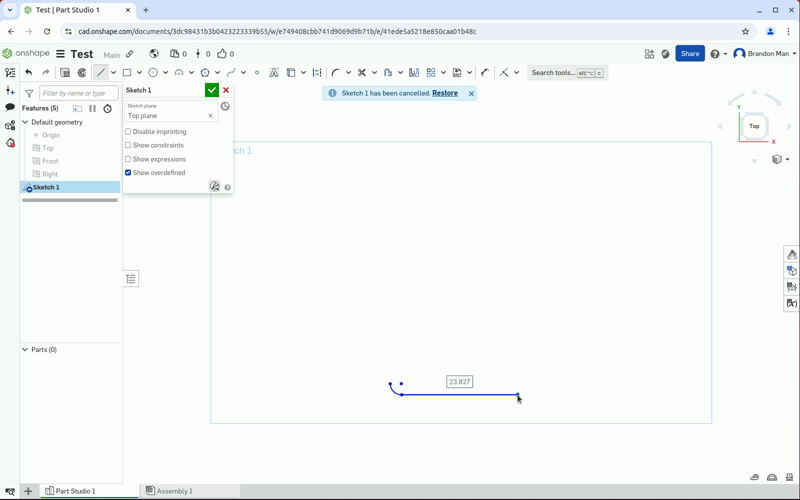
key(a)
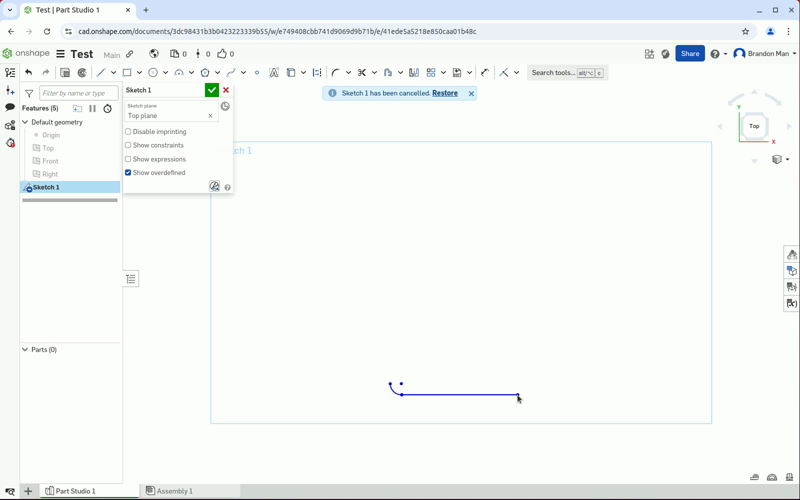
mouse_move(517, 394)
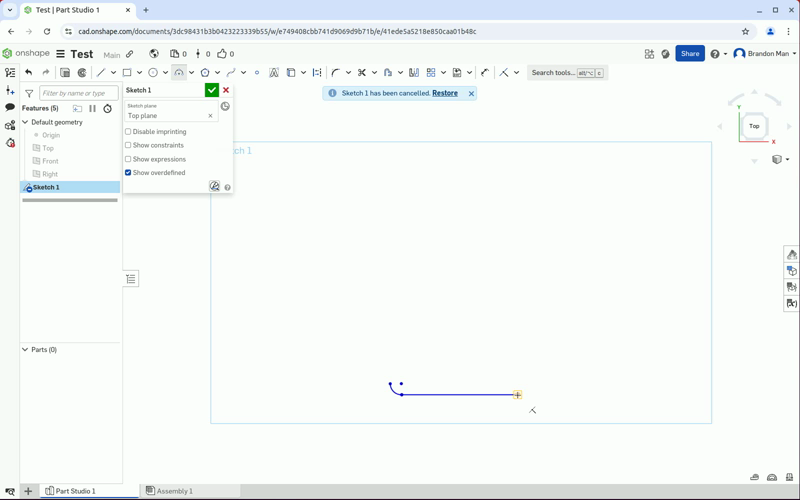
click(517, 394)
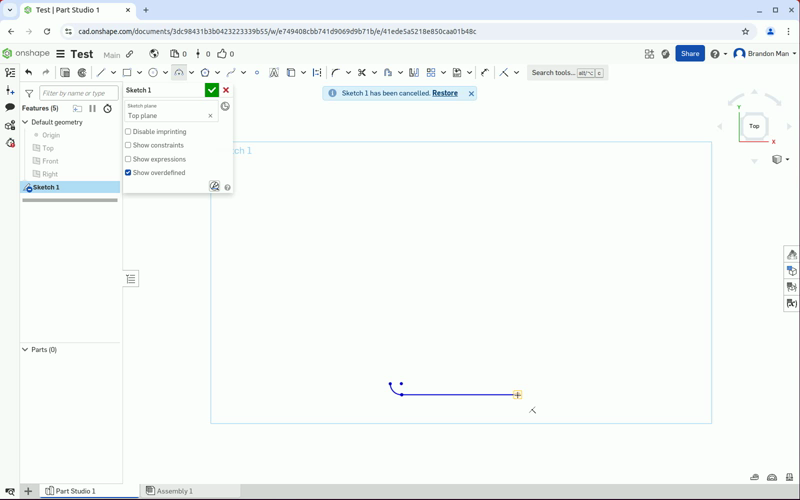
key_down(shift)
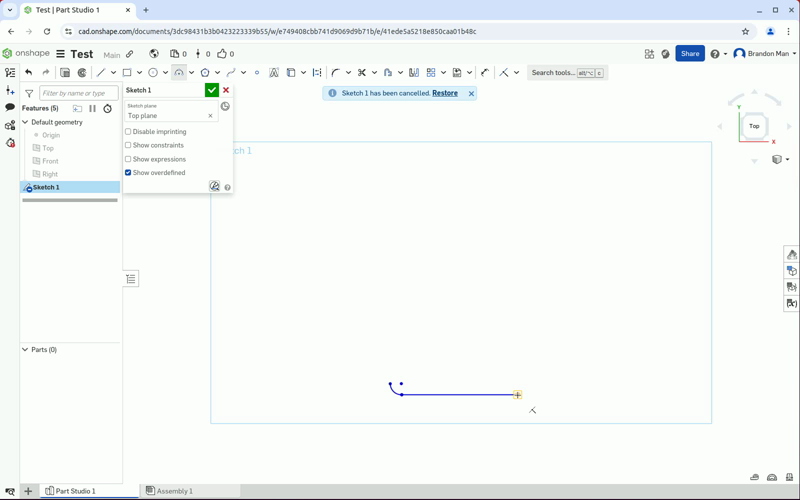
mouse_move(531, 383)
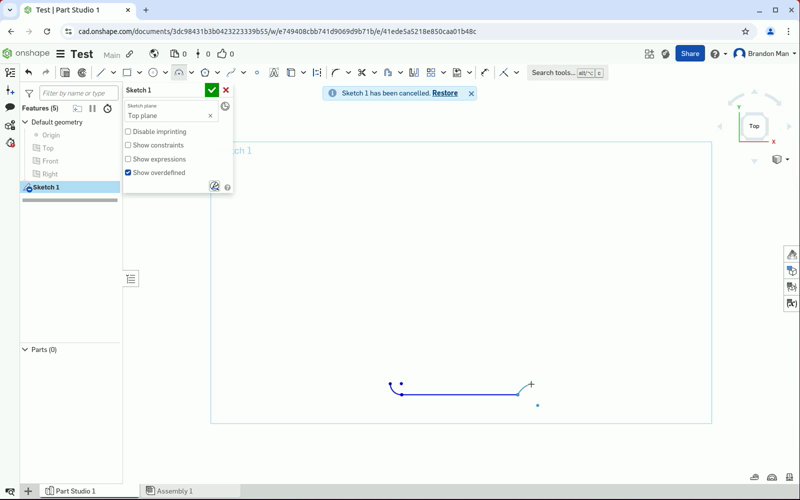
click(531, 383)
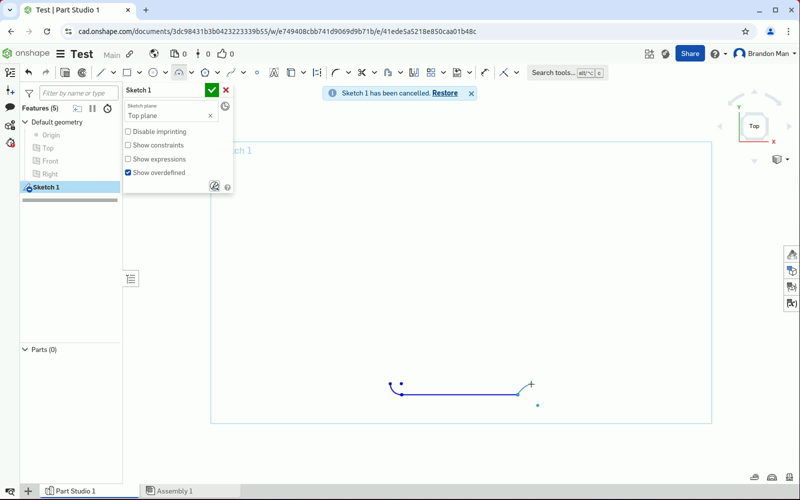
mouse_move(526, 392)
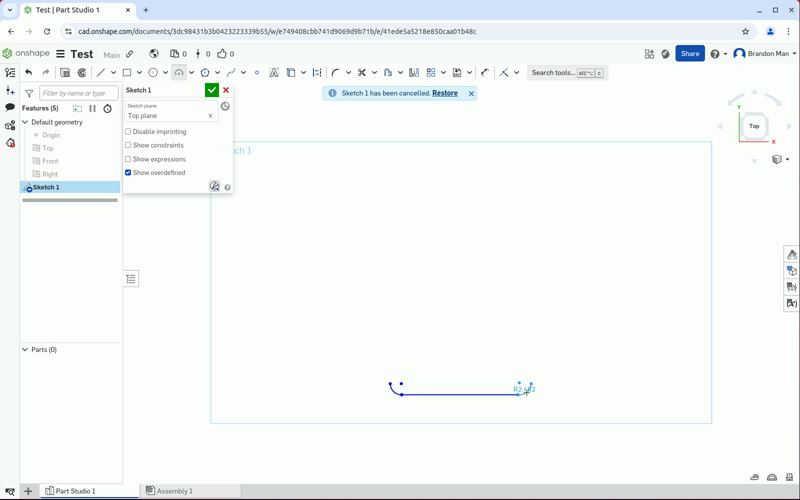
click(526, 392)
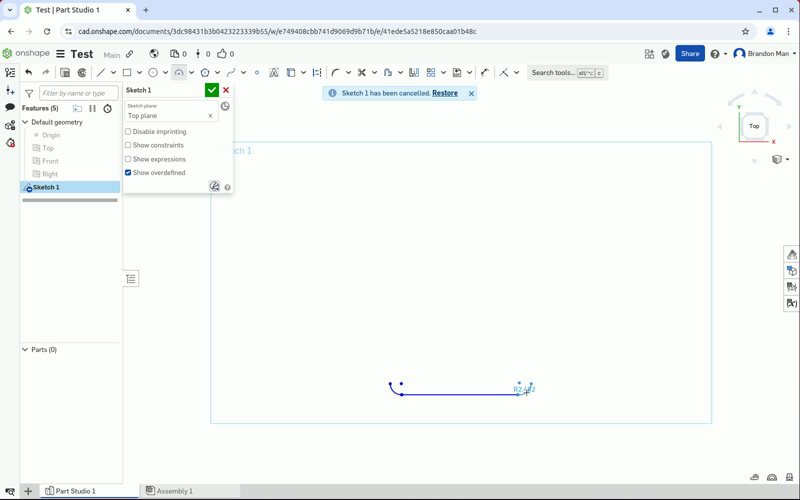
key_up(shift)
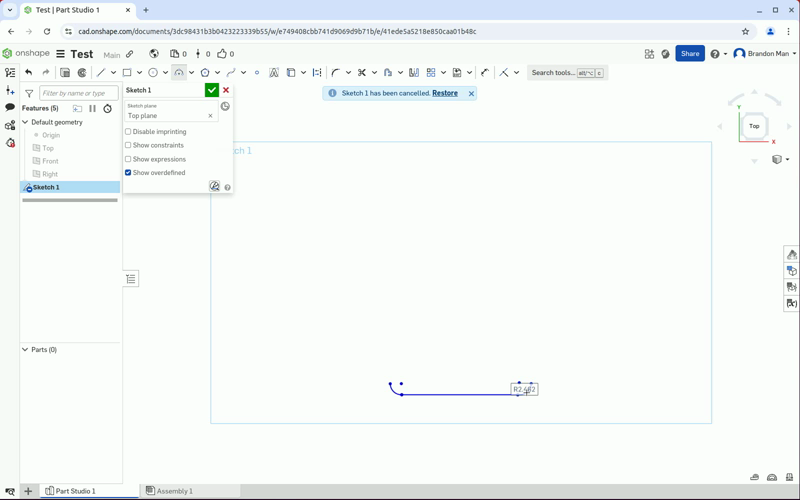
key(esc)
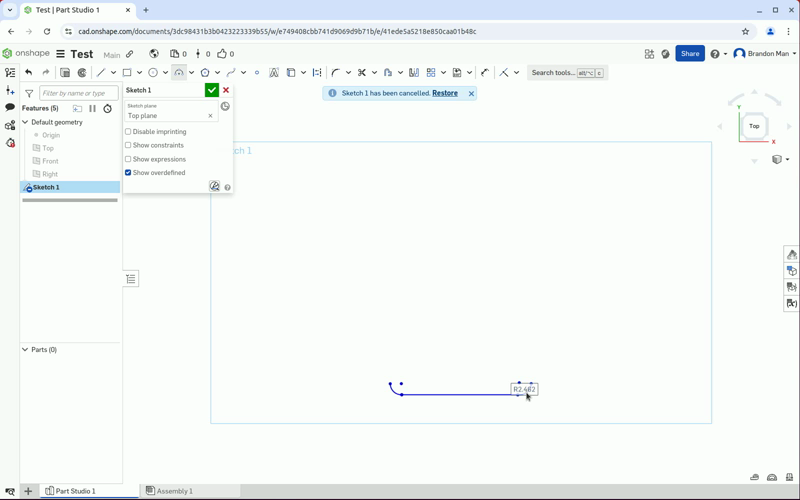
key(l)
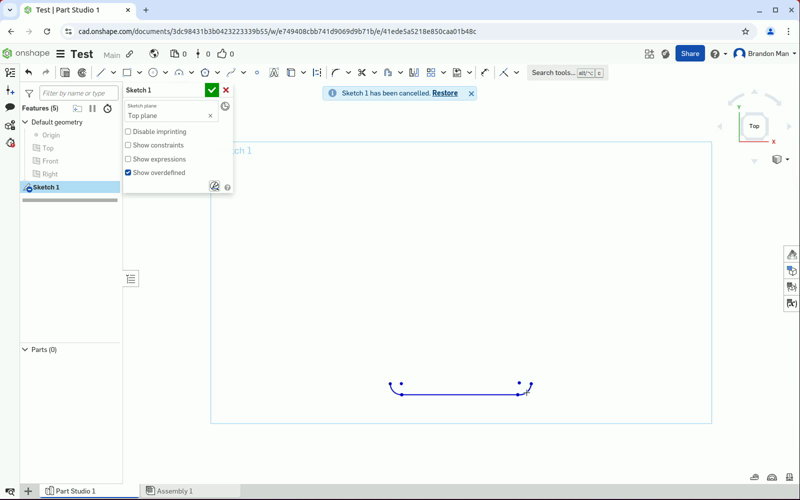
mouse_move(531, 383)
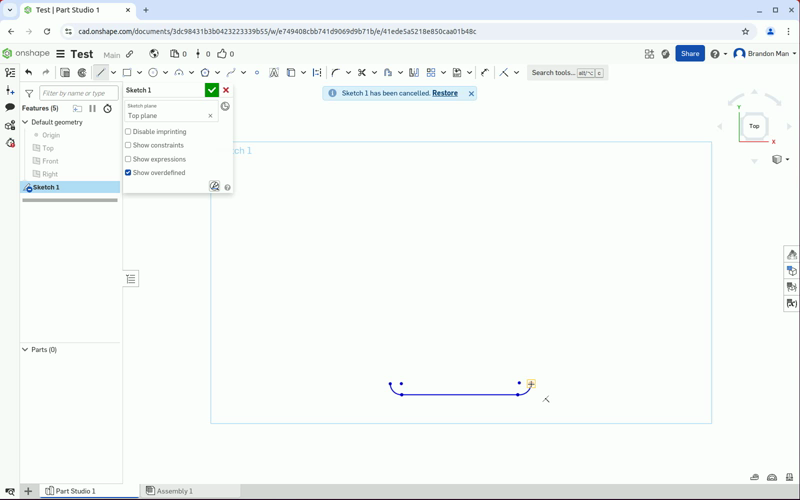
click(531, 383)
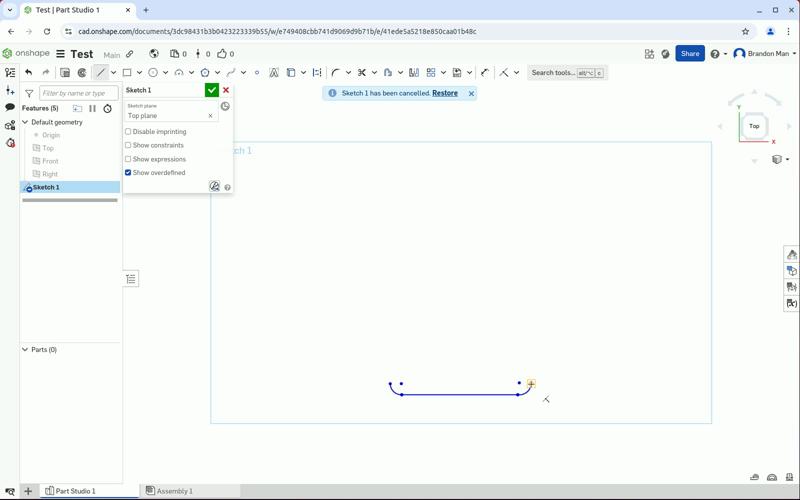
key_down(shift)
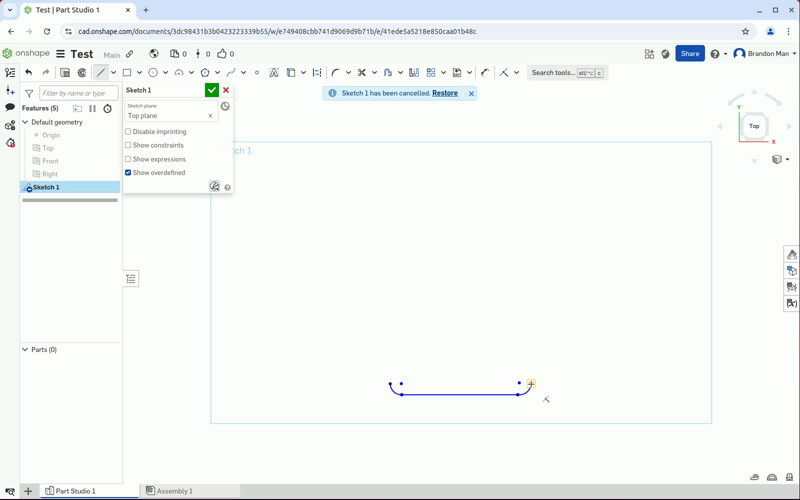
mouse_move(531, 182)
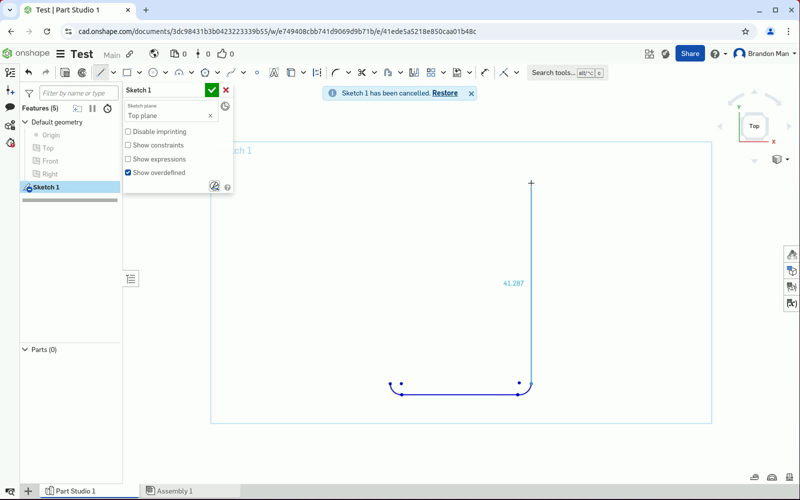
click(531, 182)
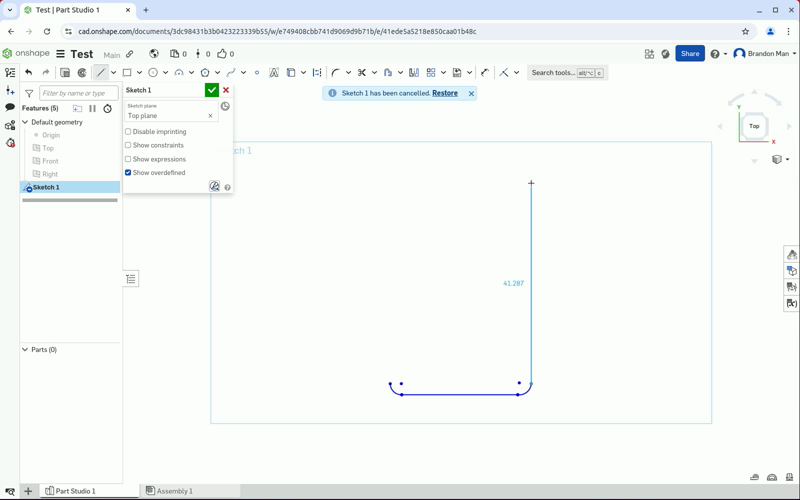
key_up(shift)
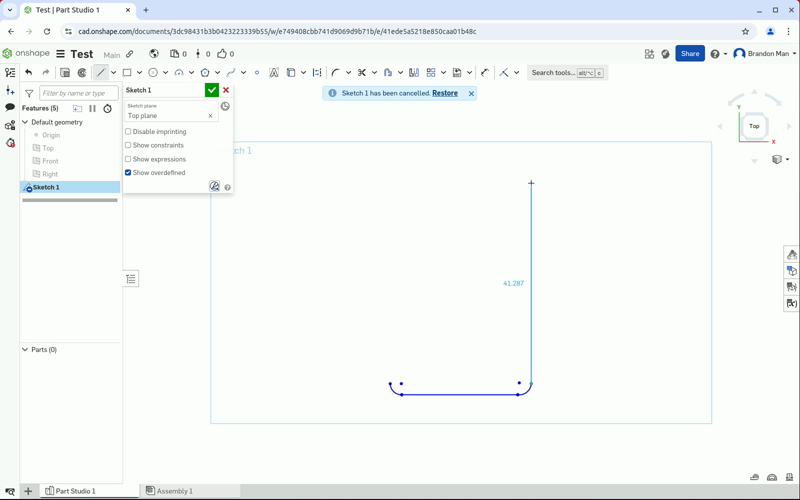
key(esc)
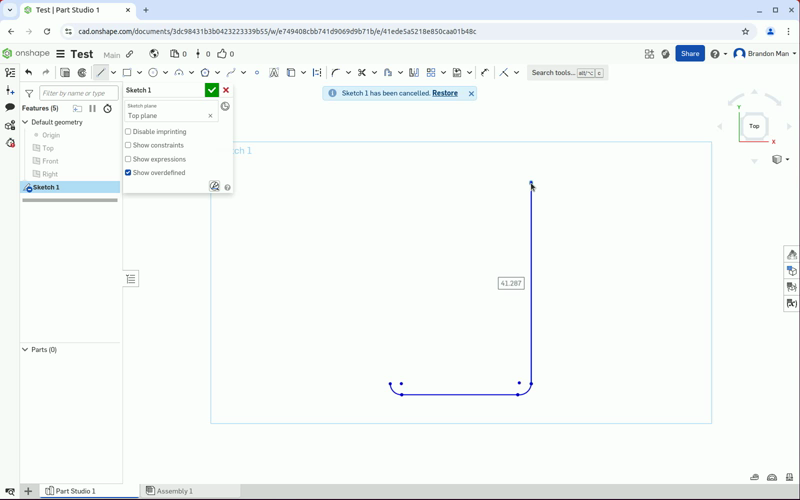
key(a)
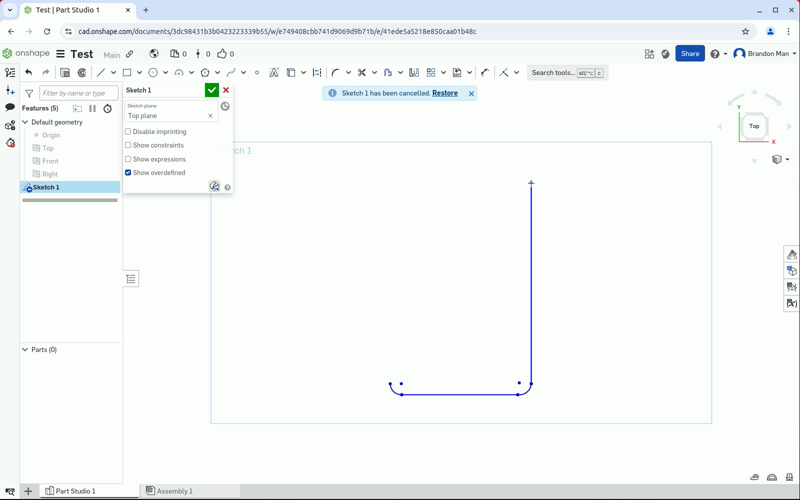
mouse_move(531, 182)
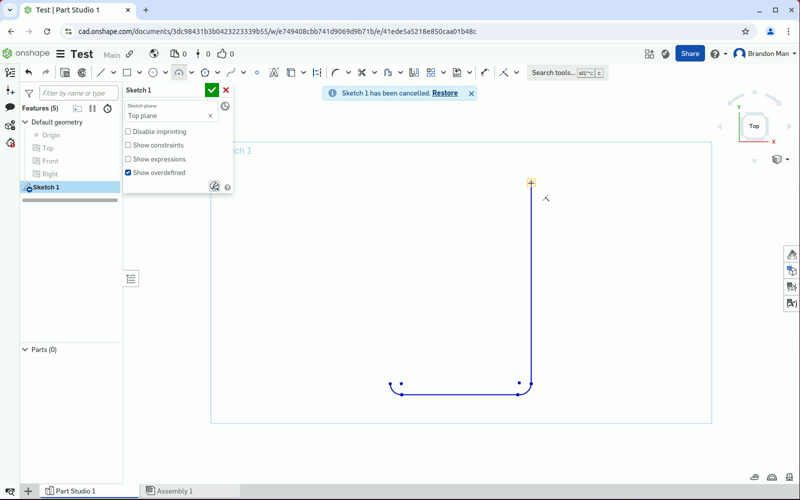
click(531, 182)
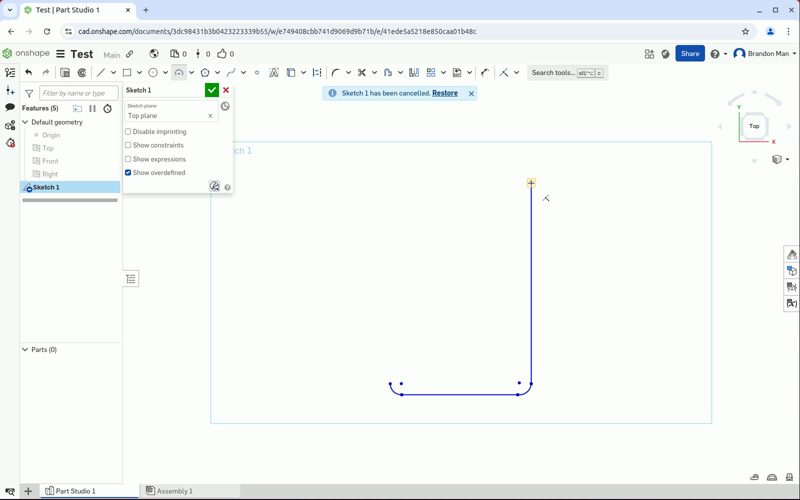
key_down(shift)
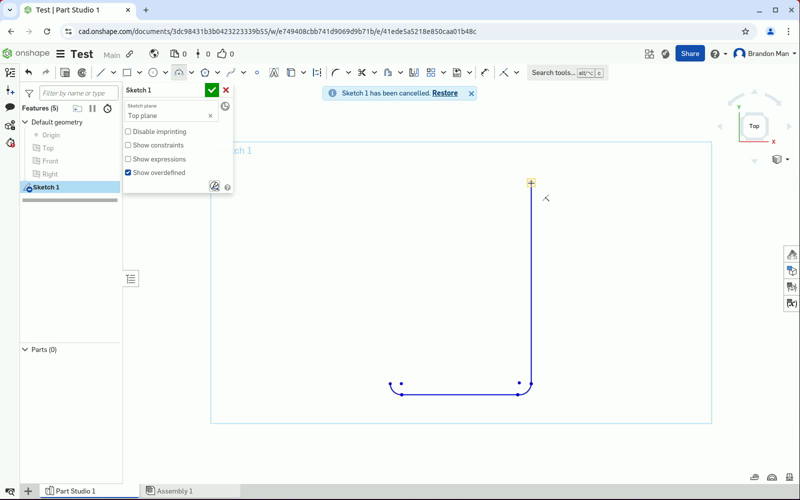
mouse_move(517, 171)
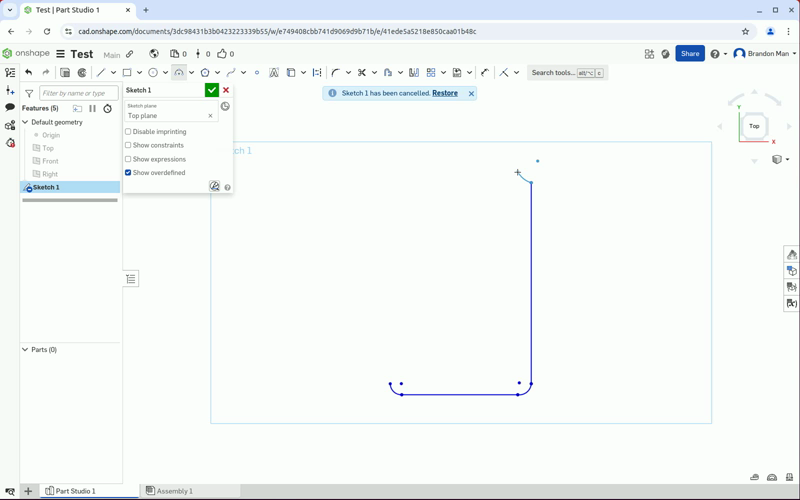
click(517, 171)
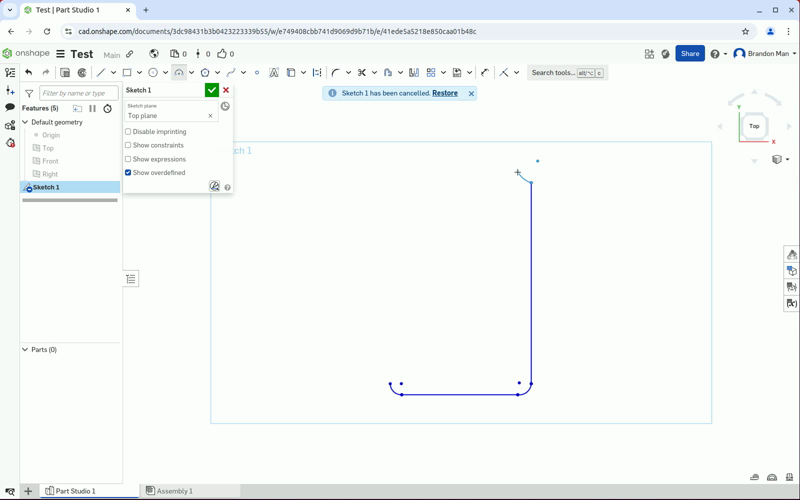
mouse_move(526, 174)
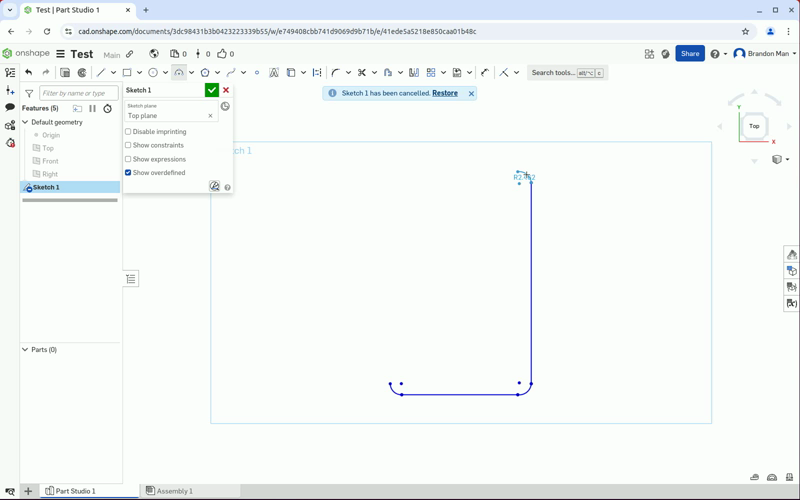
click(526, 174)
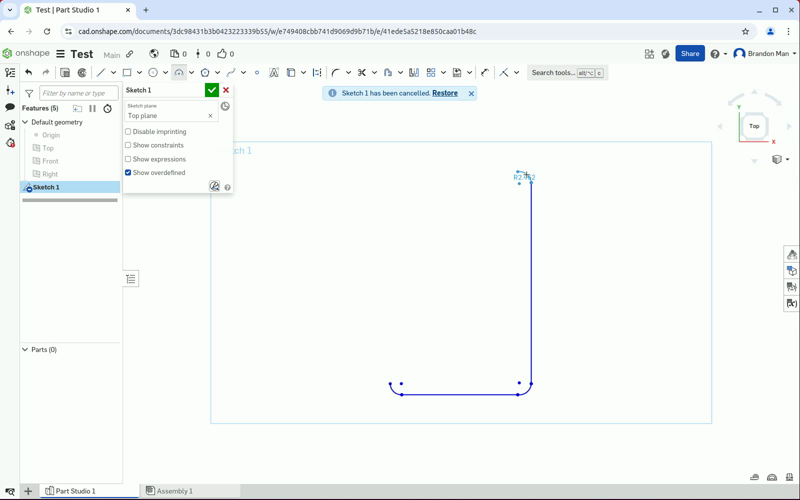
key_up(shift)
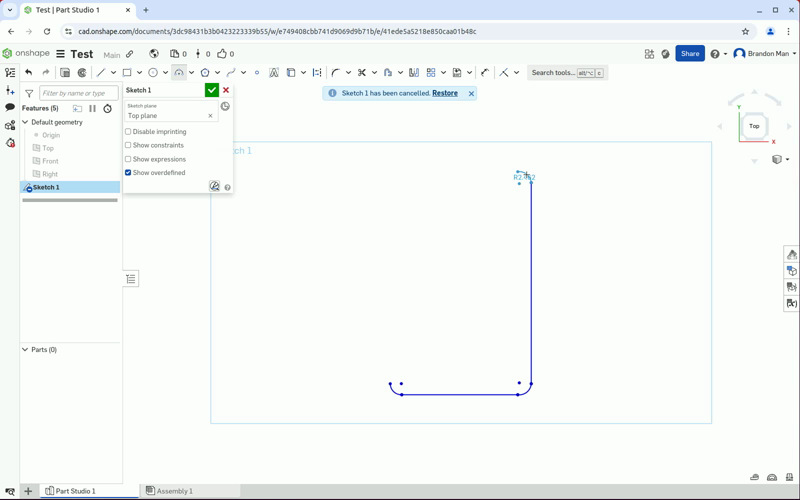
key(esc)
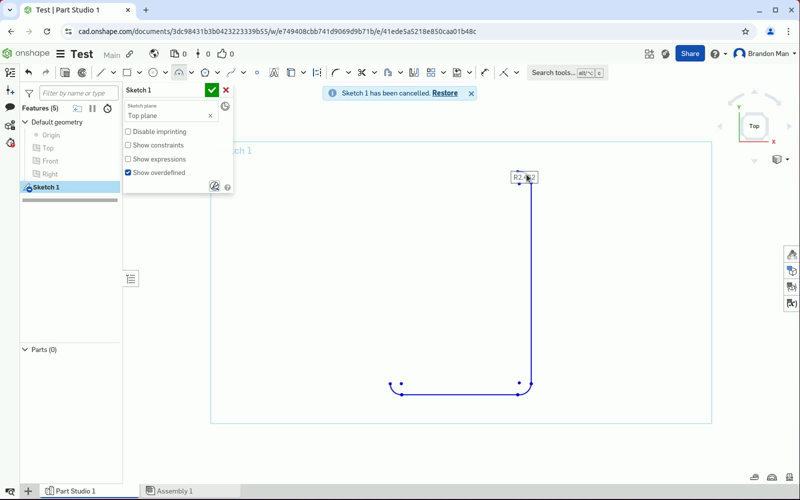
key(l)
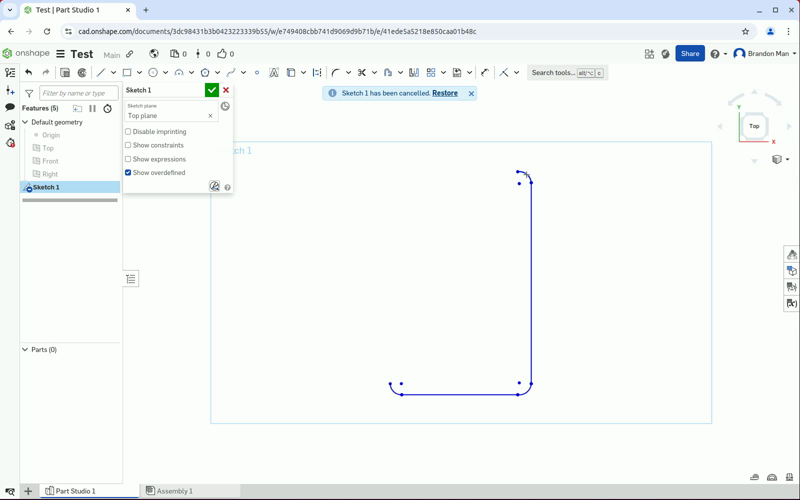
mouse_move(517, 171)
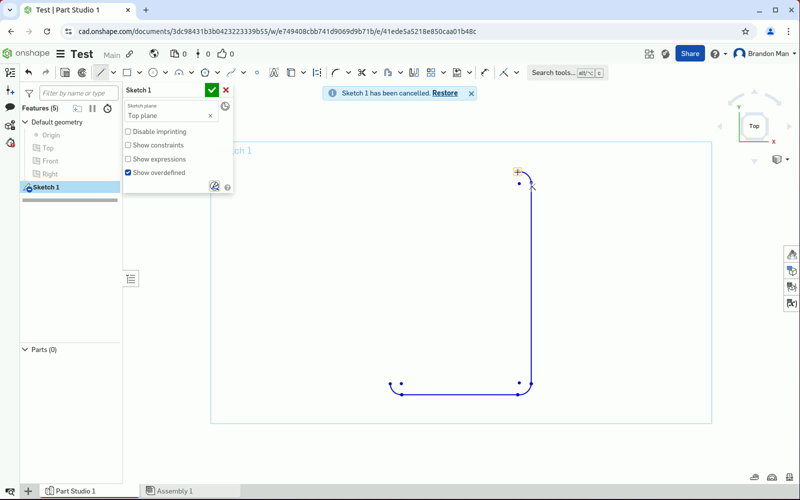
click(517, 171)
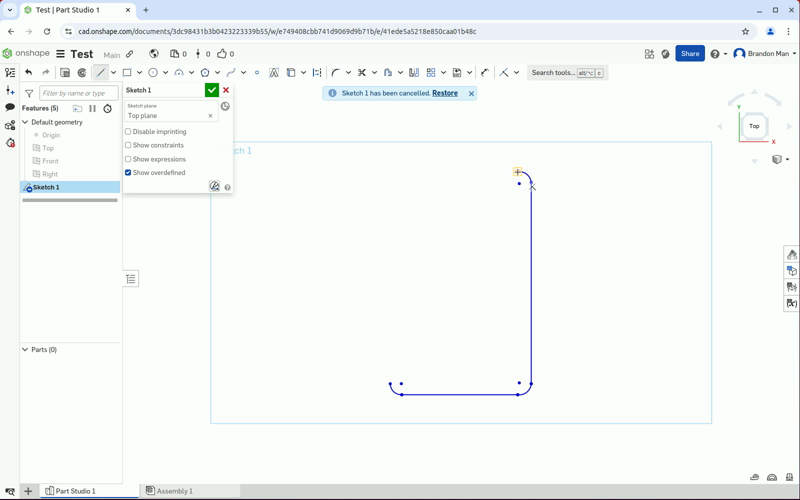
key_down(shift)
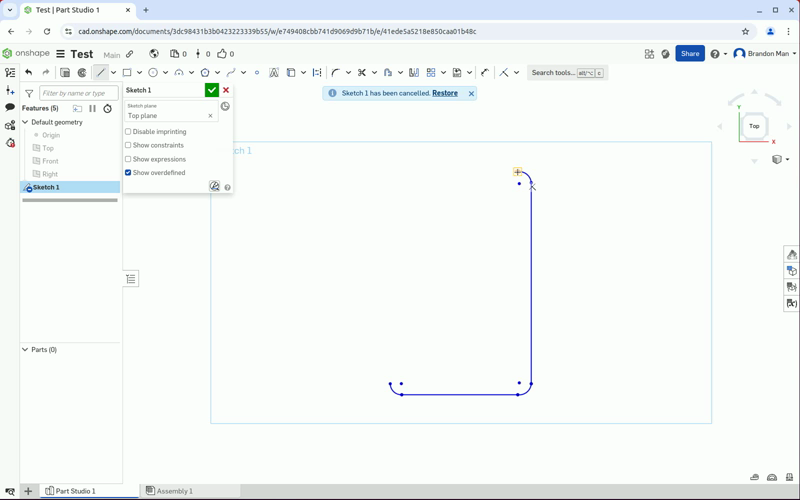
mouse_move(397, 171)
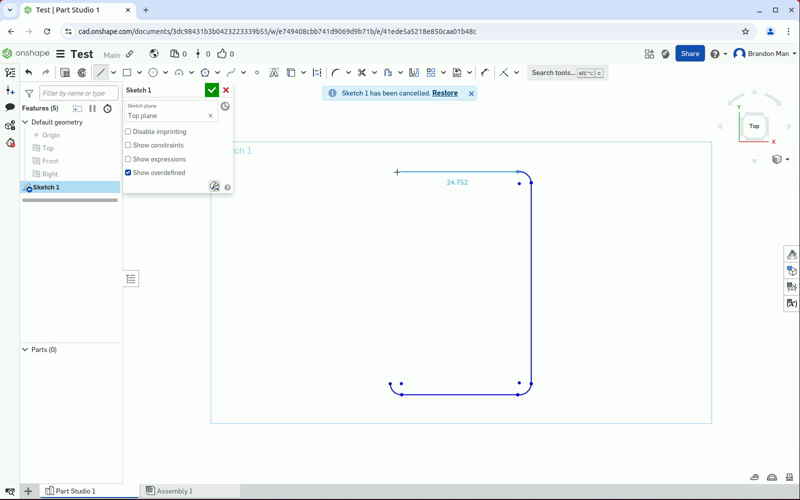
click(397, 171)
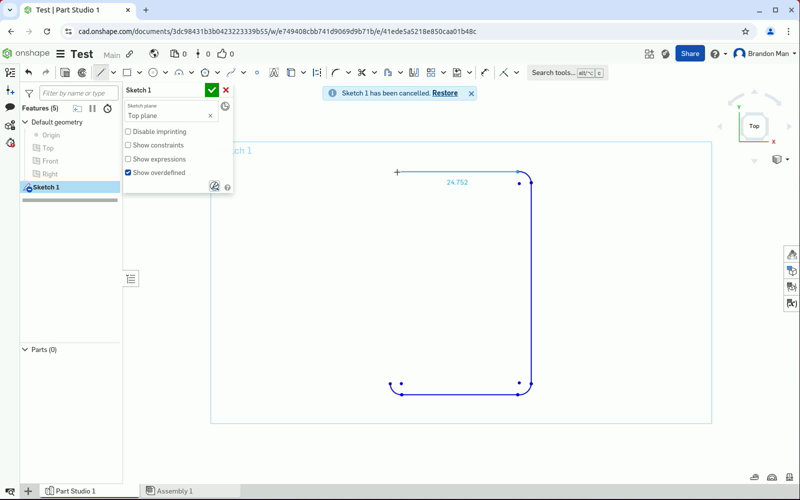
key_up(shift)
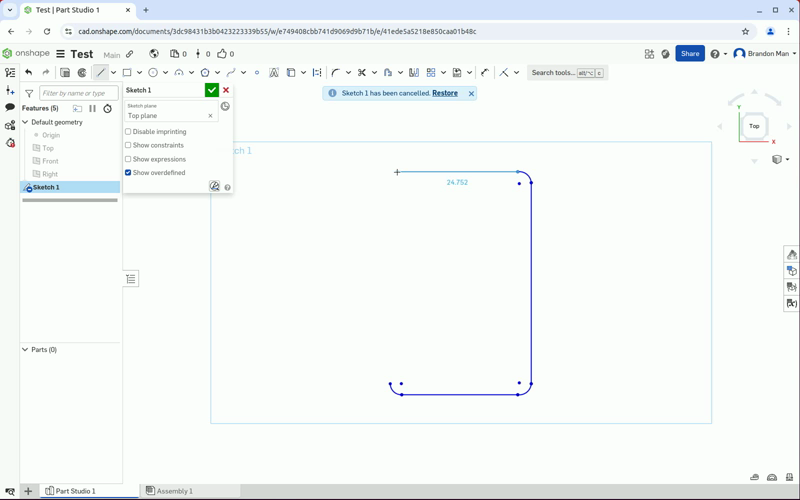
key_down(shift)
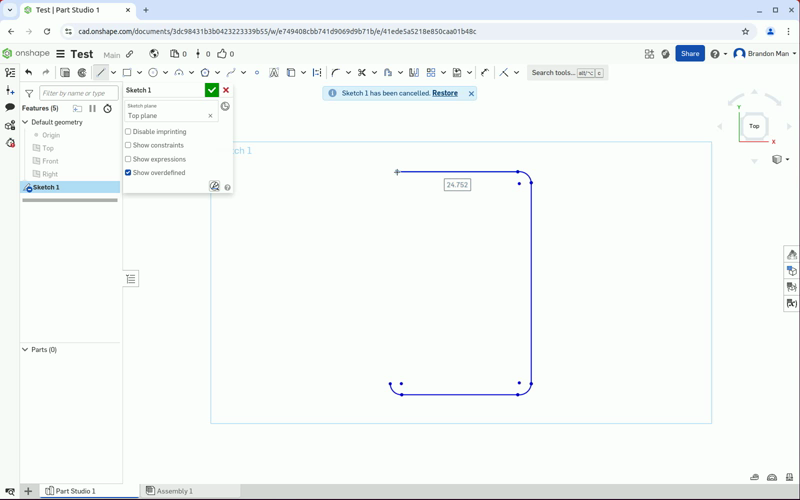
mouse_move(427, 171)
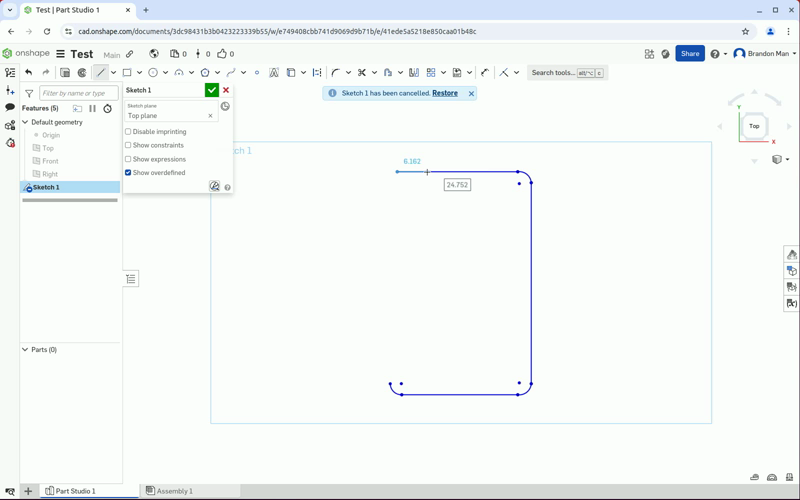
mouse_move(390, 171)
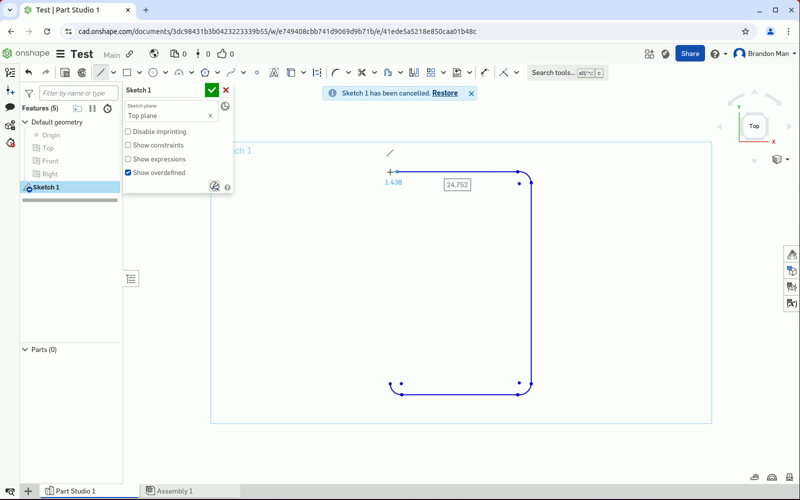
scroll(6)
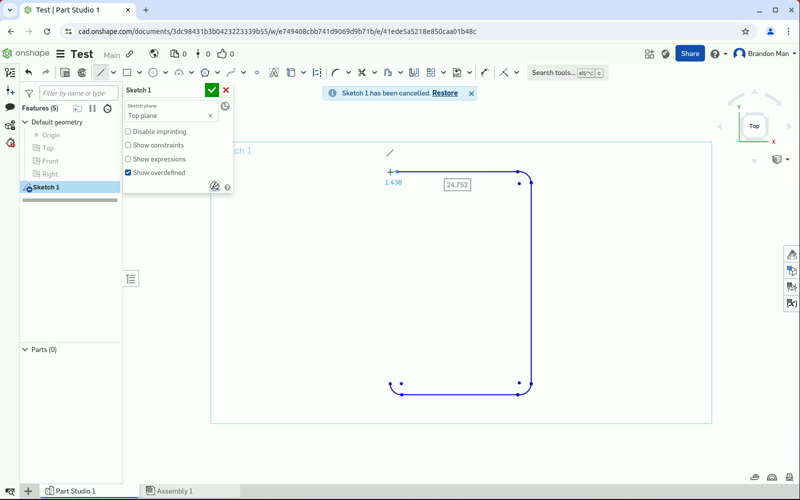
scroll(6)
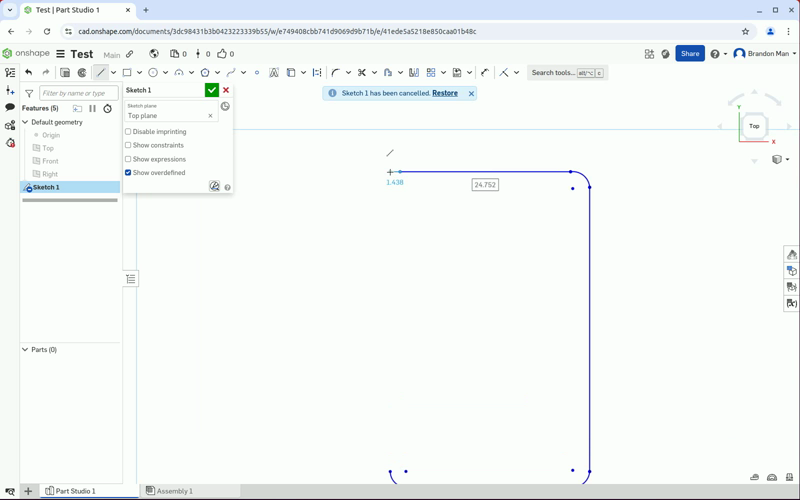
scroll(6)
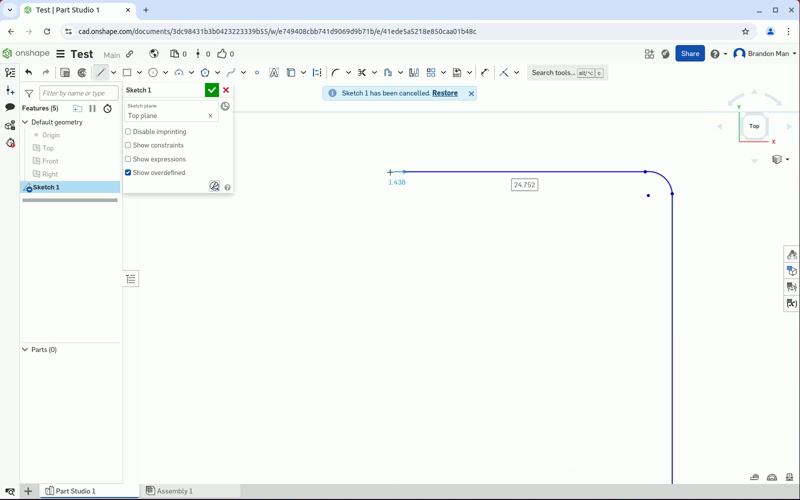
scroll(6)
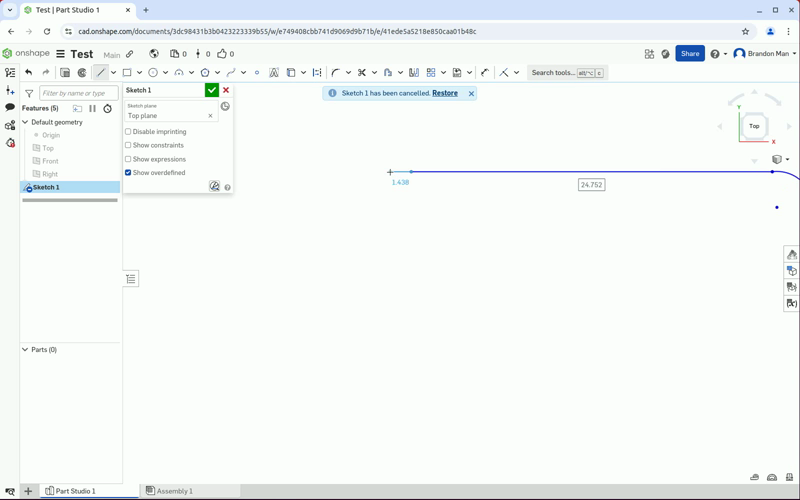
scroll(6)
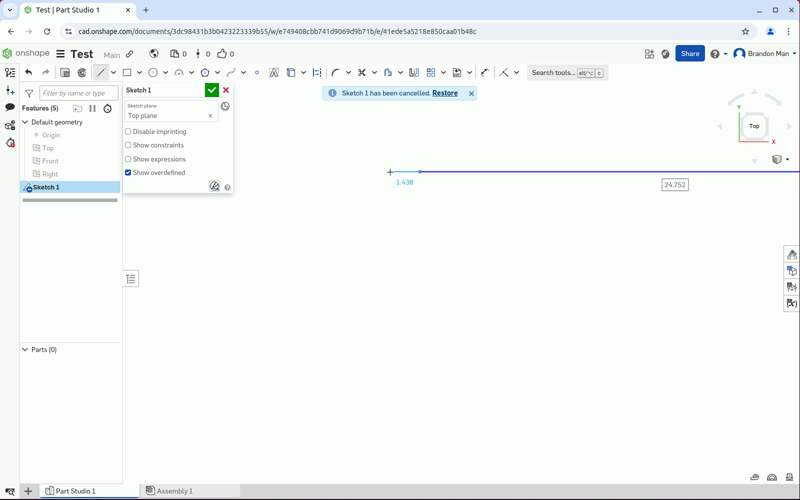
scroll(6)
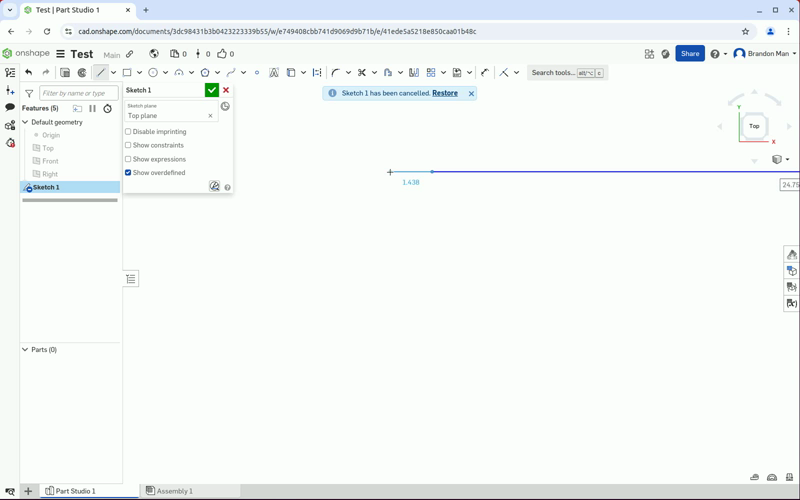
scroll(6)
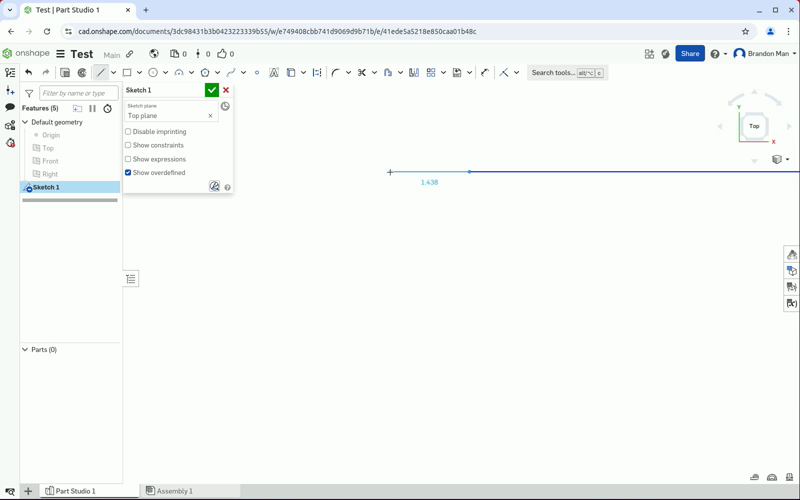
click(390, 171)
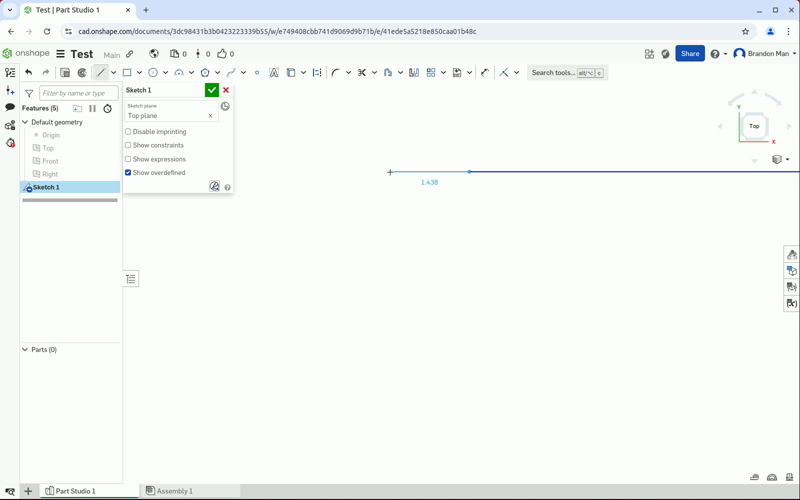
scroll(-6)
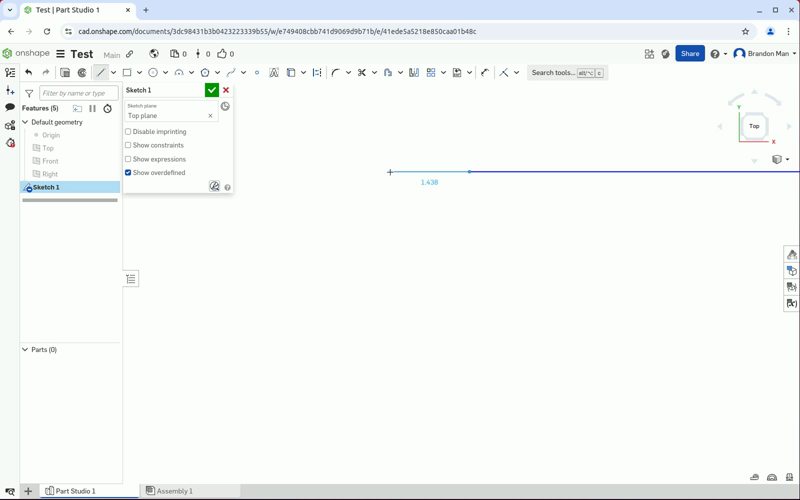
scroll(-6)
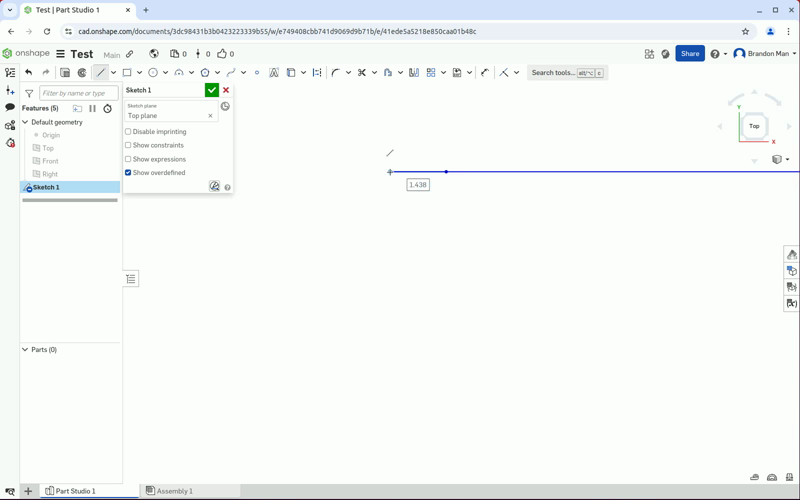
scroll(-6)
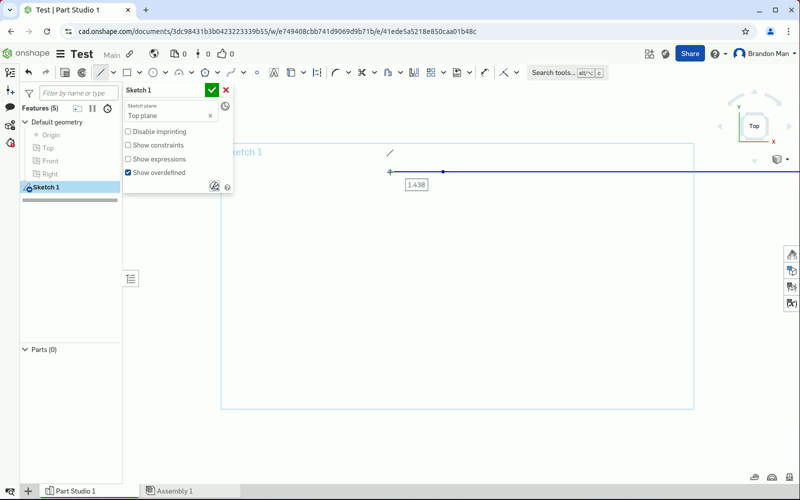
scroll(-6)
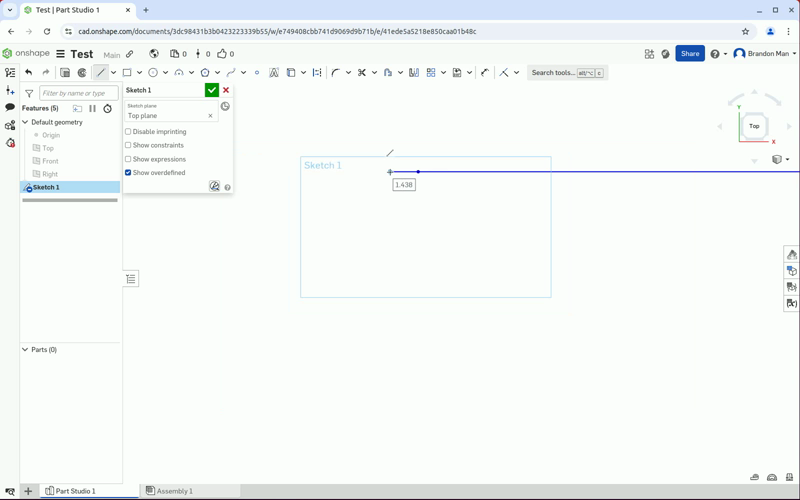
scroll(-6)
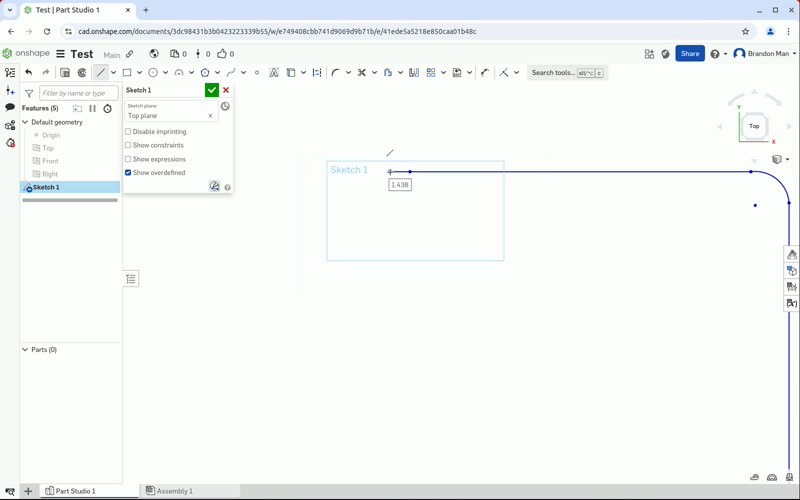
scroll(-6)
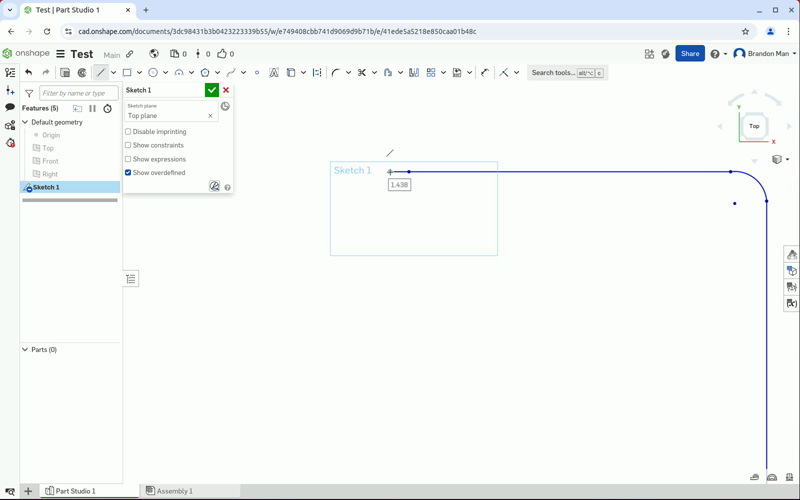
scroll(-6)
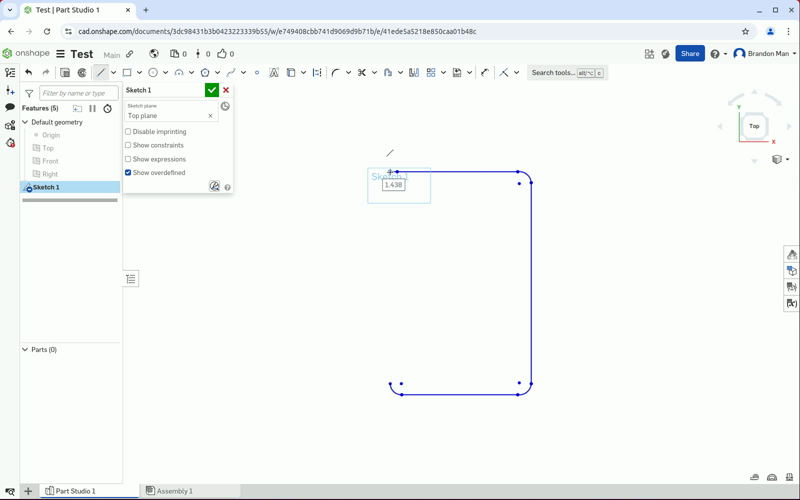
key_up(shift)
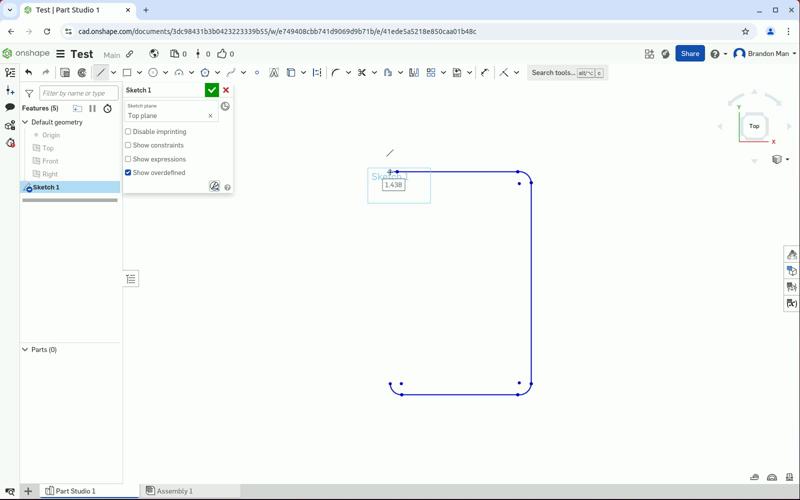
key_down(shift)
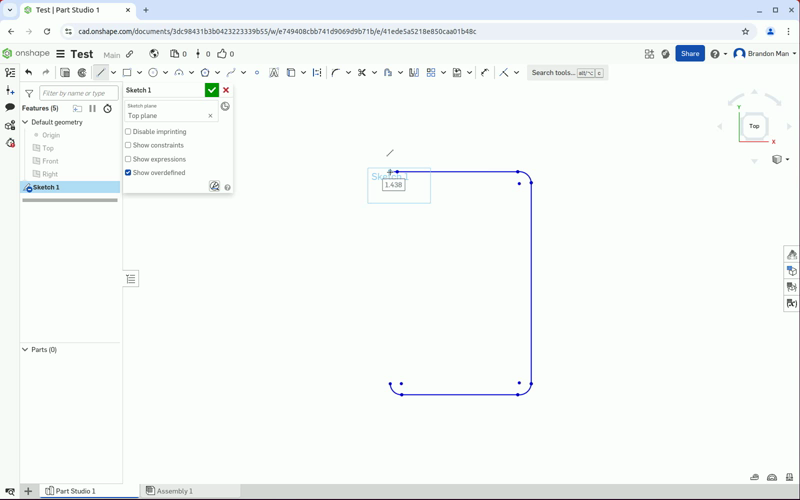
mouse_move(420, 171)
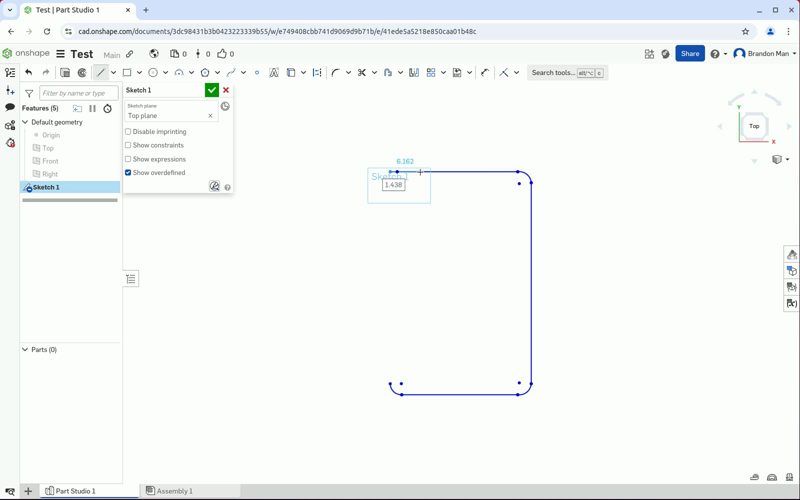
mouse_move(390, 182)
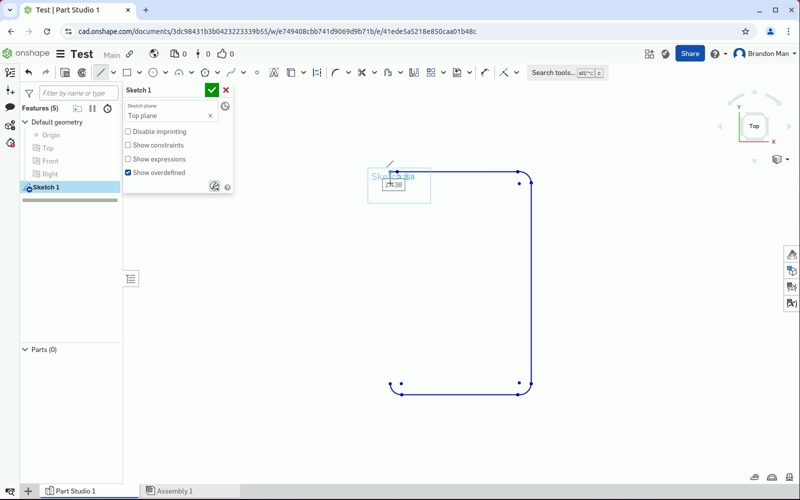
click(390, 182)
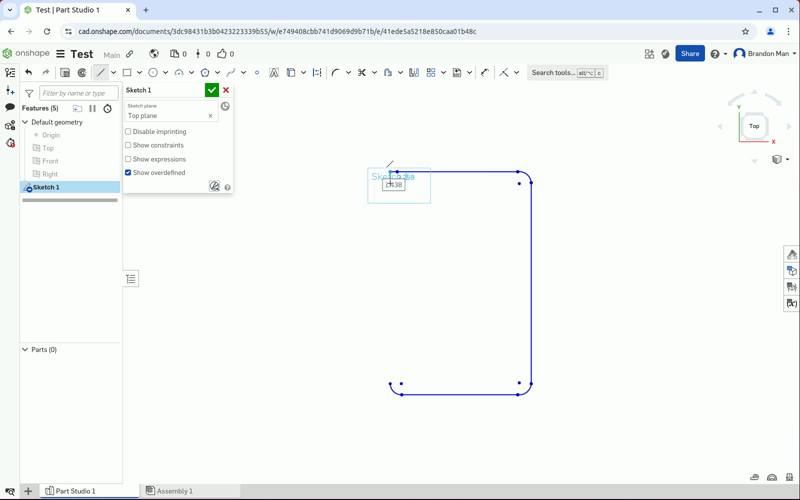
key_up(shift)
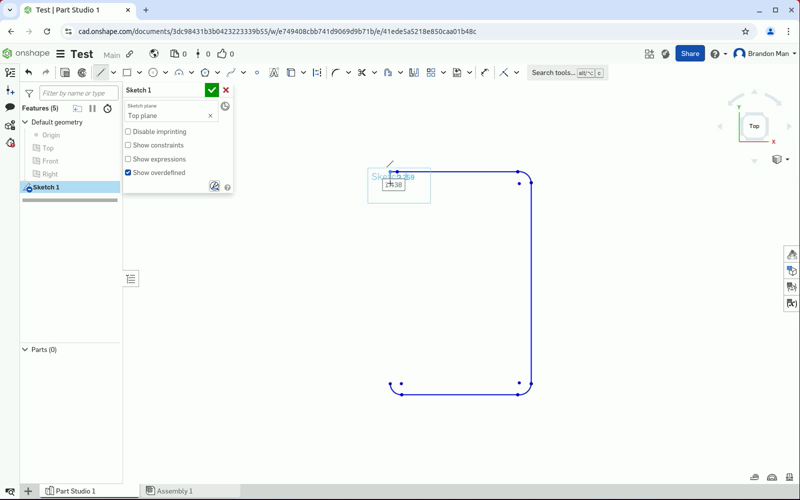
key_down(shift)
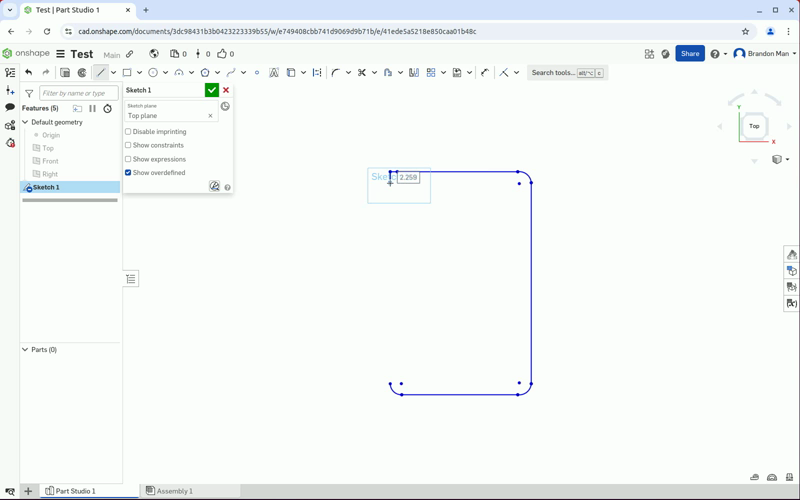
mouse_move(390, 383)
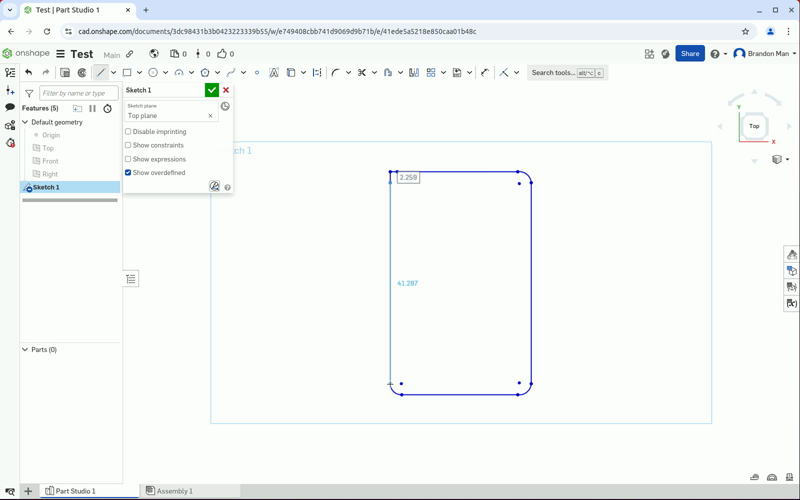
key_up(shift)
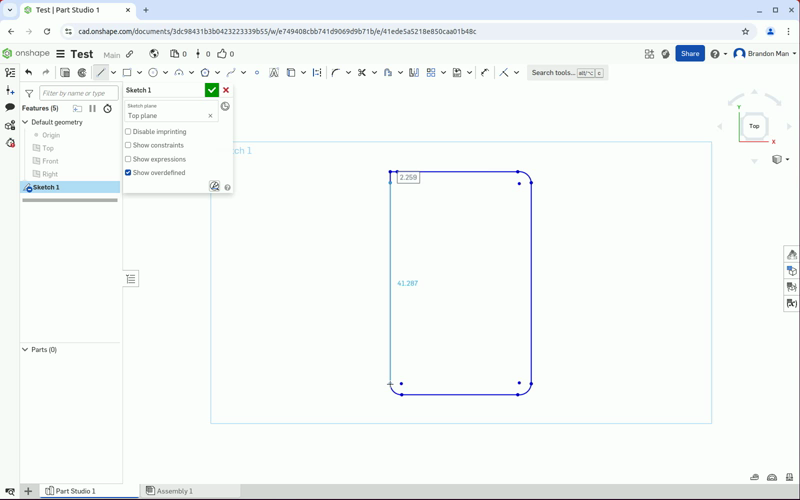
click(390, 383)
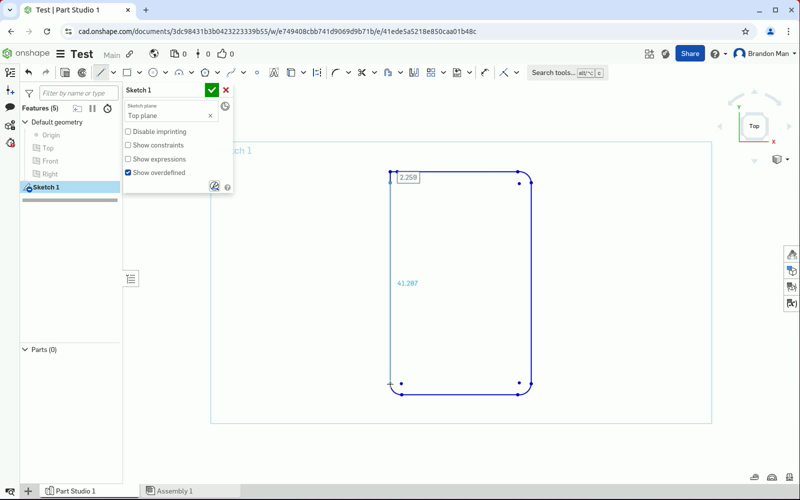
key(esc)
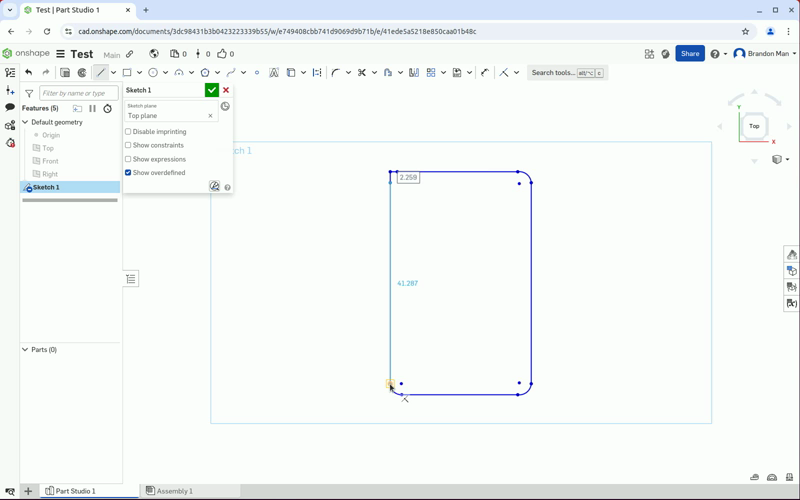
key(c)
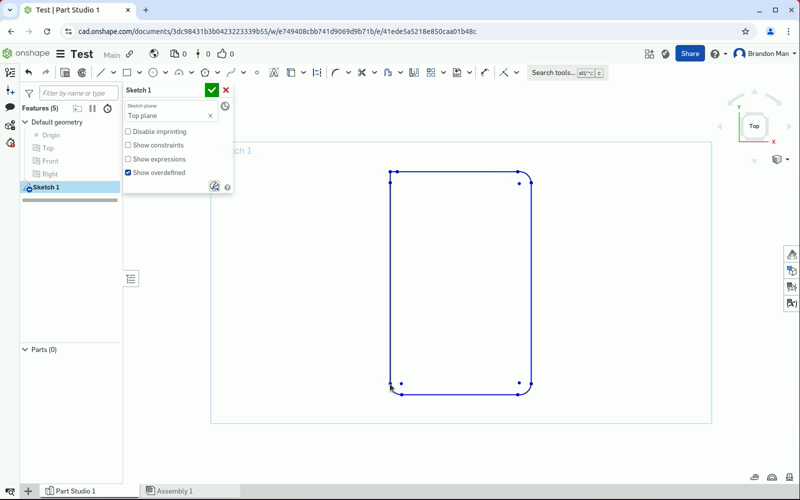
key_down(shift)
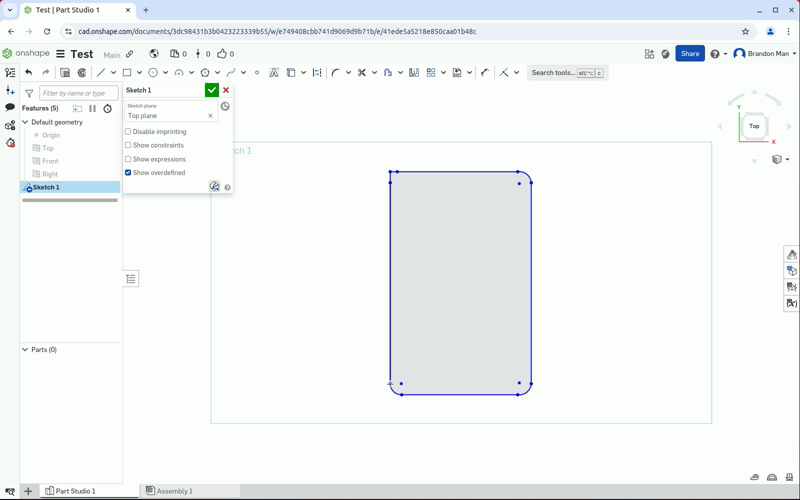
mouse_move(408, 368)
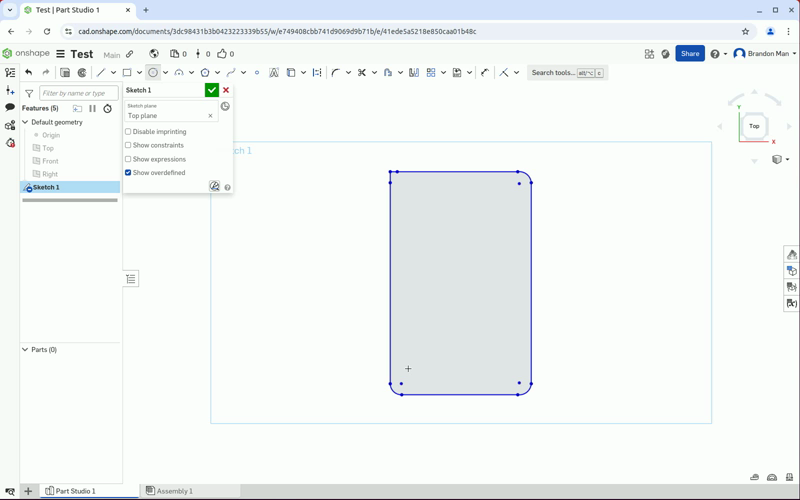
click(408, 368)
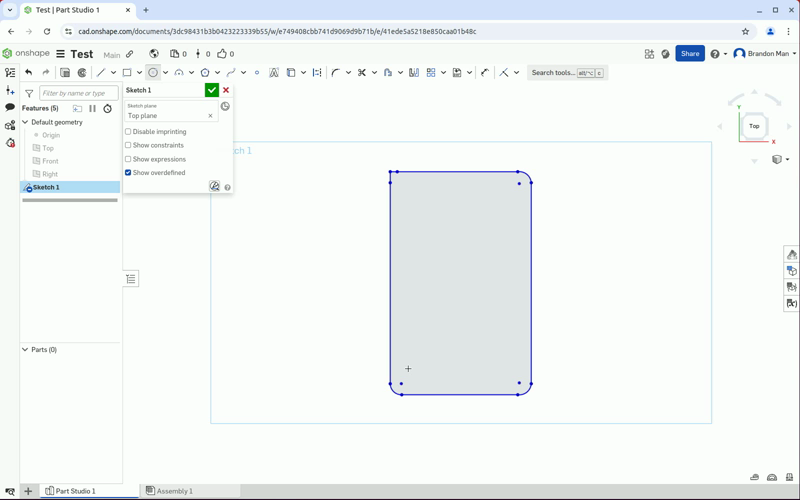
key_up(shift)
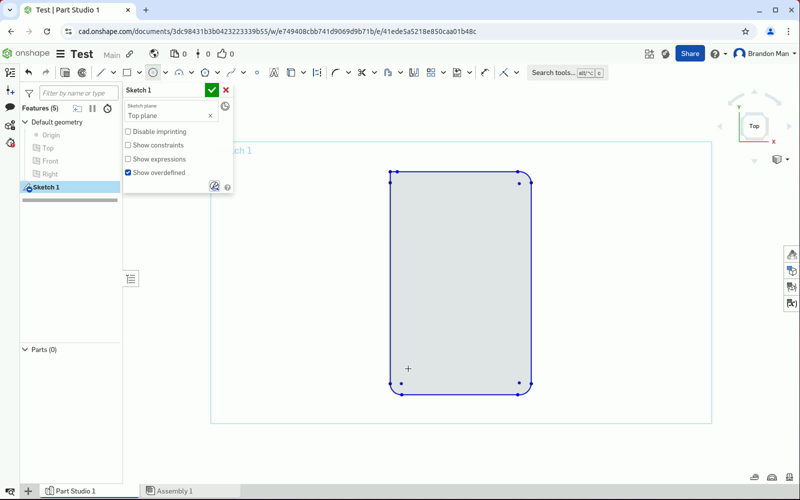
mouse_move(412, 368)
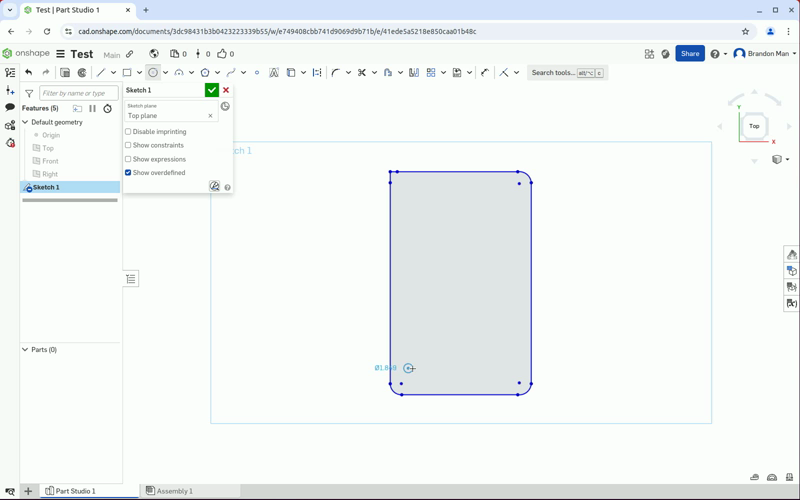
click(412, 368)
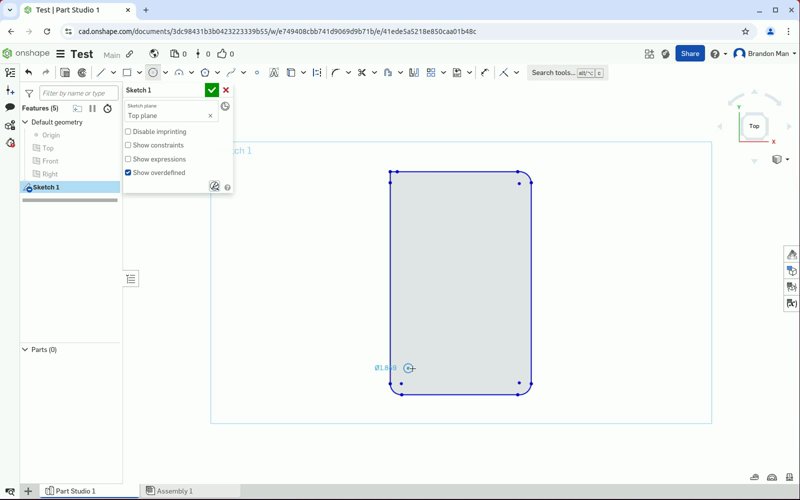
key(esc)
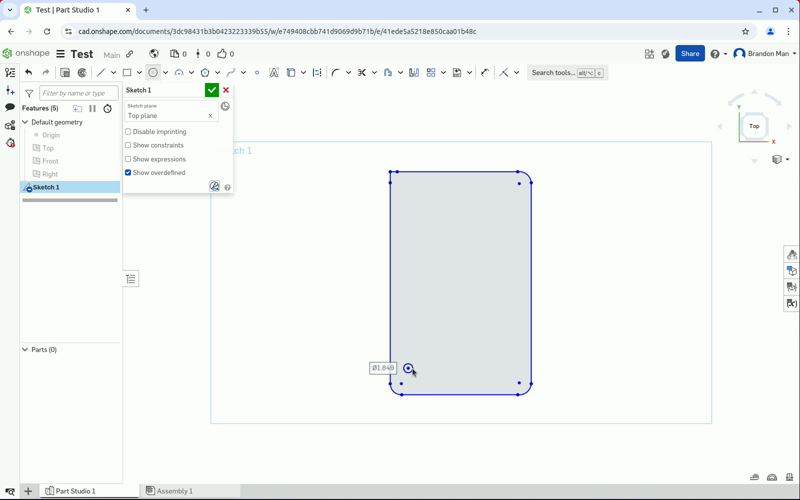
key(c)
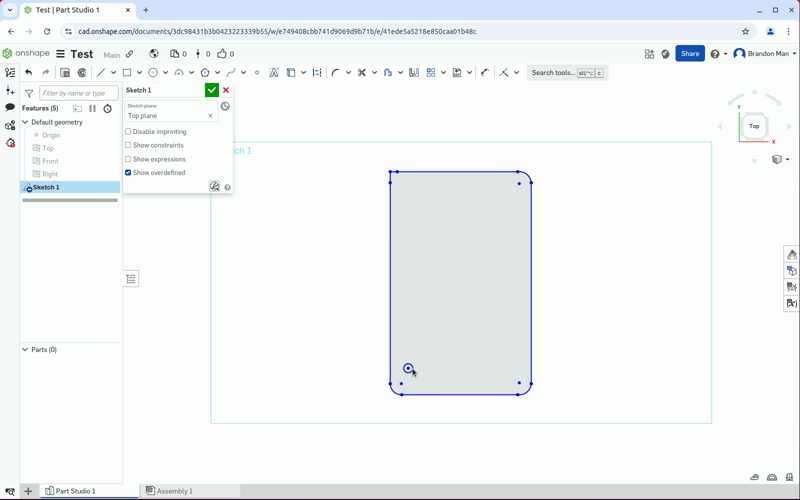
key_down(shift)
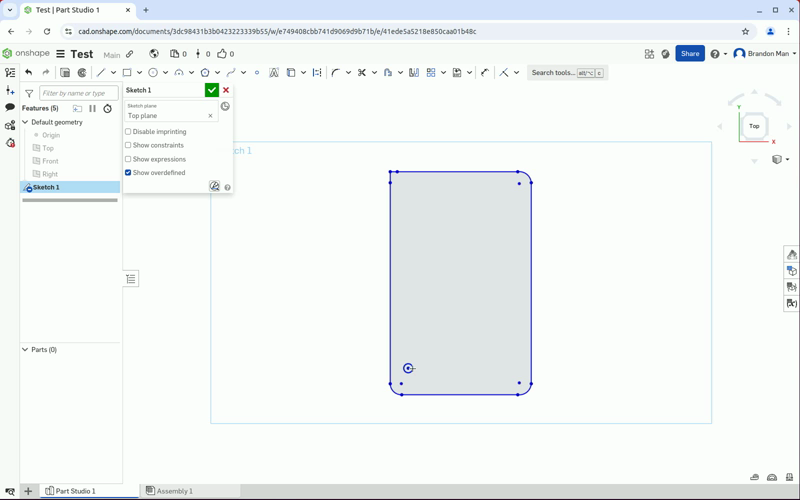
mouse_move(408, 189)
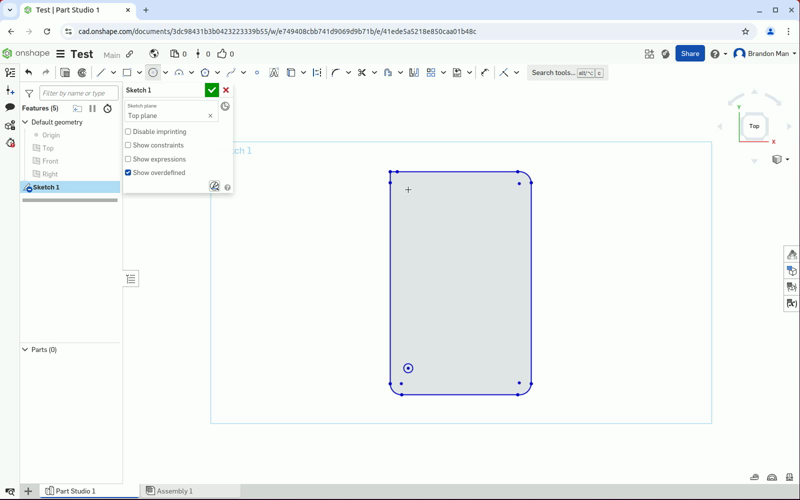
click(408, 189)
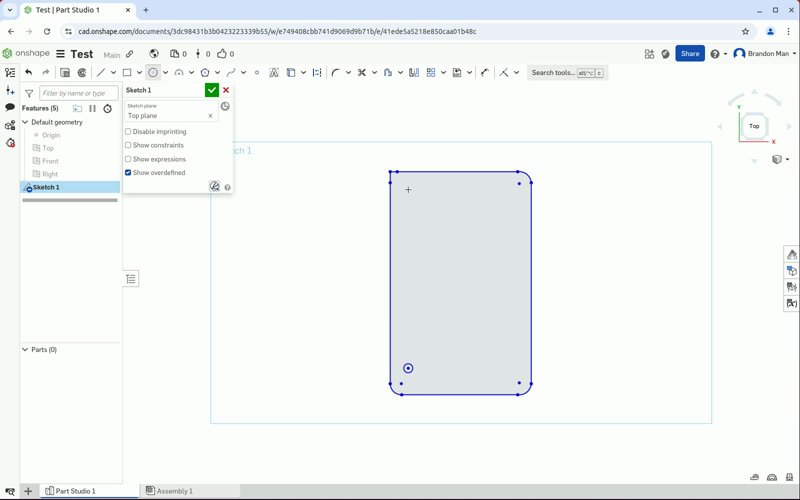
key_up(shift)
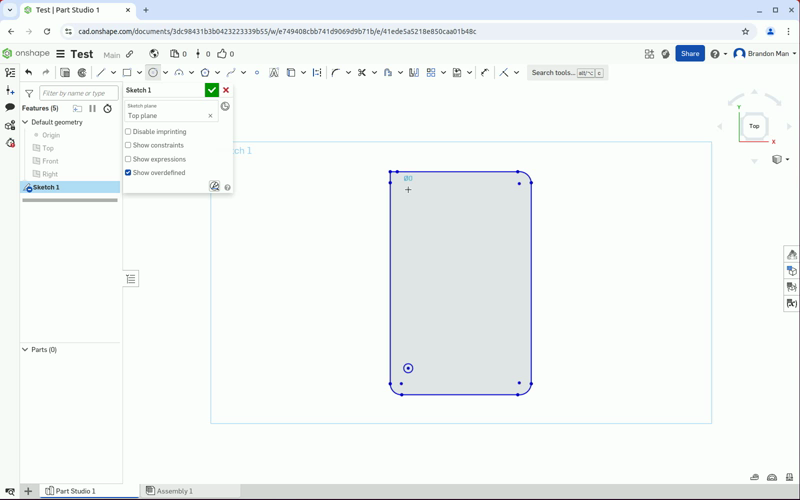
mouse_move(412, 189)
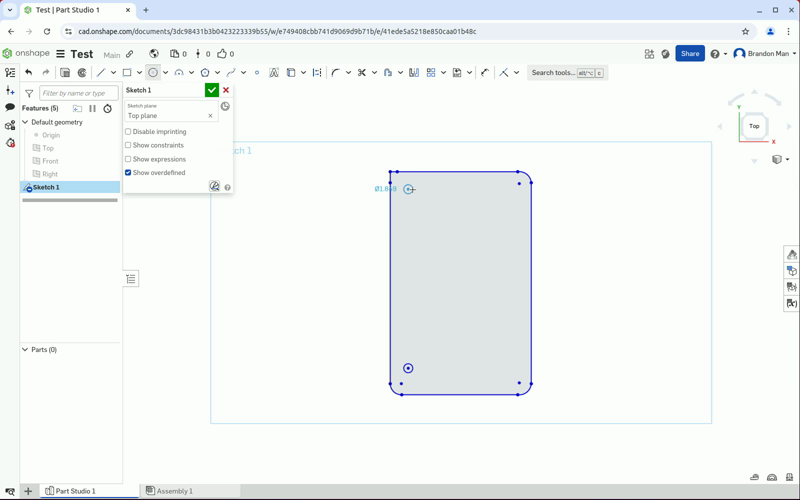
click(412, 189)
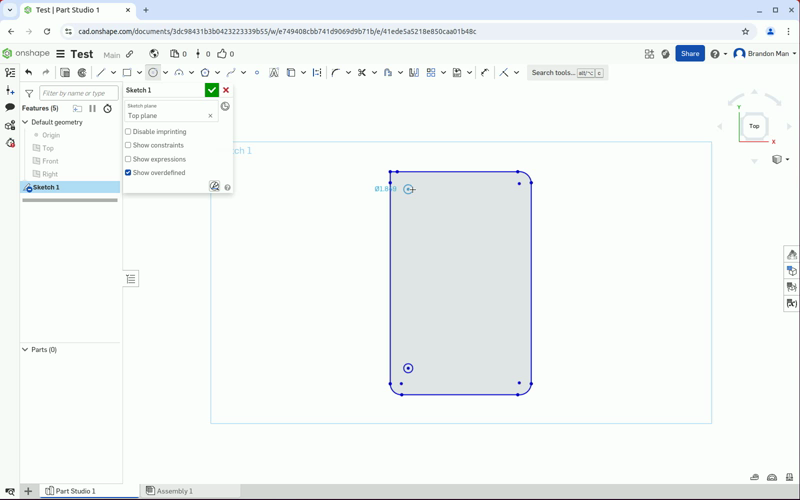
key(esc)
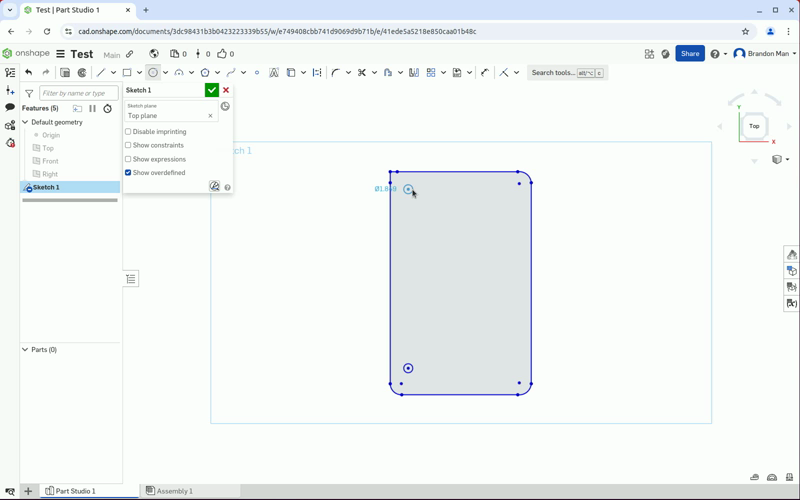
key(c)
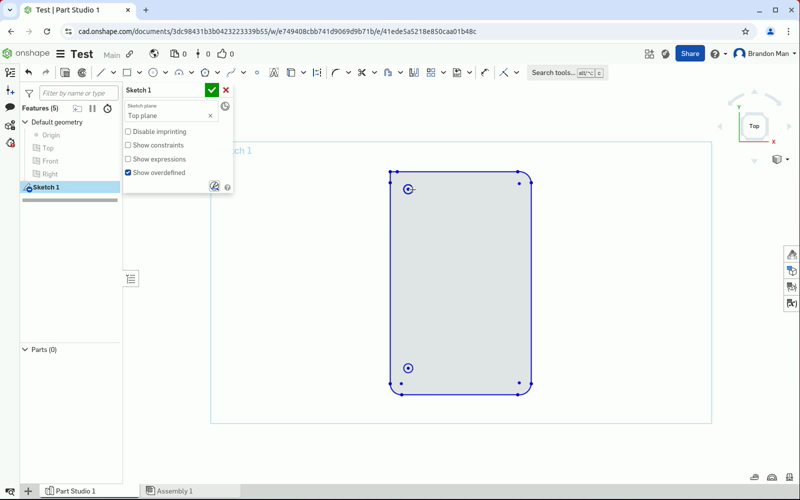
key_down(shift)
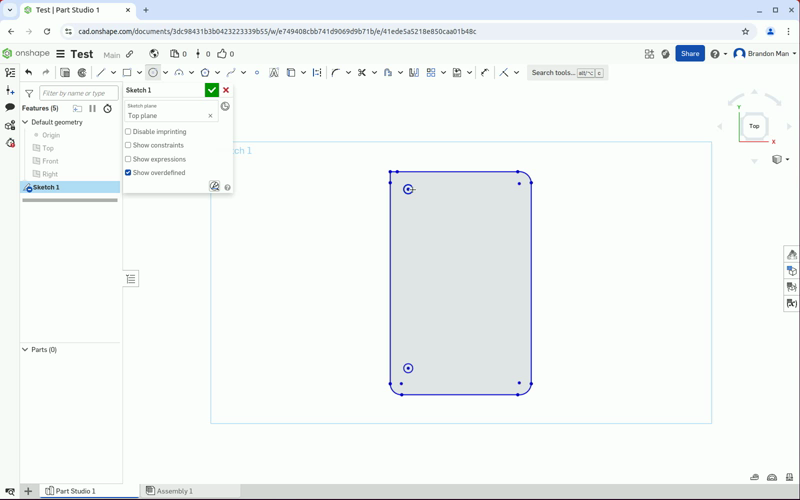
mouse_move(511, 368)
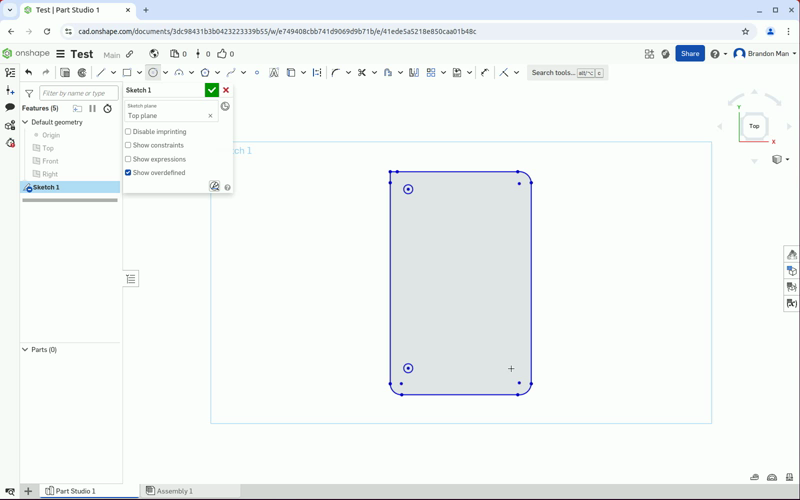
click(511, 368)
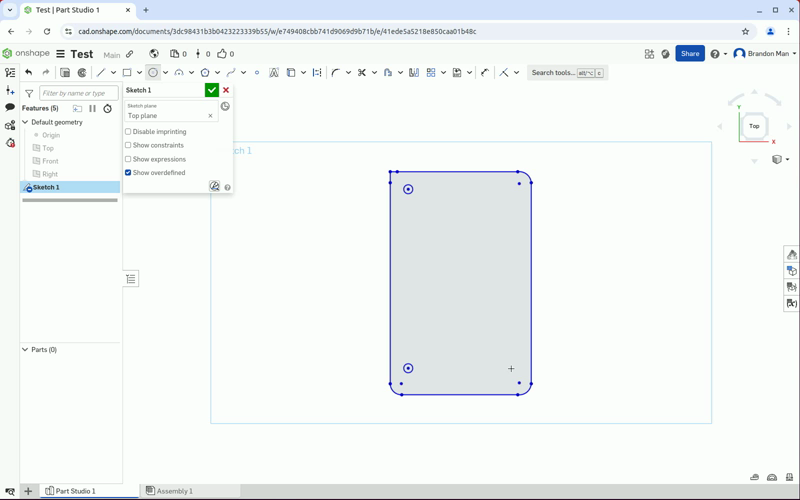
key_up(shift)
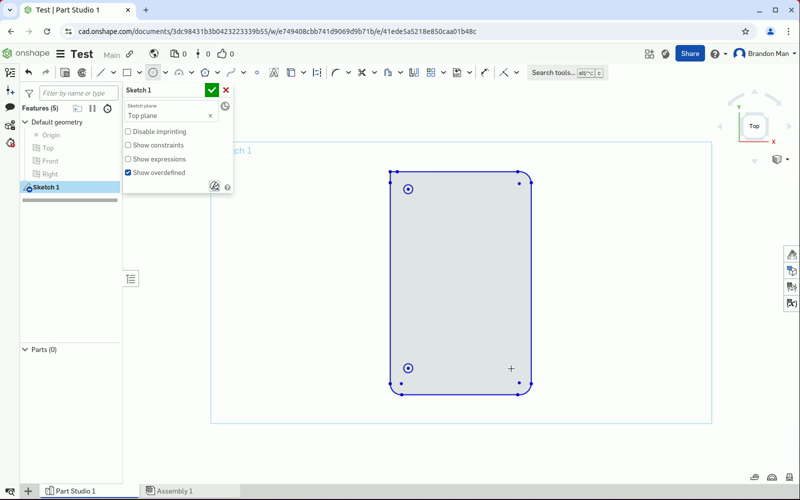
mouse_move(515, 368)
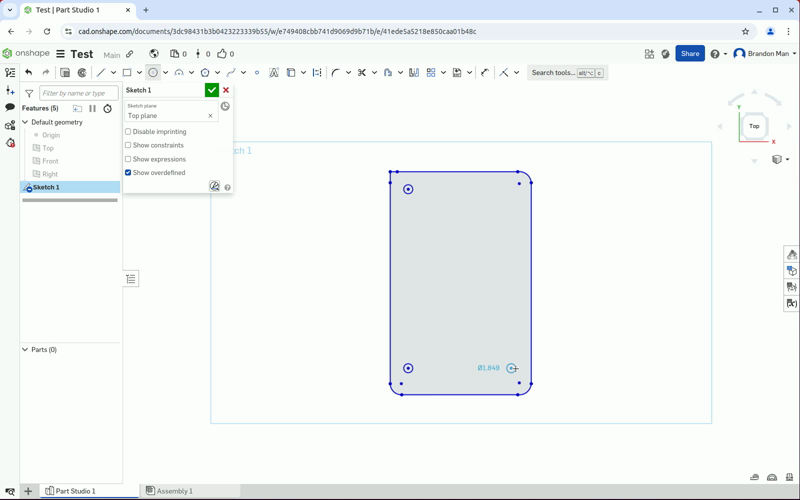
click(515, 368)
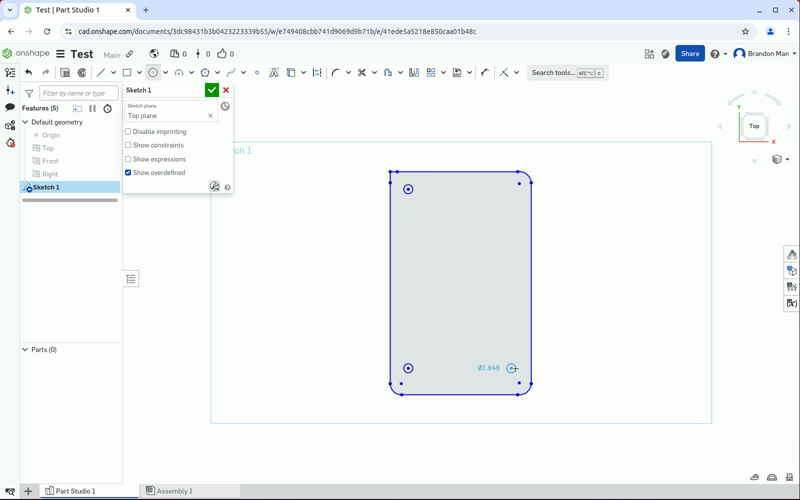
key(esc)
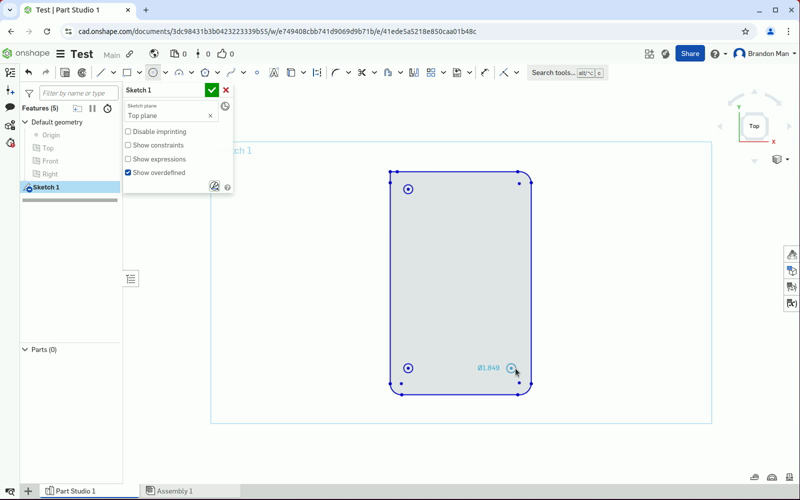
key(c)
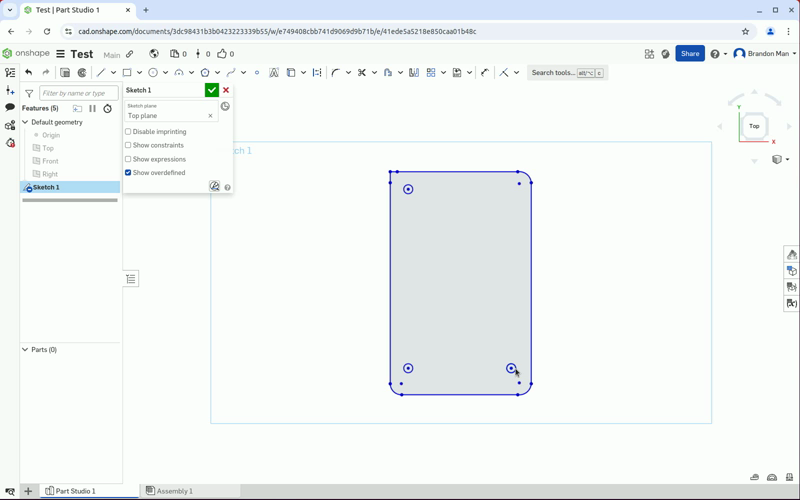
key_down(shift)
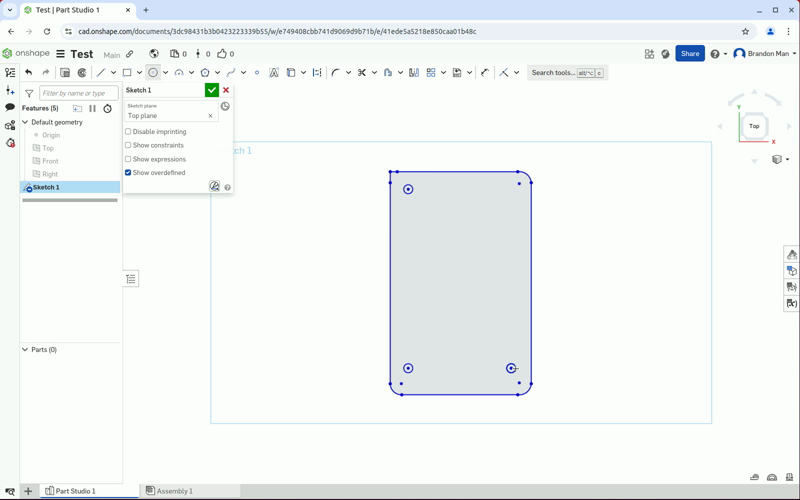
mouse_move(511, 189)
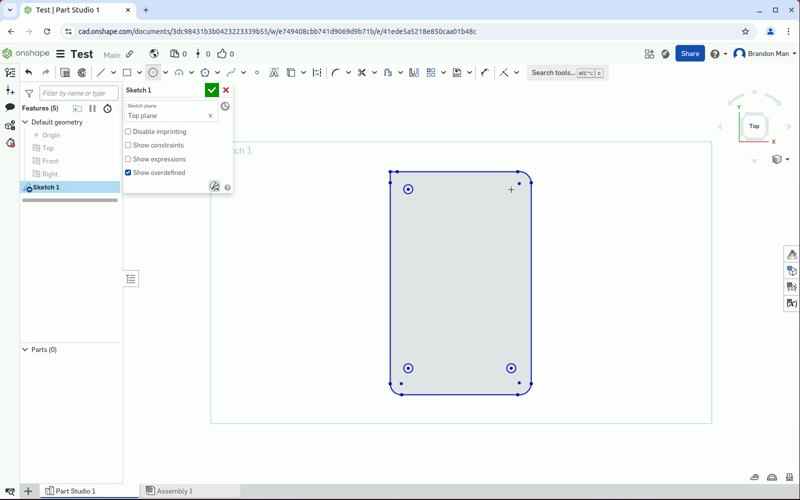
click(511, 189)
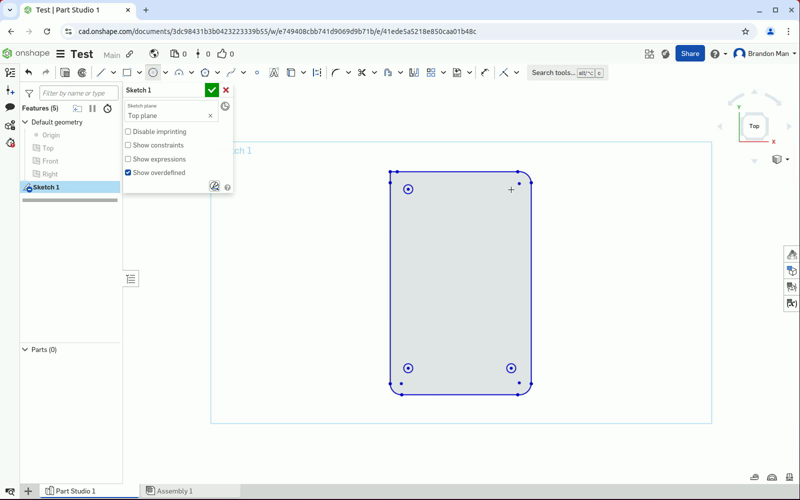
key_up(shift)
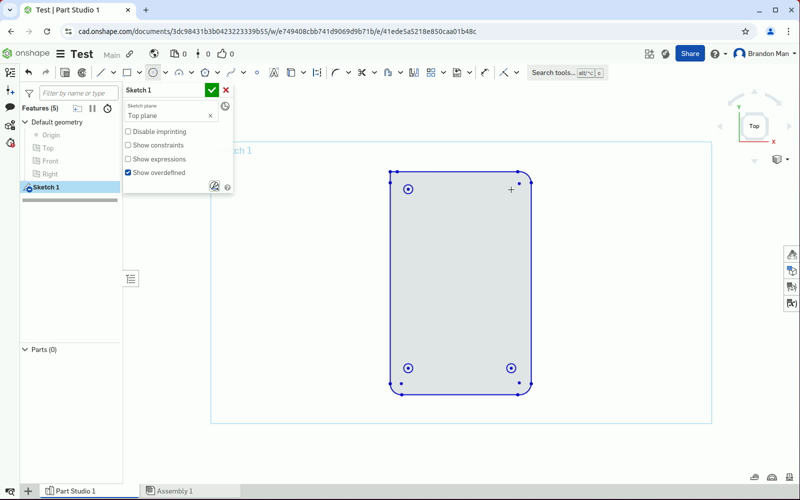
mouse_move(515, 189)
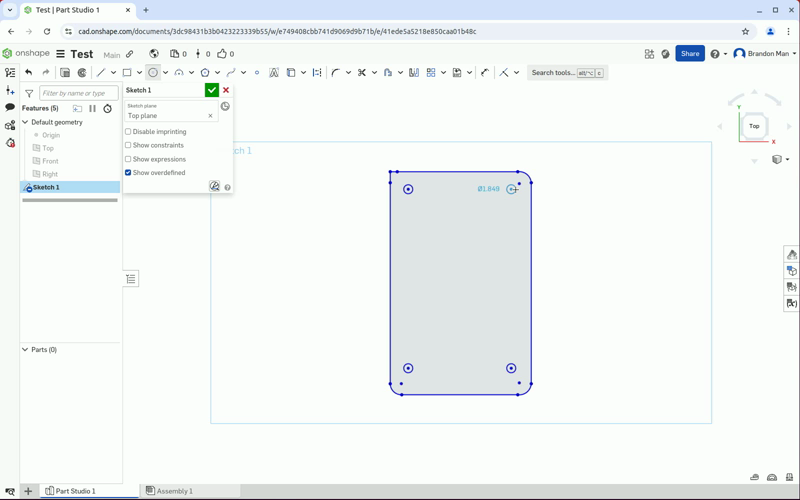
click(515, 189)
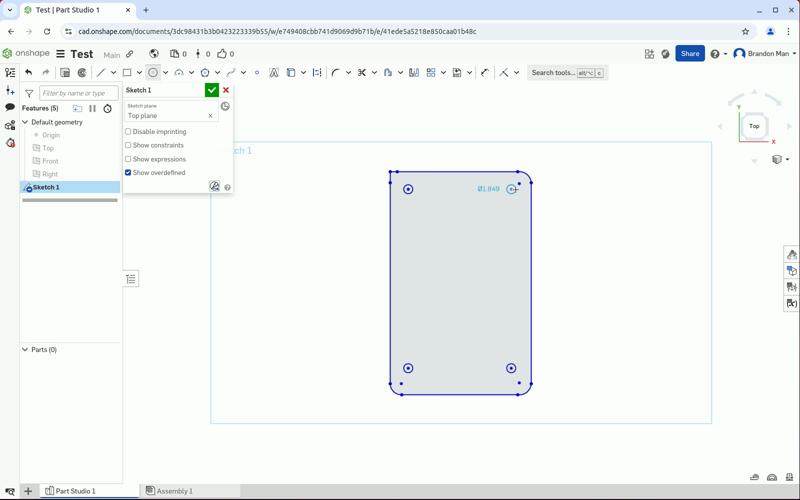
key(esc)
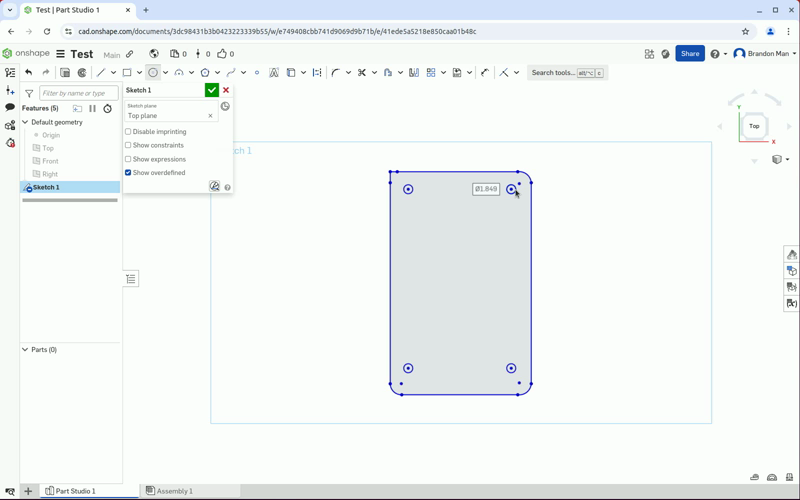
mouse_move(450, 253)
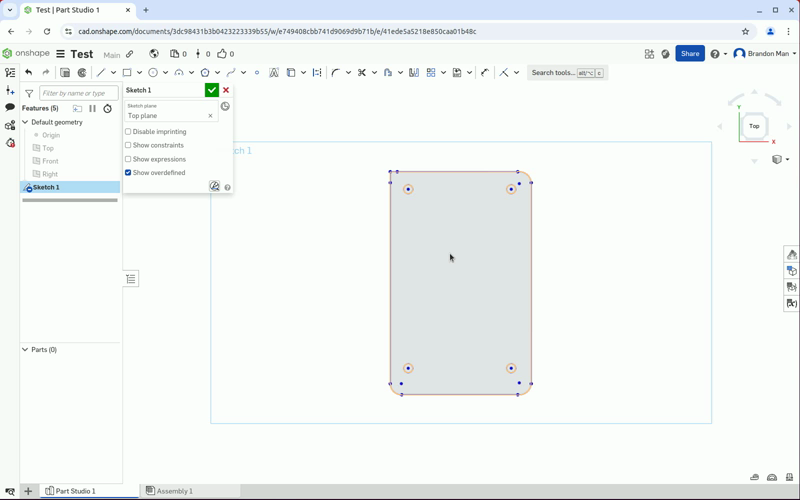
click(450, 253)
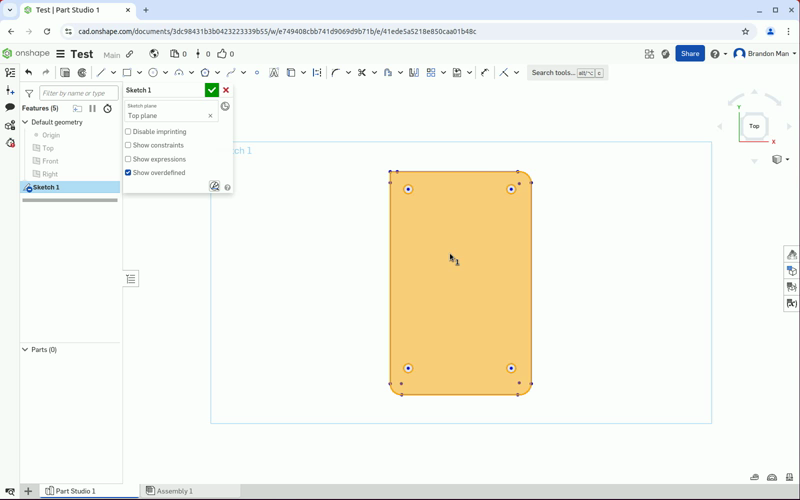
mouse_move(73, 352)
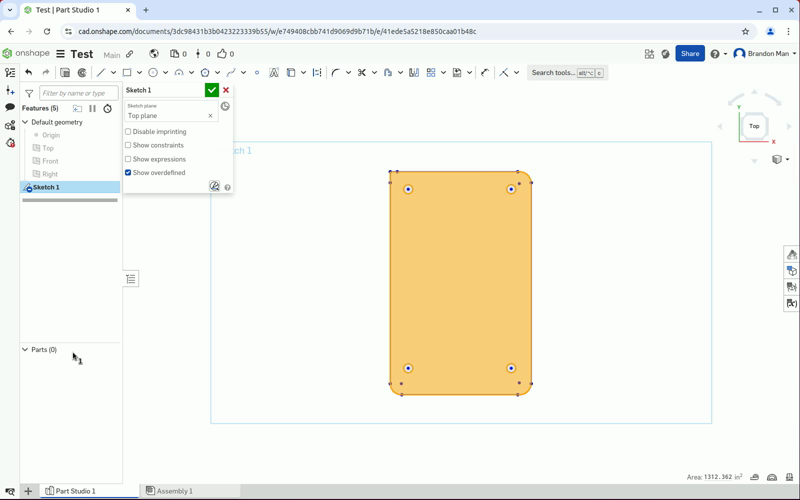
key(shift+y)
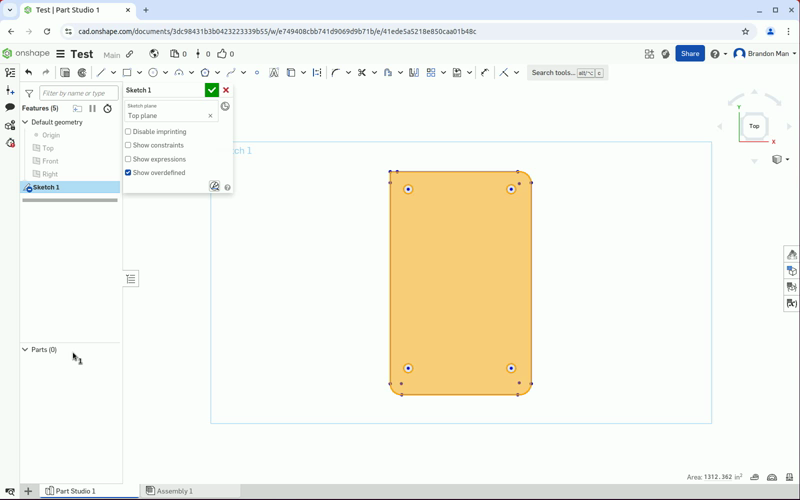
key(shift+e)
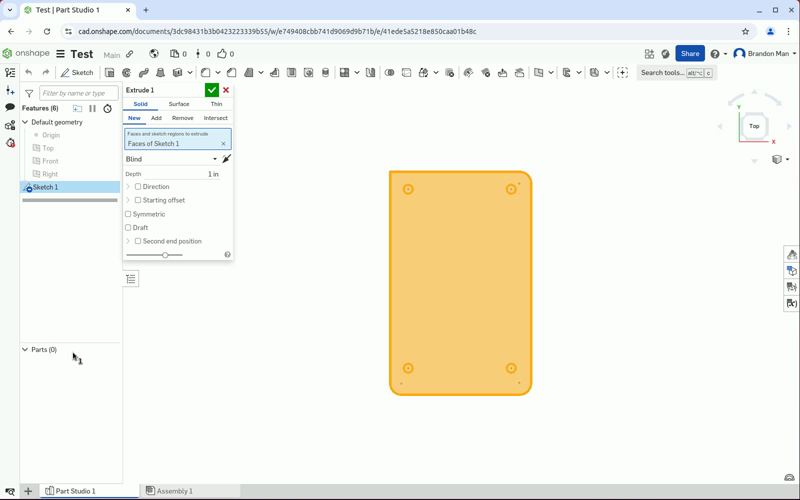
mouse_move(143, 106)
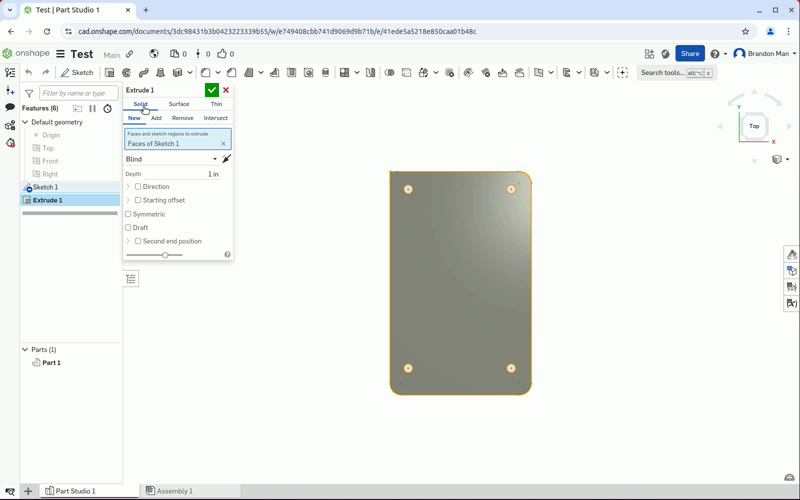
click(143, 106)
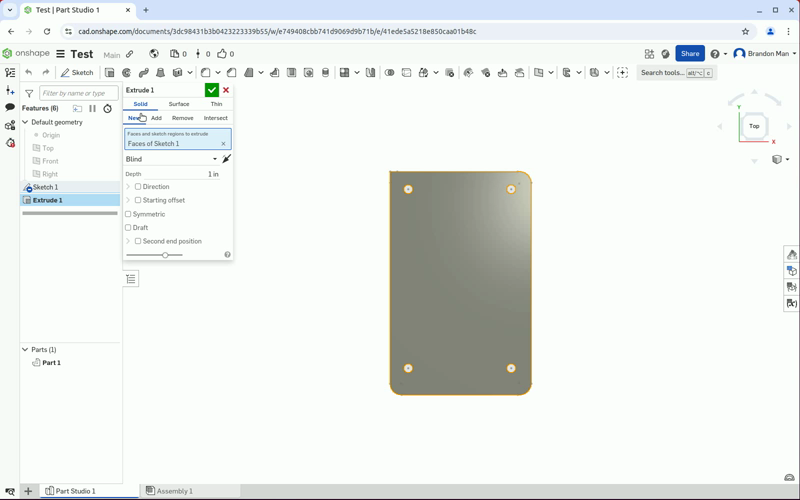
mouse_move(137, 120)
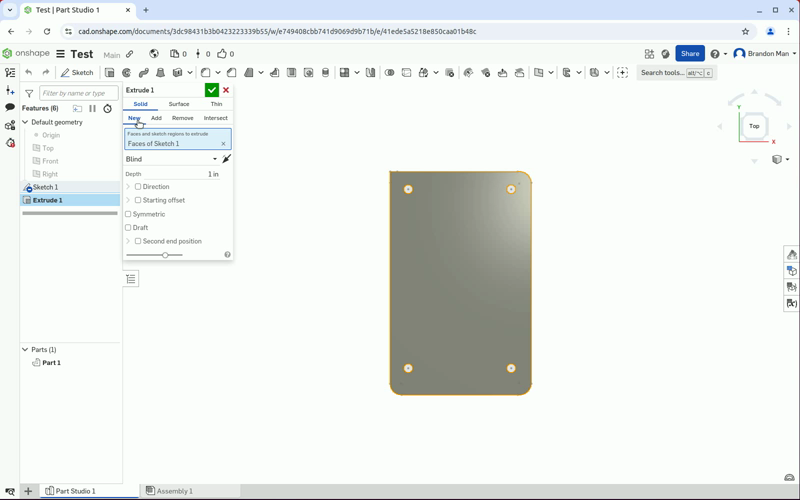
click(137, 120)
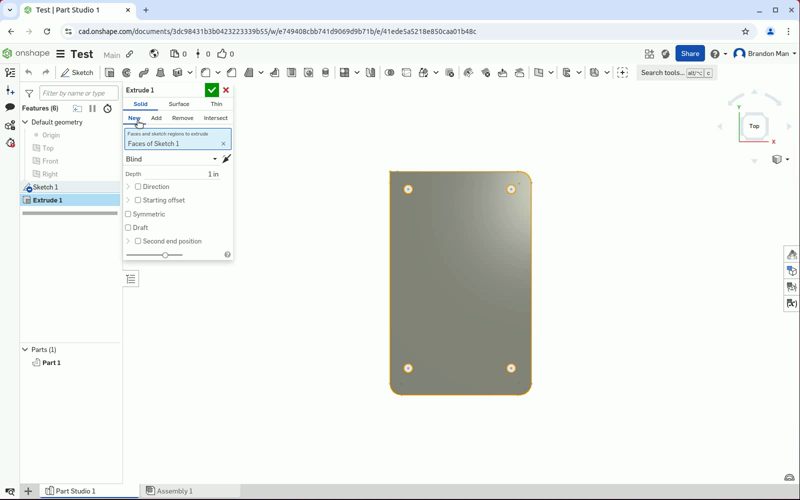
key(tab, 4)
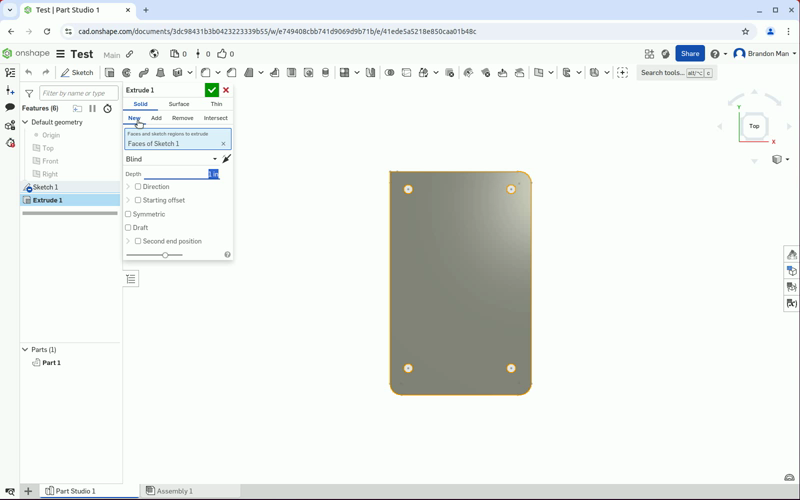
text(2.407)
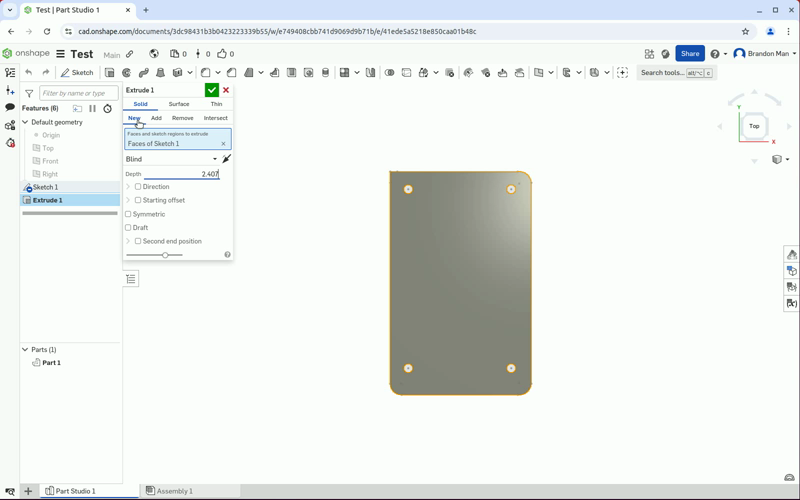
key(enter)
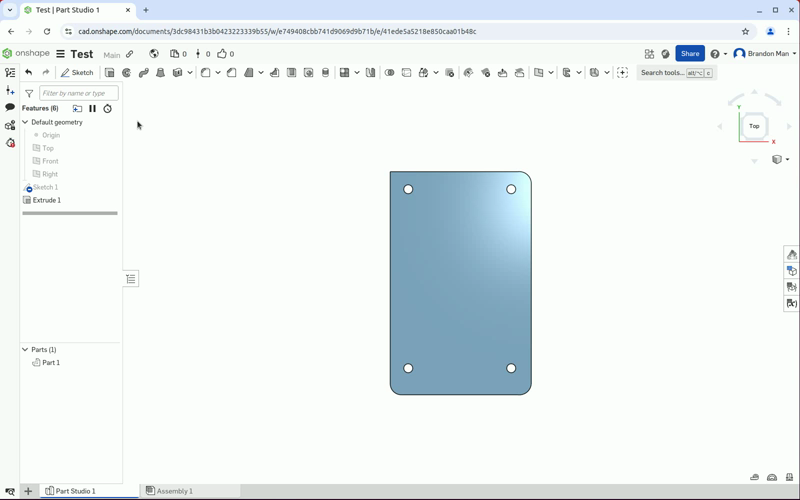
key(shift+h)
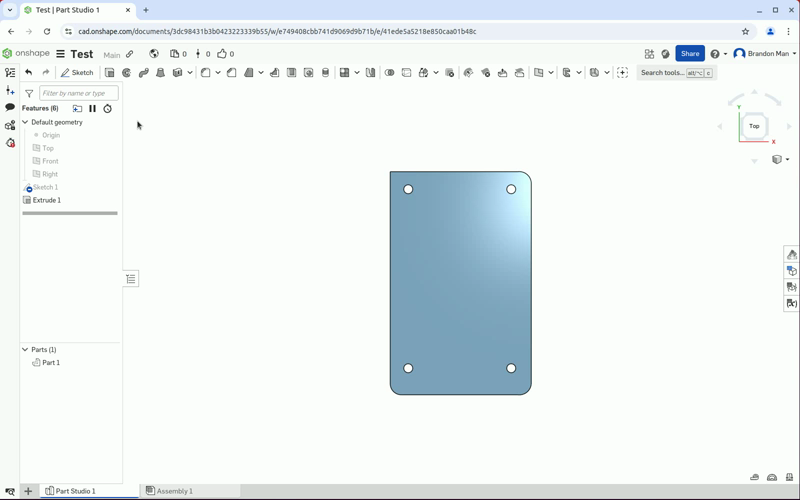
key(shift+h)
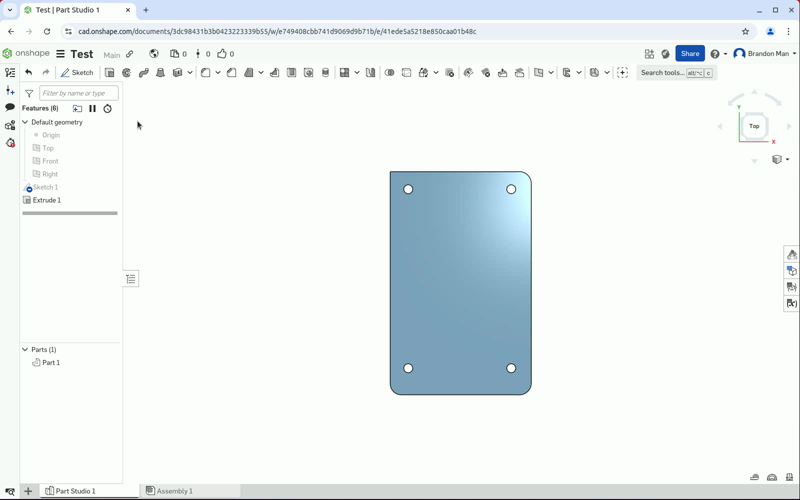
mouse_move(73, 189)
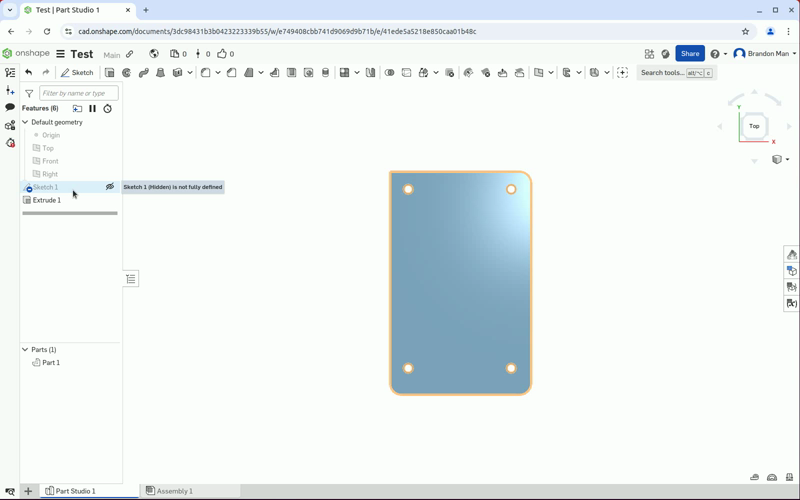
click(73, 189)
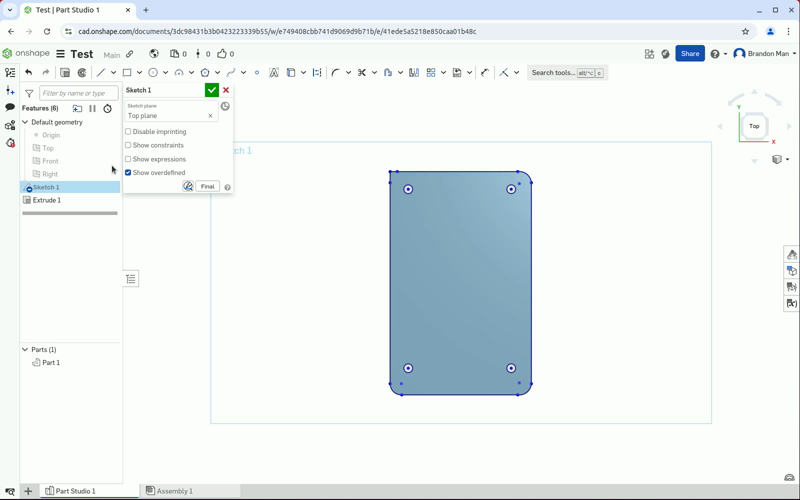
mouse_move(229, 92)
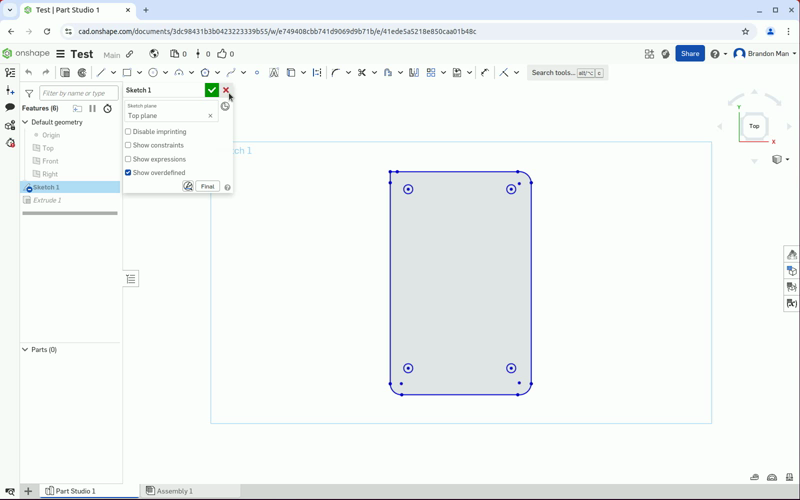
click(229, 92)
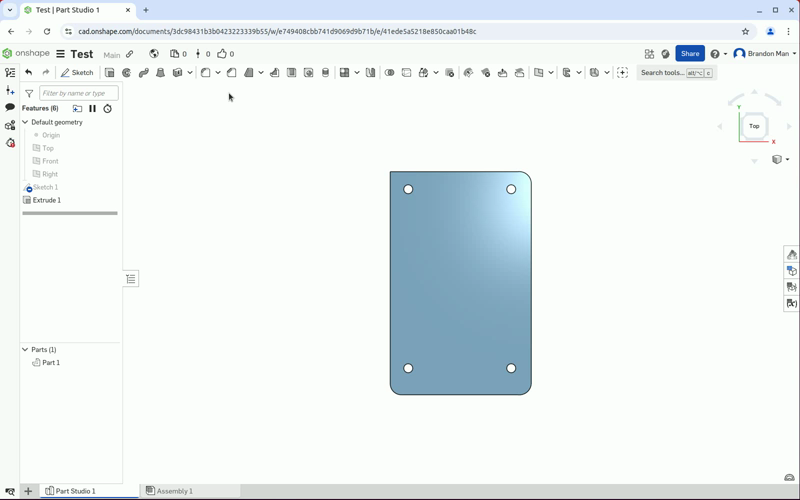
mouse_move(541, 75)
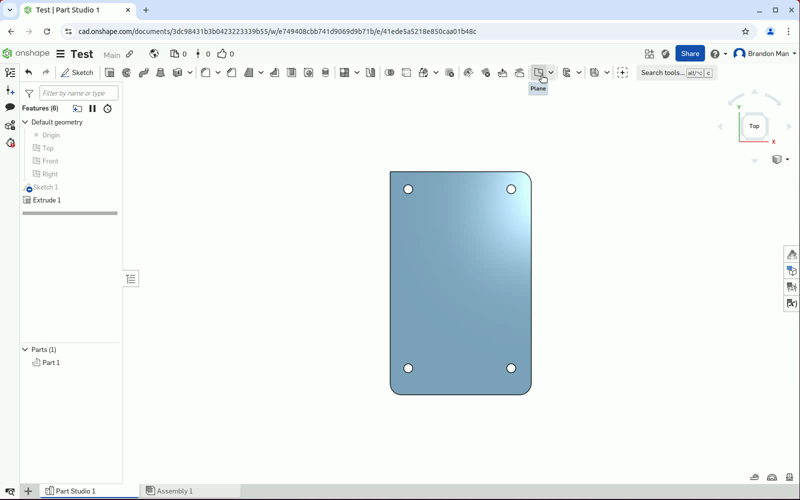
click(541, 75)
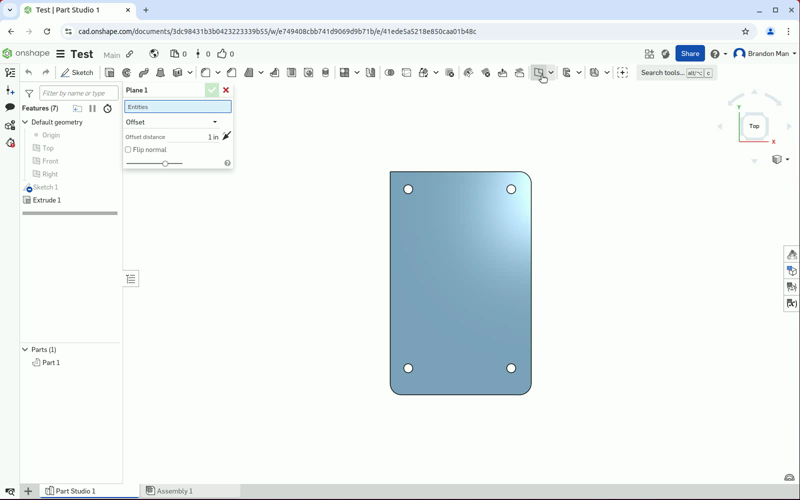
mouse_move(73, 150)
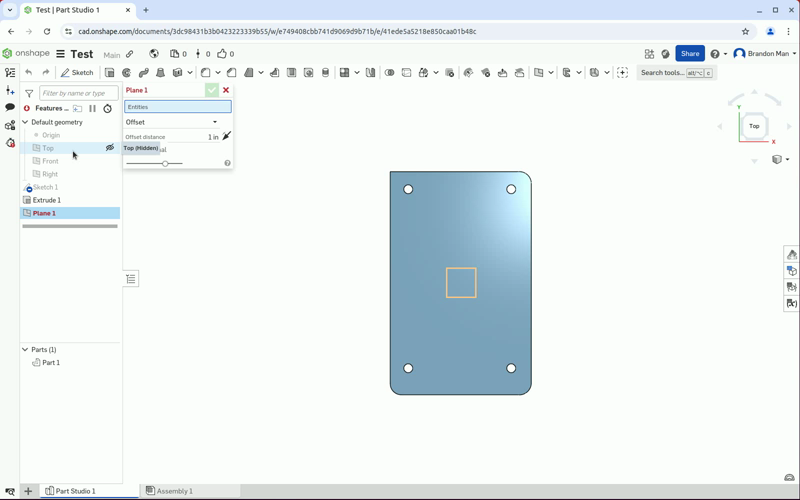
click(73, 150)
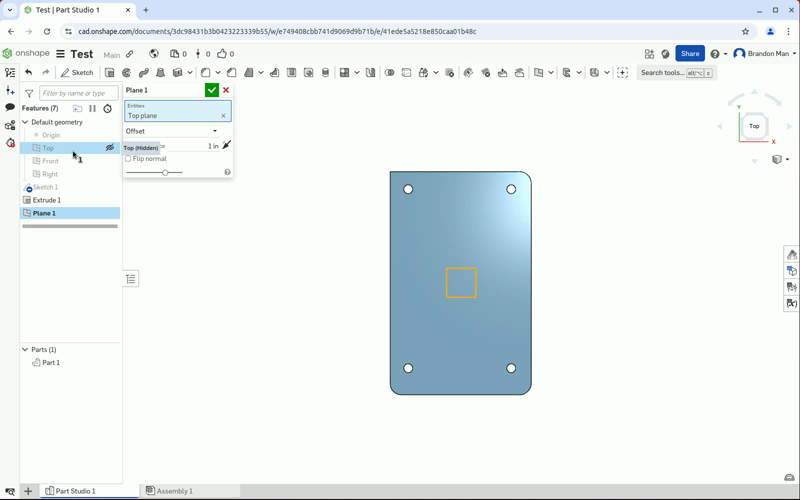
key(tab, 2)
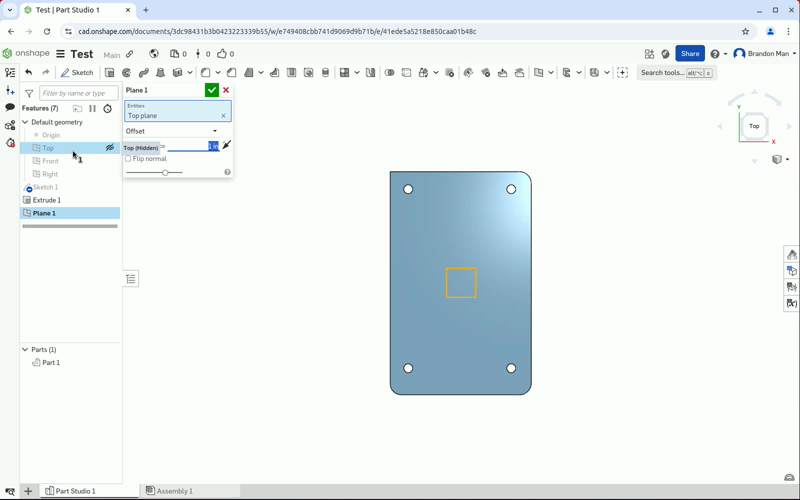
text(2.403)
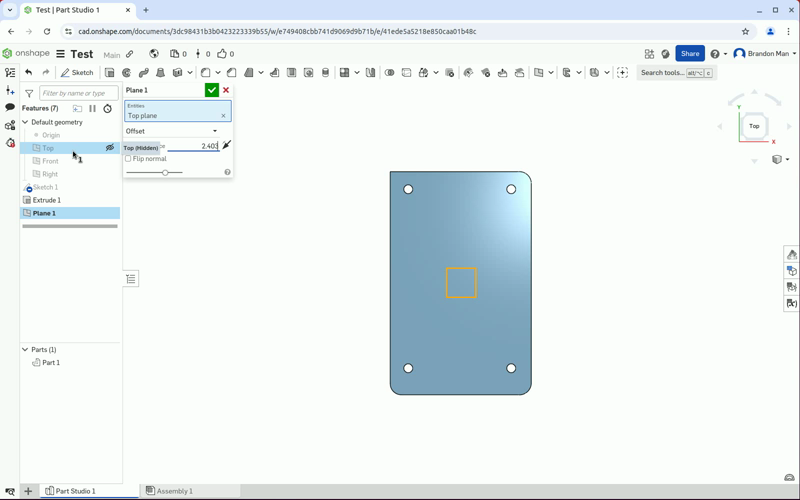
key(enter, 2)
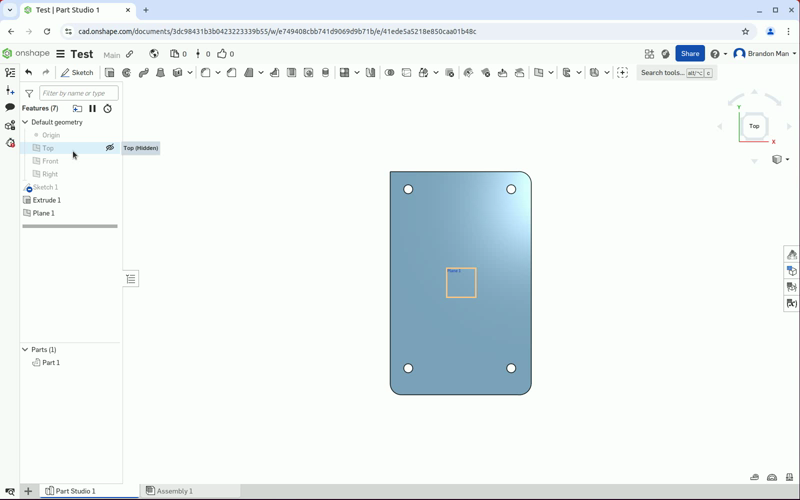
key(shift+s)
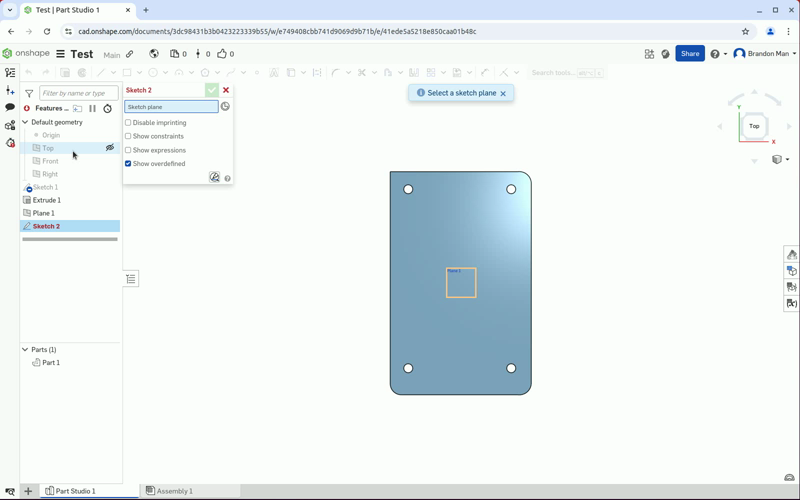
mouse_move(73, 215)
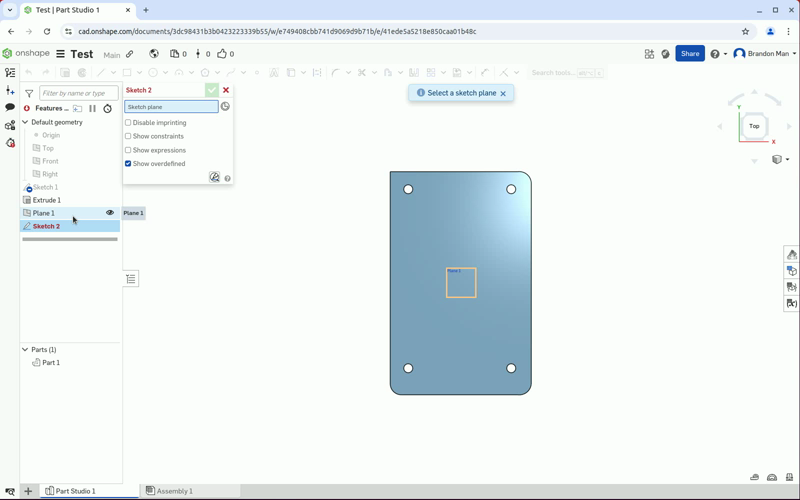
click(73, 215)
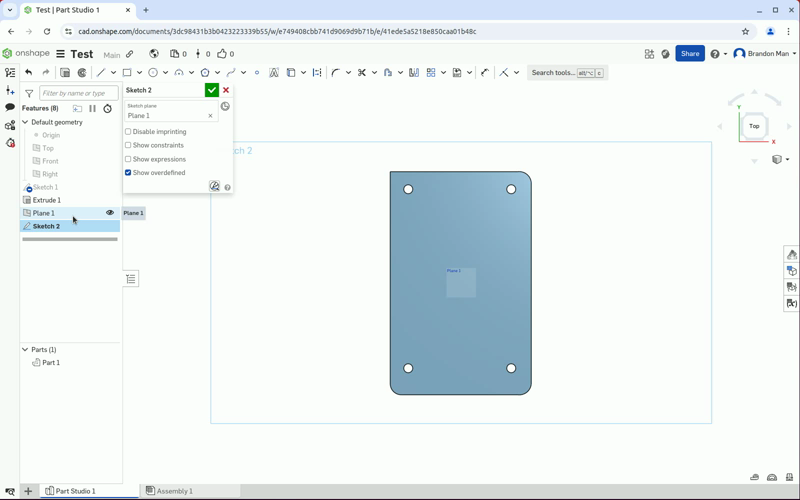
mouse_move(73, 352)
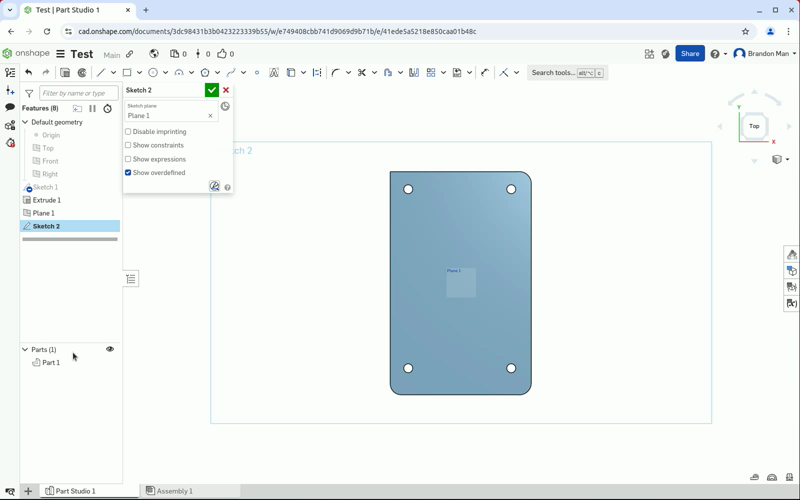
key(y)
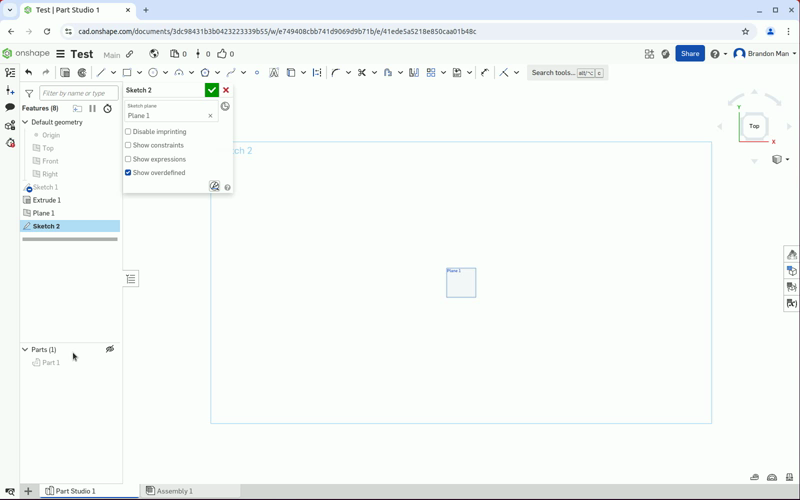
key(c)
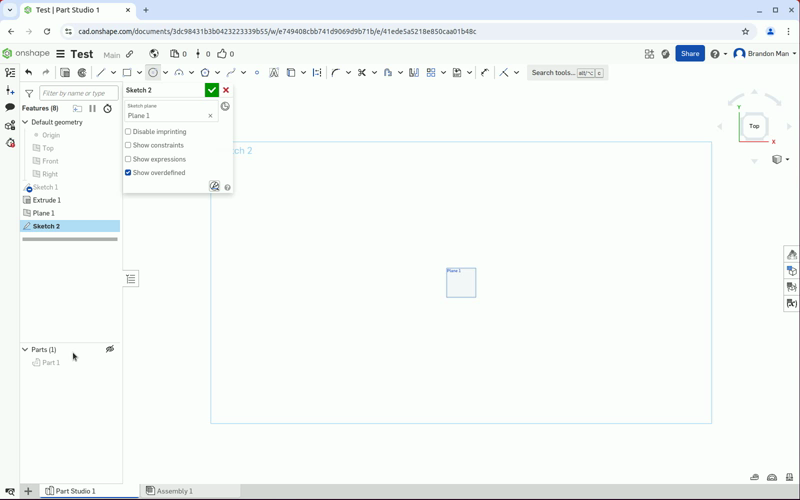
key_down(shift)
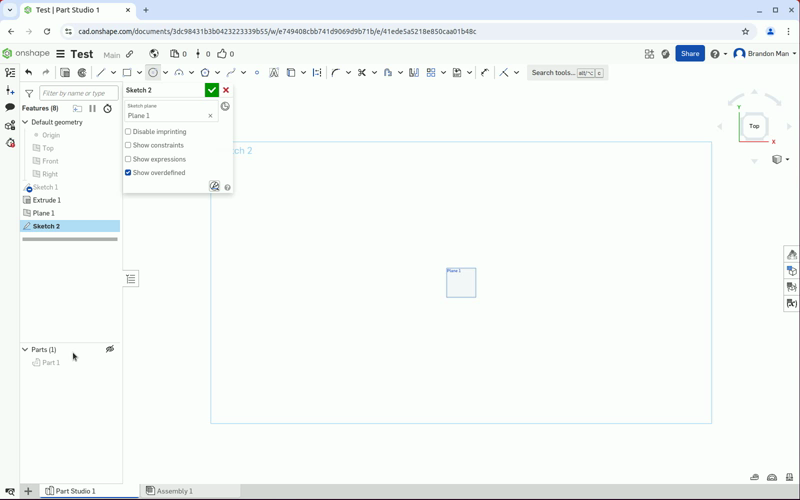
mouse_move(409, 189)
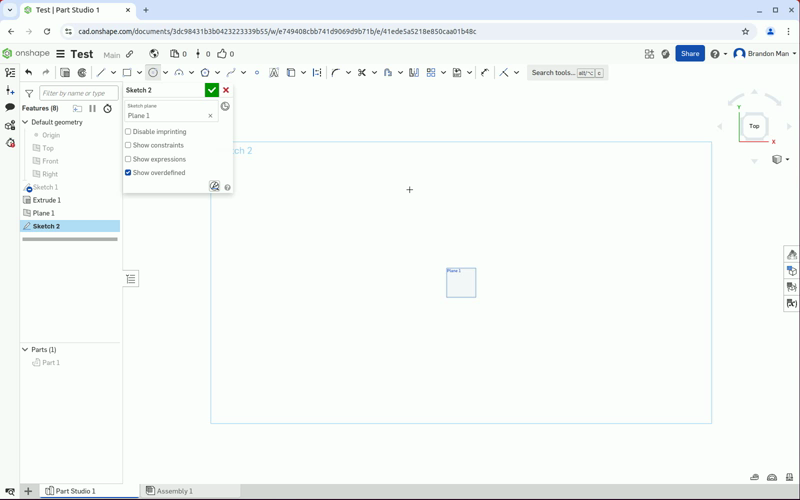
click(409, 189)
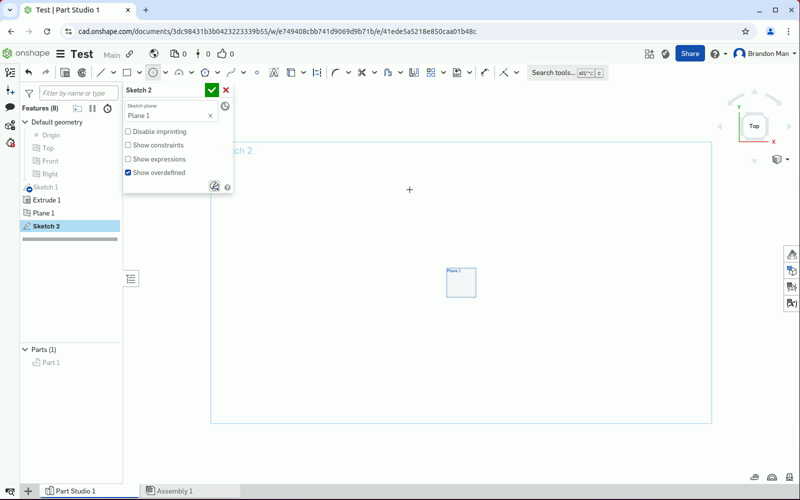
key_up(shift)
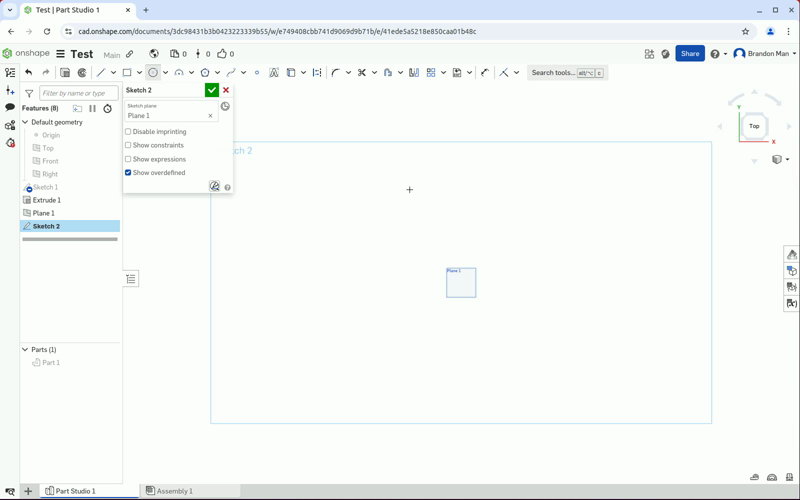
mouse_move(413, 189)
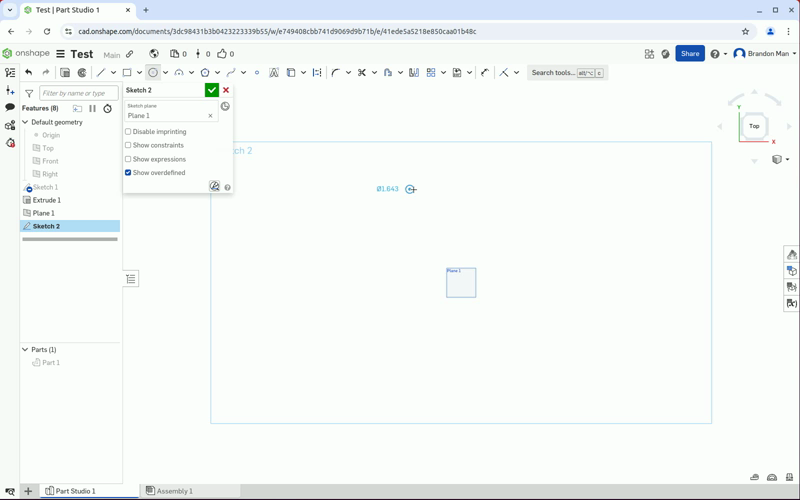
click(413, 189)
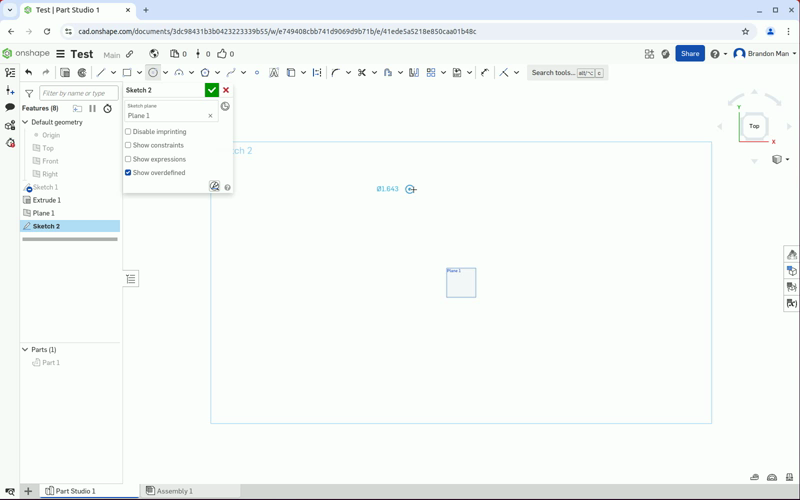
key(esc)
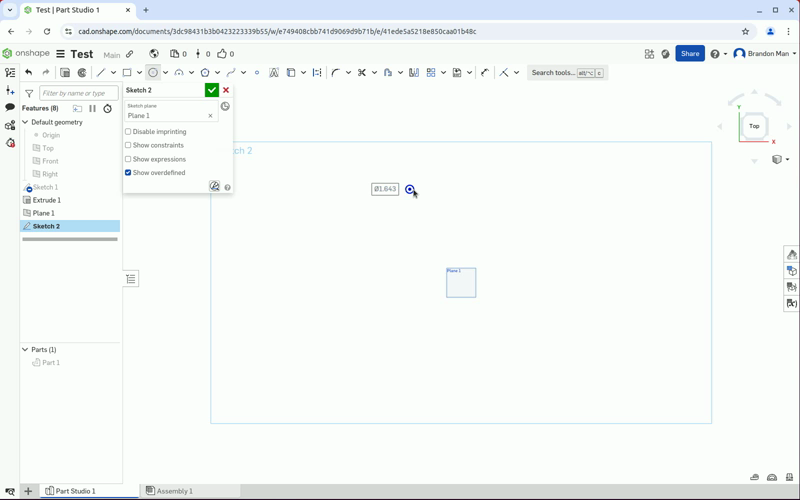
mouse_move(411, 186)
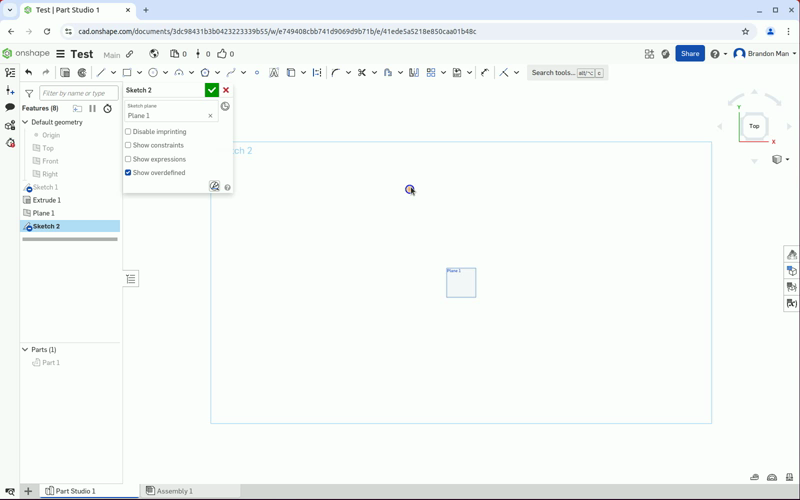
scroll(6)
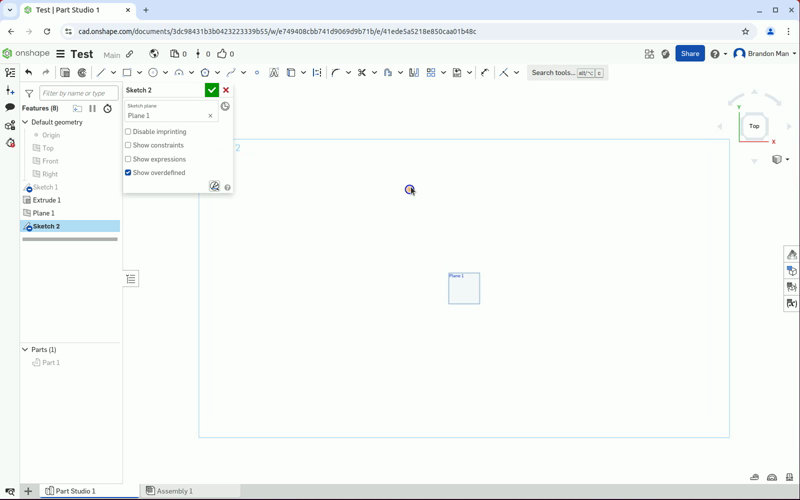
scroll(6)
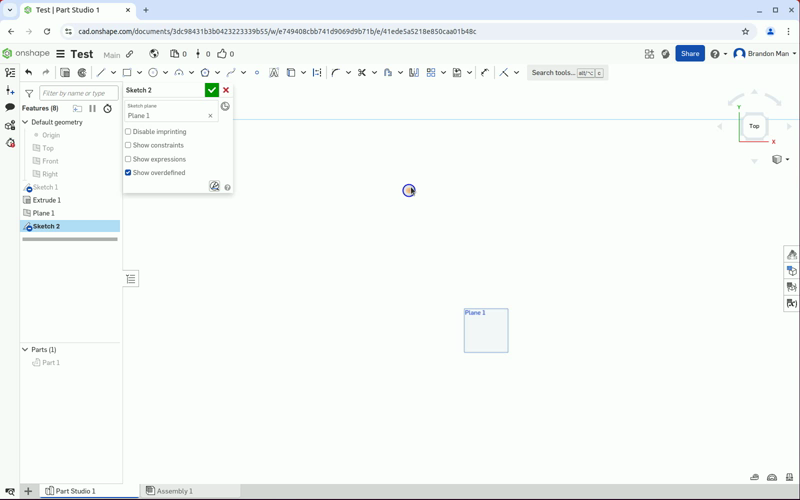
scroll(6)
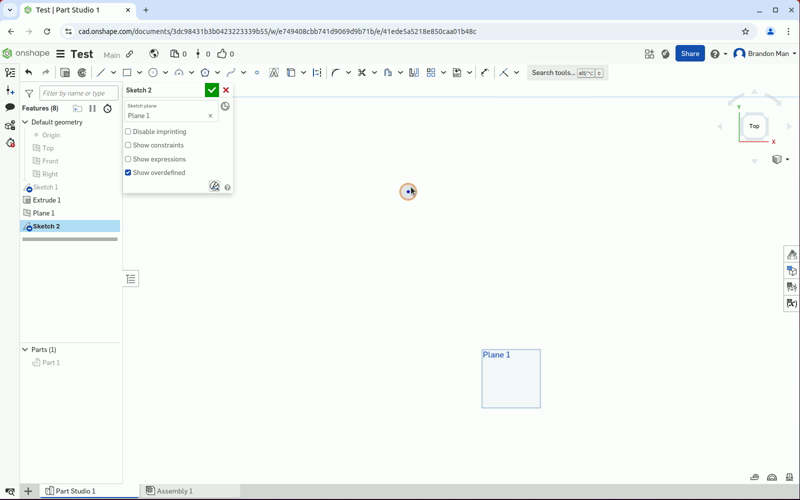
scroll(6)
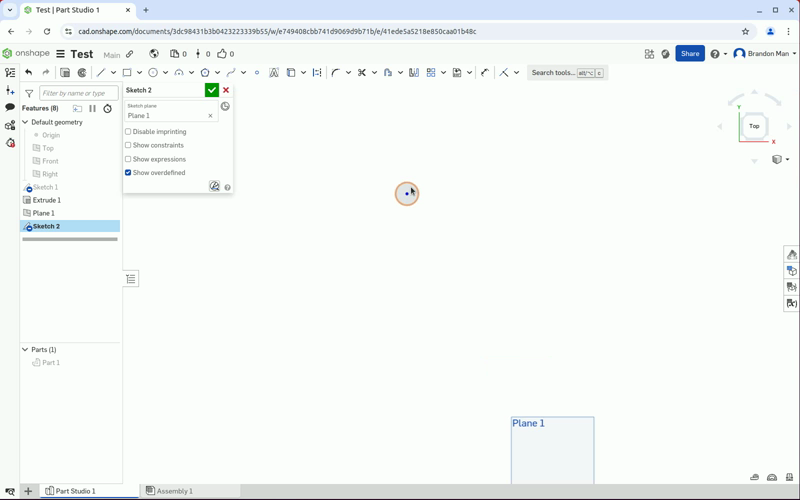
scroll(6)
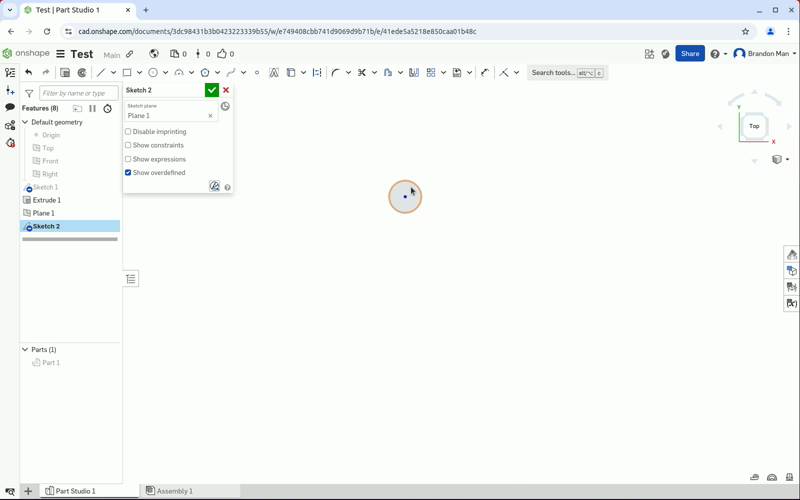
scroll(6)
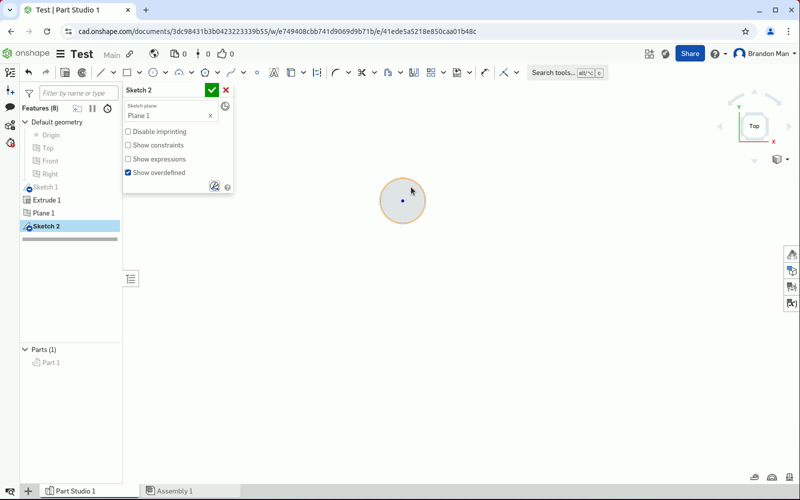
scroll(6)
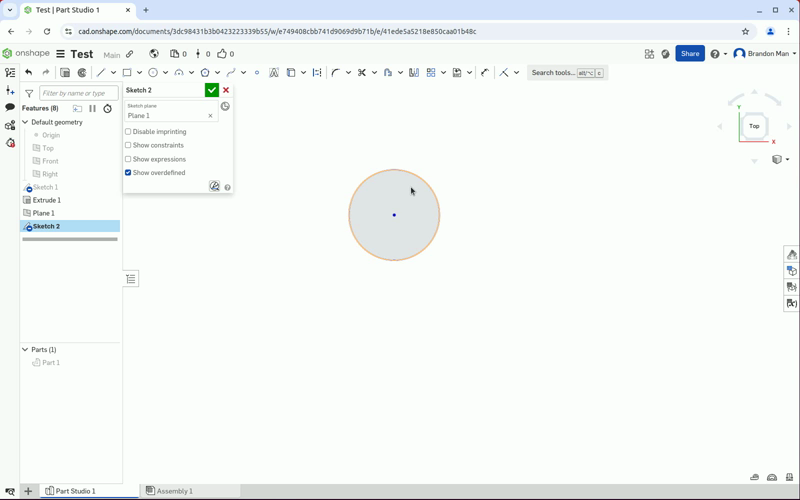
click(411, 186)
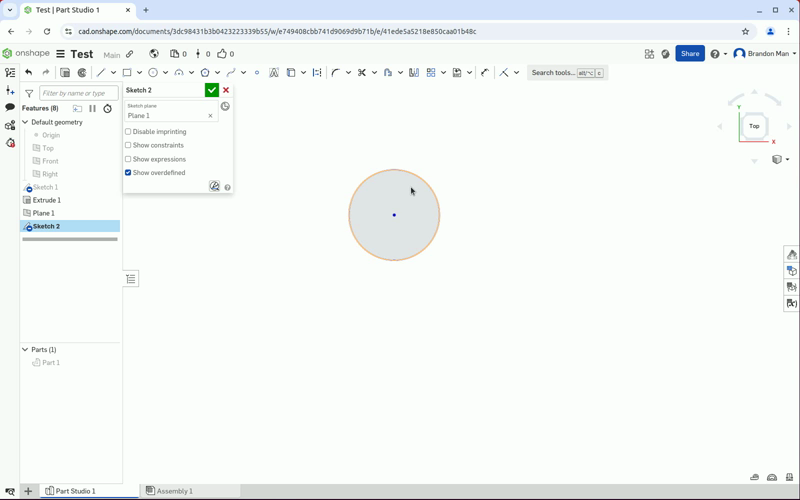
scroll(-6)
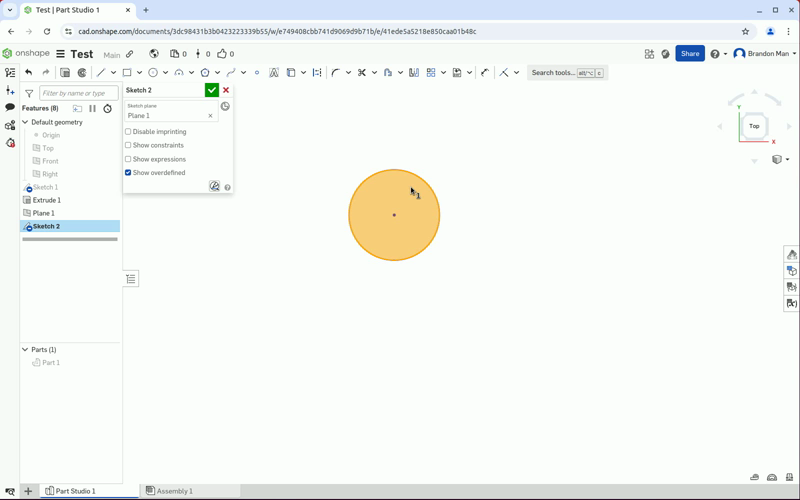
scroll(-6)
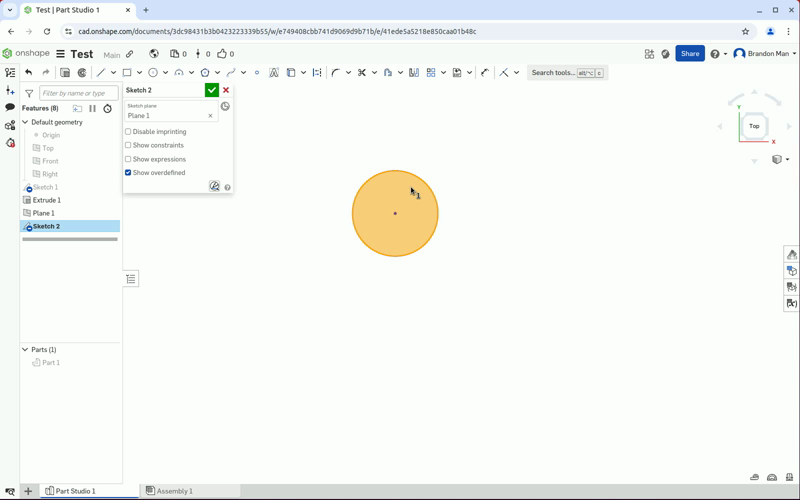
scroll(-6)
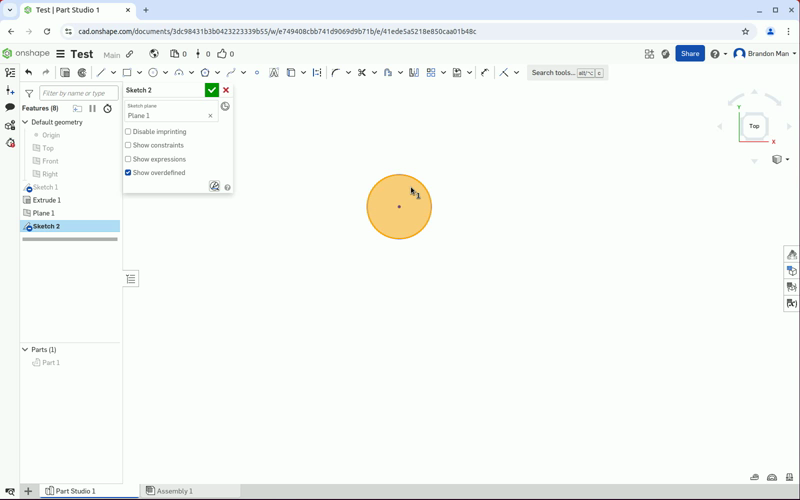
scroll(-6)
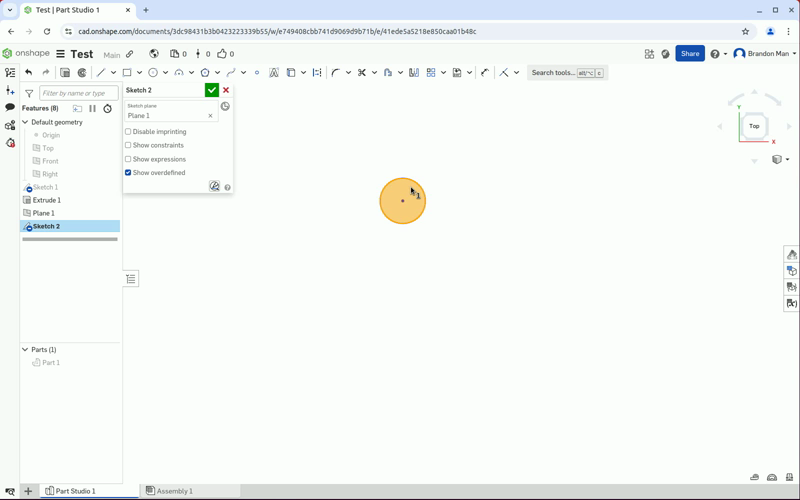
scroll(-6)
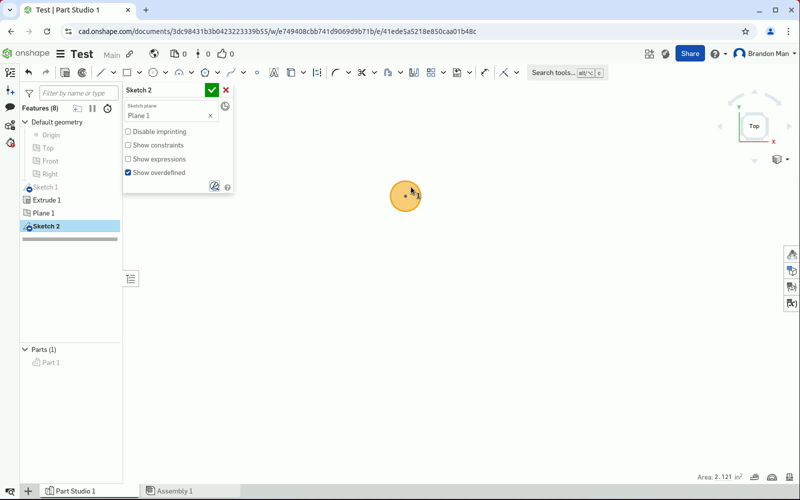
scroll(-6)
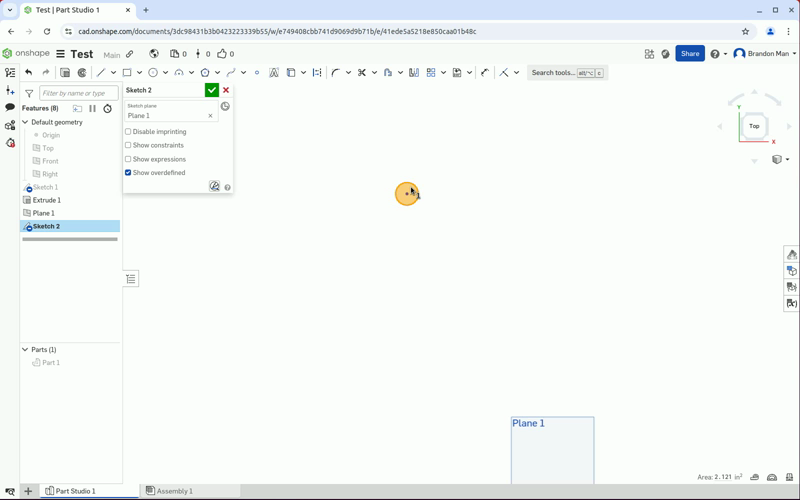
scroll(-6)
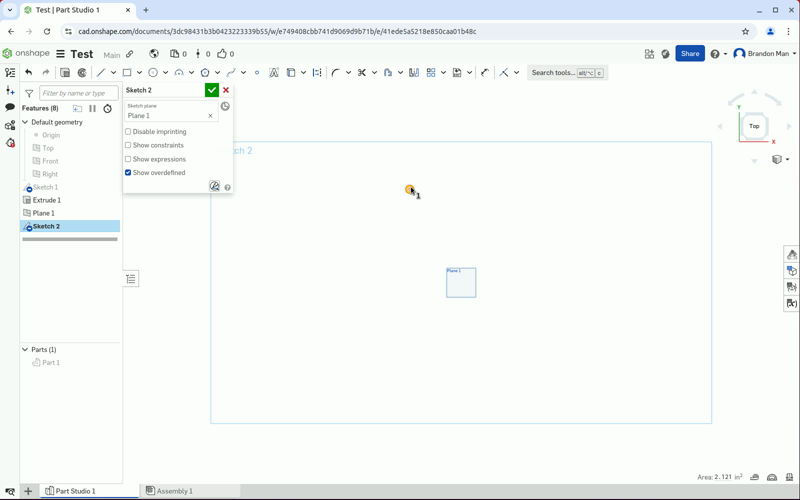
mouse_move(73, 352)
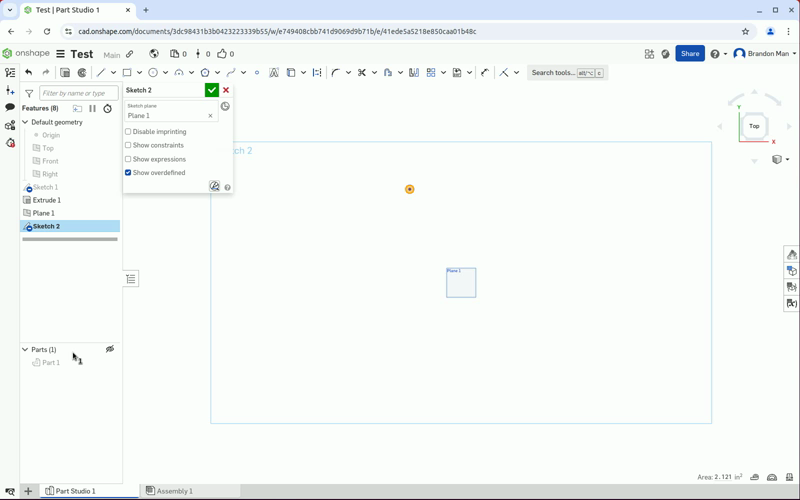
key(shift+y)
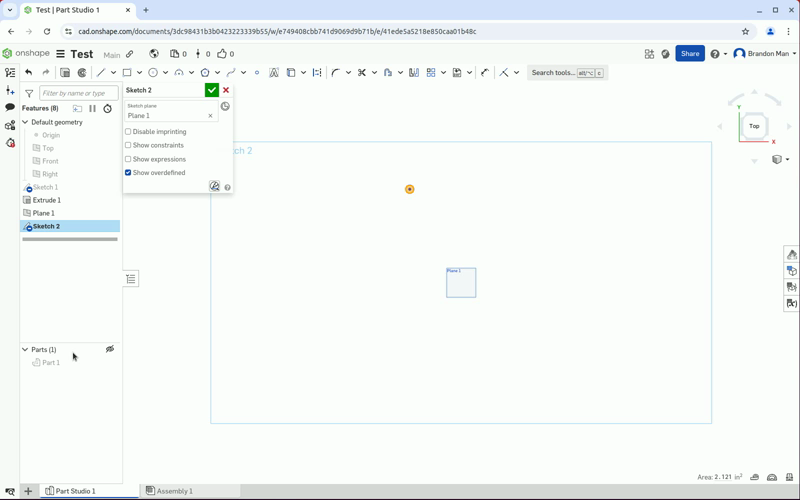
key(shift+e)
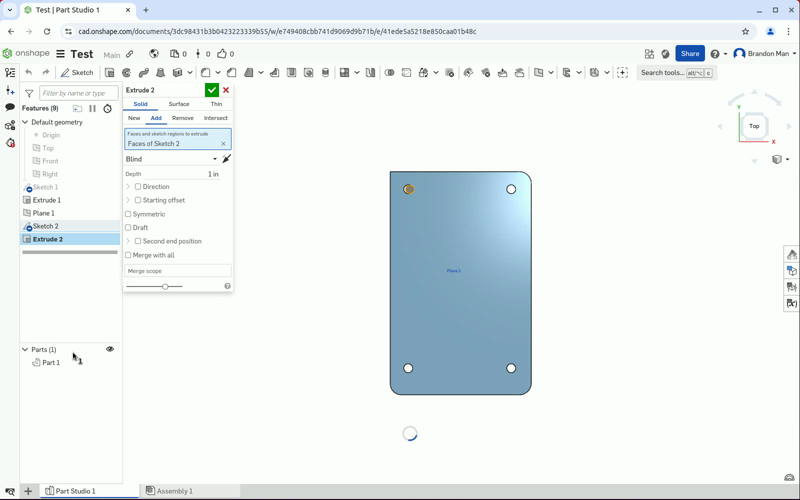
mouse_move(143, 106)
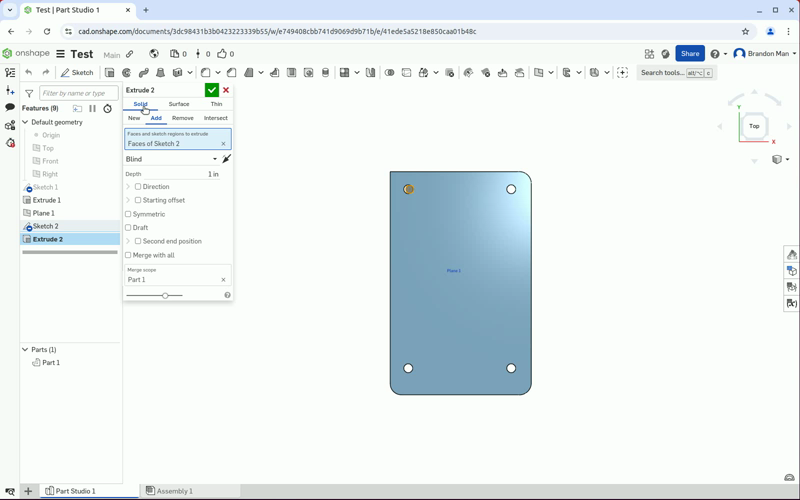
click(143, 106)
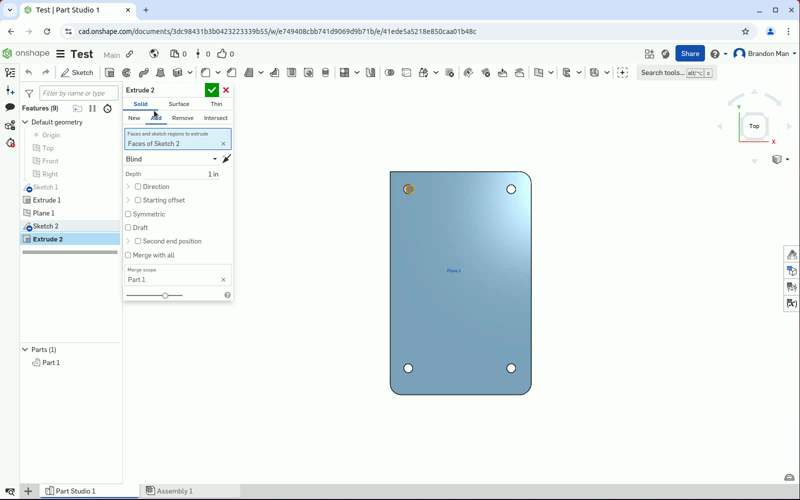
mouse_move(186, 120)
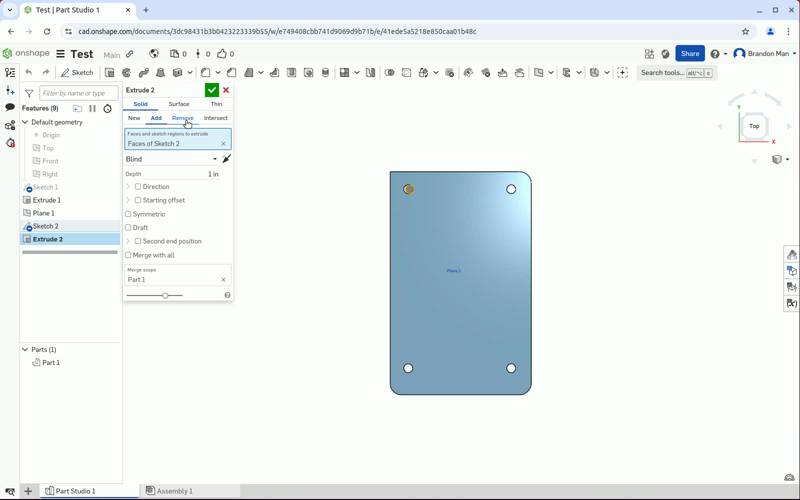
click(186, 120)
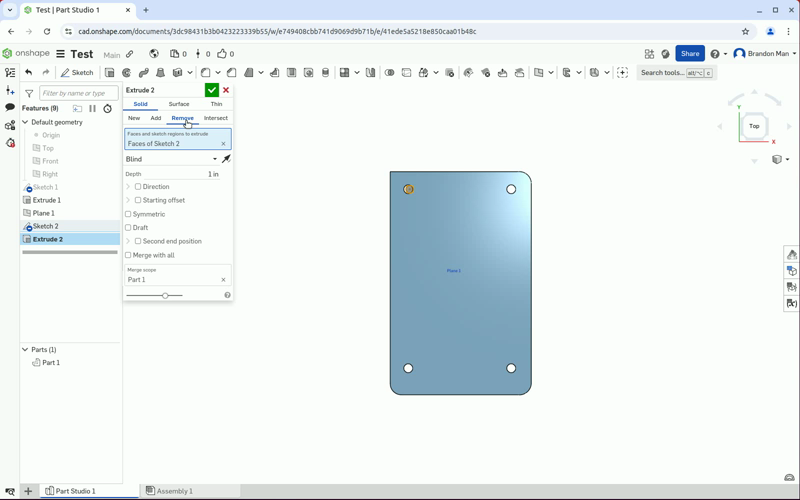
key(tab, 4)
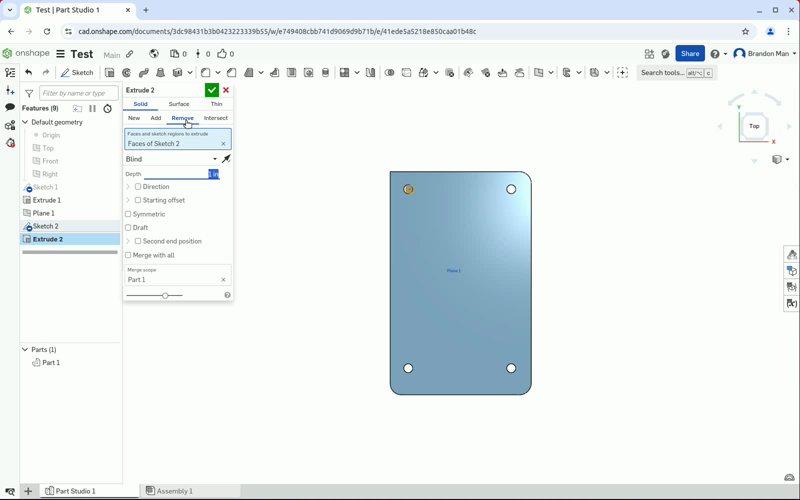
text(2.407)
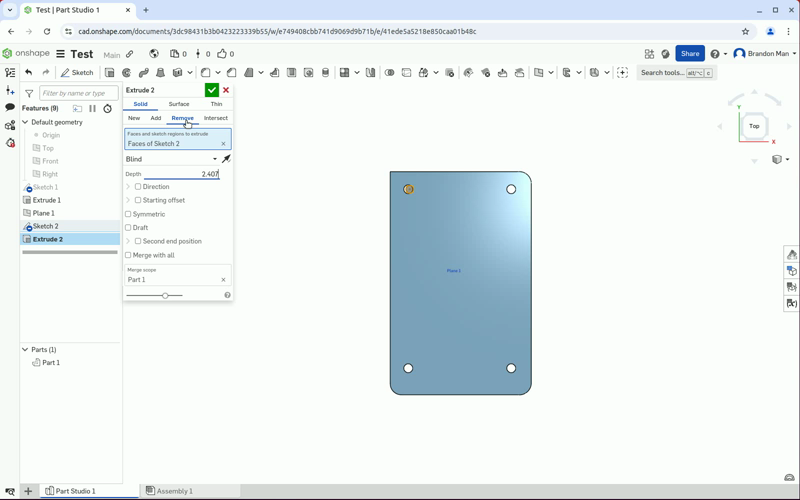
key(tab, 6)
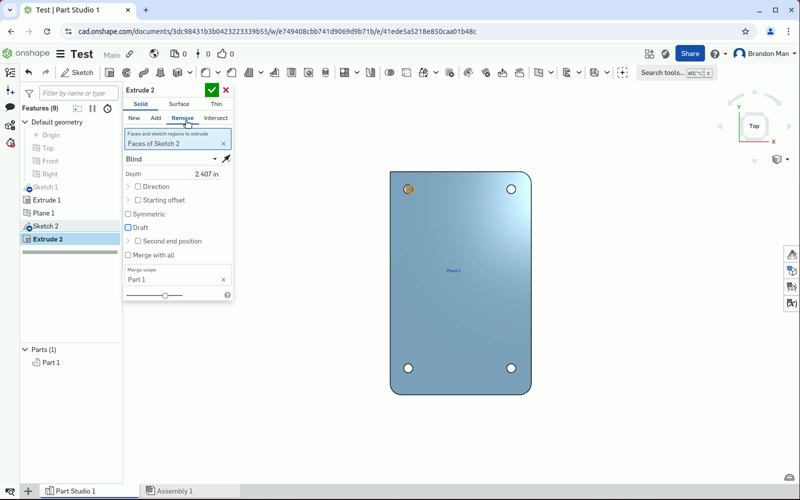
key(space)
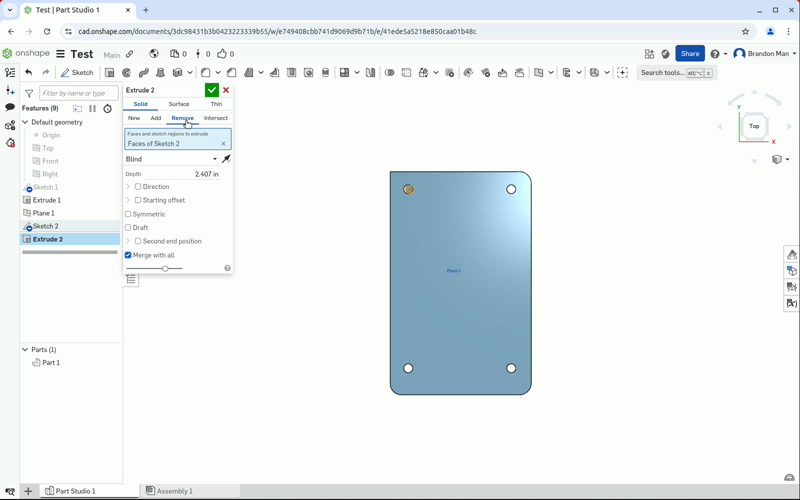
key(enter)
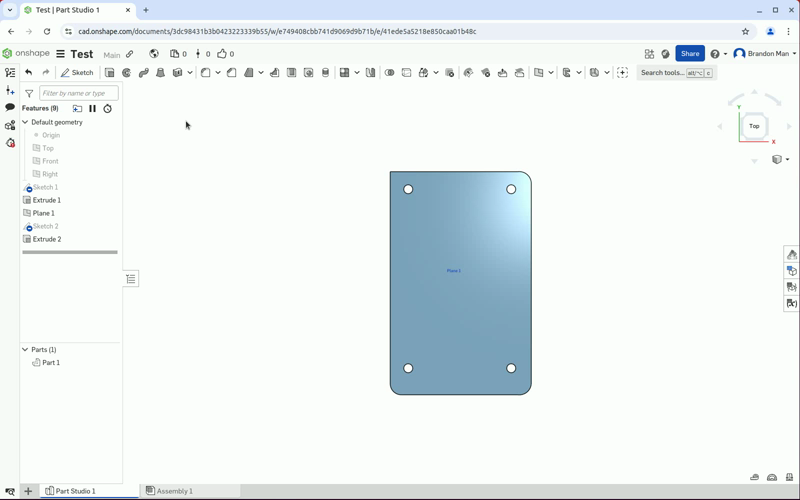
key(shift+h)
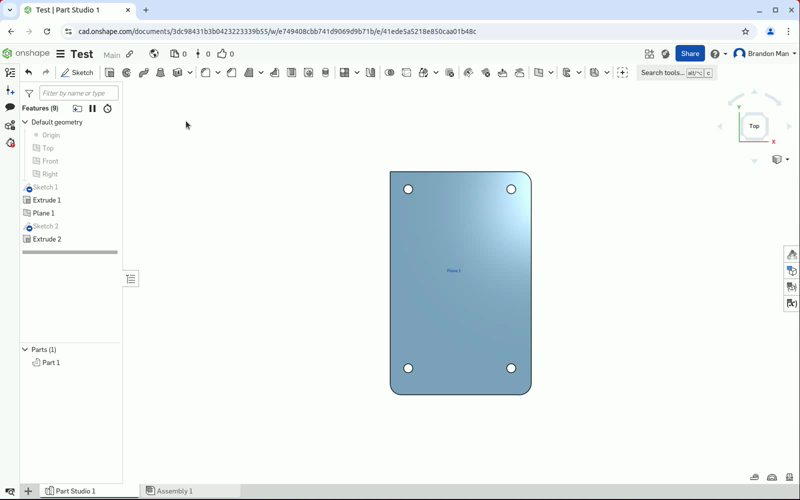
key(shift+h)
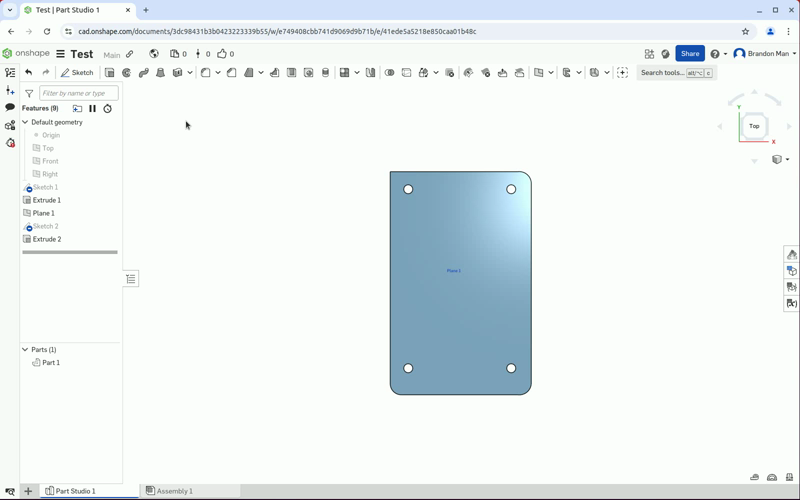
mouse_move(73, 189)
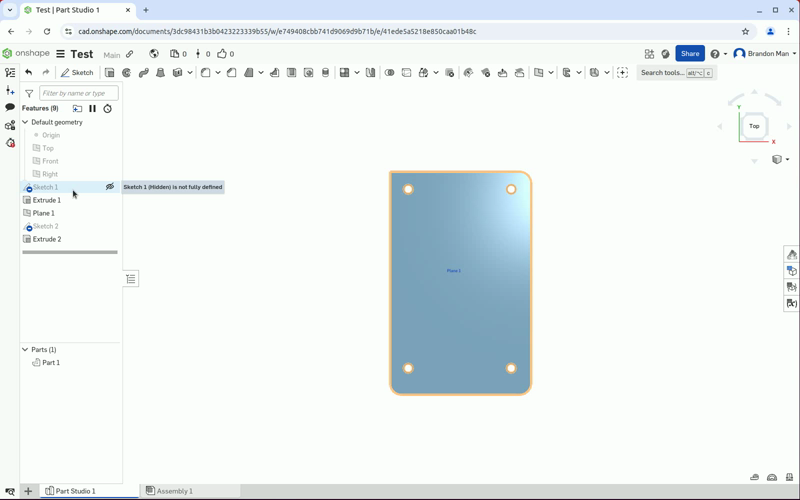
click(73, 189)
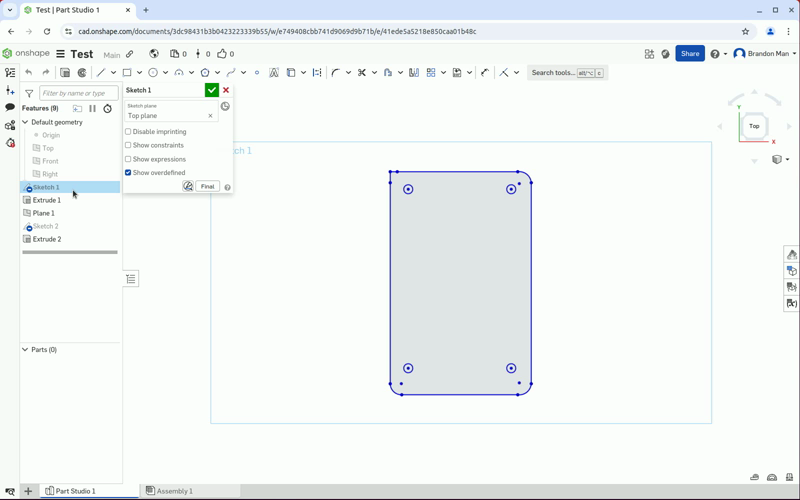
mouse_move(229, 92)
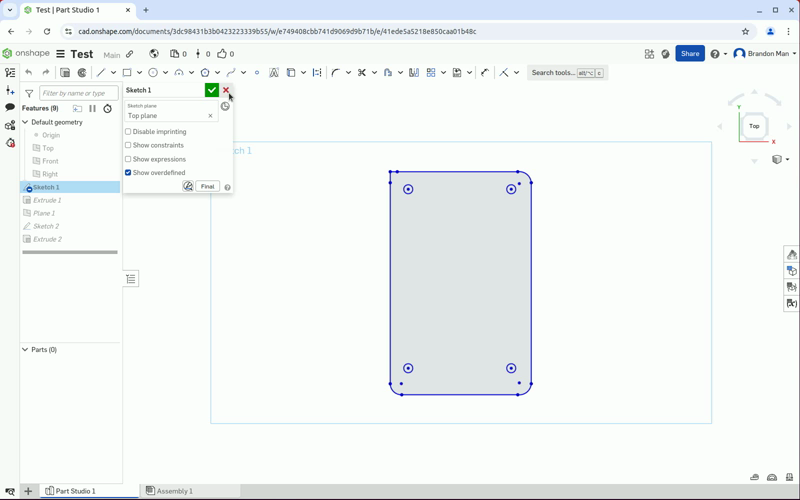
click(229, 92)
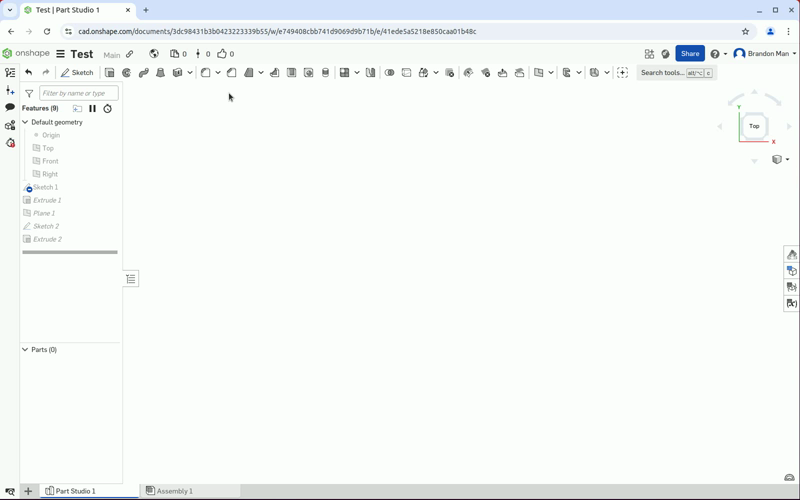
key(shift+s)
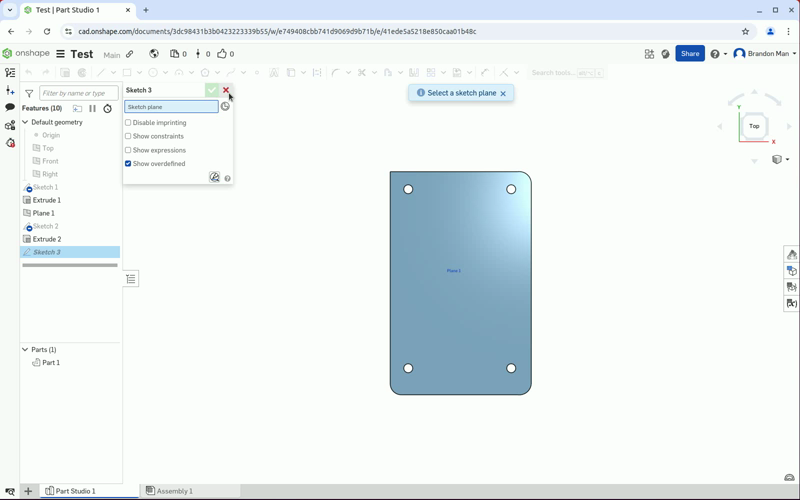
mouse_move(73, 215)
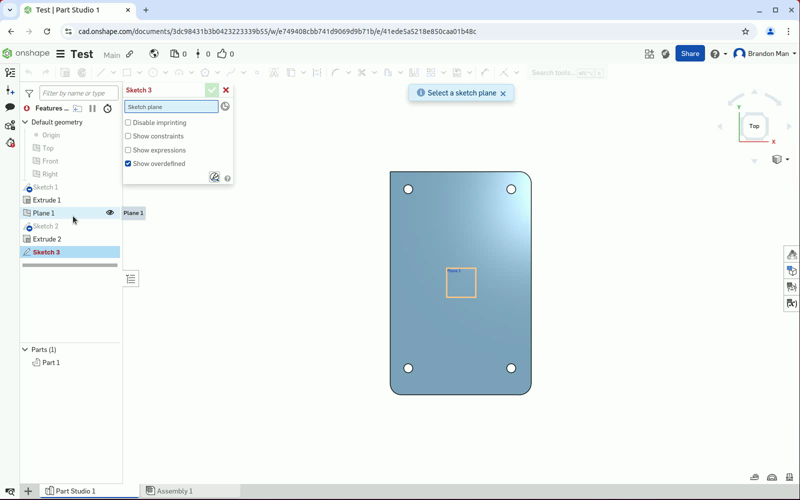
click(73, 215)
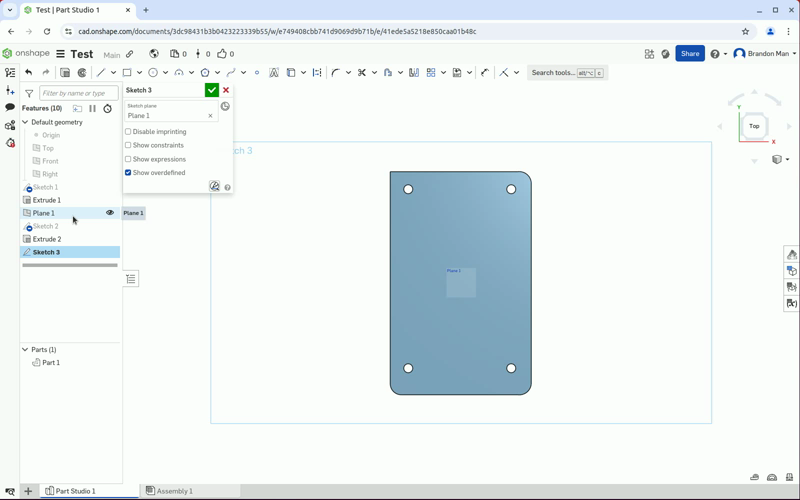
mouse_move(73, 352)
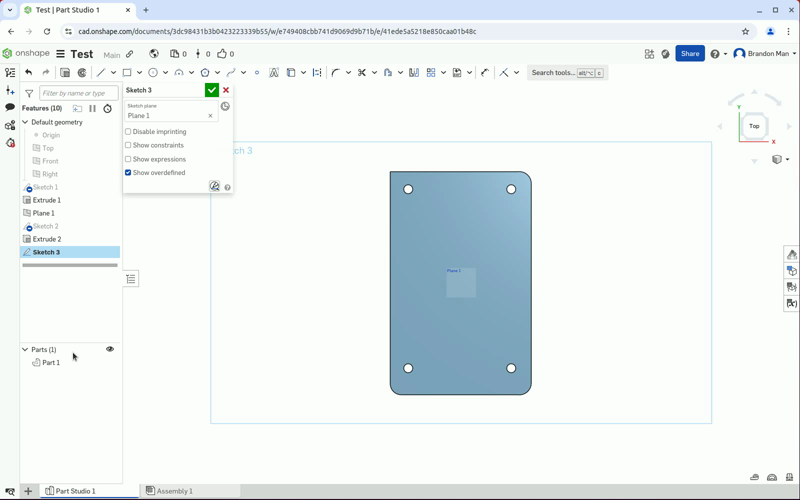
key(y)
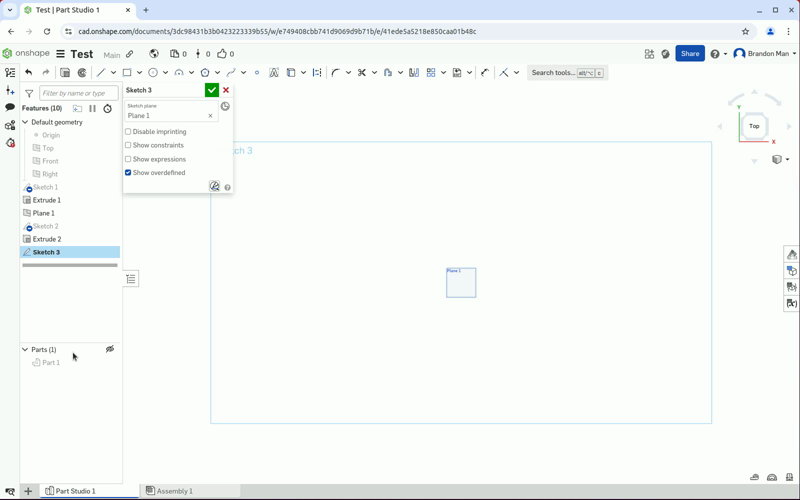
key(c)
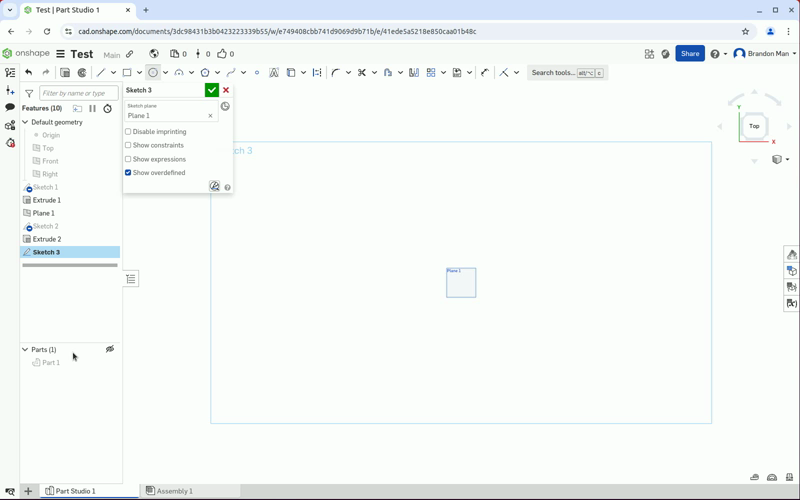
key_down(shift)
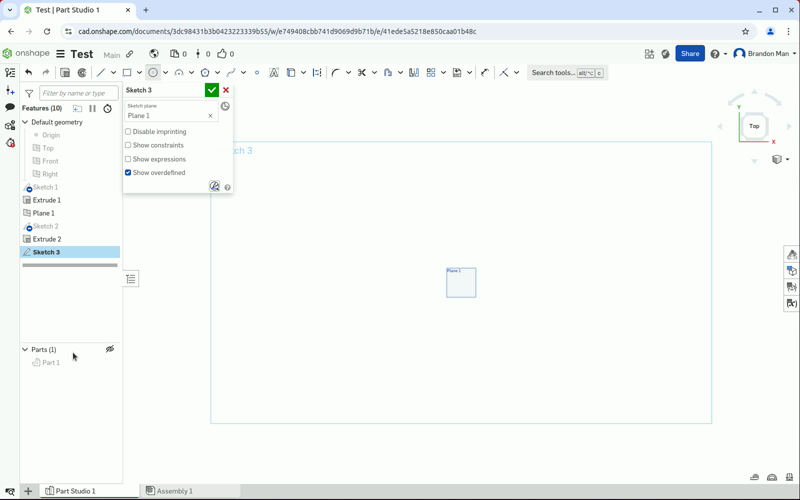
mouse_move(513, 189)
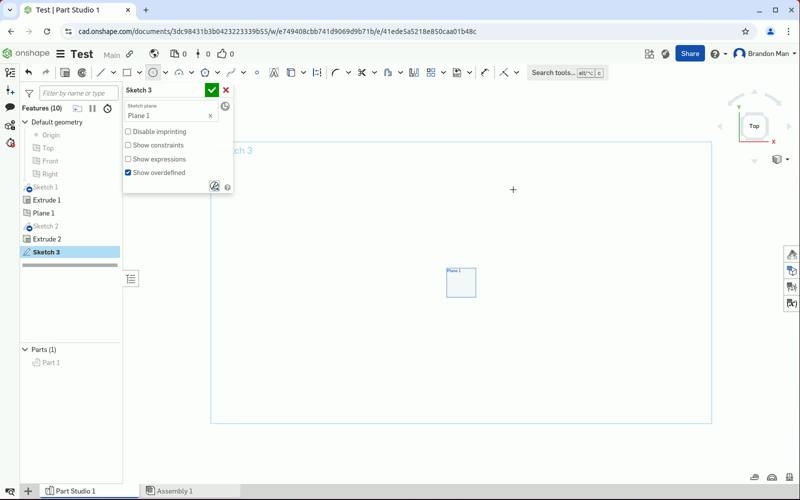
click(513, 189)
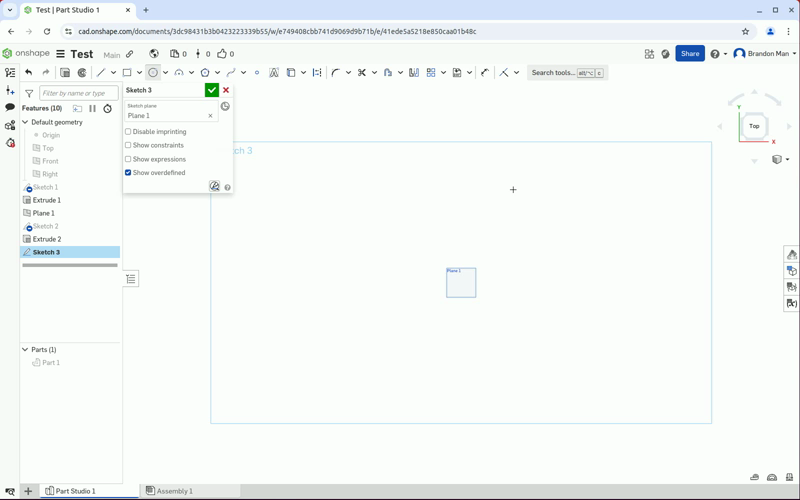
key_up(shift)
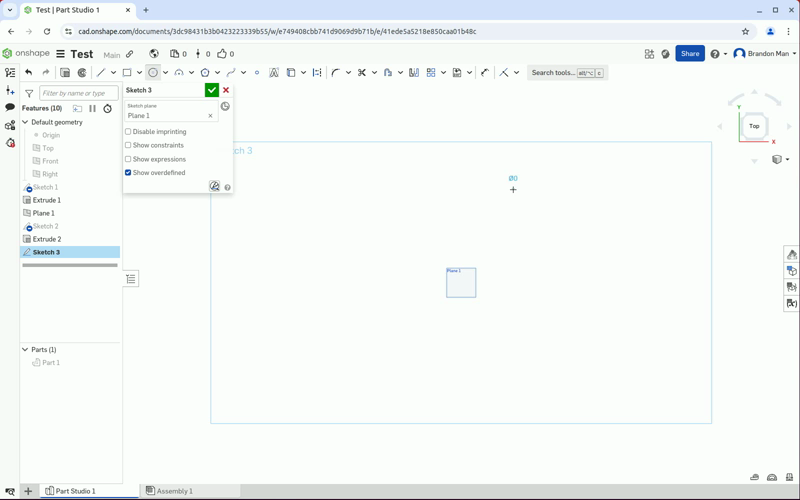
mouse_move(516, 189)
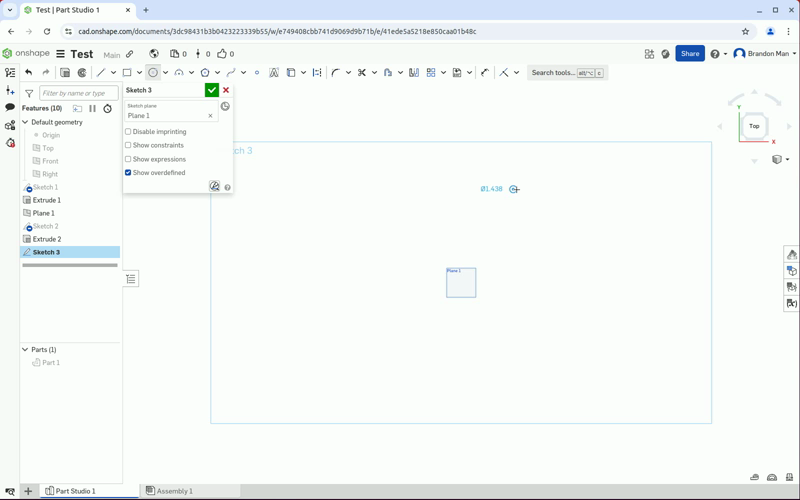
click(516, 189)
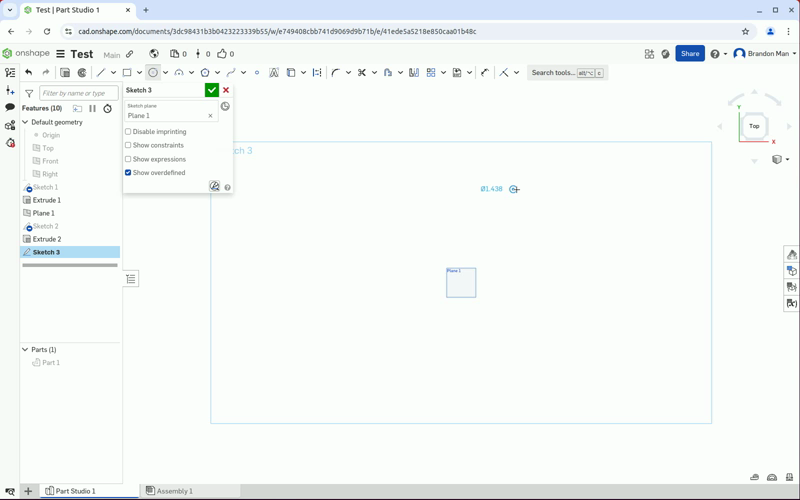
key(esc)
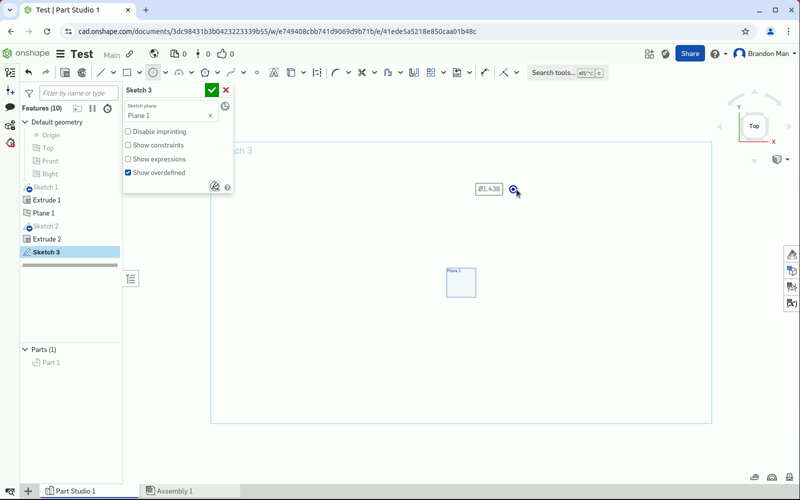
mouse_move(515, 186)
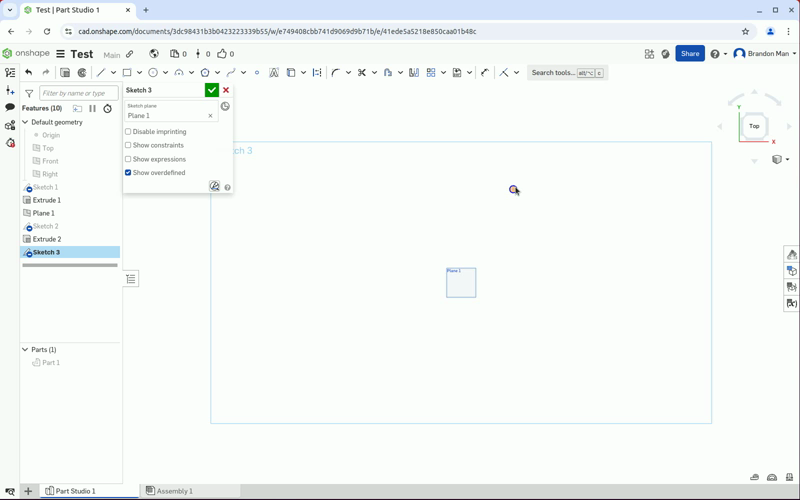
scroll(6)
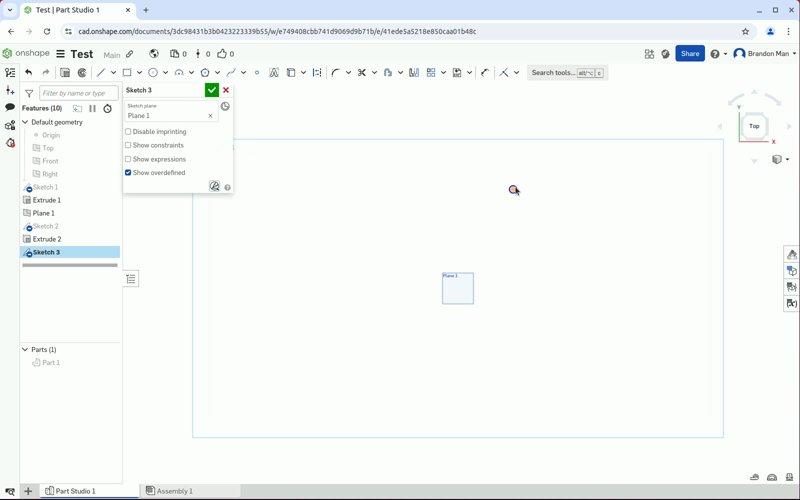
scroll(6)
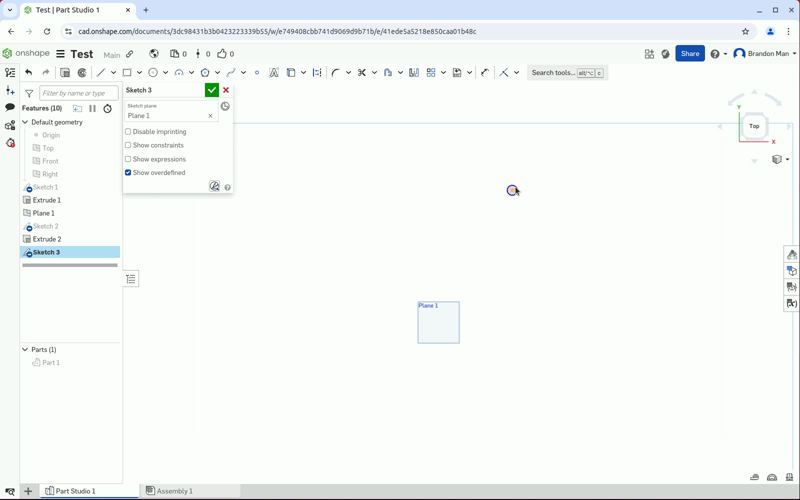
scroll(6)
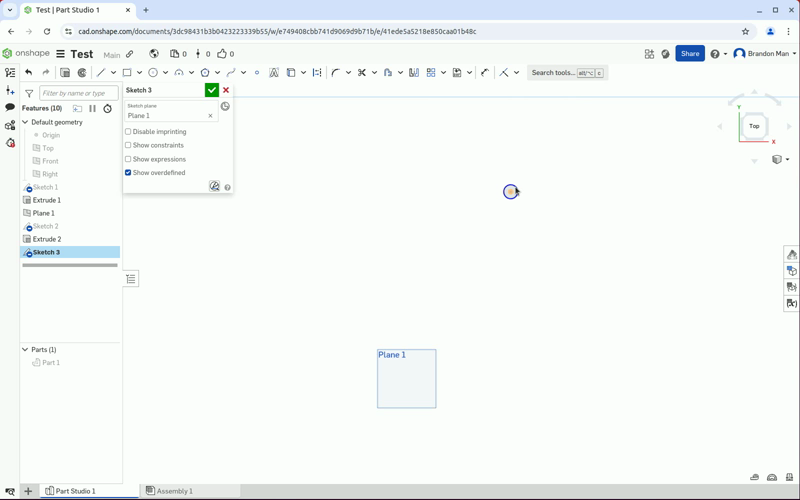
scroll(6)
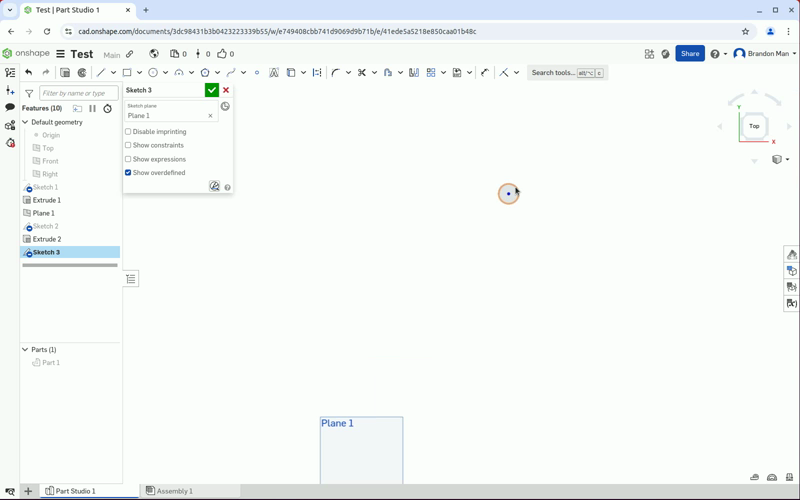
scroll(6)
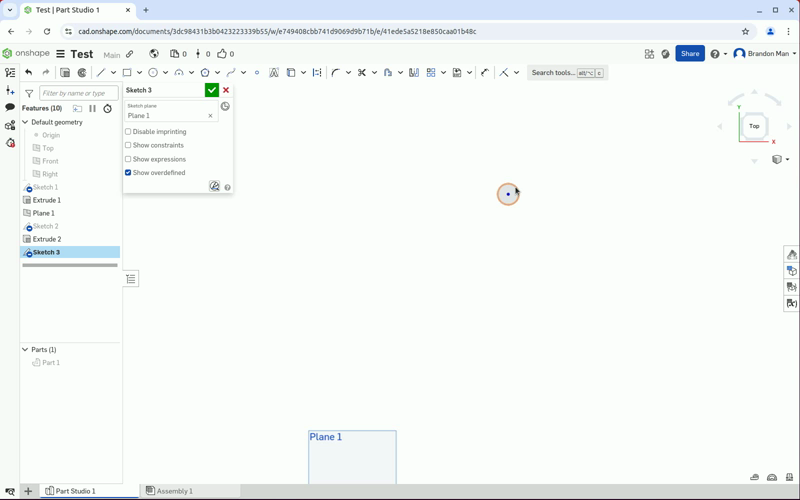
scroll(6)
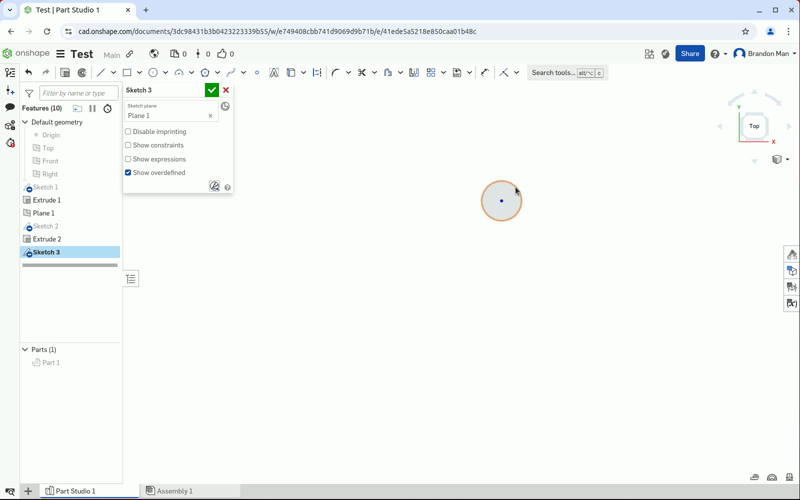
scroll(6)
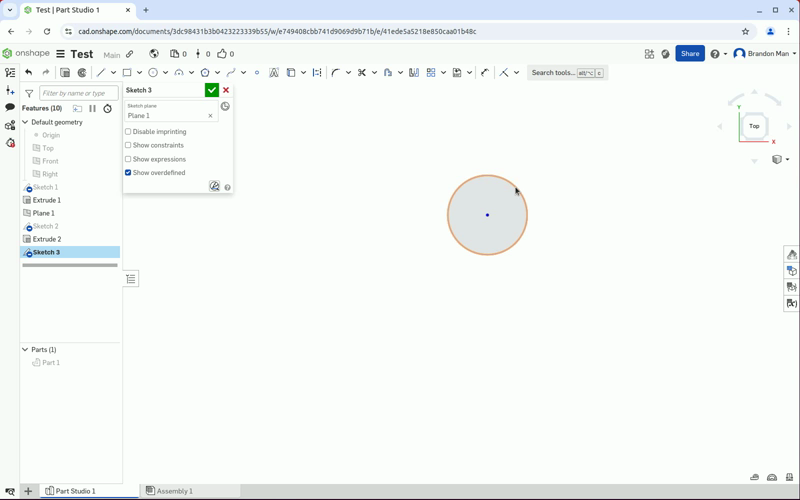
click(515, 186)
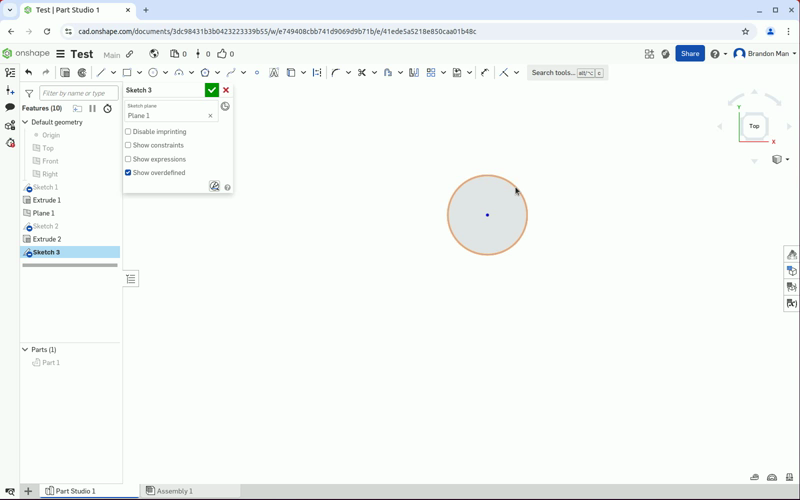
scroll(-6)
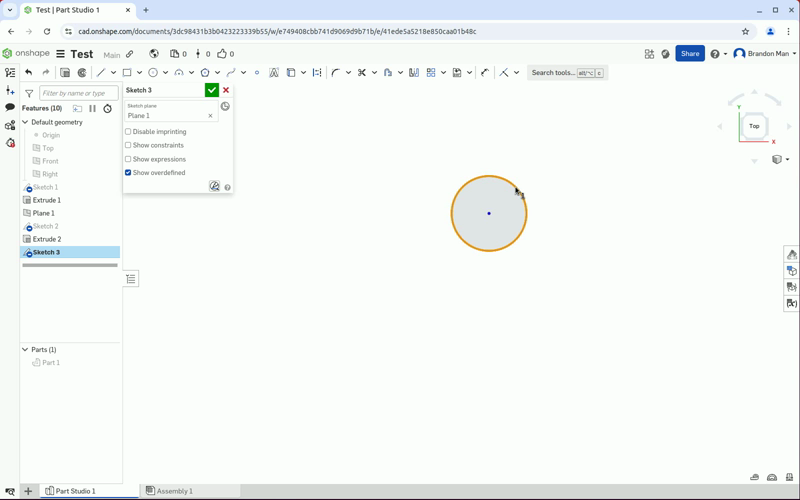
scroll(-6)
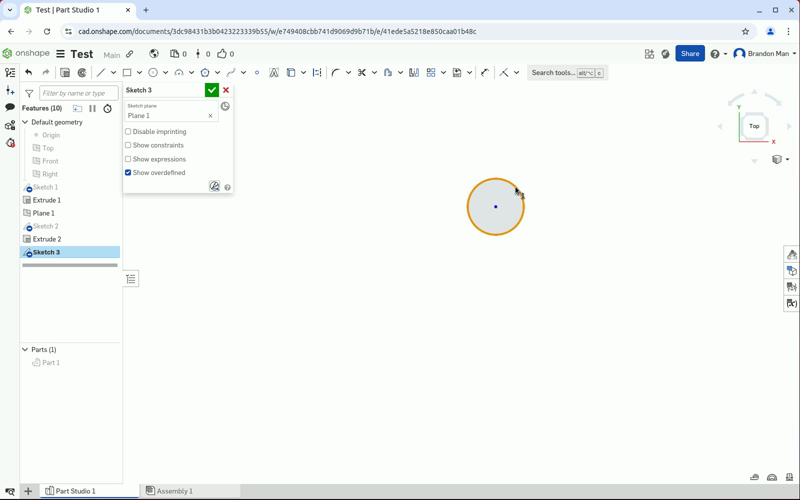
scroll(-6)
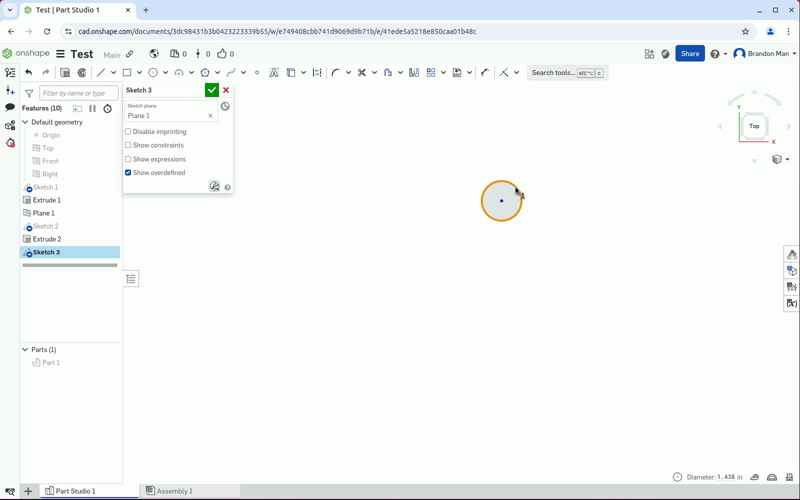
scroll(-6)
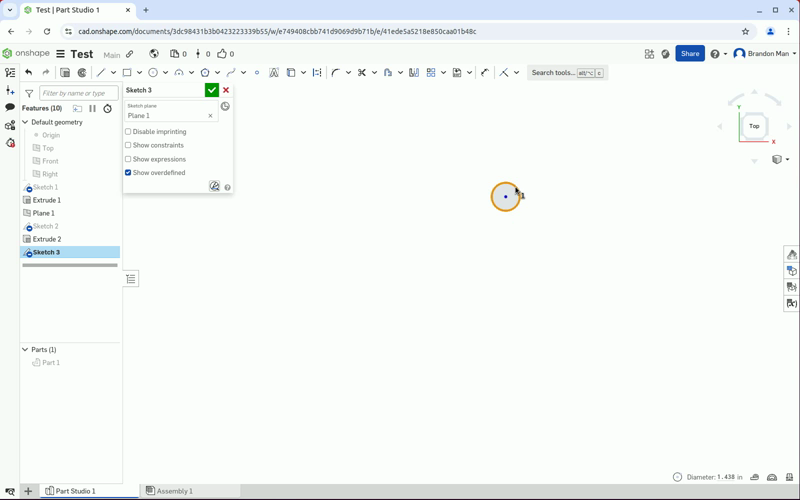
scroll(-6)
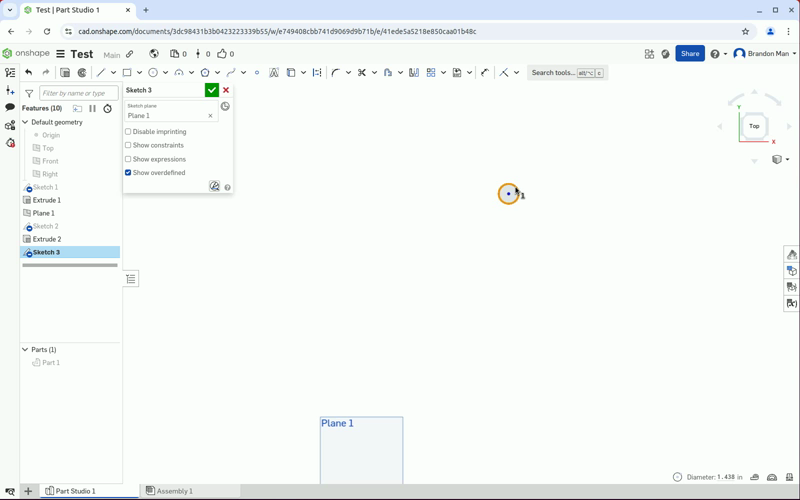
scroll(-6)
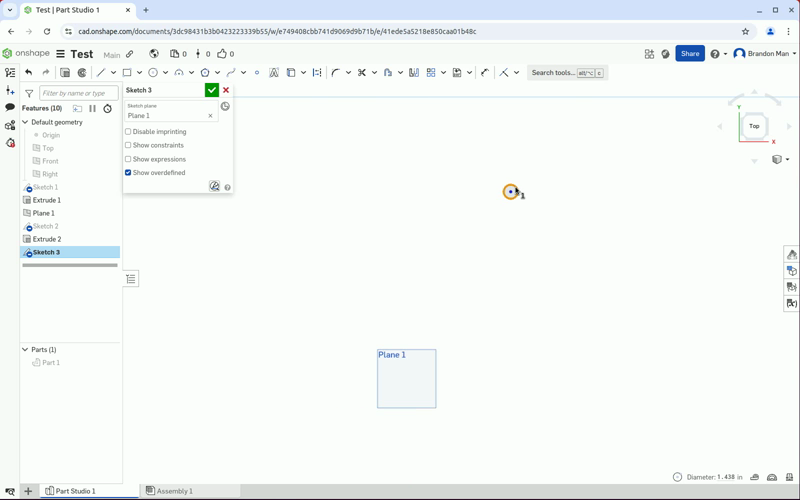
scroll(-6)
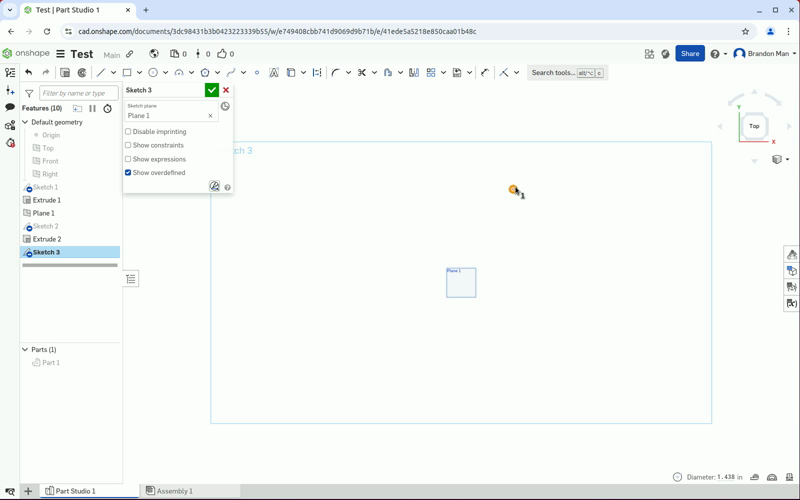
mouse_move(73, 352)
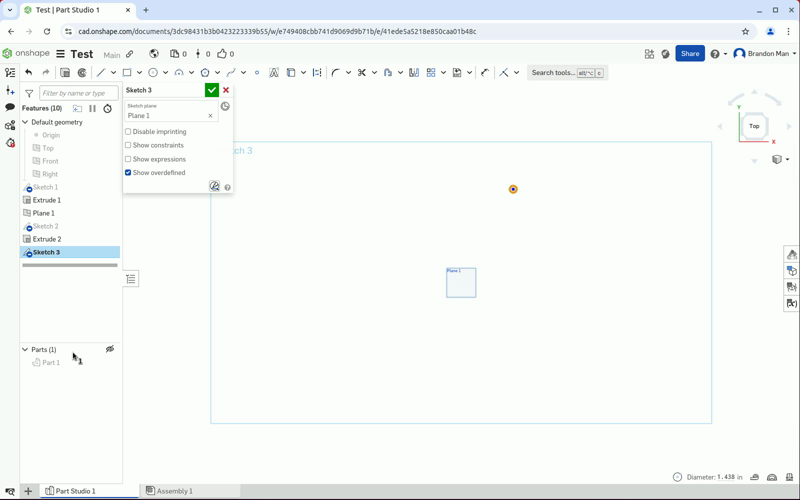
key(shift+y)
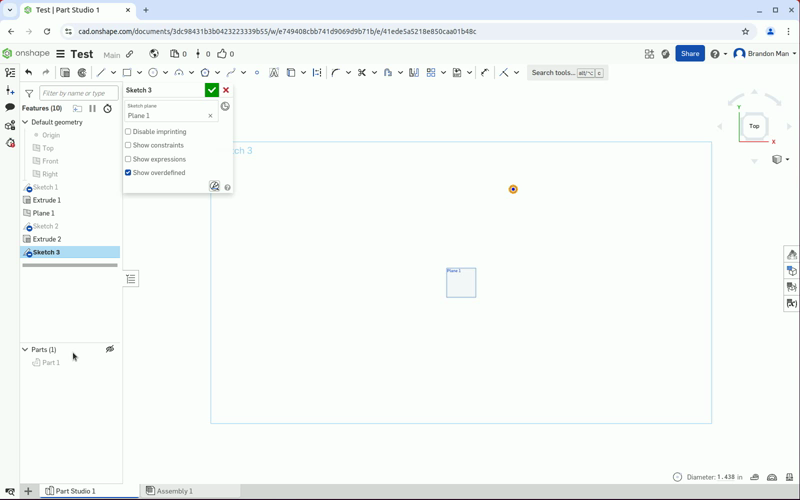
key(shift+e)
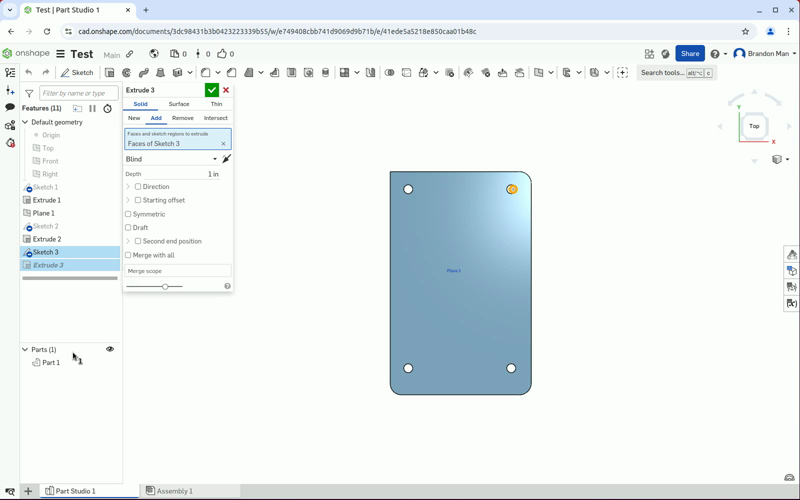
mouse_move(143, 106)
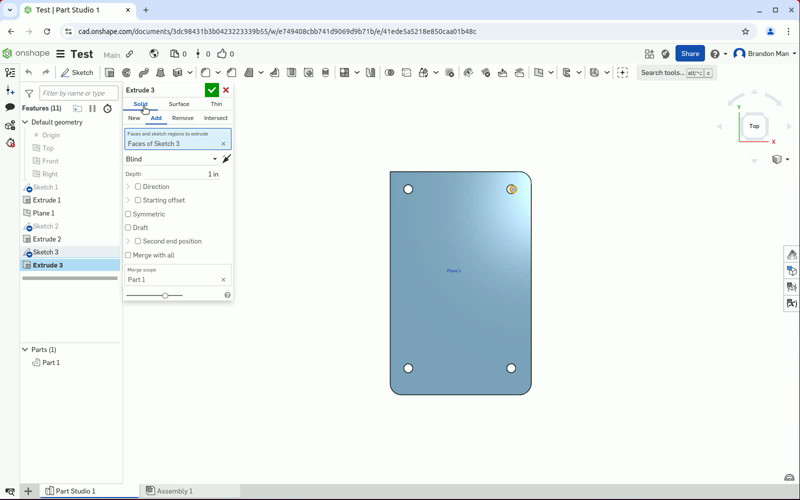
click(143, 106)
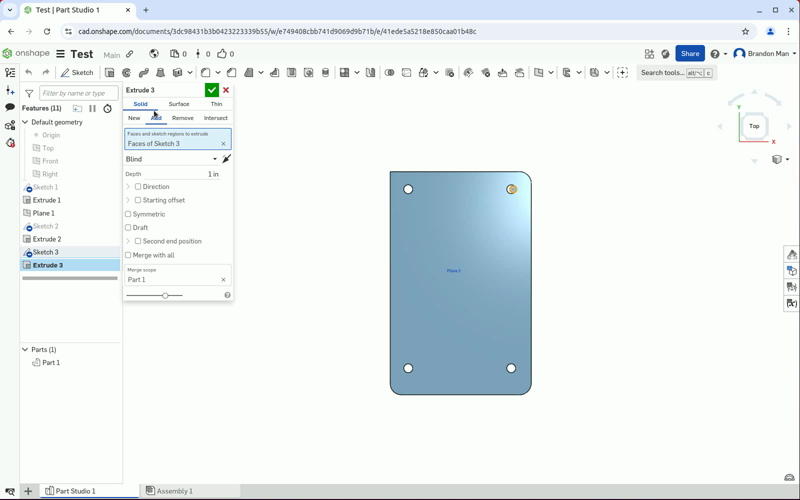
mouse_move(186, 120)
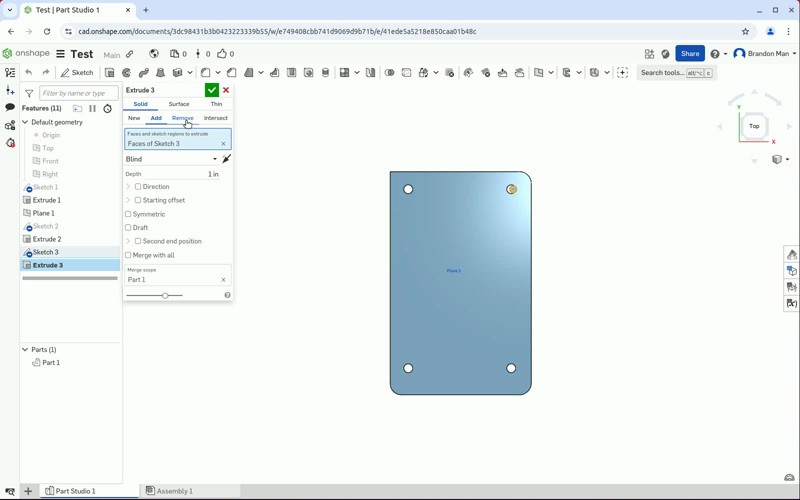
click(186, 120)
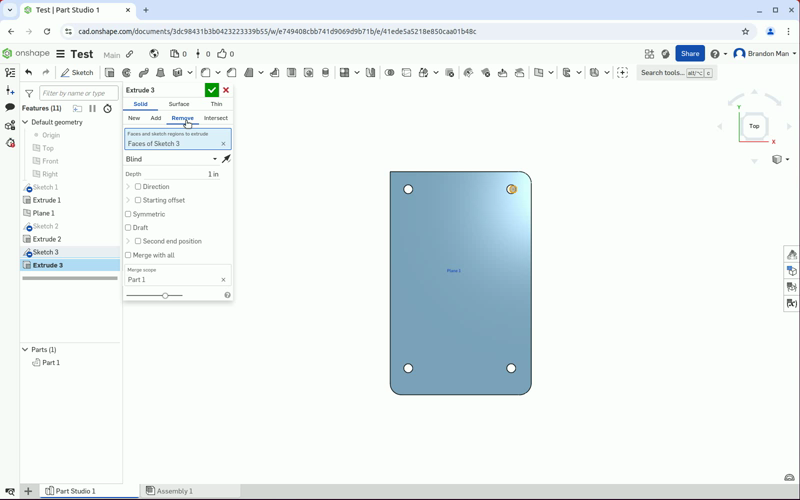
key(tab, 4)
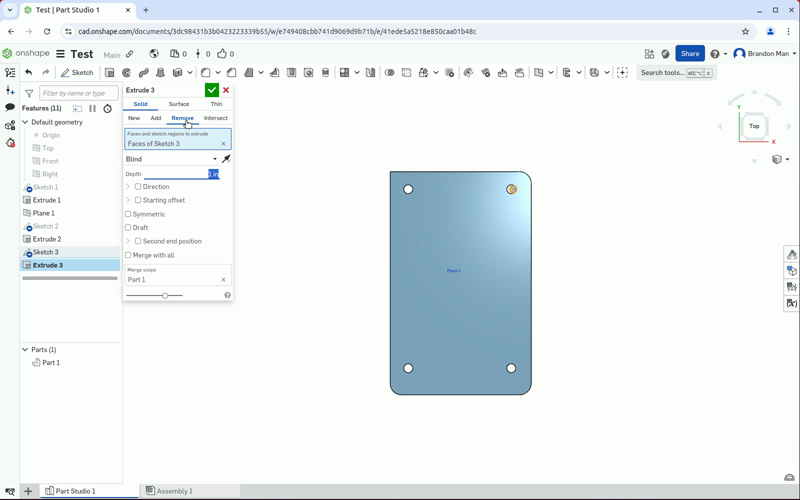
text(2.407)
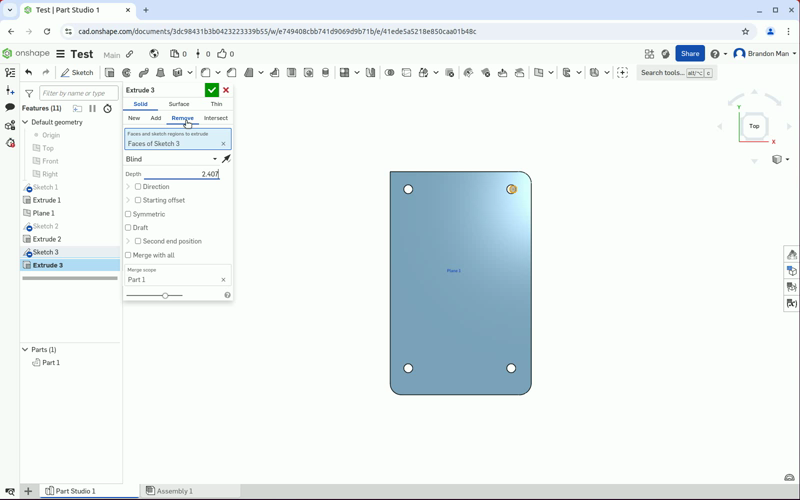
key(tab, 6)
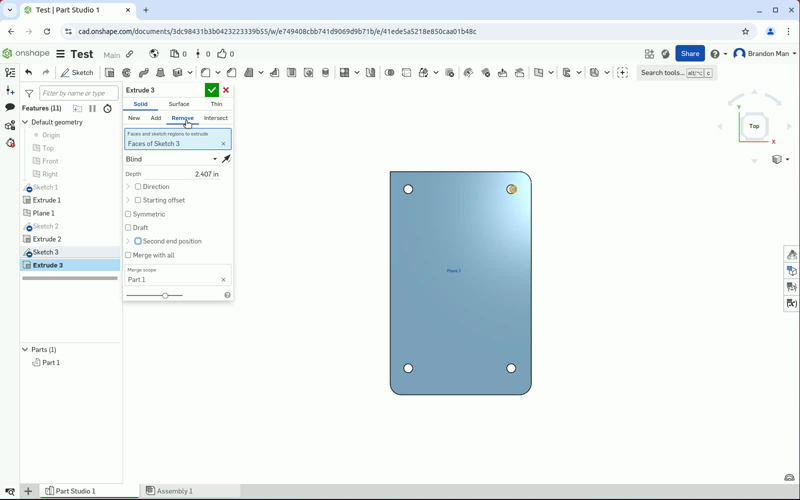
key(space)
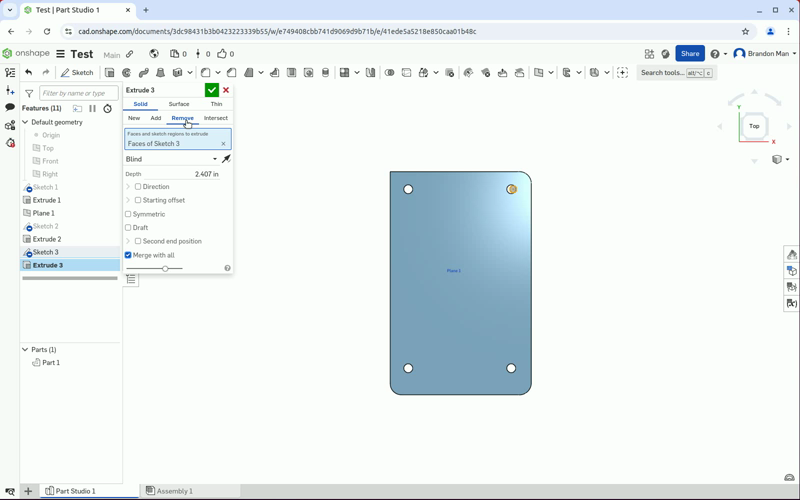
key(enter)
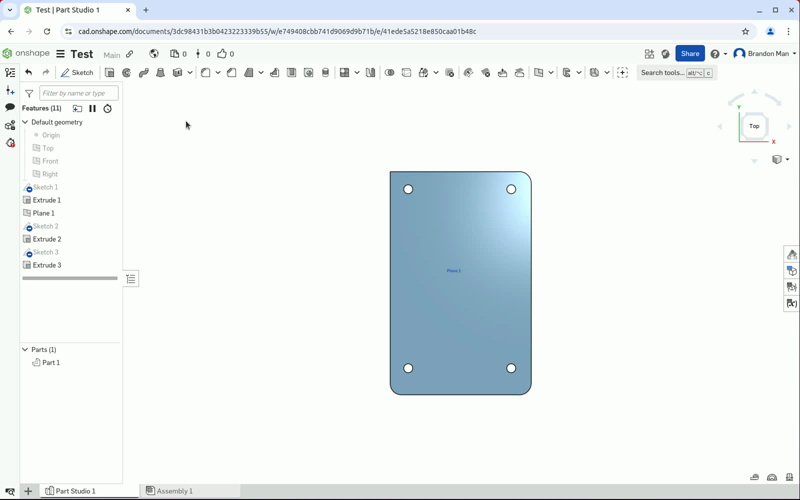
key(shift+h)
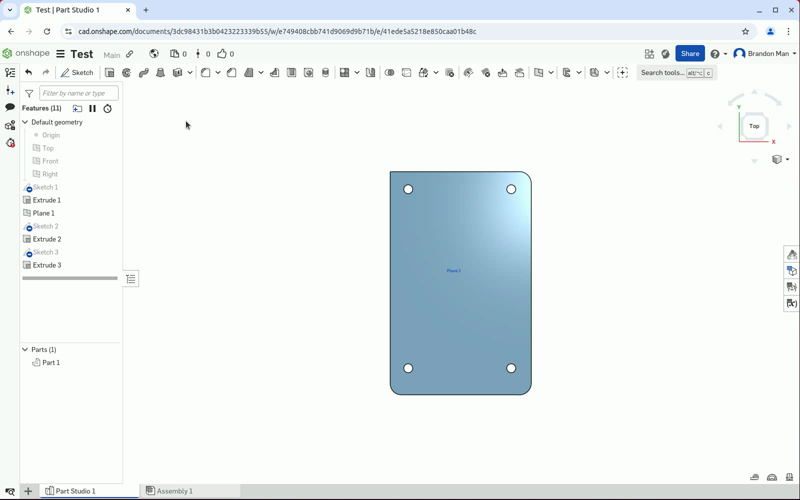
key(shift+h)
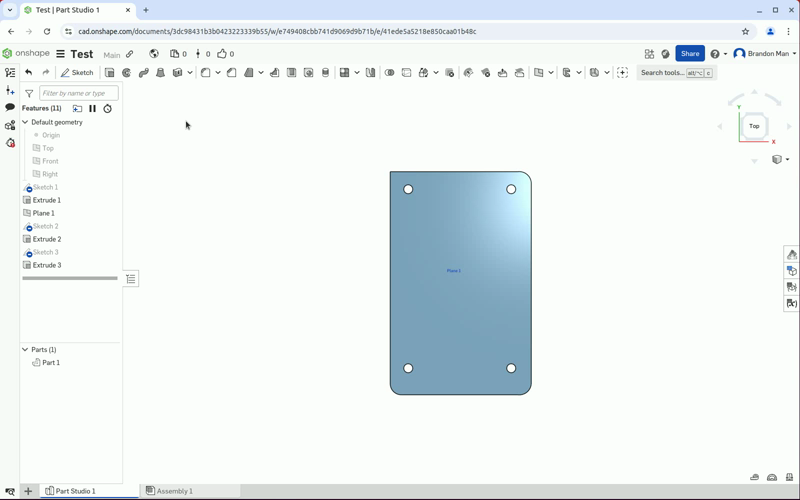
mouse_move(73, 189)
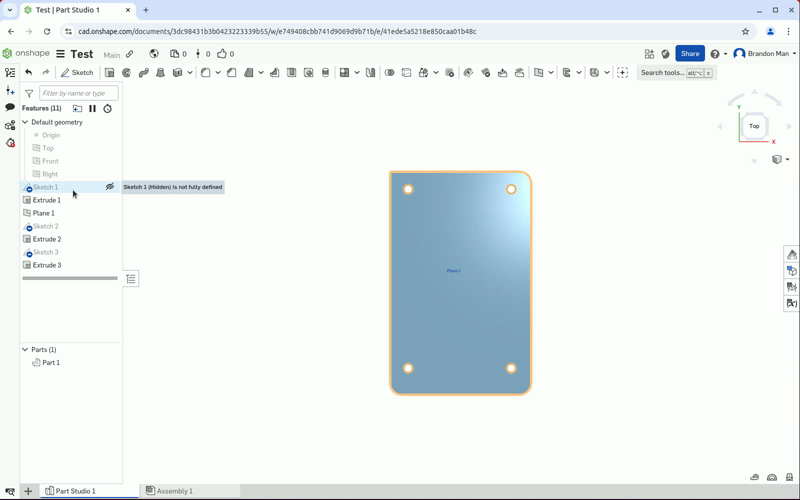
click(73, 189)
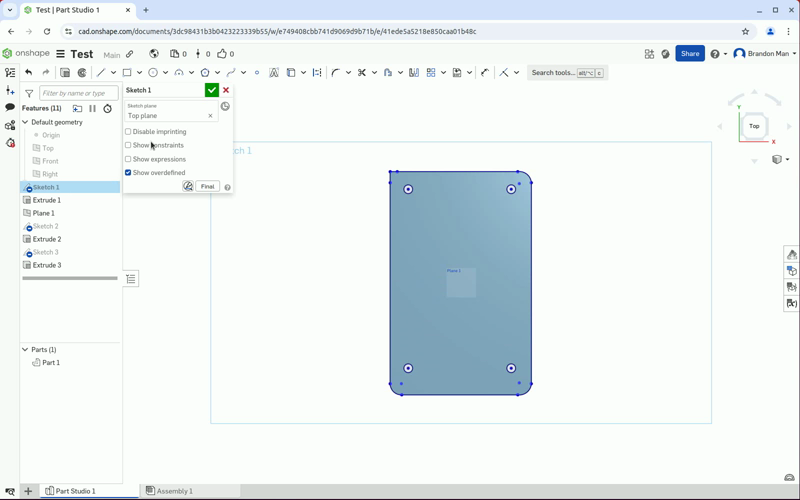
mouse_move(229, 92)
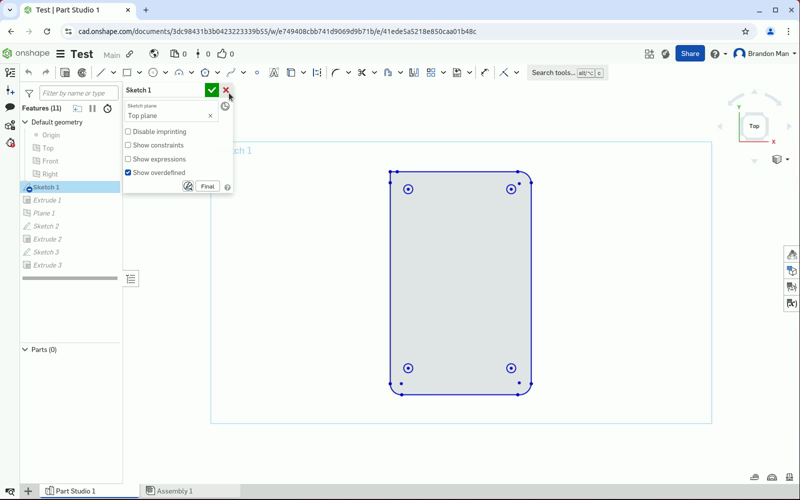
click(229, 92)
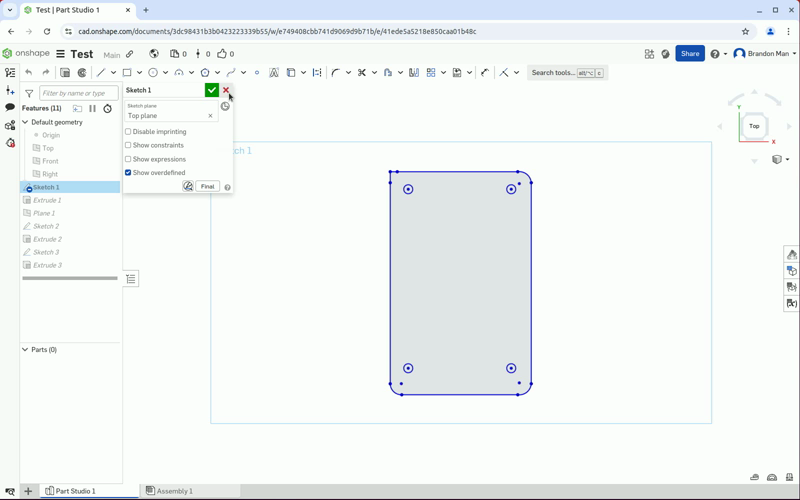
key(shift+s)
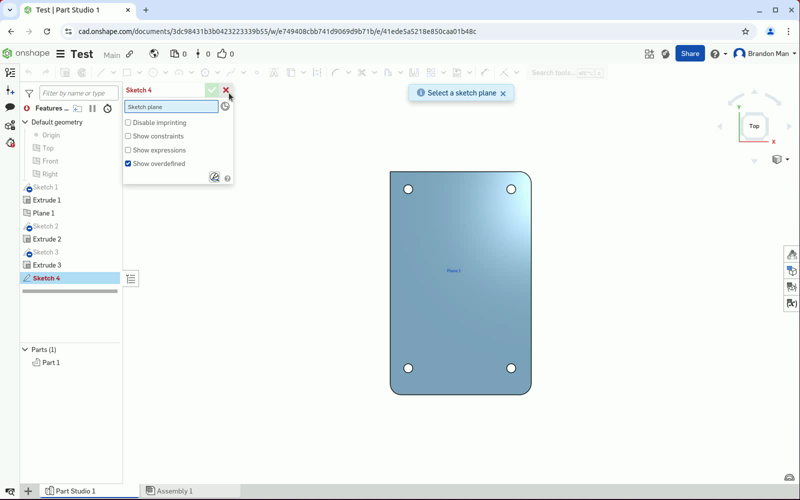
mouse_move(73, 215)
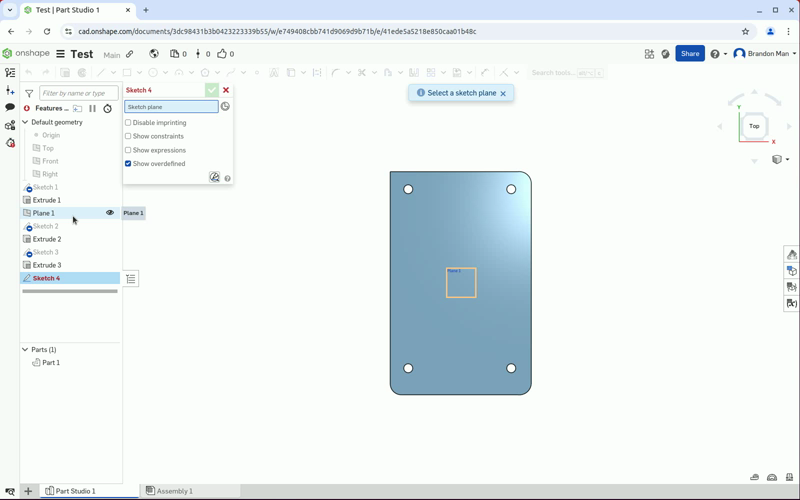
click(73, 215)
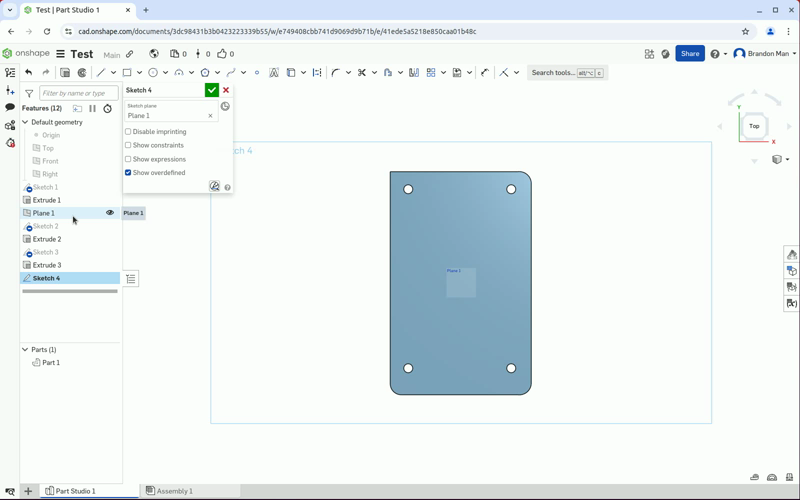
mouse_move(73, 352)
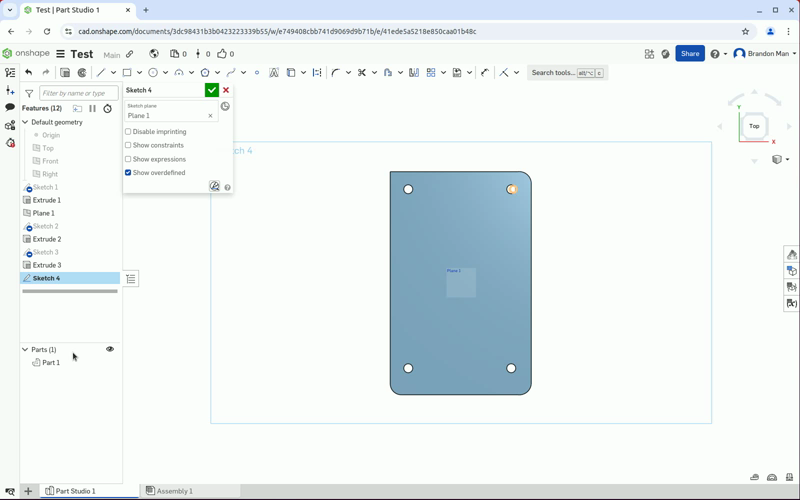
key(y)
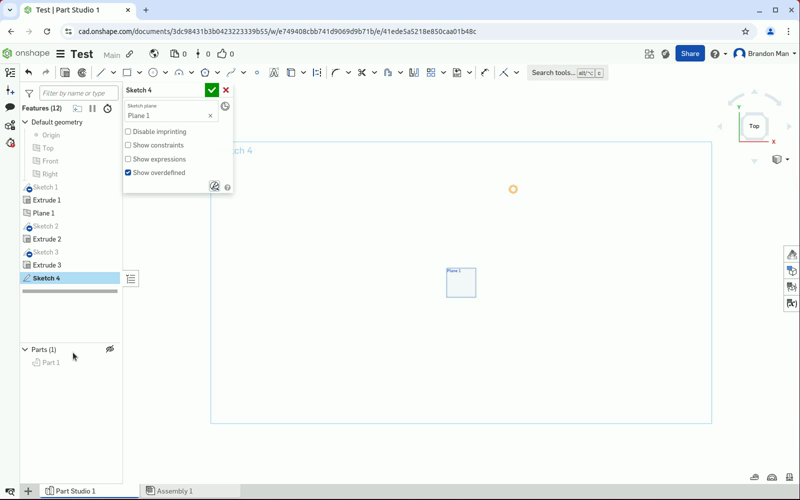
key(c)
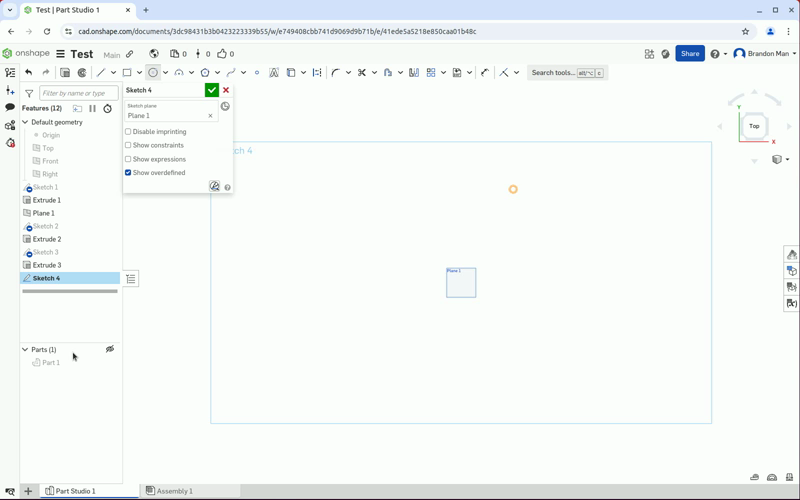
key_down(shift)
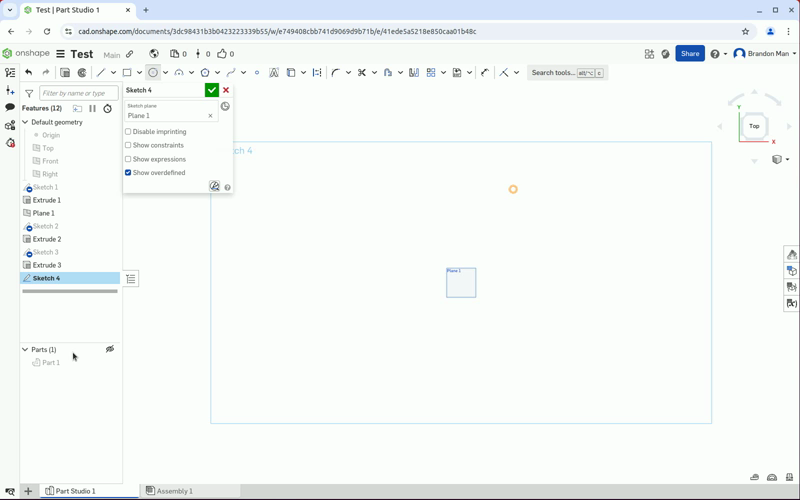
mouse_move(409, 367)
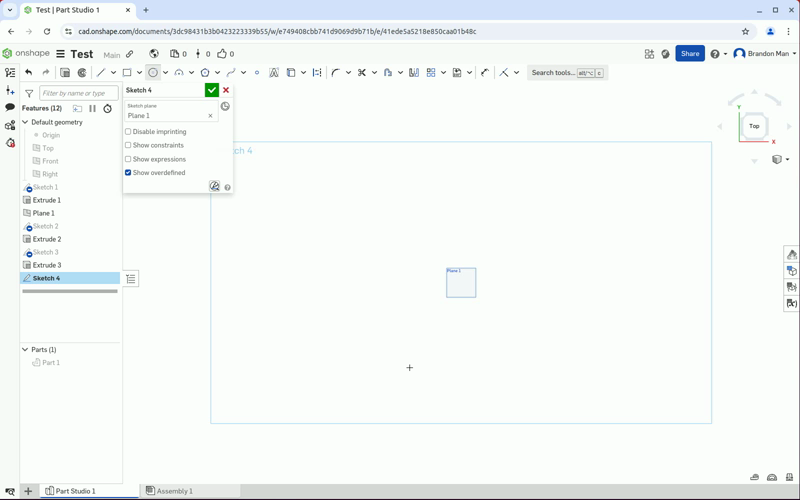
click(409, 367)
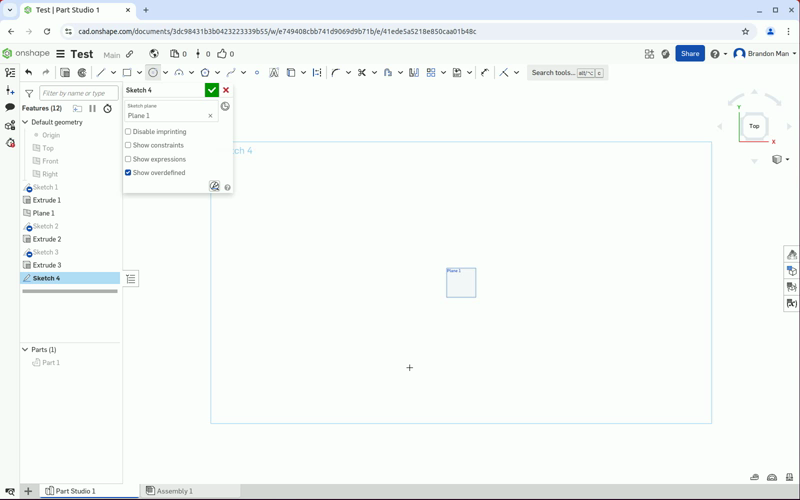
key_up(shift)
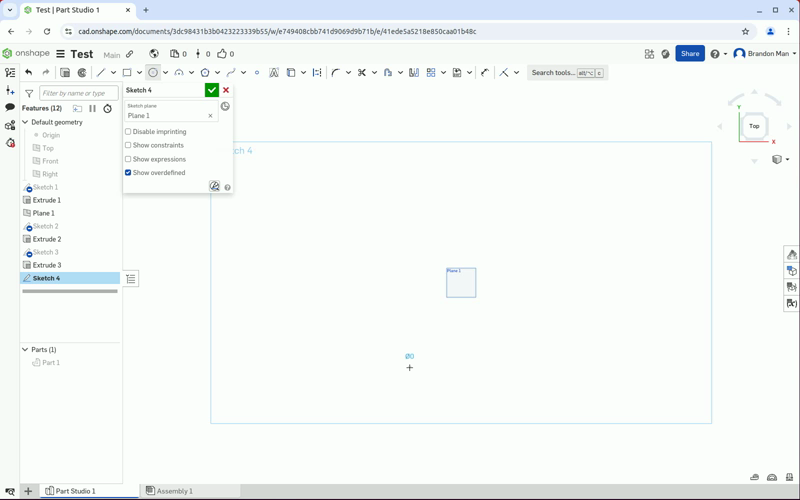
mouse_move(413, 367)
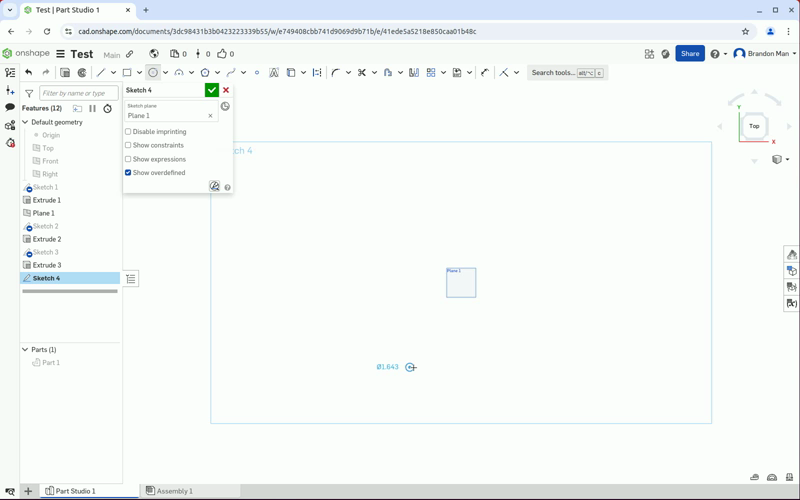
click(413, 367)
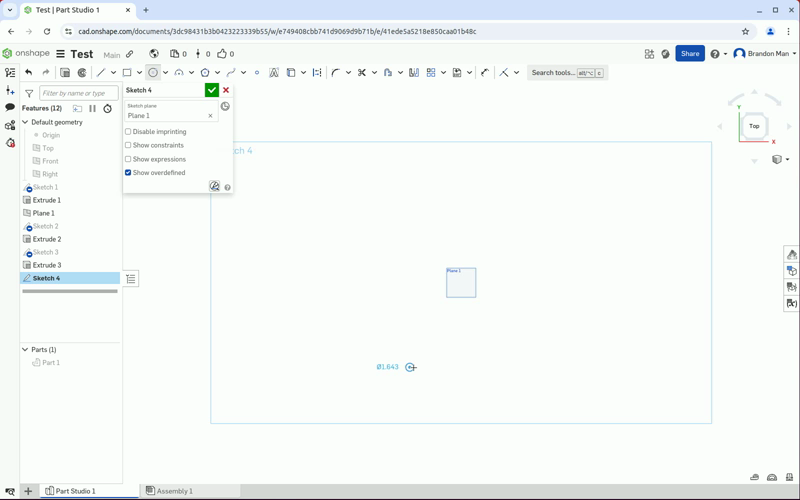
key(esc)
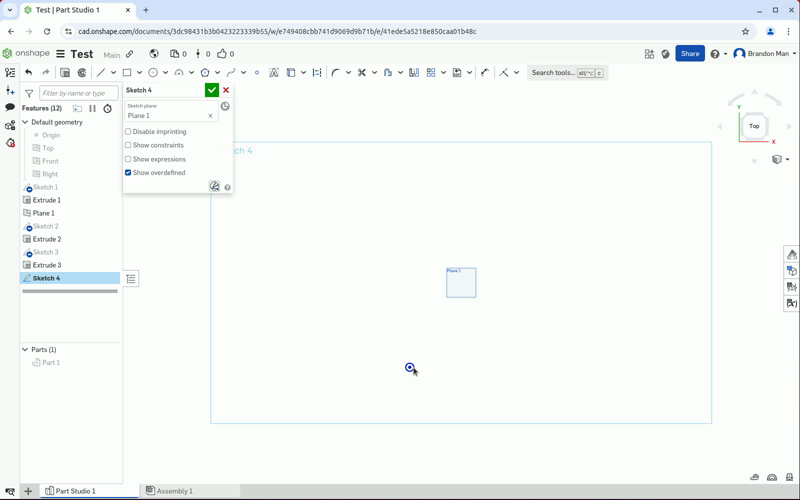
mouse_move(412, 365)
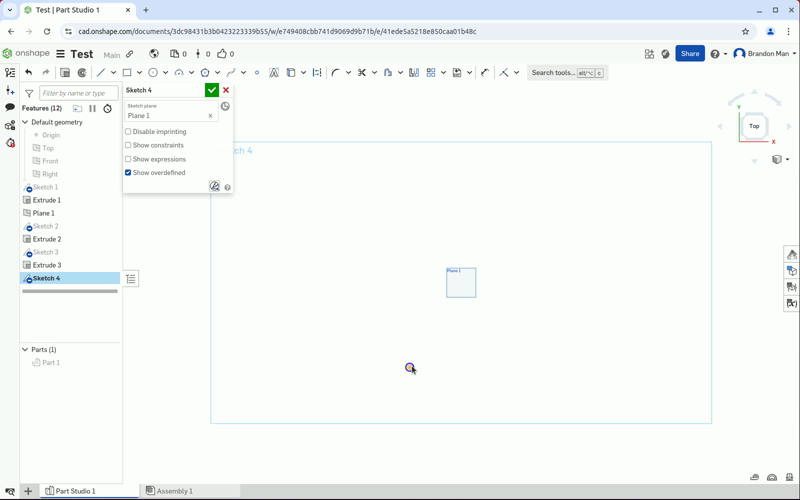
scroll(6)
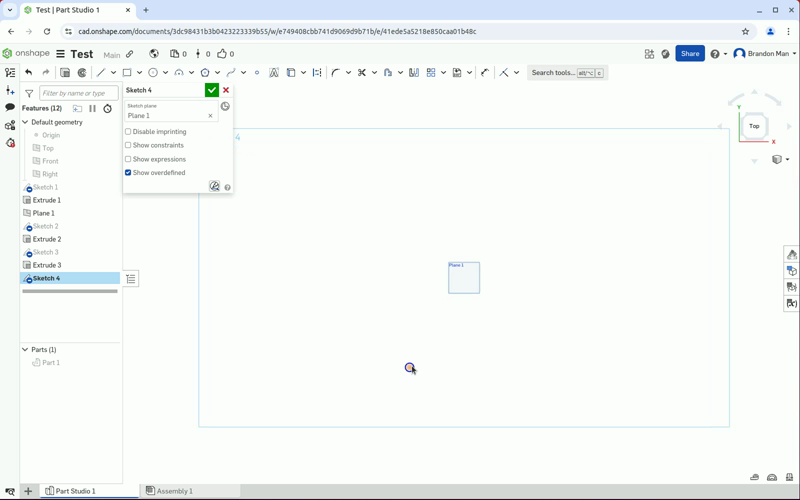
scroll(6)
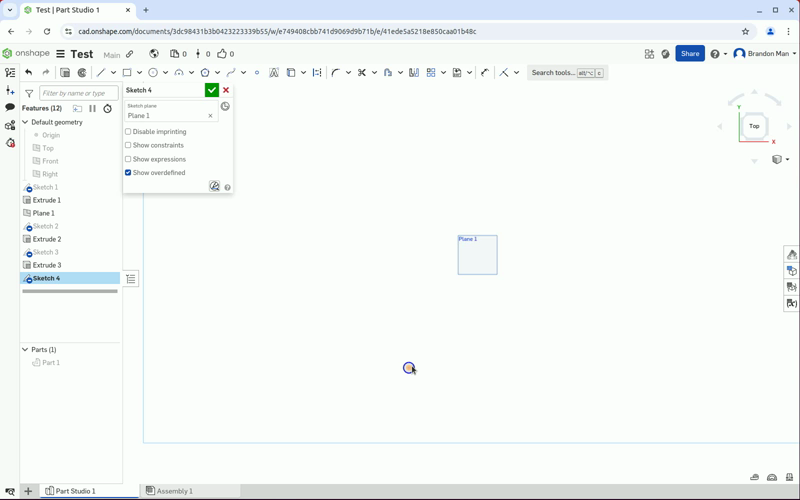
scroll(6)
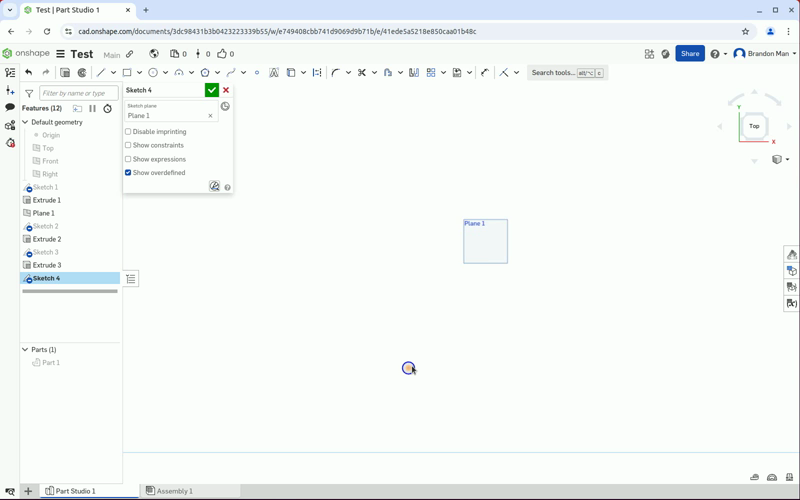
scroll(6)
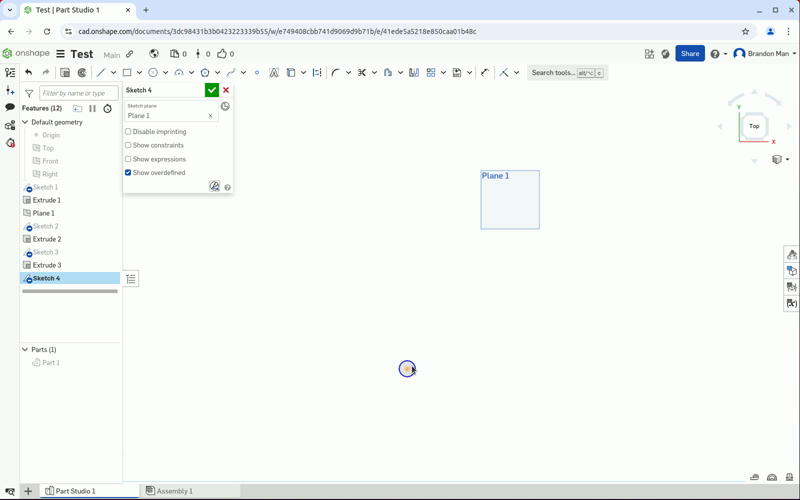
scroll(6)
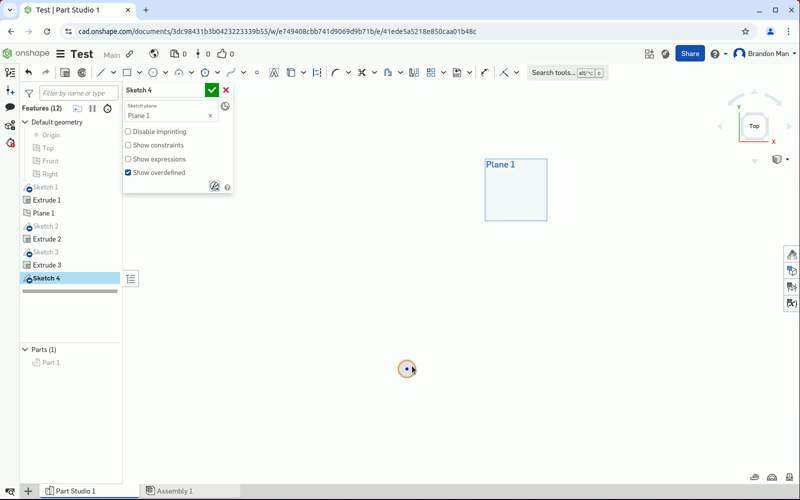
scroll(6)
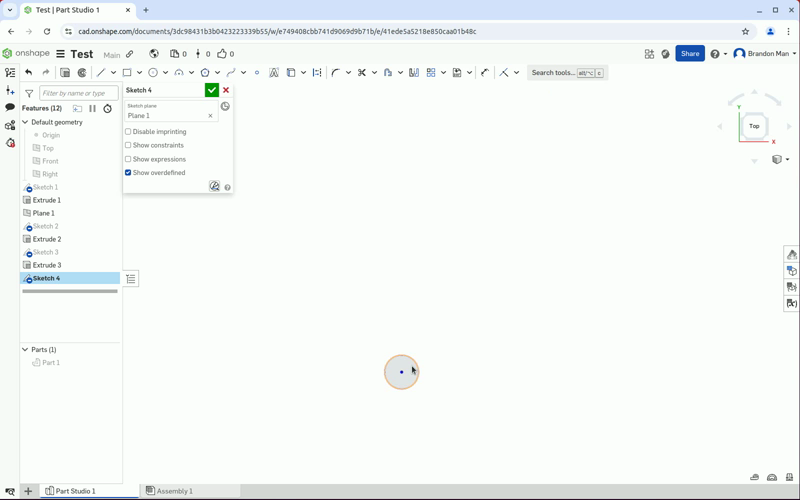
scroll(6)
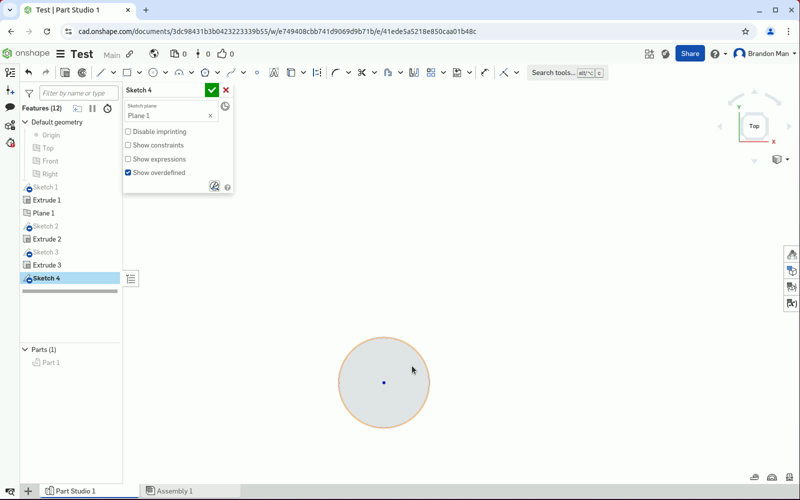
click(412, 365)
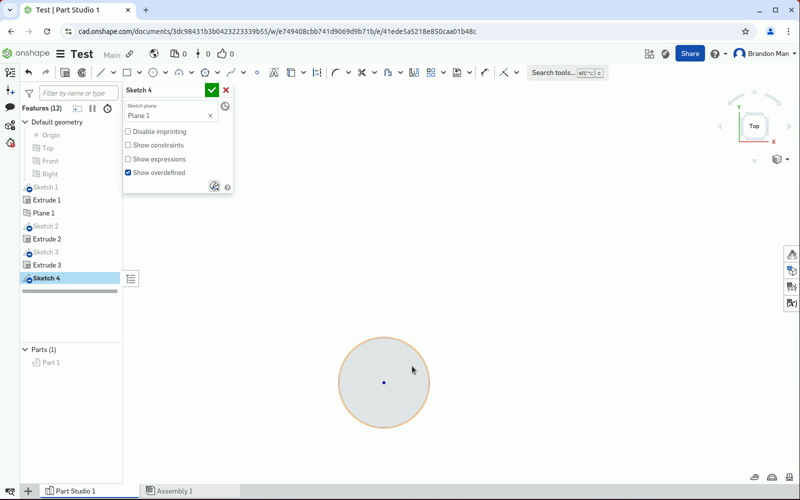
scroll(-6)
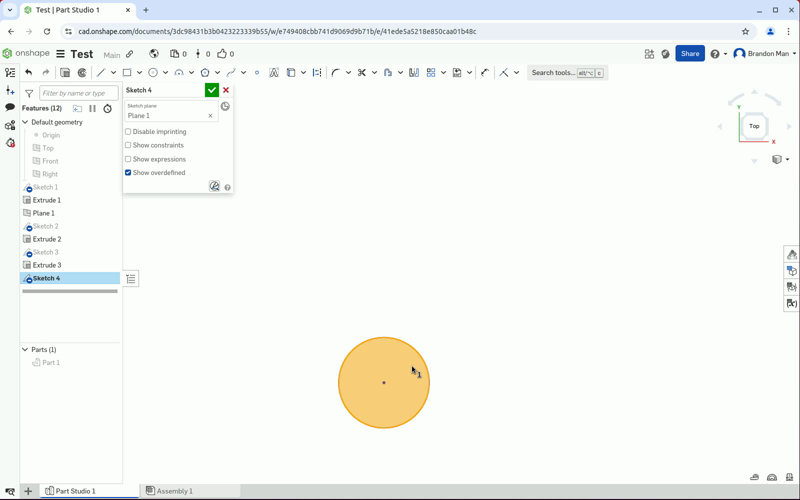
scroll(-6)
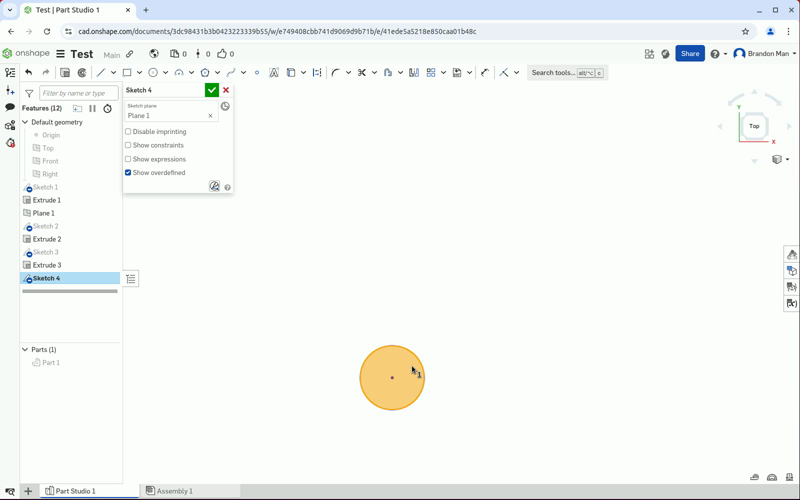
scroll(-6)
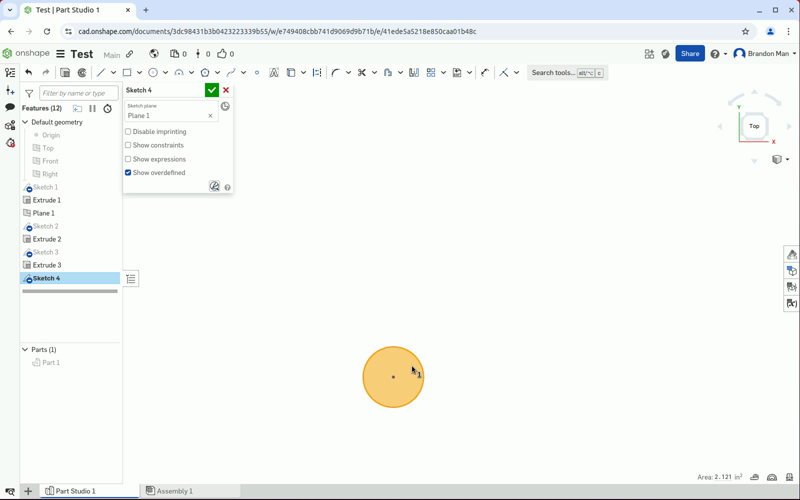
scroll(-6)
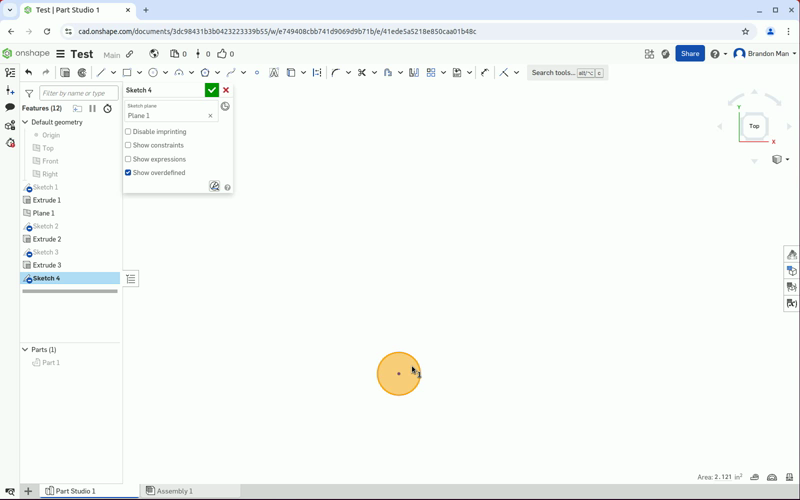
scroll(-6)
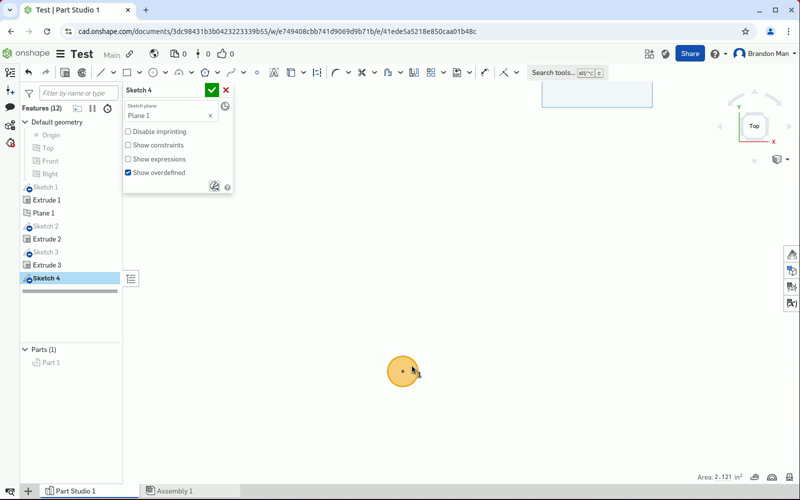
scroll(-6)
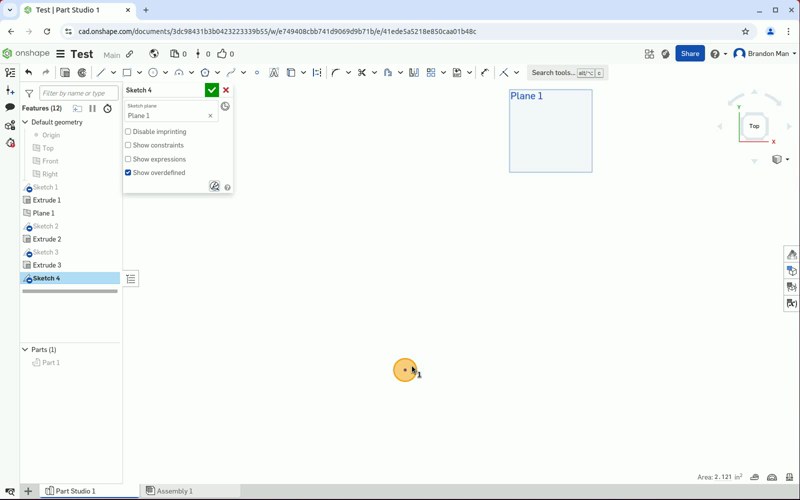
scroll(-6)
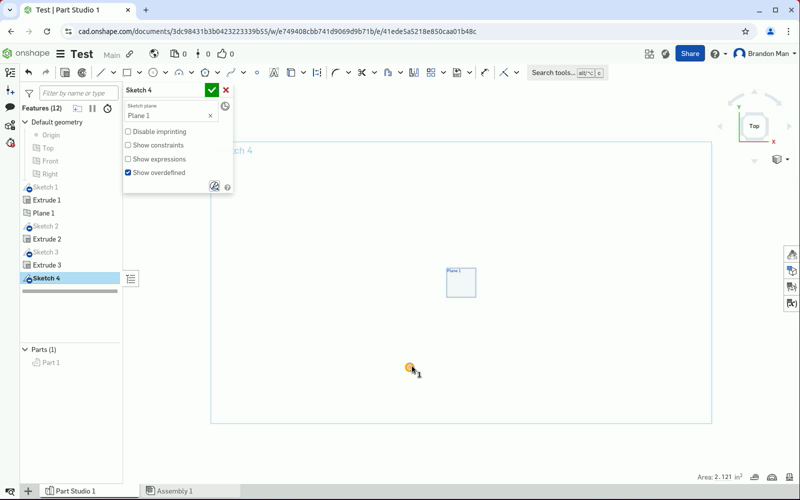
mouse_move(73, 352)
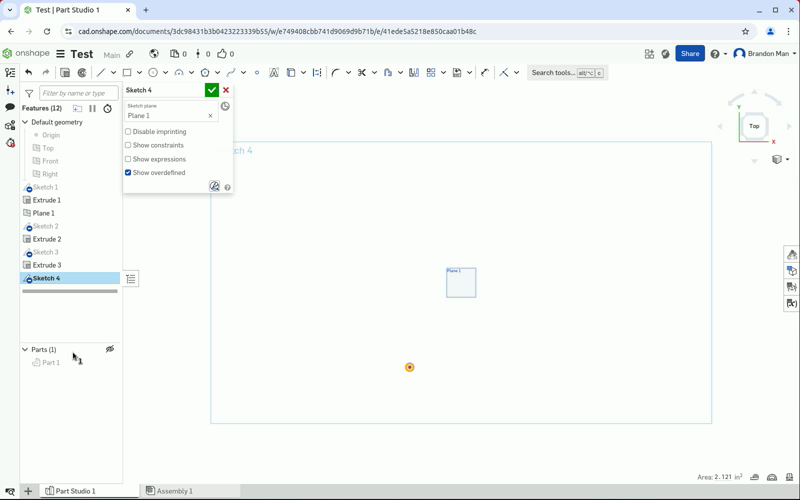
key(shift+y)
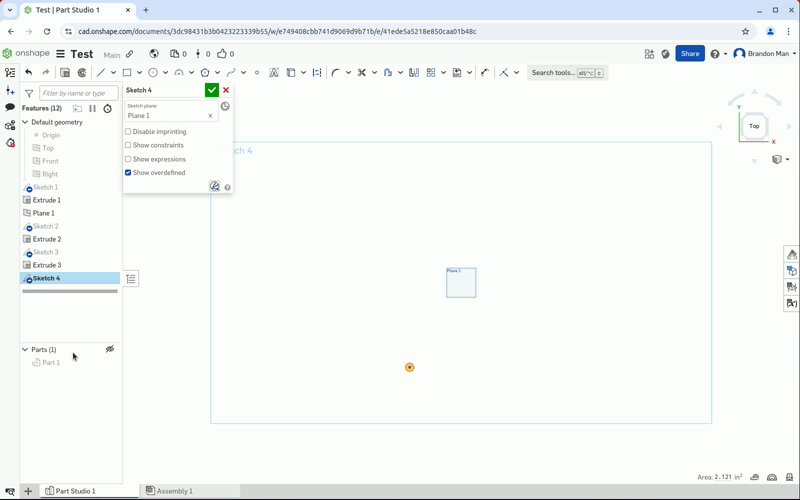
key(shift+e)
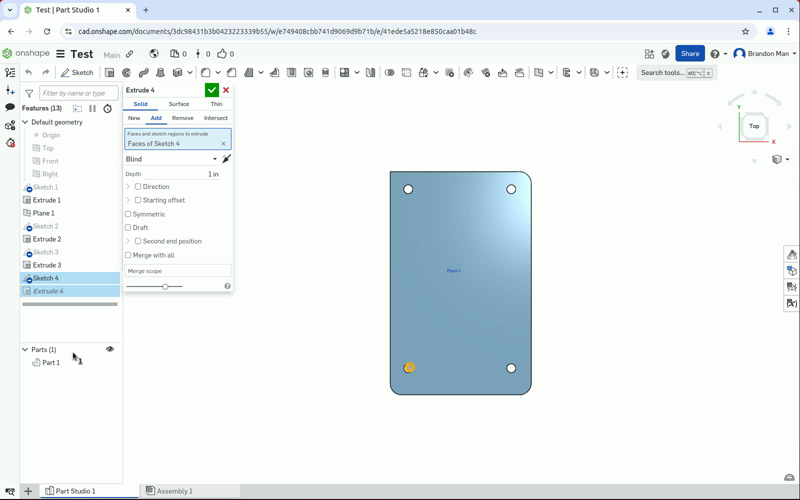
mouse_move(143, 106)
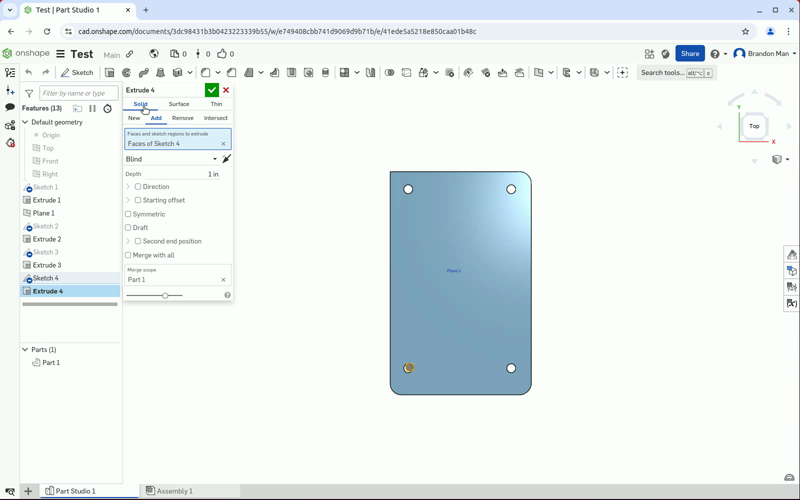
click(143, 106)
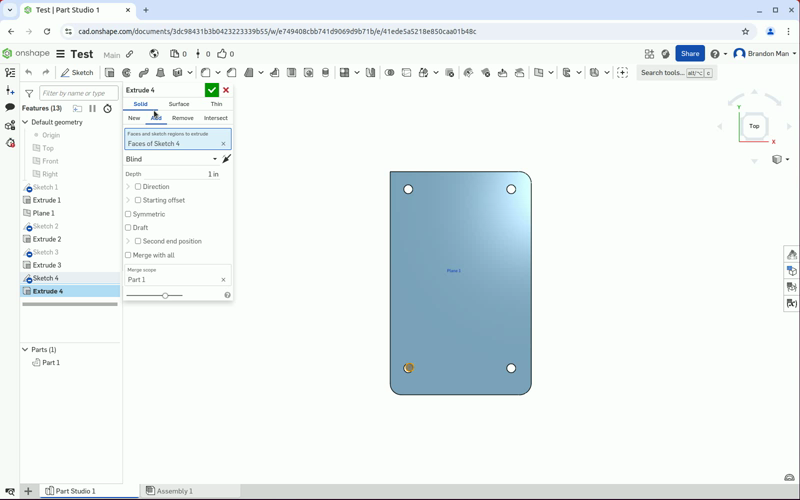
mouse_move(186, 120)
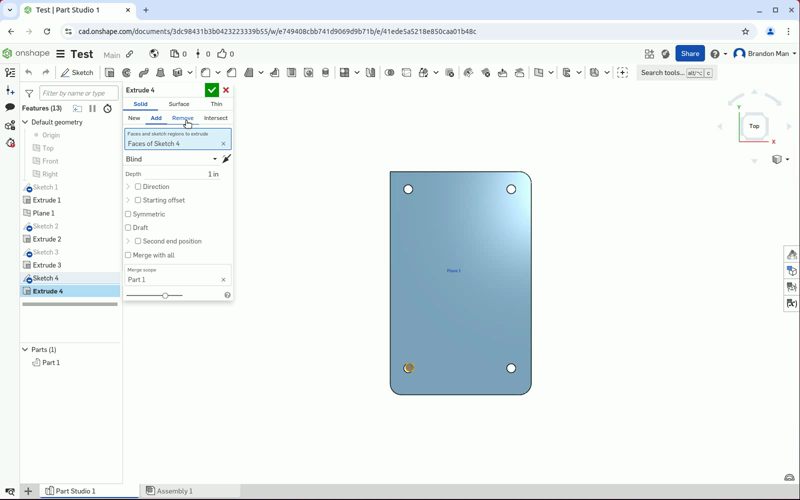
click(186, 120)
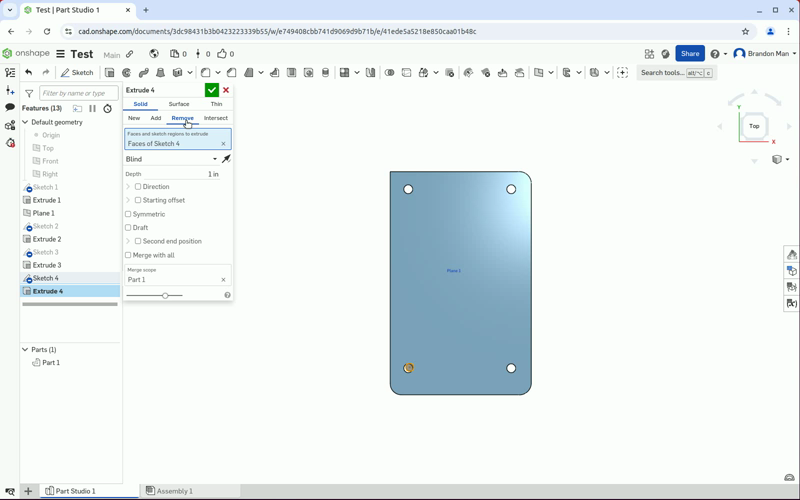
key(tab, 4)
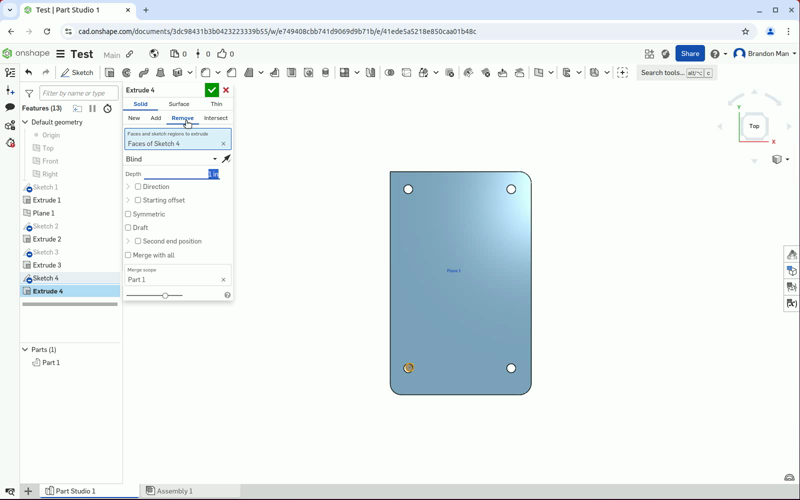
text(2.407)
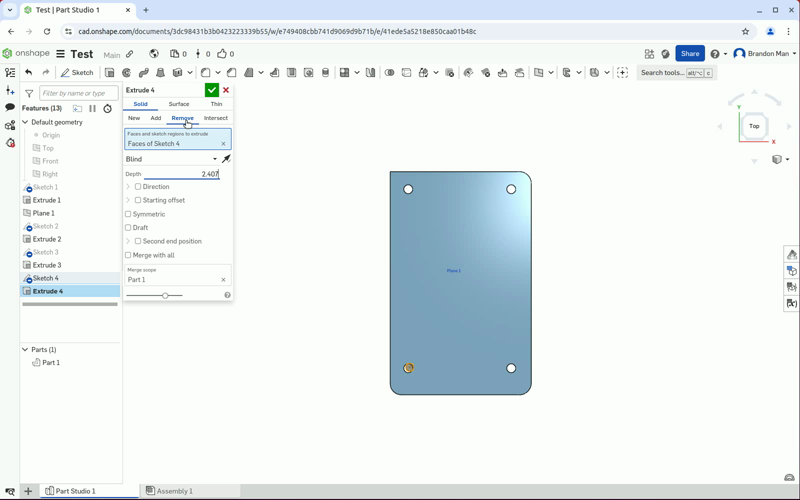
key(tab, 6)
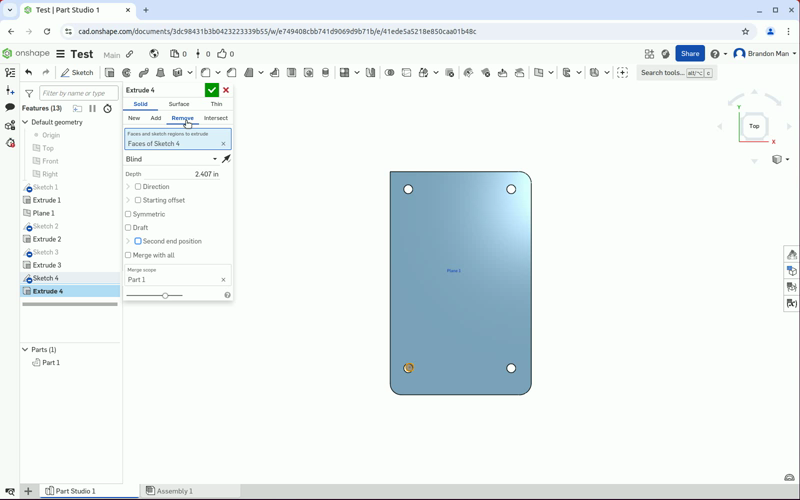
key(space)
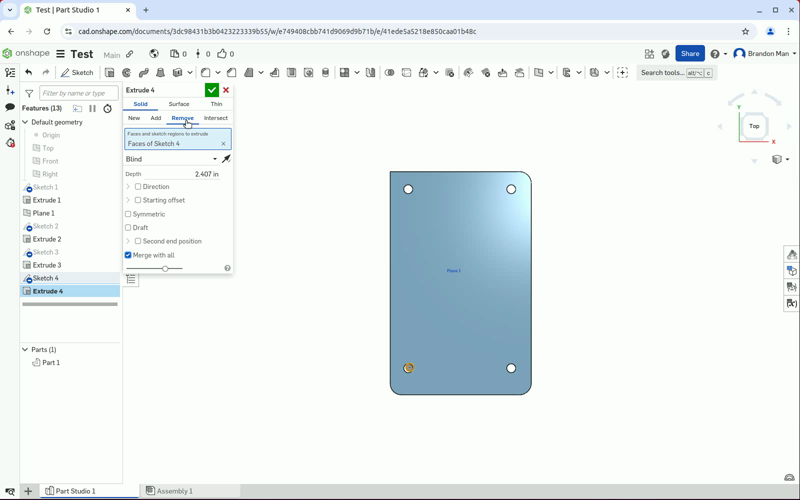
key(enter)
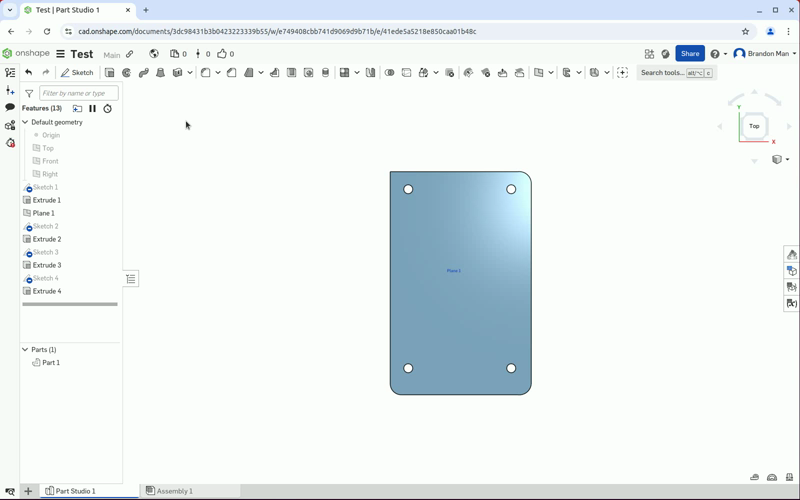
key(shift+h)
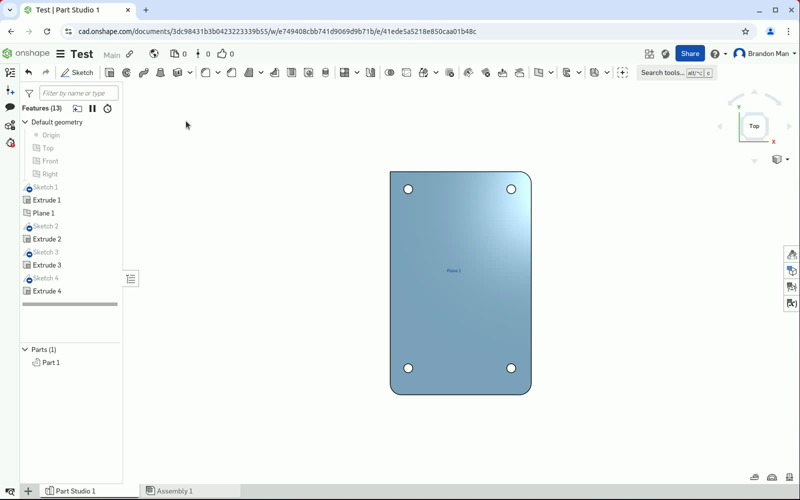
key(shift+h)
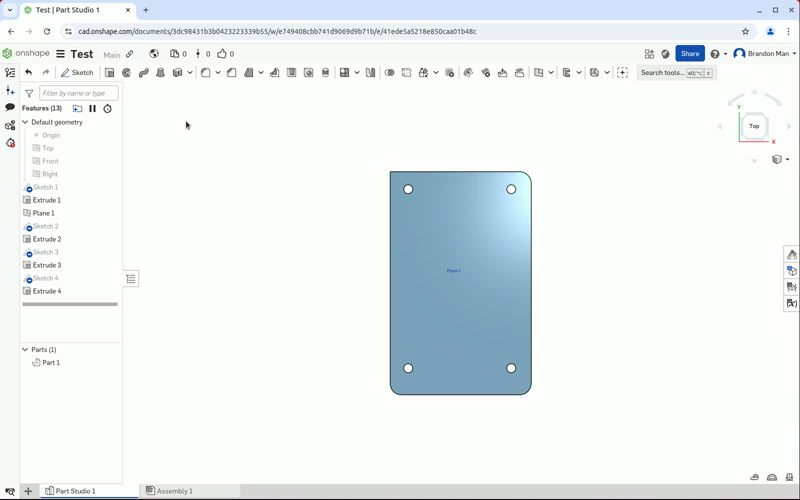
mouse_move(73, 189)
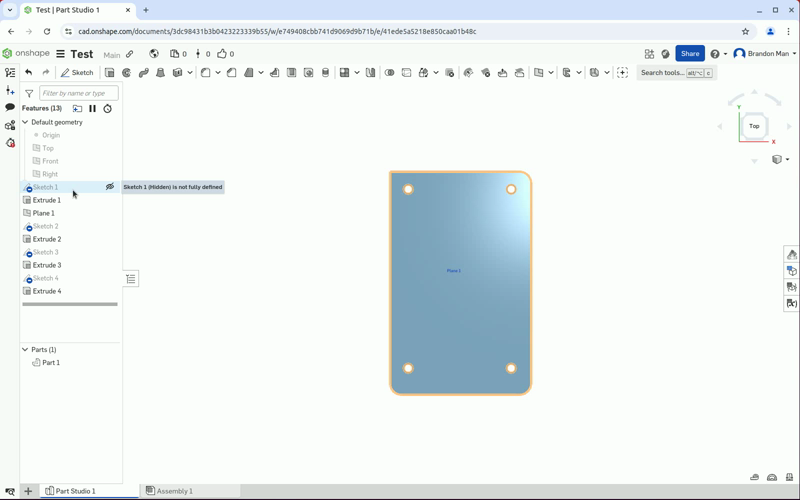
click(73, 189)
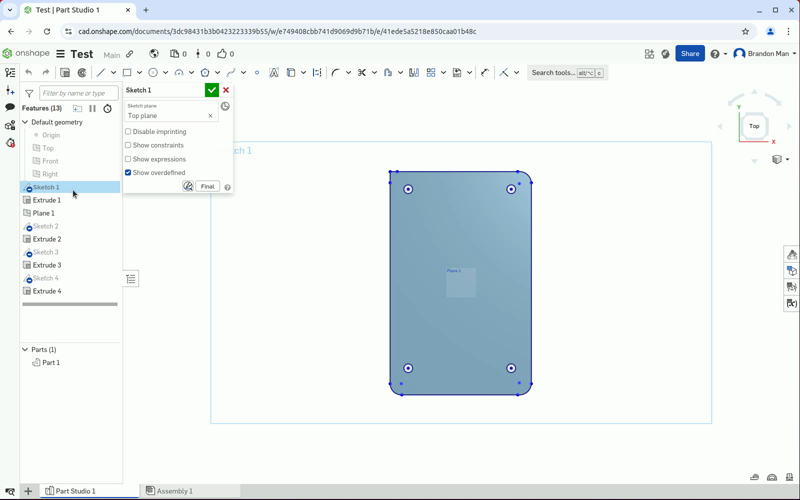
mouse_move(229, 92)
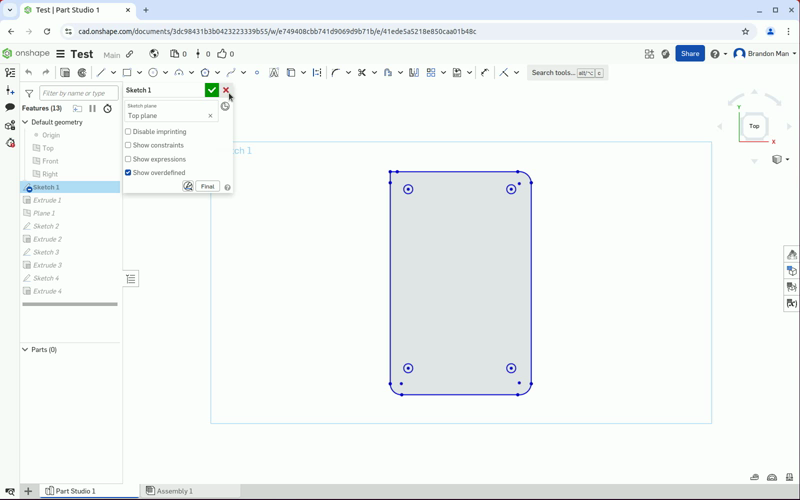
click(229, 92)
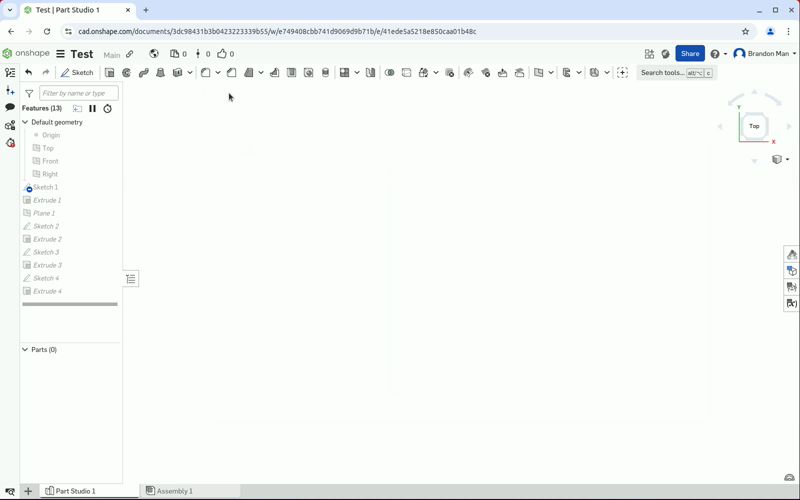
key(shift+s)
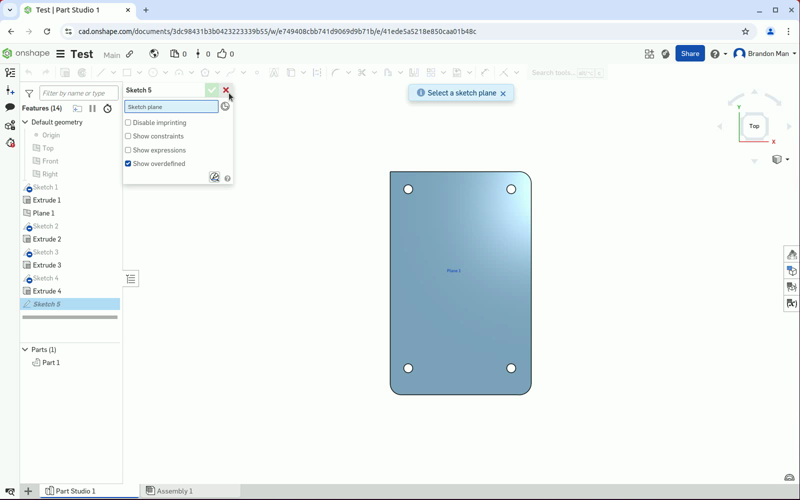
mouse_move(73, 215)
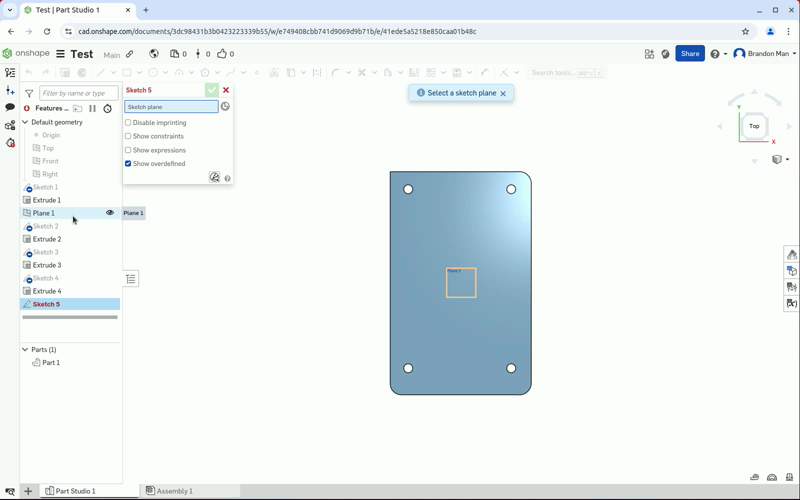
click(73, 215)
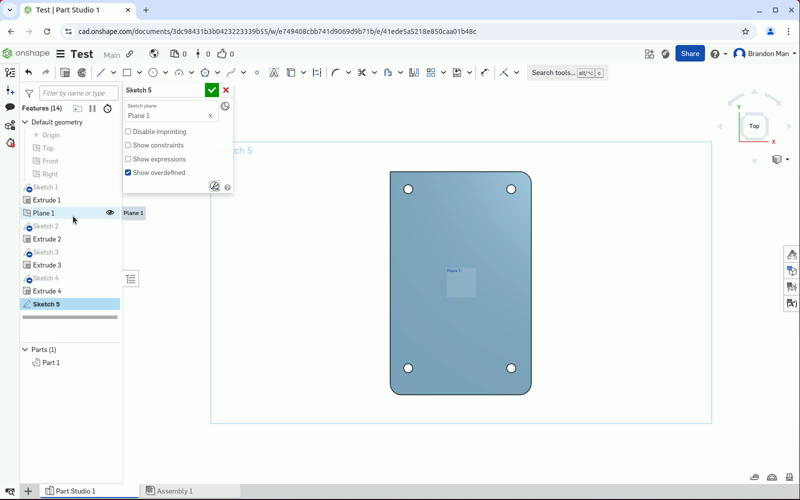
mouse_move(73, 352)
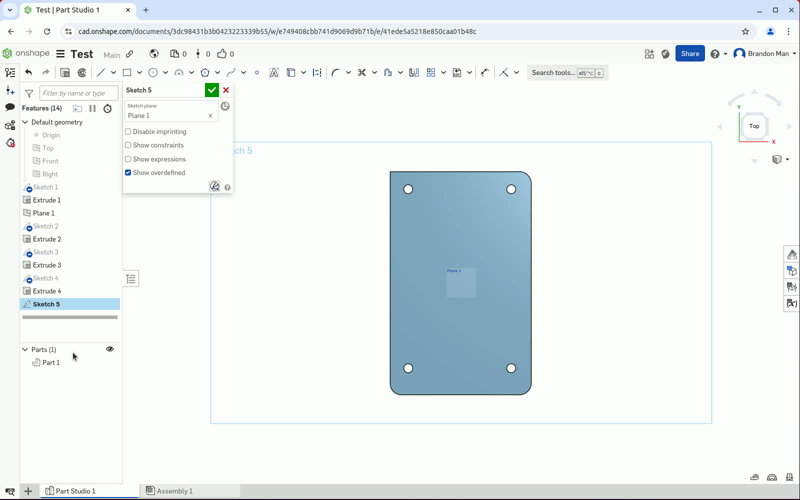
key(y)
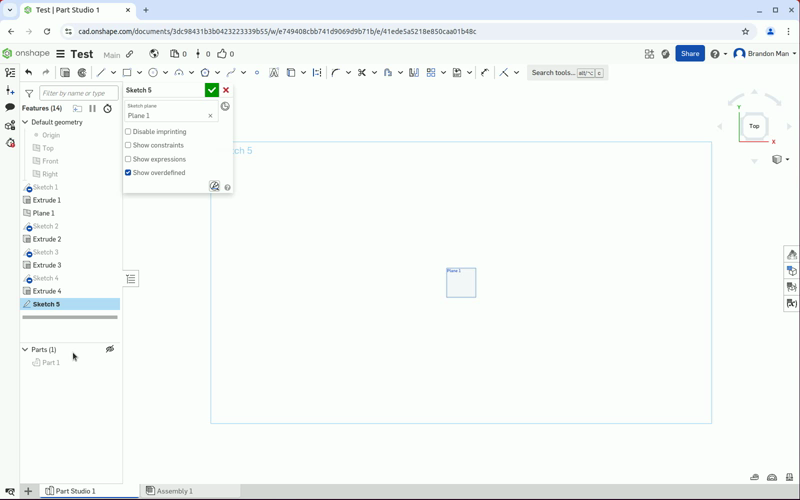
key(c)
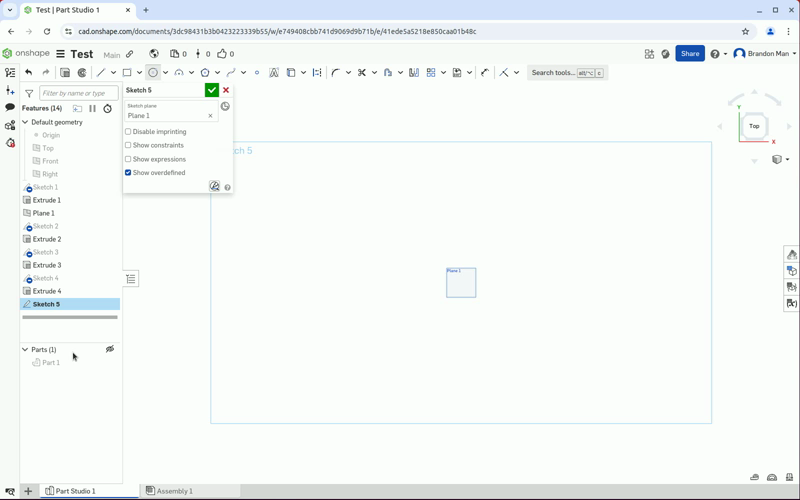
key_down(shift)
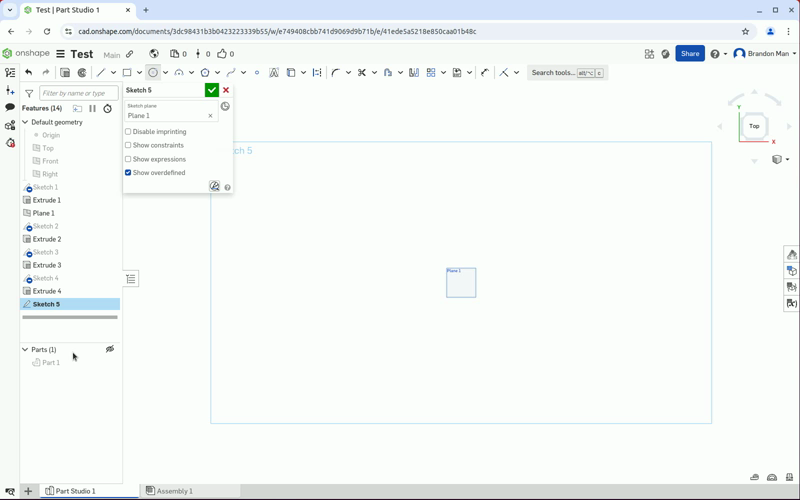
mouse_move(513, 367)
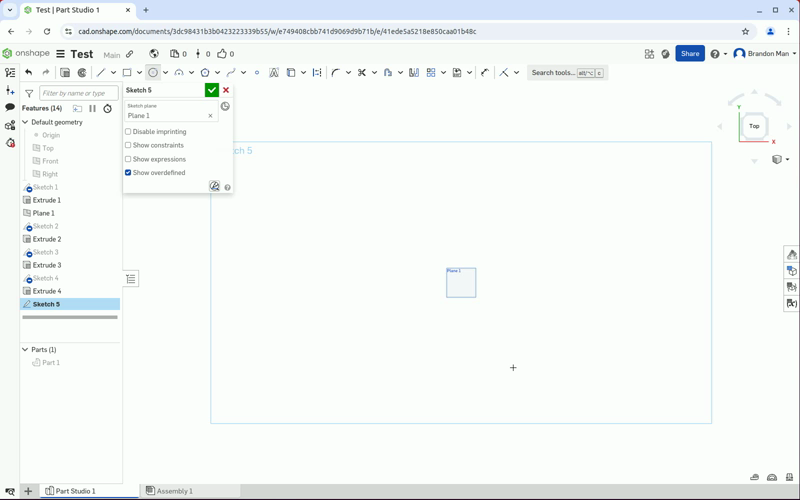
click(513, 367)
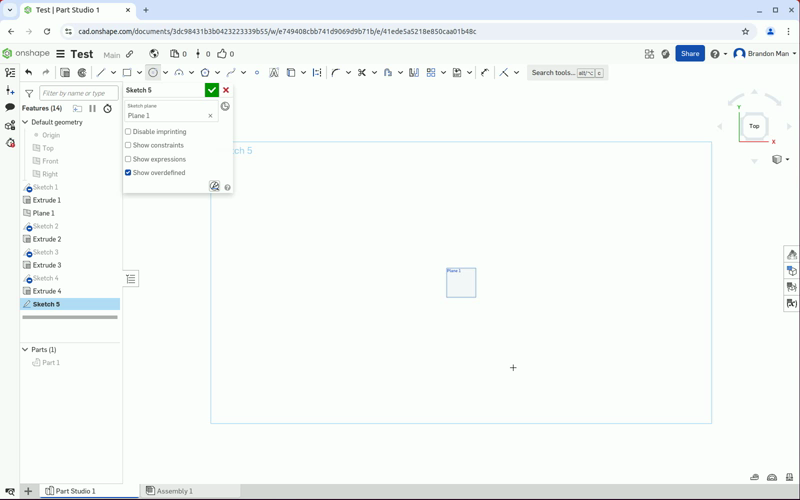
key_up(shift)
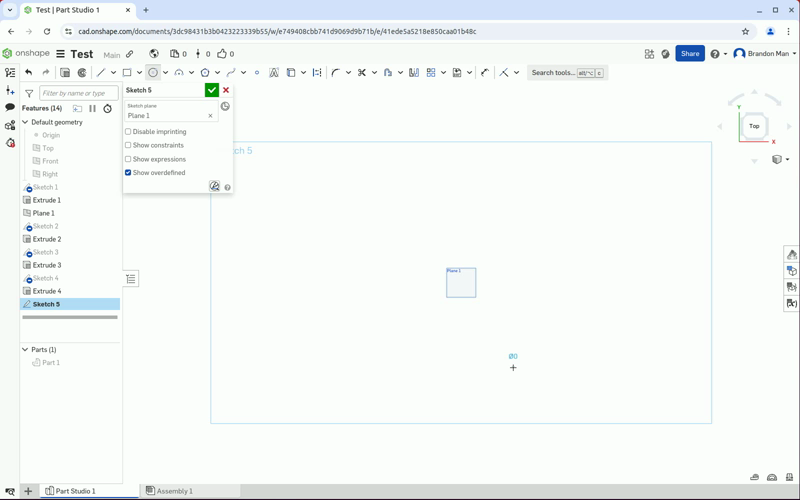
mouse_move(516, 367)
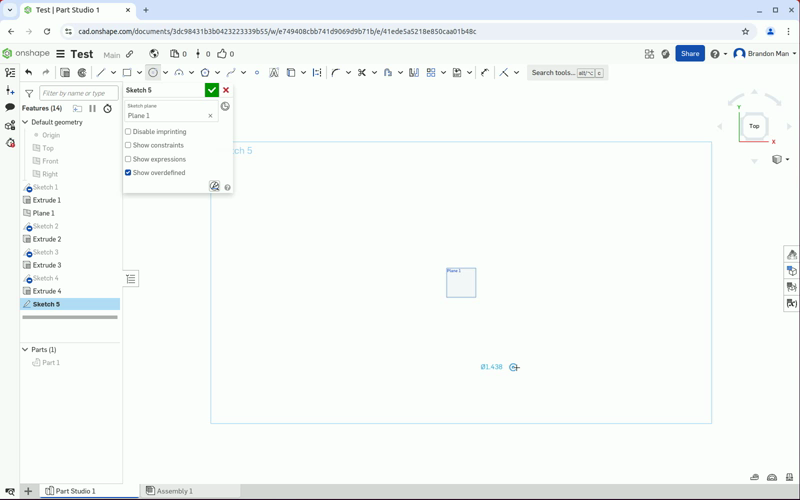
click(516, 367)
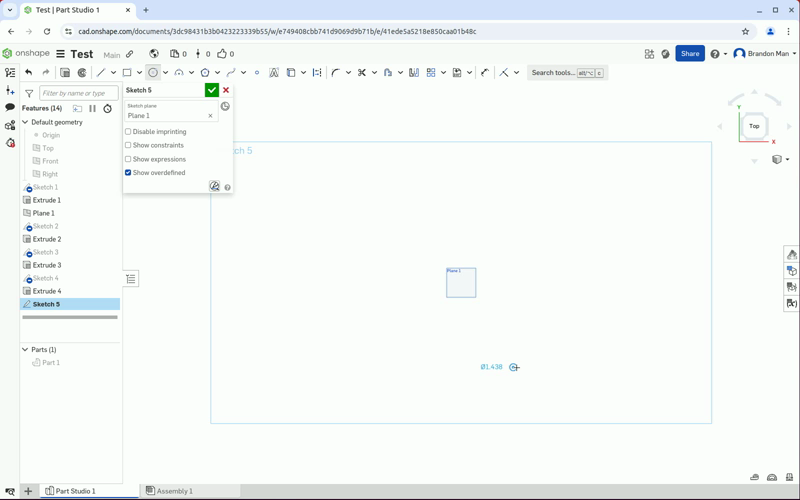
key(esc)
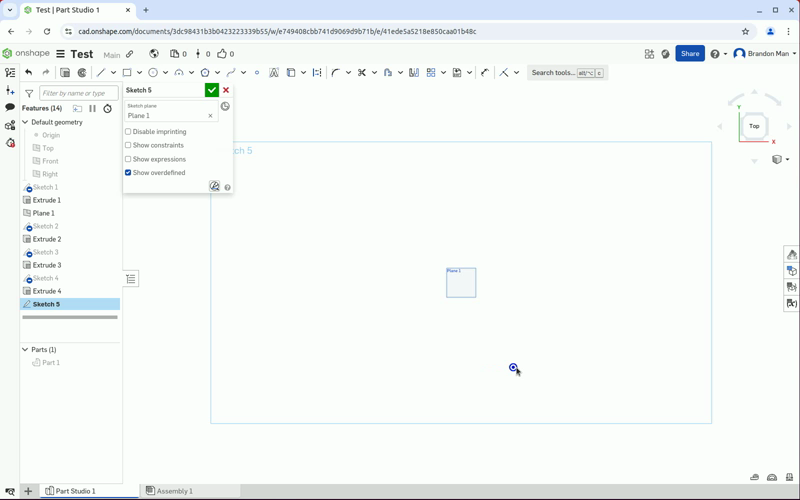
mouse_move(513, 369)
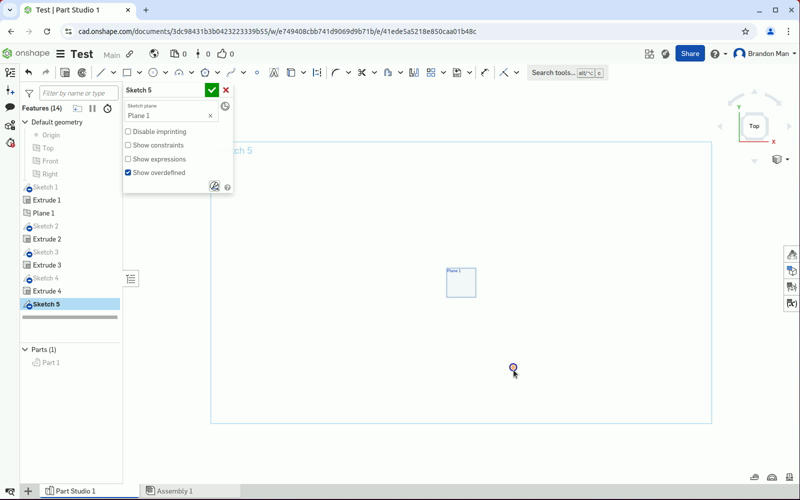
scroll(6)
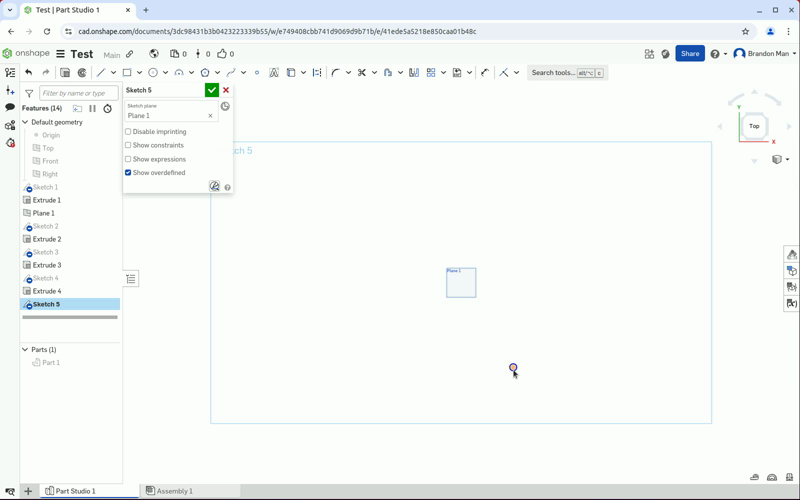
scroll(6)
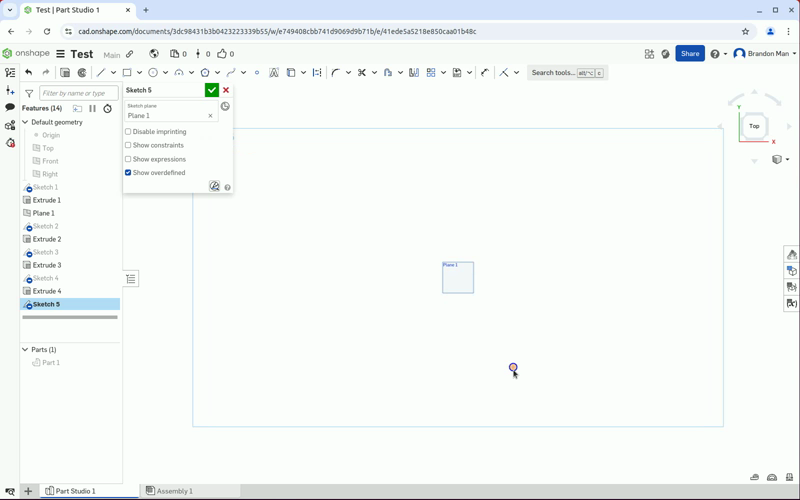
scroll(6)
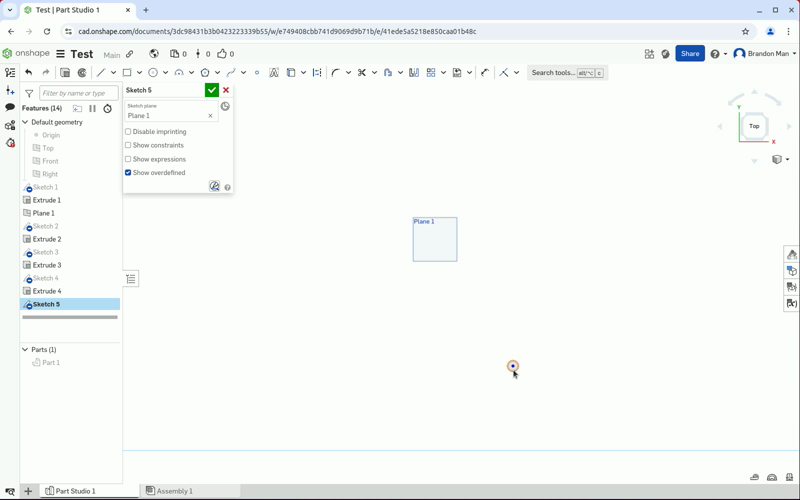
scroll(6)
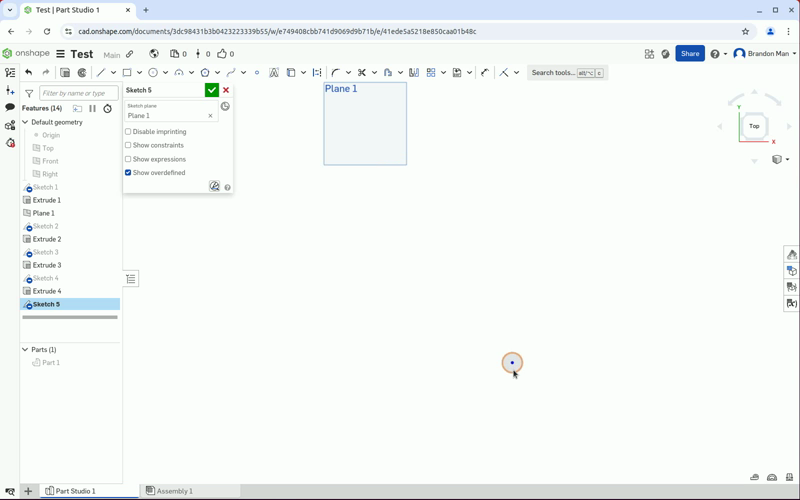
scroll(6)
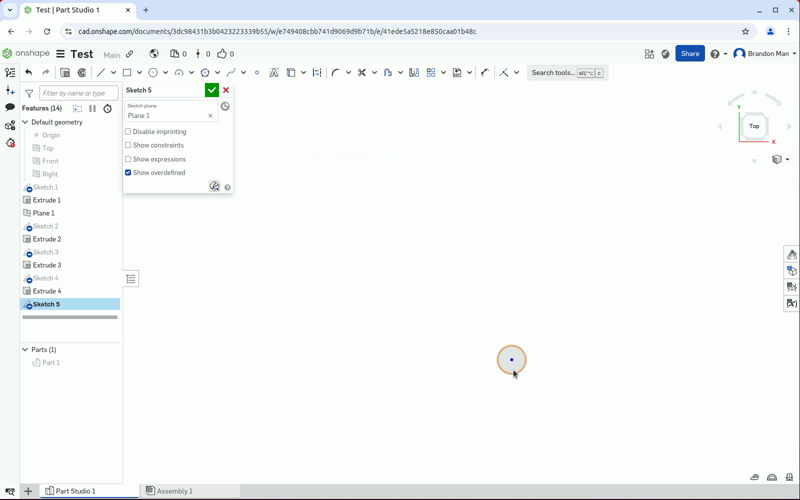
scroll(6)
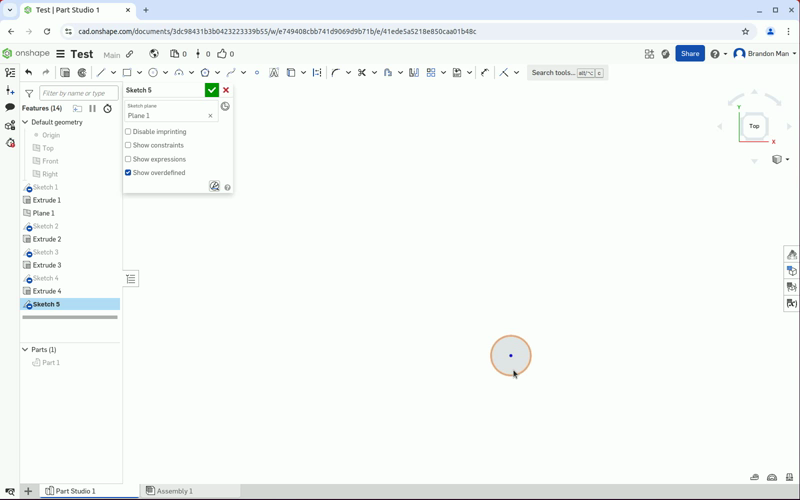
scroll(6)
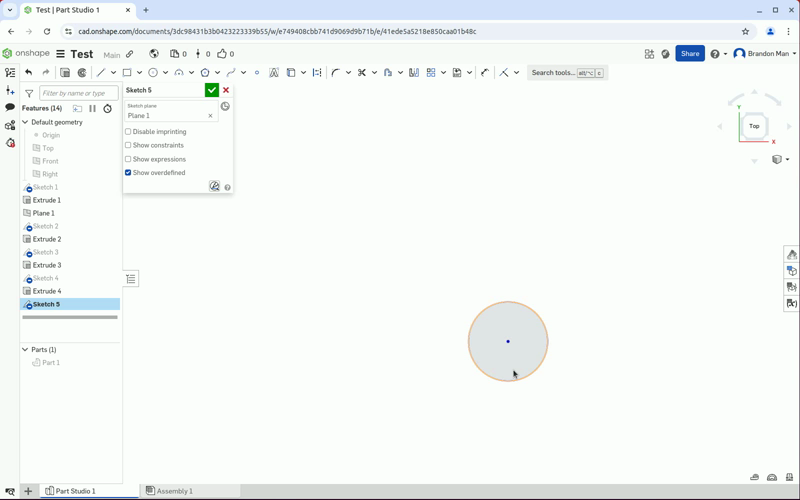
click(513, 369)
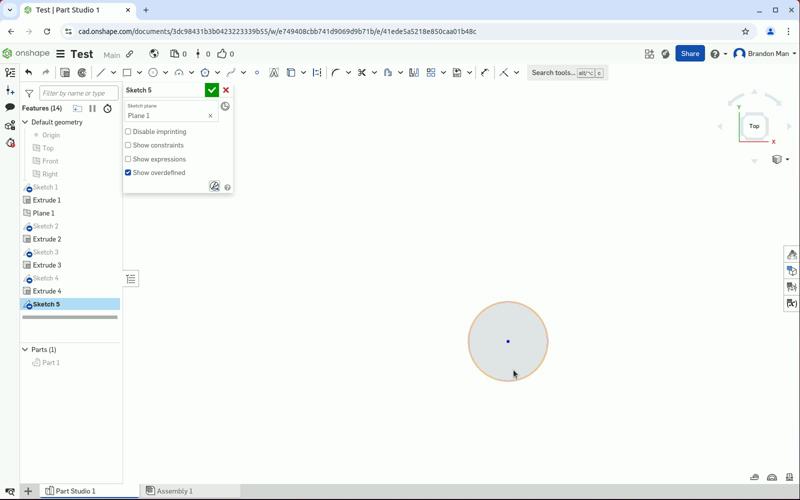
scroll(-6)
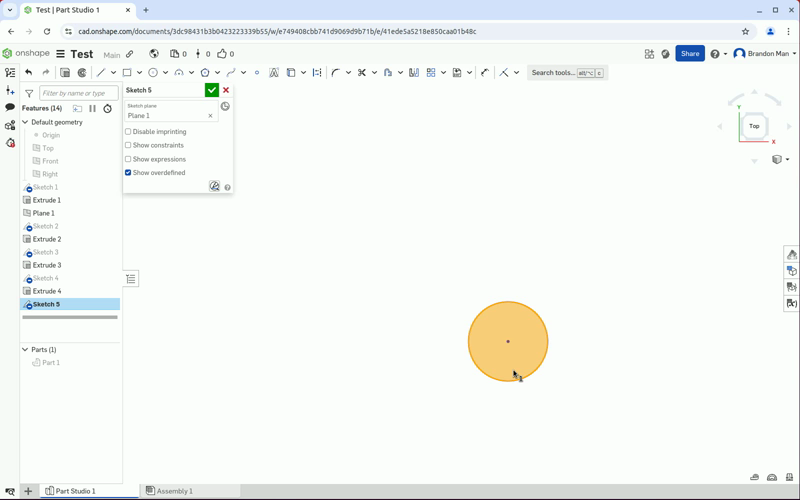
scroll(-6)
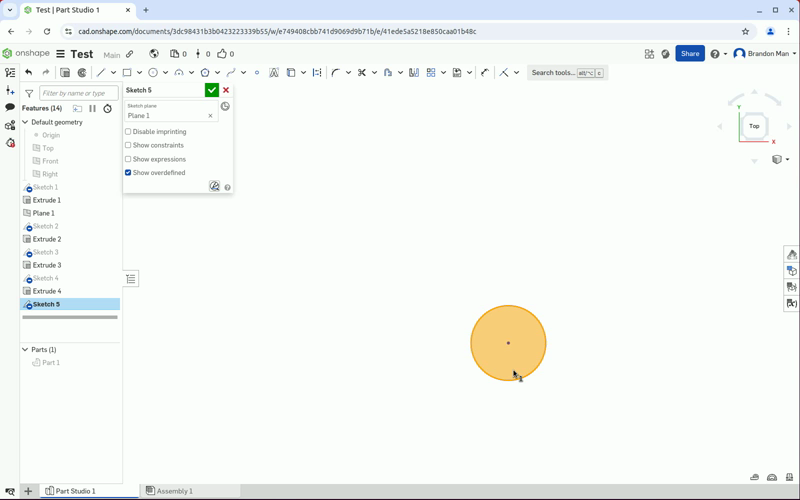
scroll(-6)
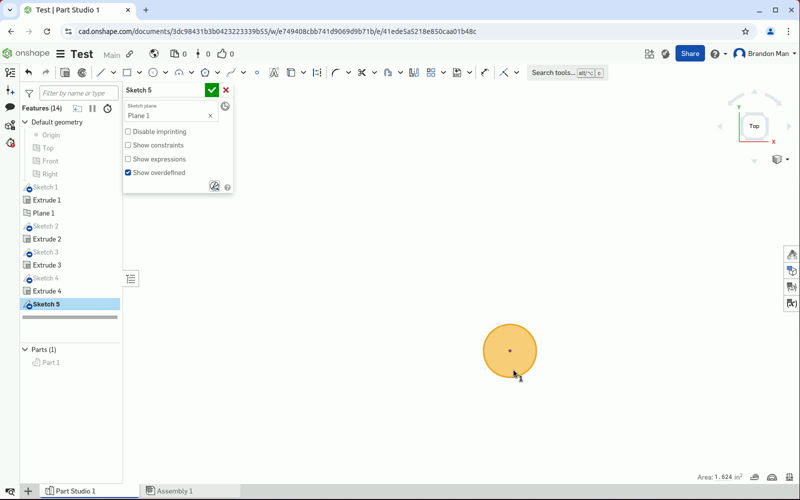
scroll(-6)
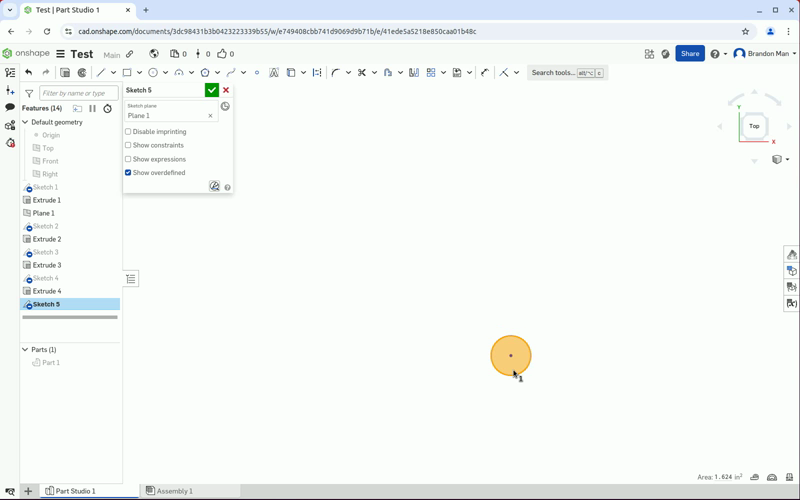
scroll(-6)
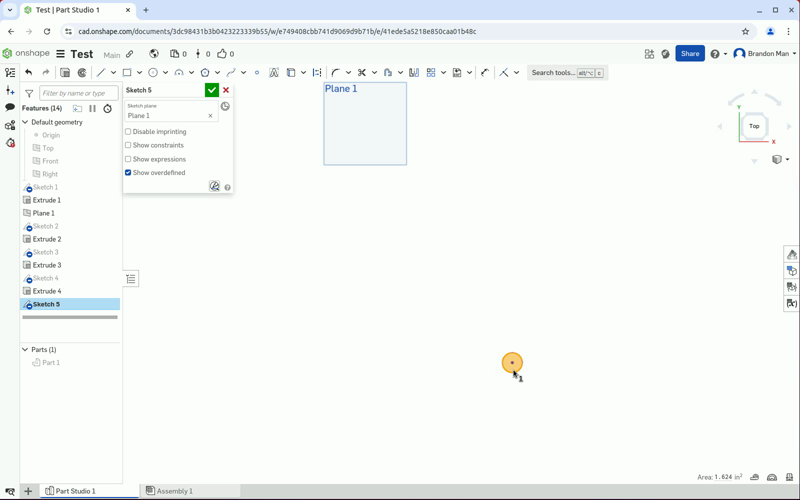
scroll(-6)
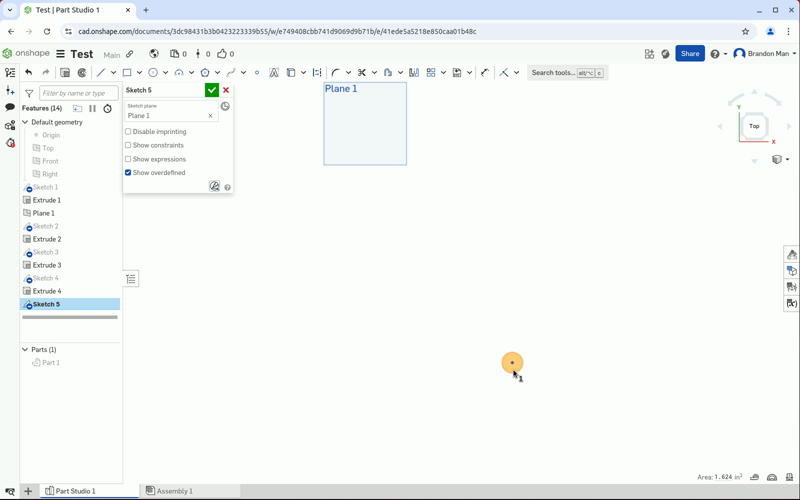
scroll(-6)
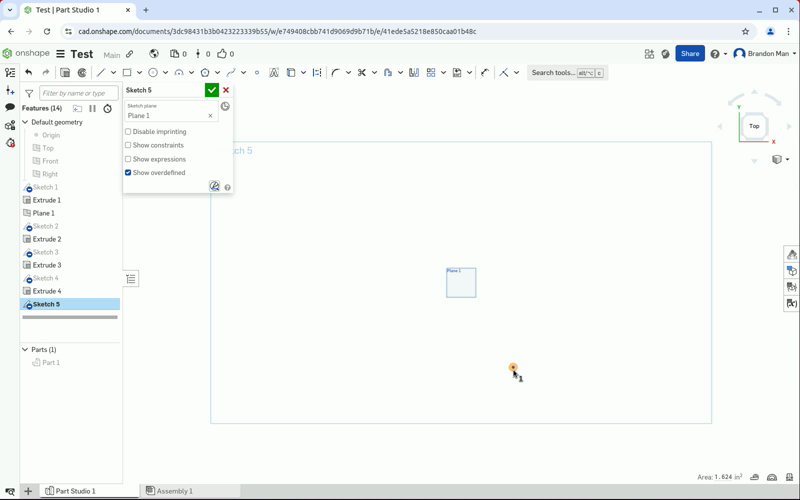
mouse_move(73, 352)
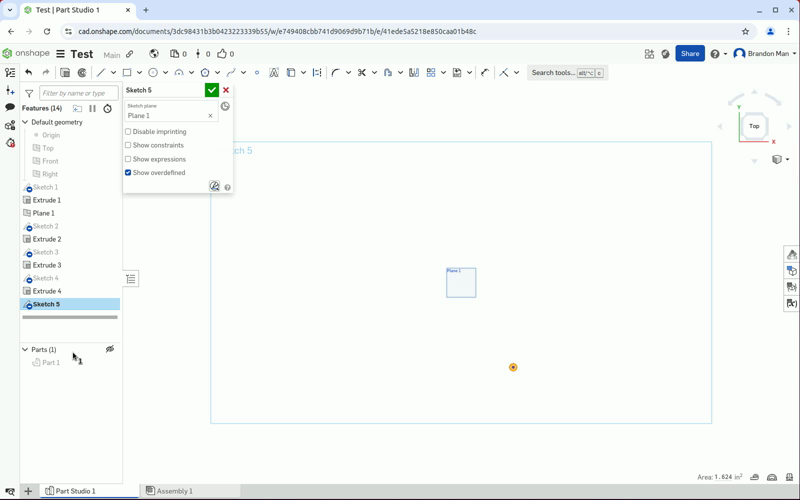
key(shift+y)
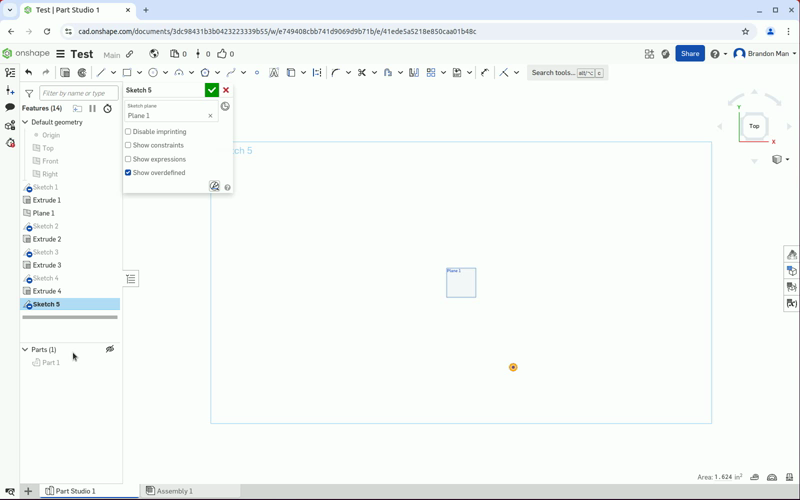
key(shift+e)
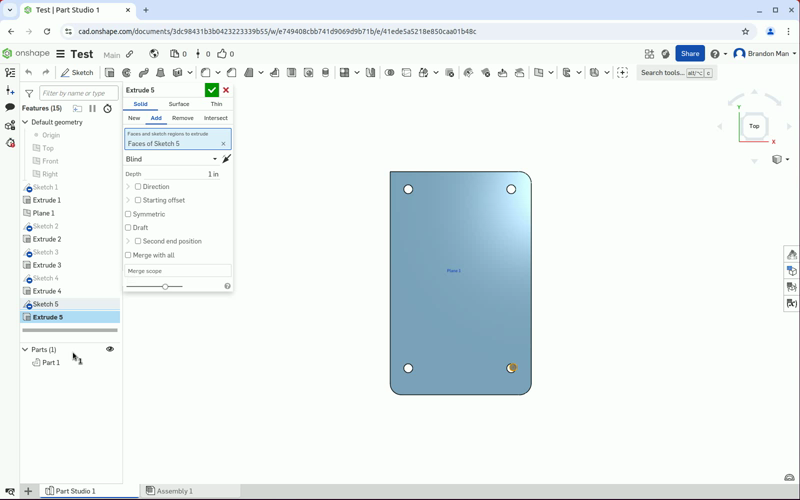
mouse_move(143, 106)
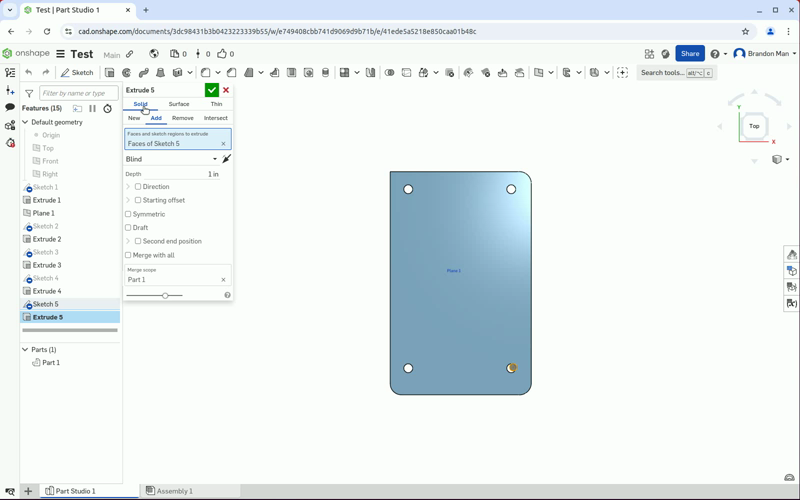
click(143, 106)
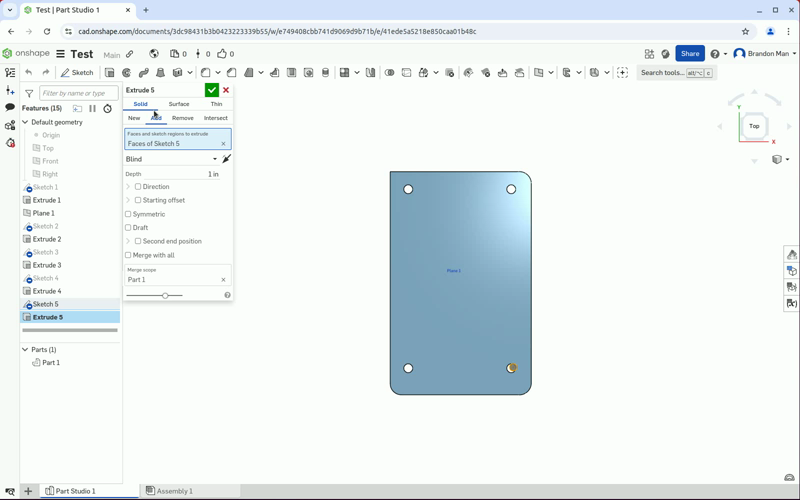
mouse_move(186, 120)
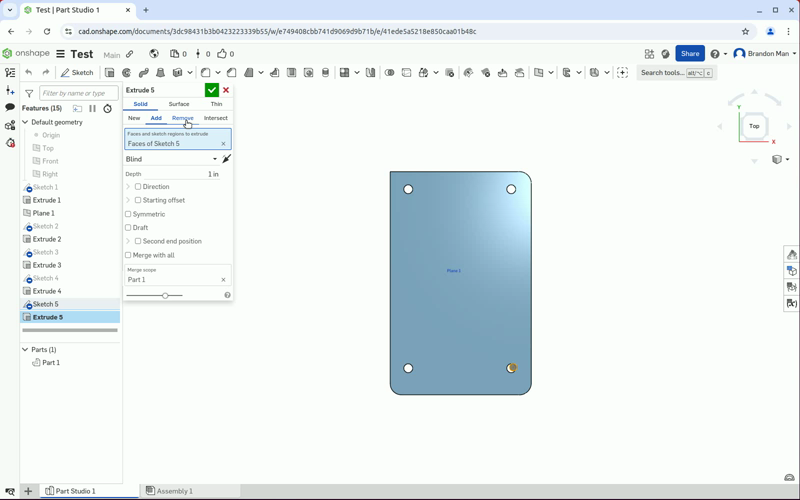
click(186, 120)
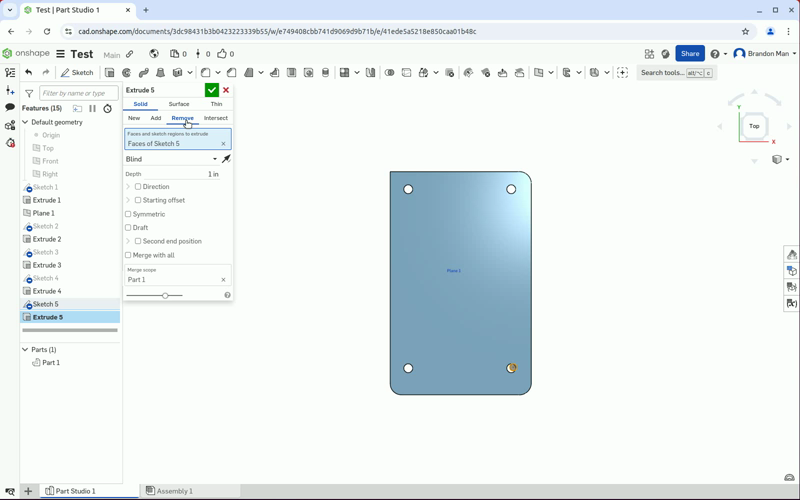
key(tab, 4)
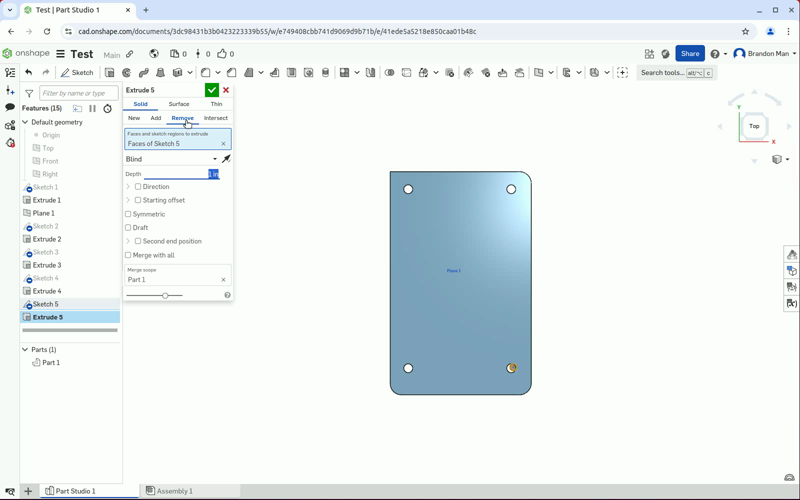
text(2.407)
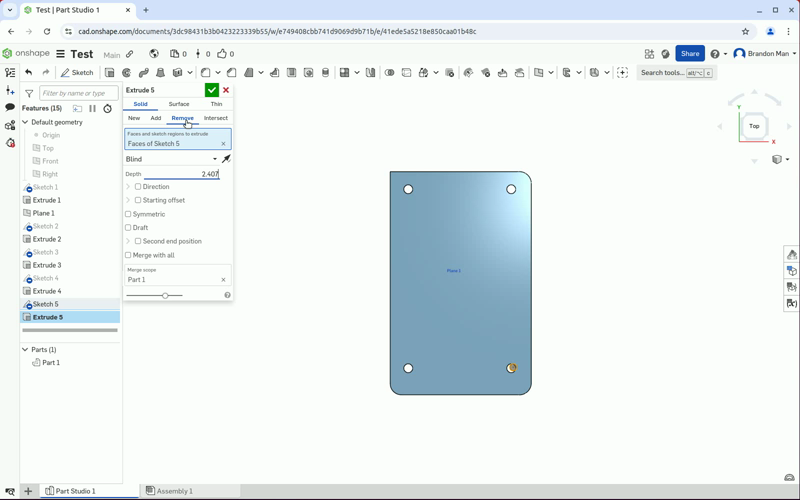
key(tab, 6)
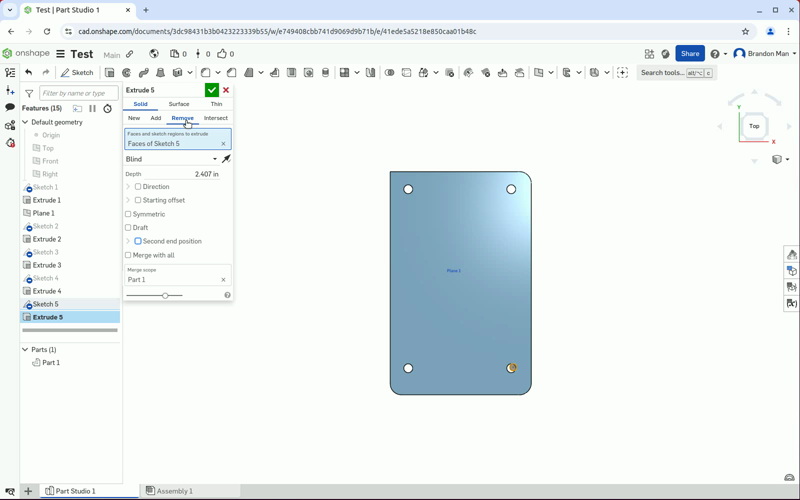
key(space)
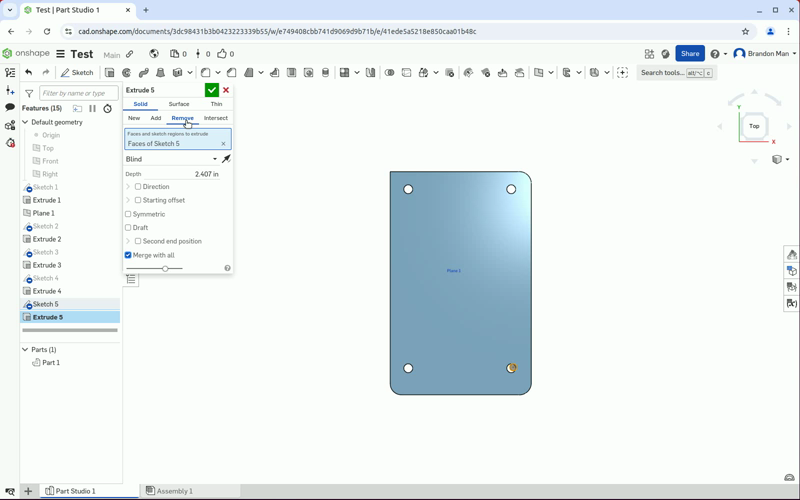
key(enter)
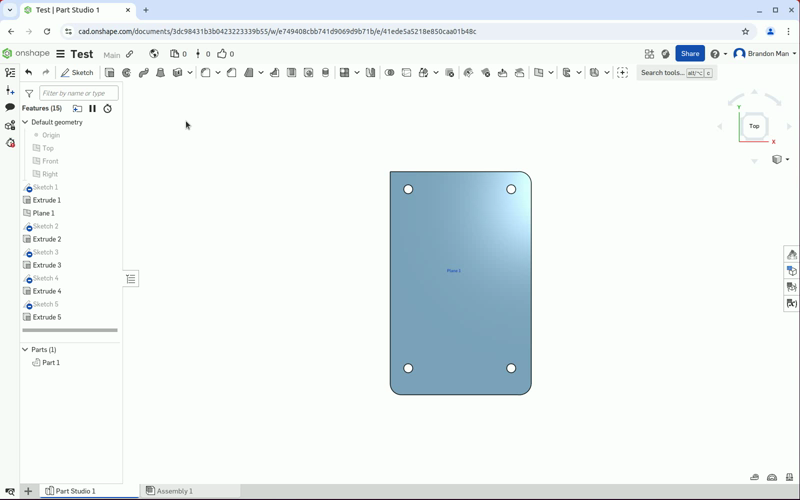
key(shift+h)
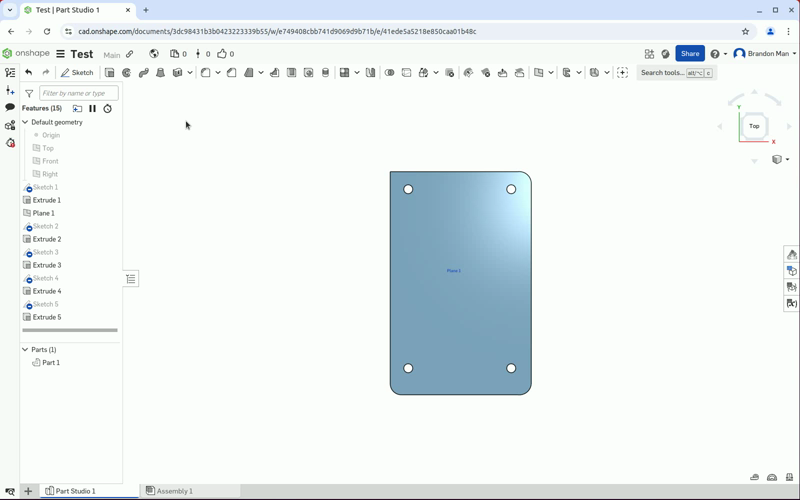
key(shift+h)
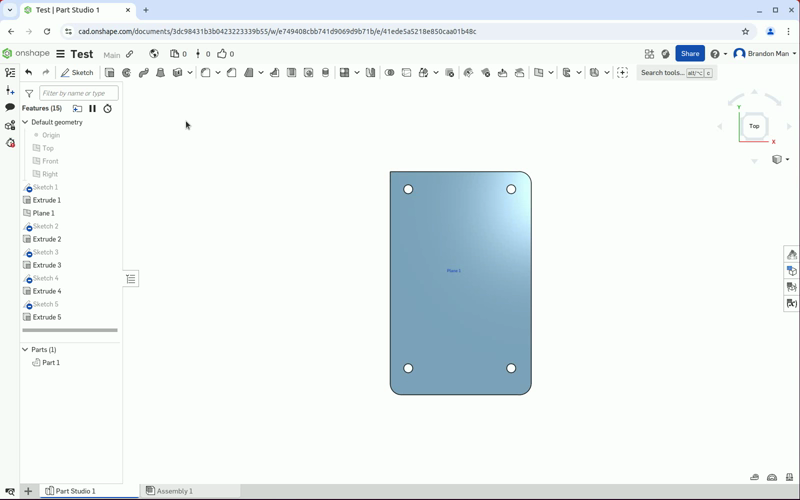
mouse_move(73, 189)
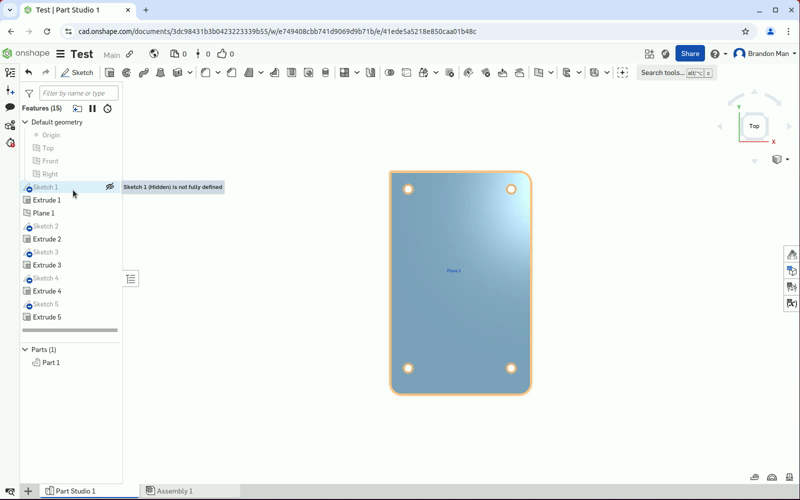
click(73, 189)
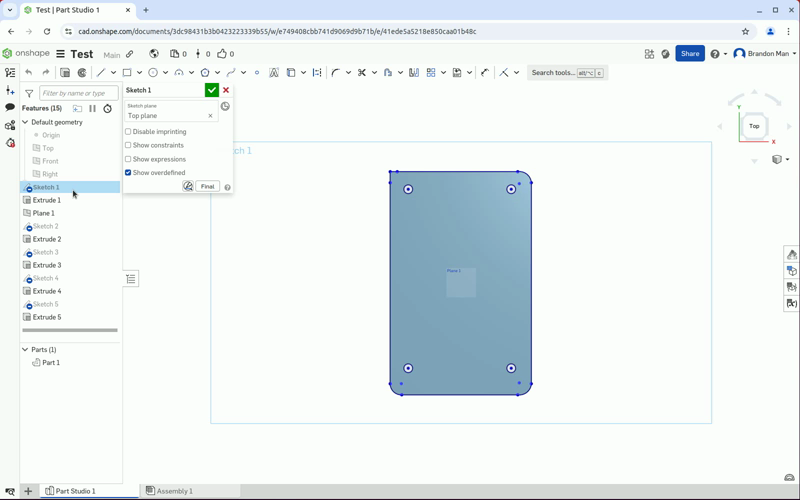
mouse_move(229, 92)
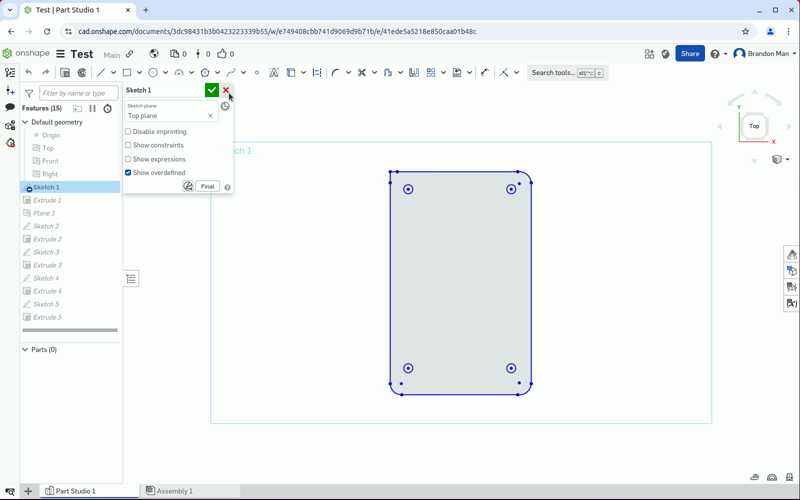
click(229, 92)
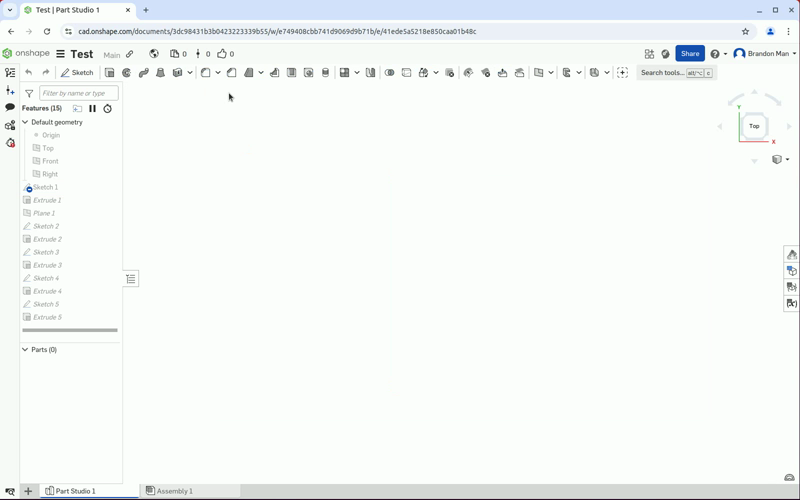
key(shift+s)
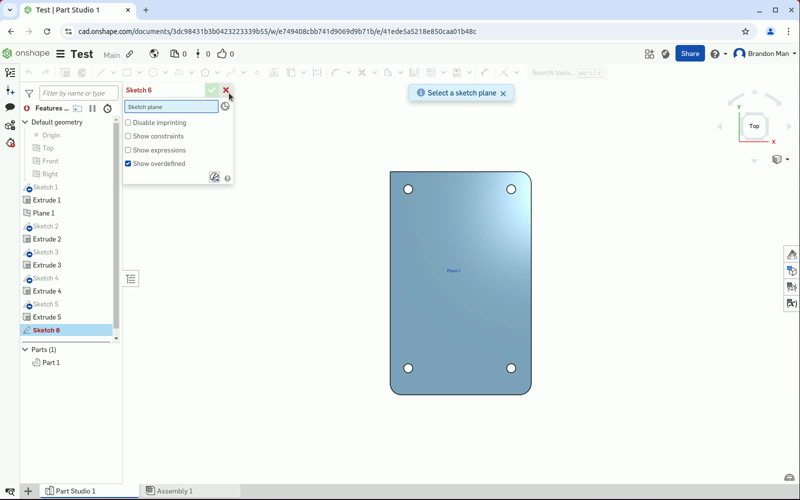
mouse_move(69, 215)
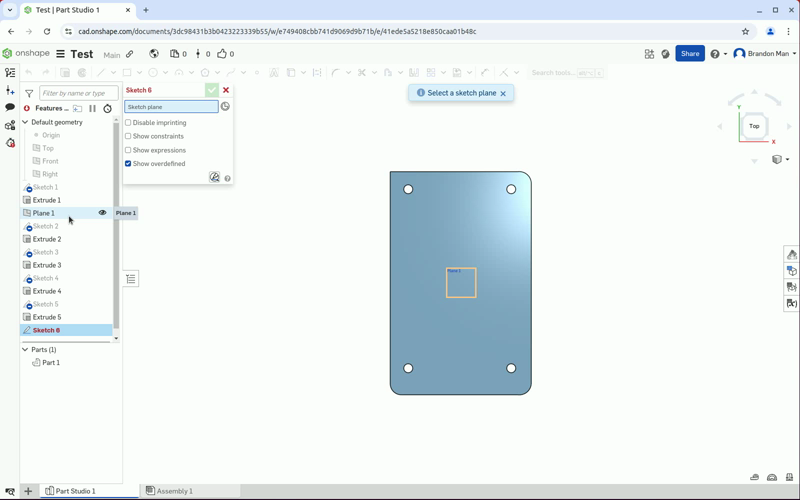
click(69, 215)
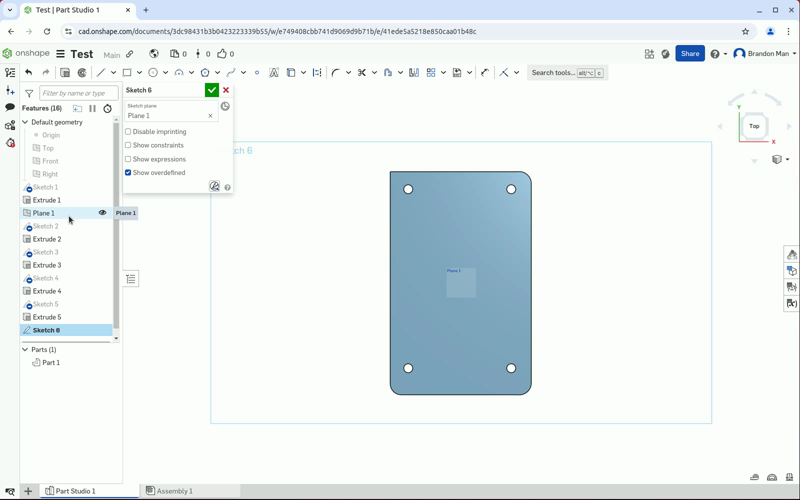
mouse_move(73, 352)
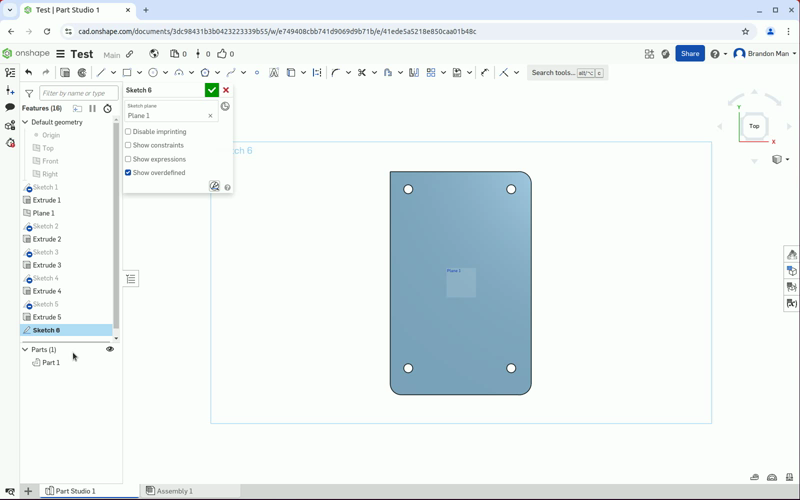
key(y)
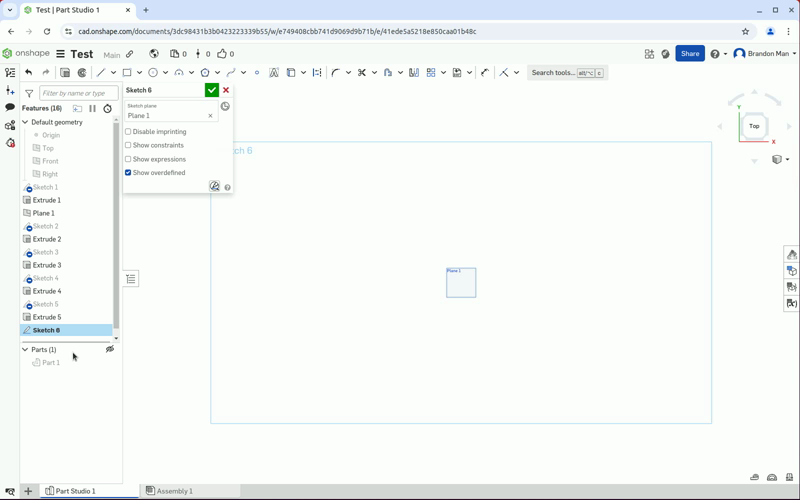
key(l)
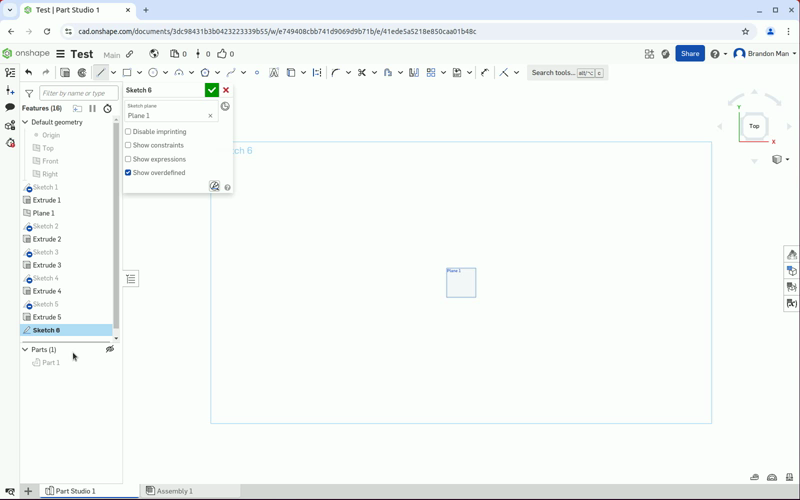
key_down(shift)
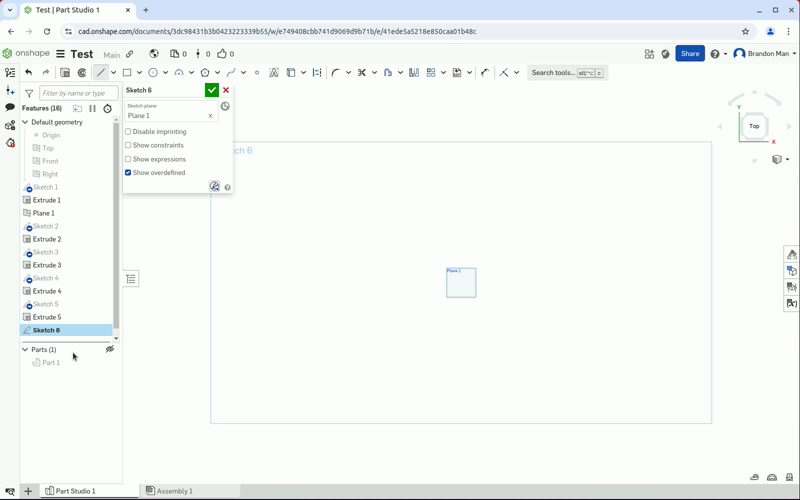
mouse_move(401, 384)
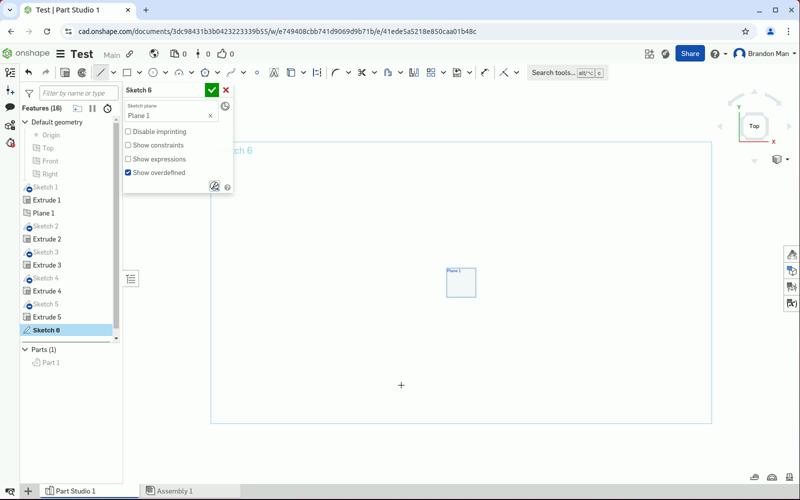
click(401, 384)
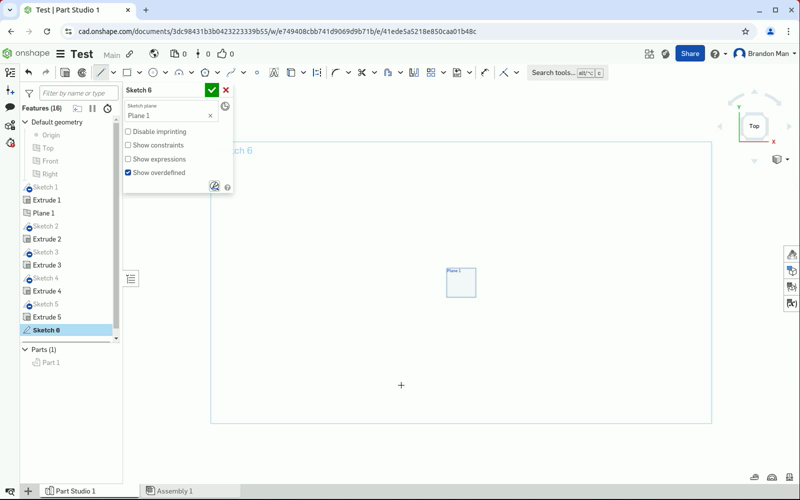
key_up(shift)
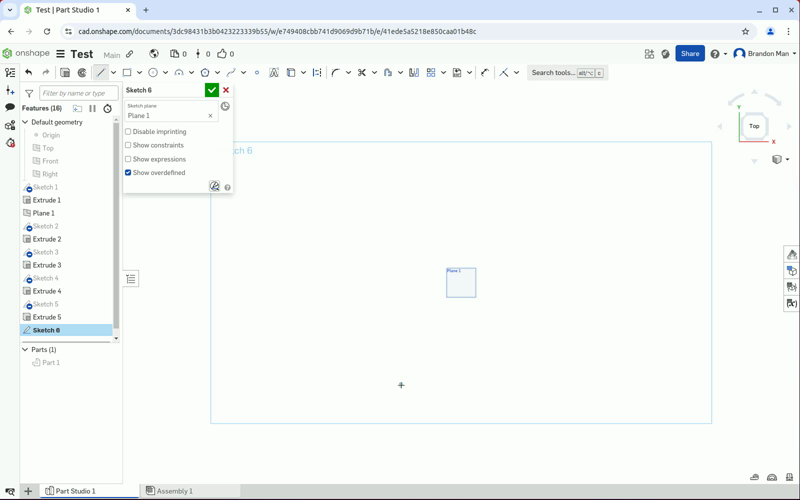
key_down(shift)
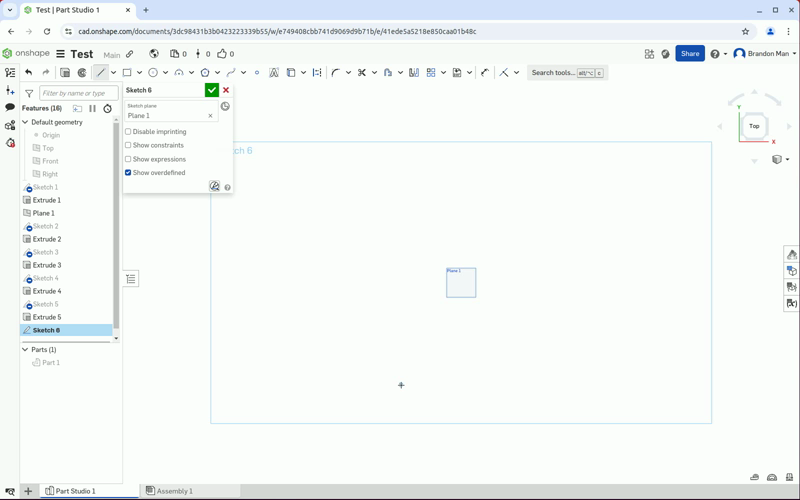
mouse_move(519, 384)
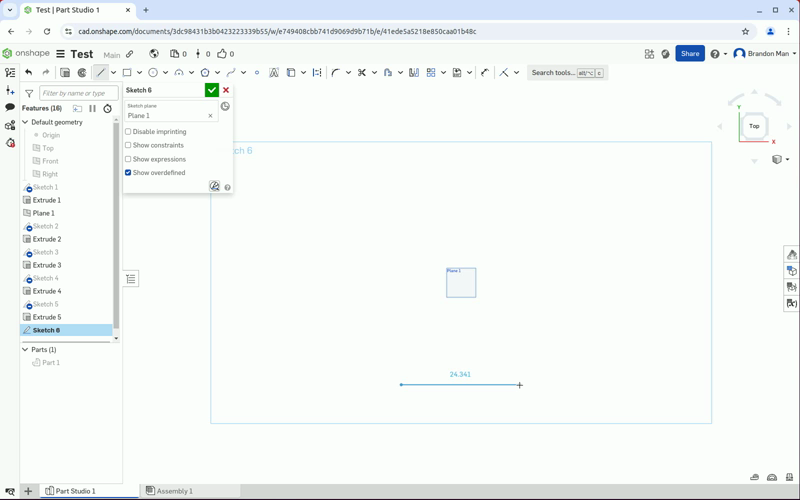
click(519, 384)
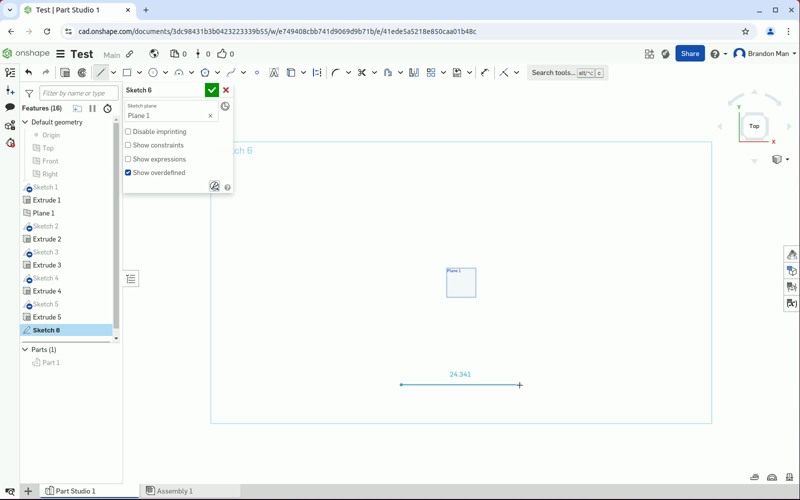
key_up(shift)
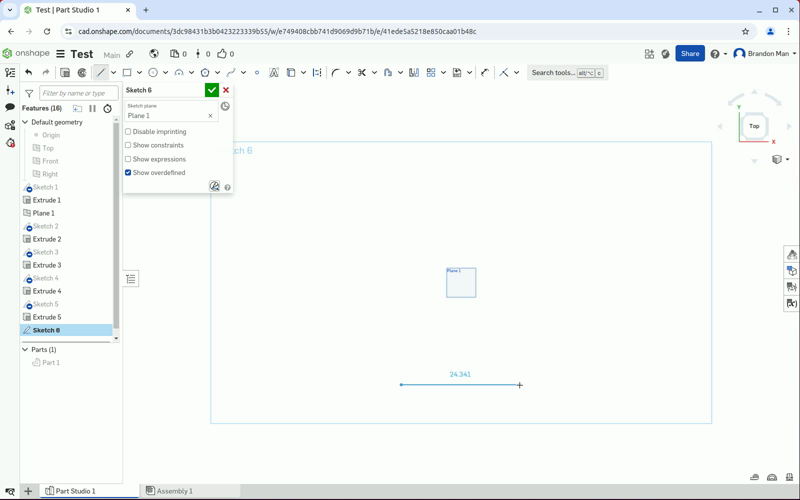
key_down(shift)
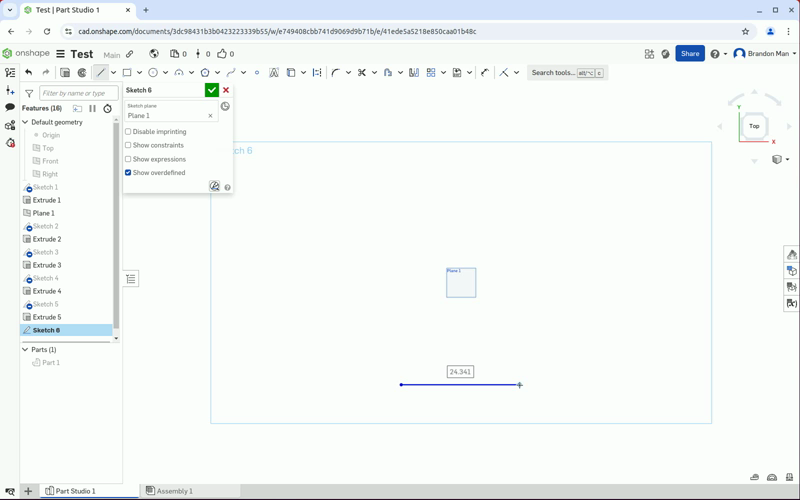
mouse_move(519, 183)
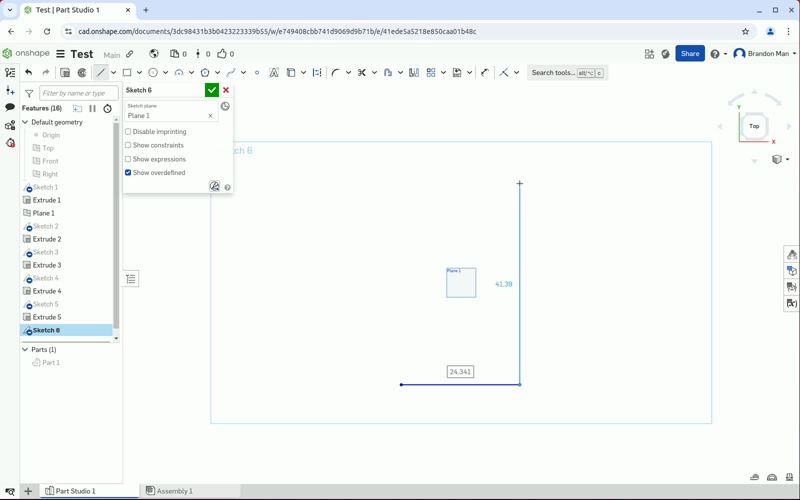
click(519, 183)
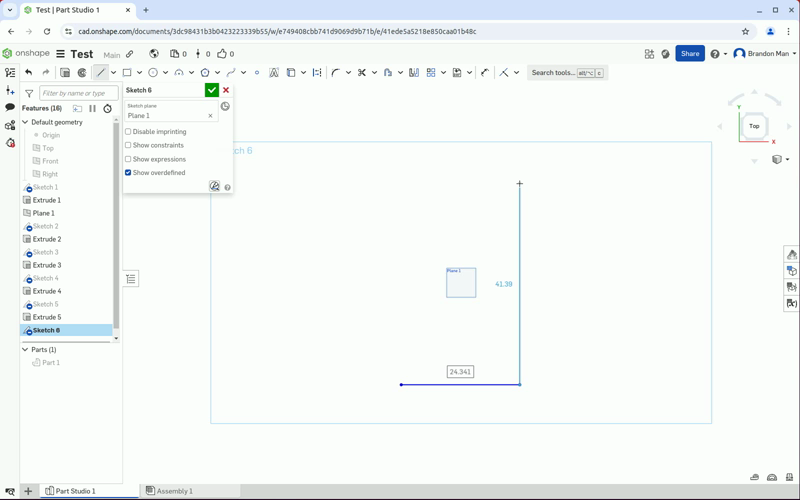
key_up(shift)
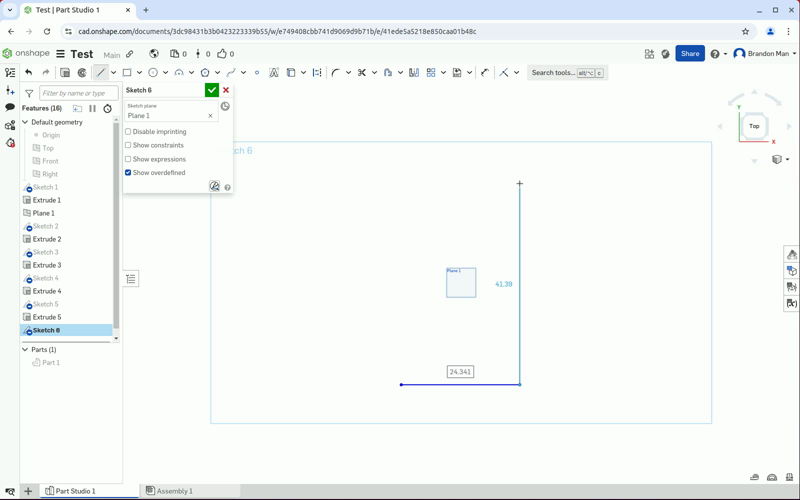
key_down(shift)
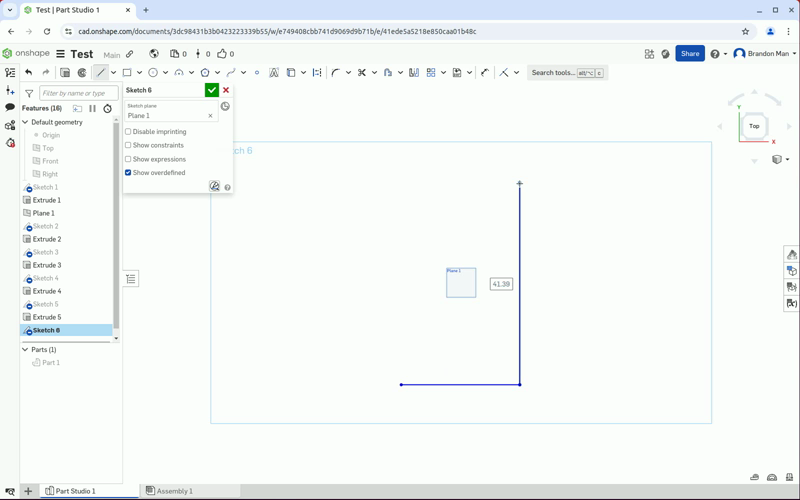
mouse_move(401, 183)
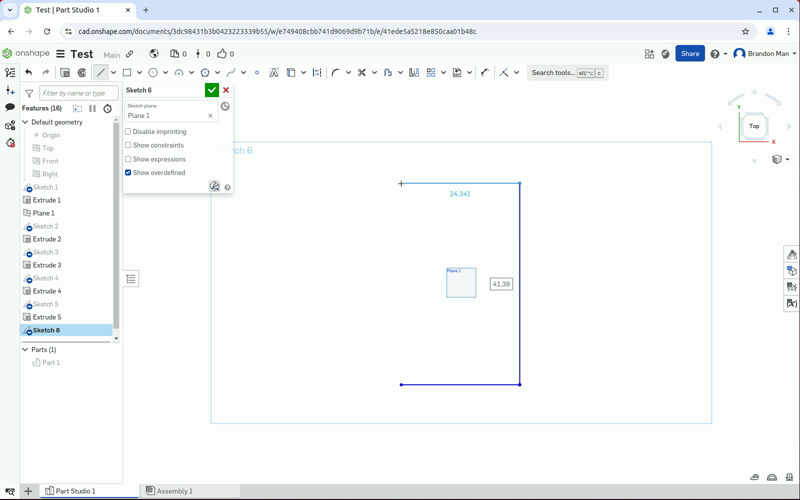
click(401, 183)
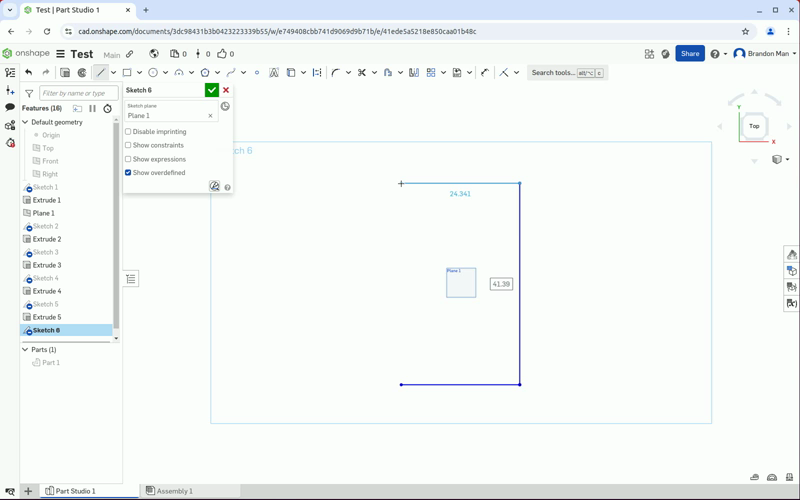
key_up(shift)
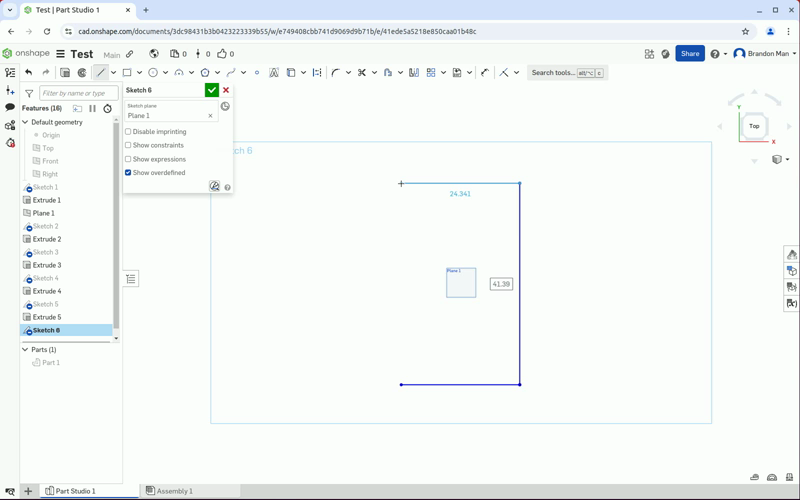
key_down(shift)
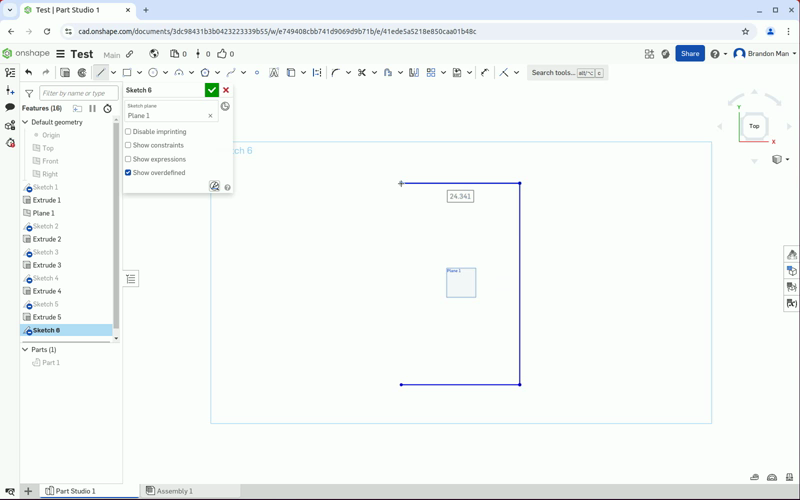
mouse_move(401, 384)
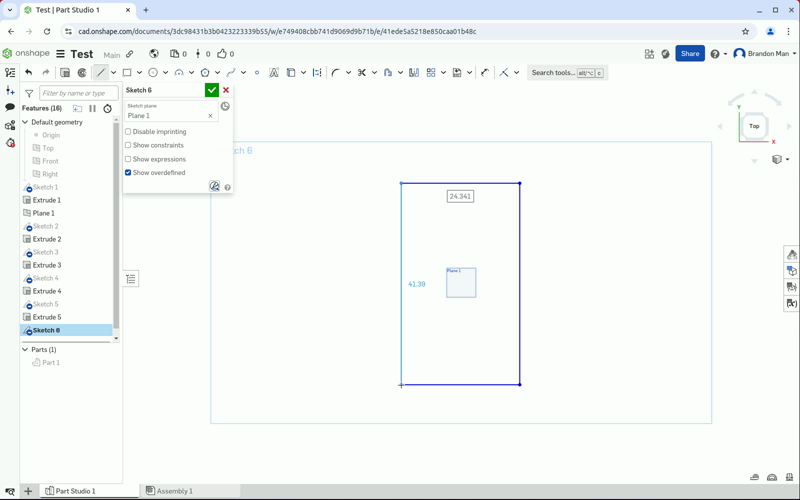
key_up(shift)
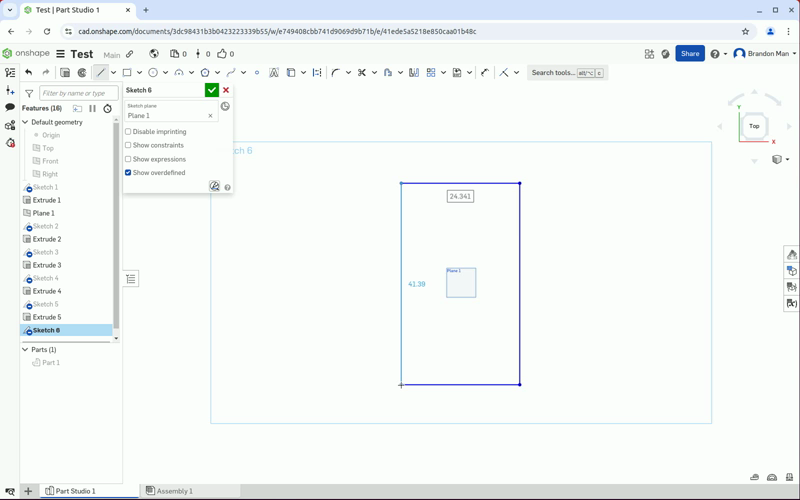
click(401, 384)
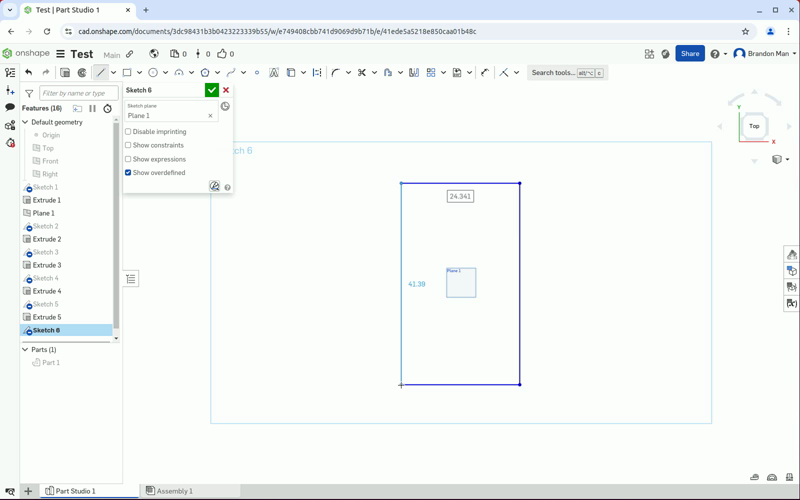
key(esc)
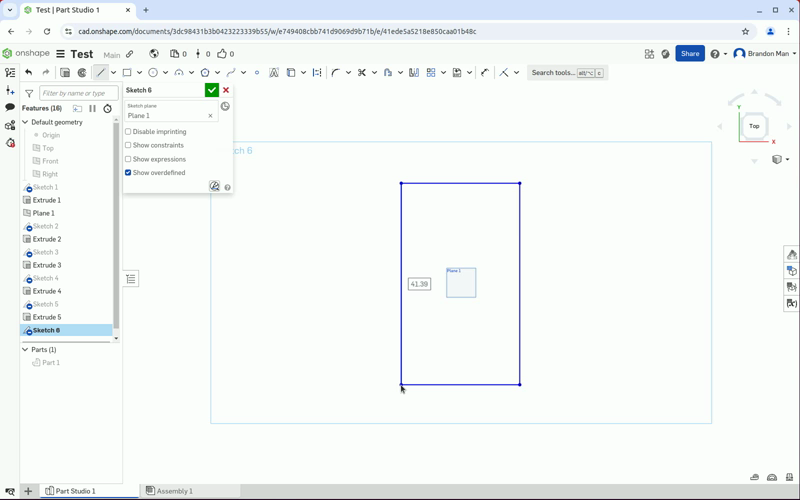
key(c)
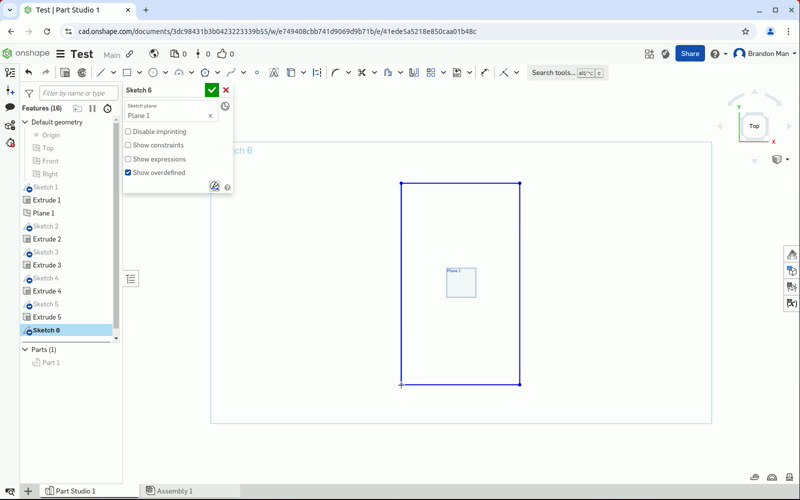
key_down(shift)
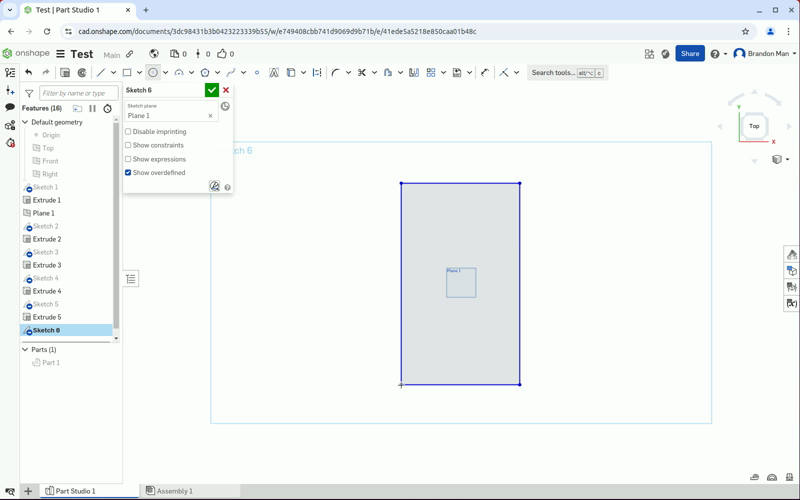
mouse_move(409, 367)
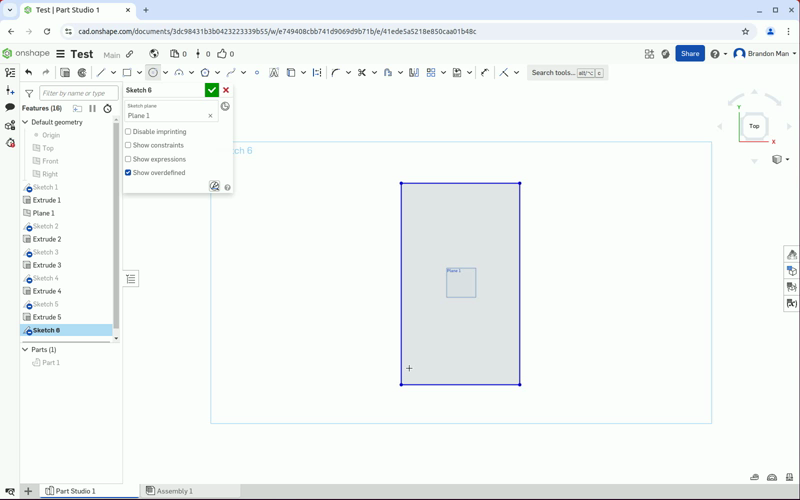
click(409, 367)
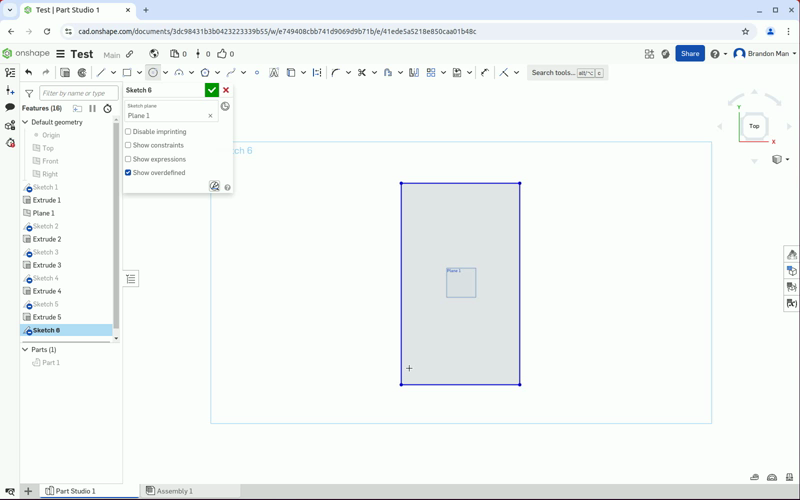
key_up(shift)
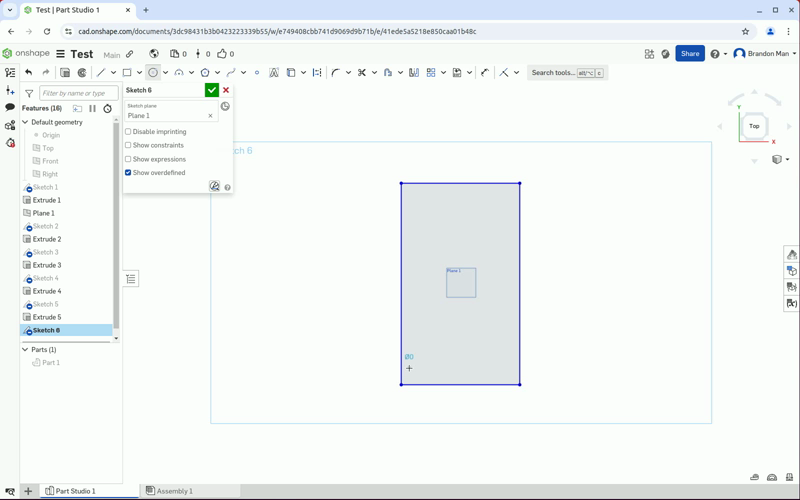
mouse_move(413, 367)
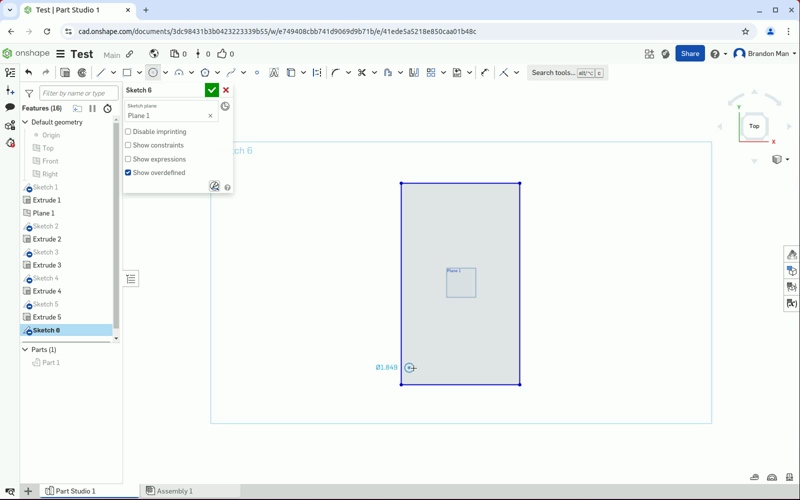
click(413, 367)
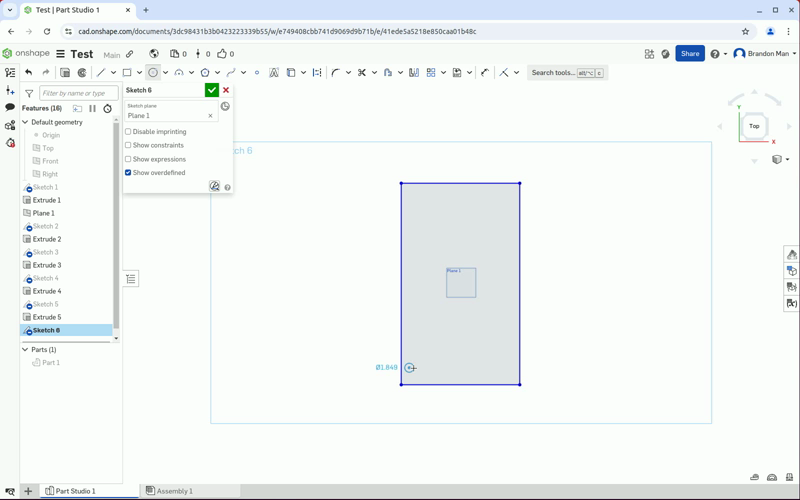
key(esc)
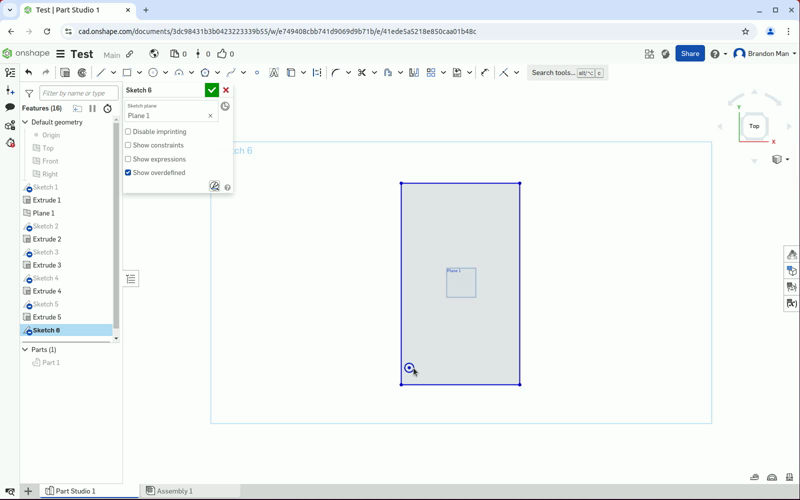
key(c)
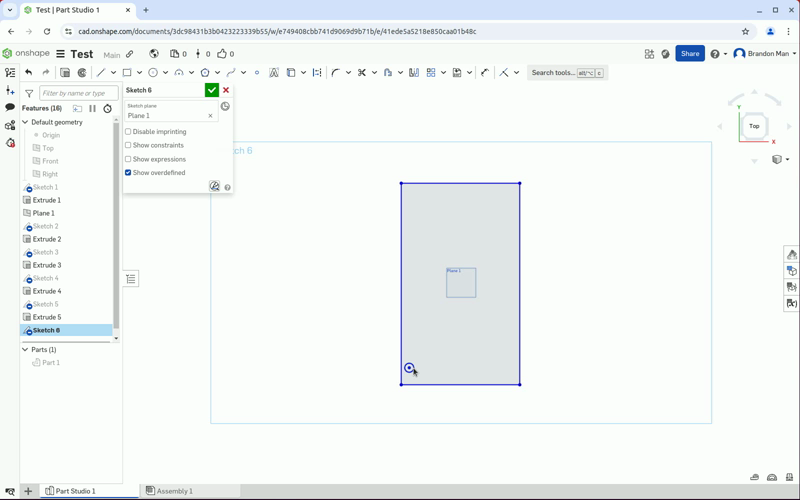
key_down(shift)
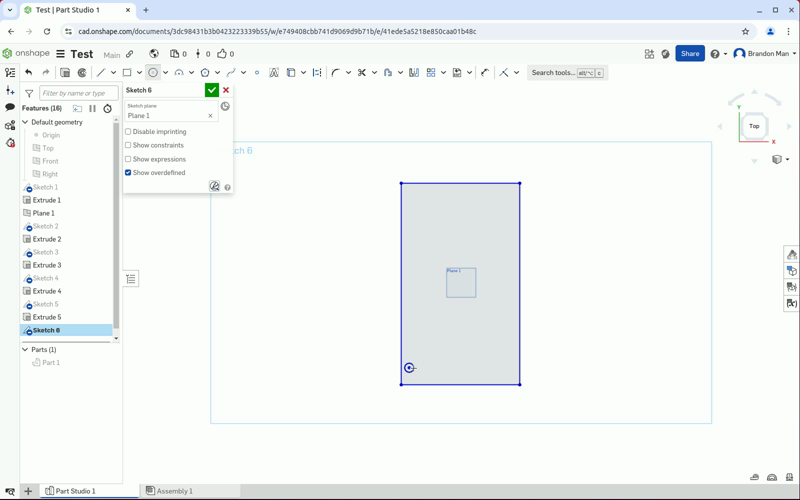
mouse_move(409, 191)
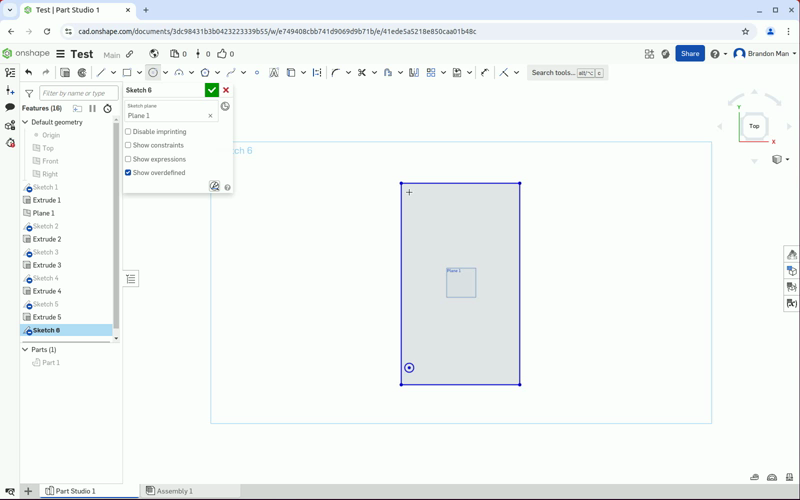
click(409, 191)
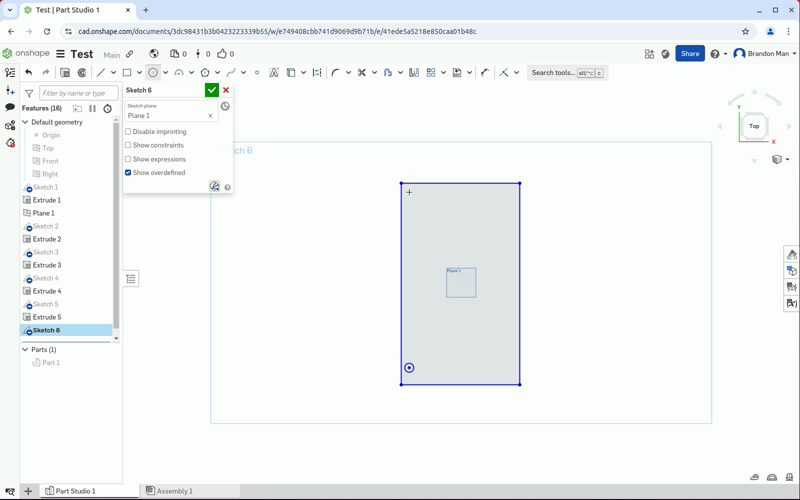
key_up(shift)
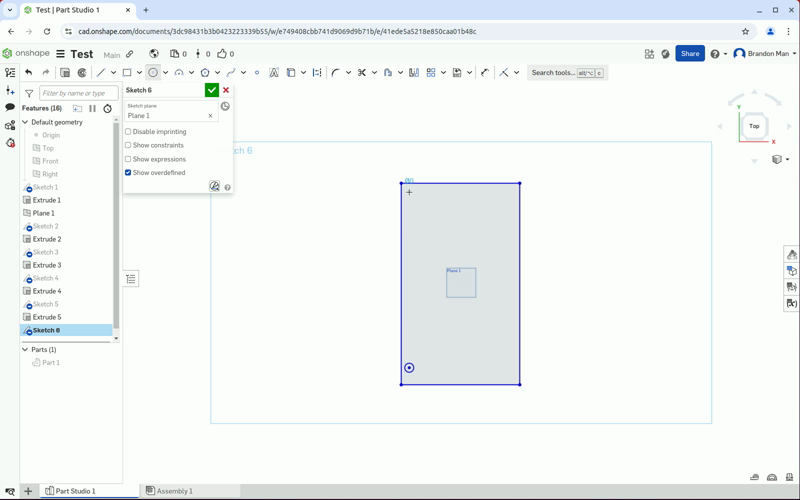
mouse_move(413, 191)
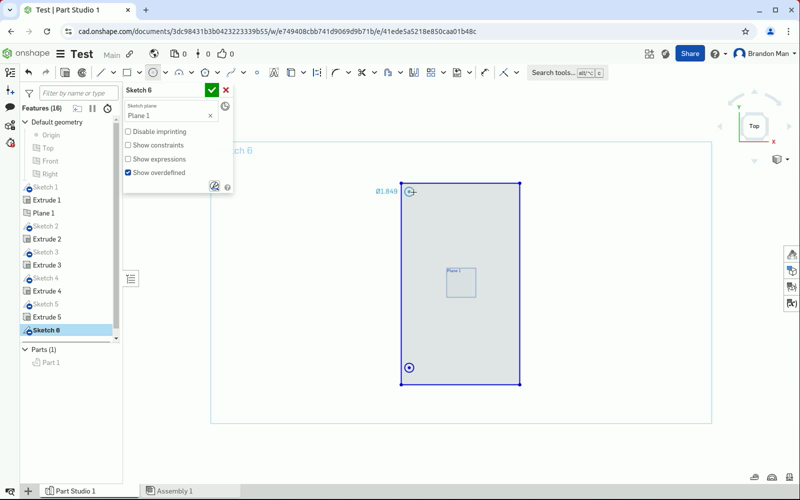
click(413, 191)
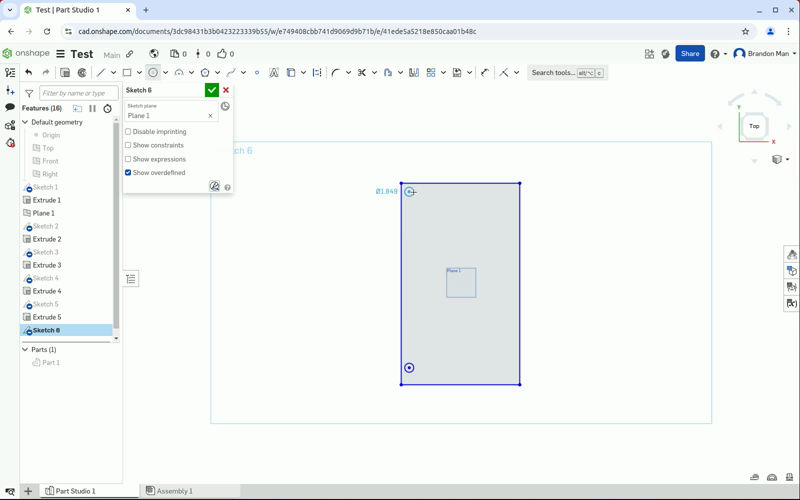
key(esc)
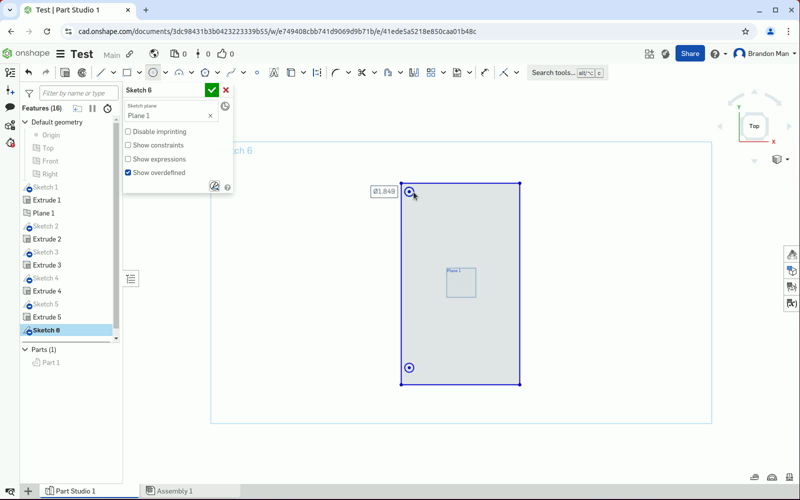
key(c)
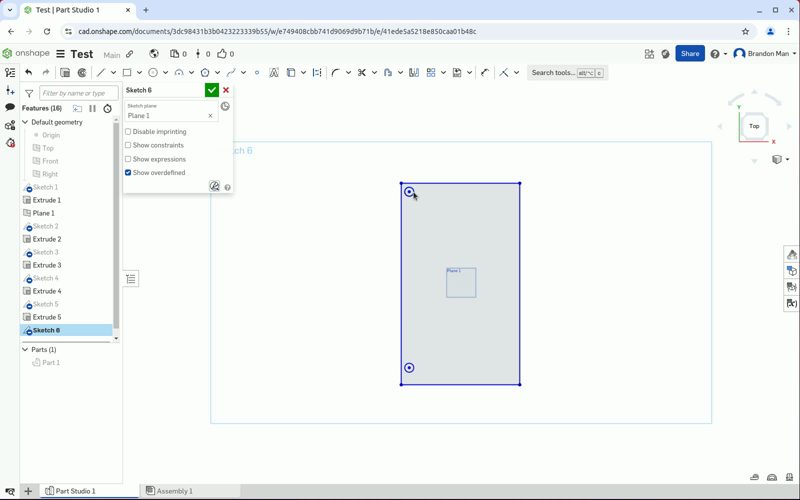
key_down(shift)
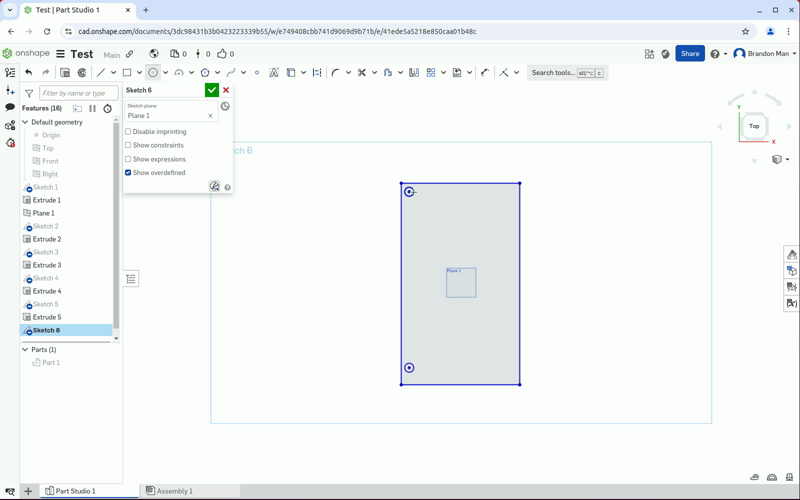
mouse_move(511, 367)
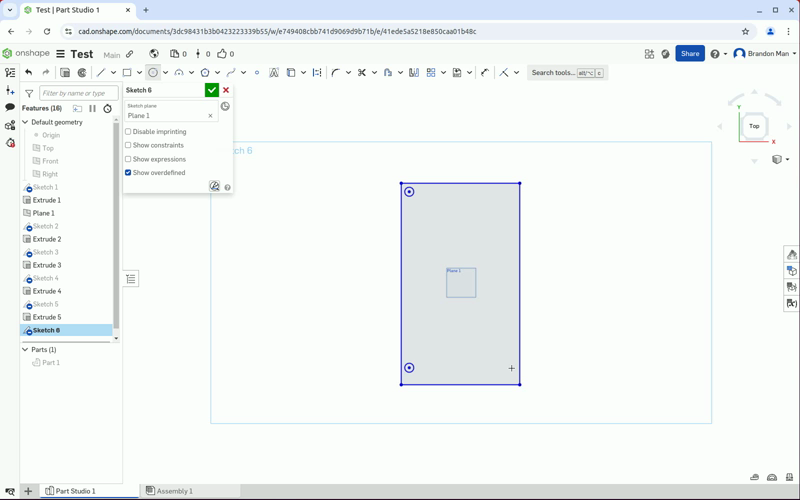
click(511, 367)
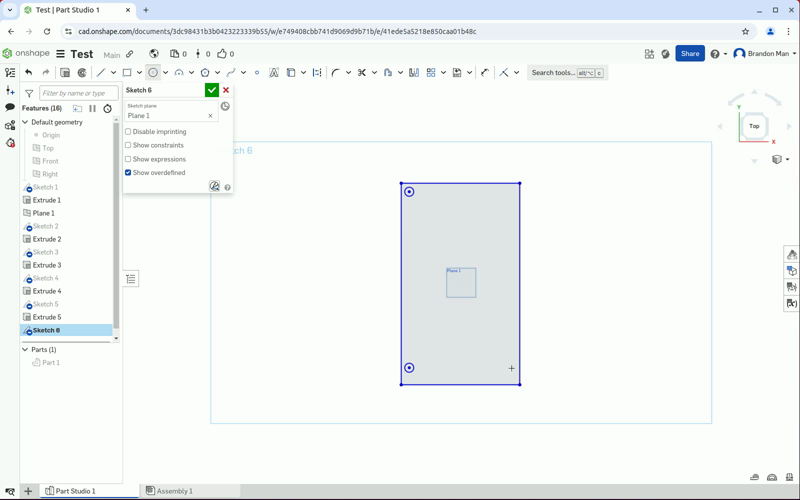
key_up(shift)
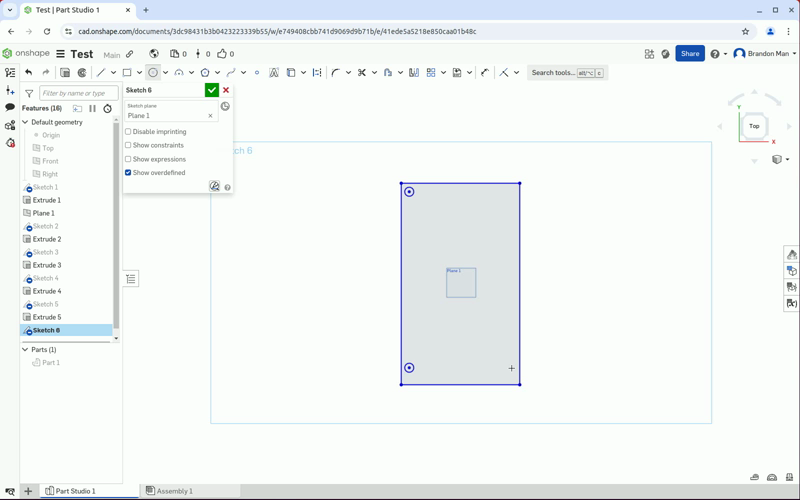
mouse_move(515, 367)
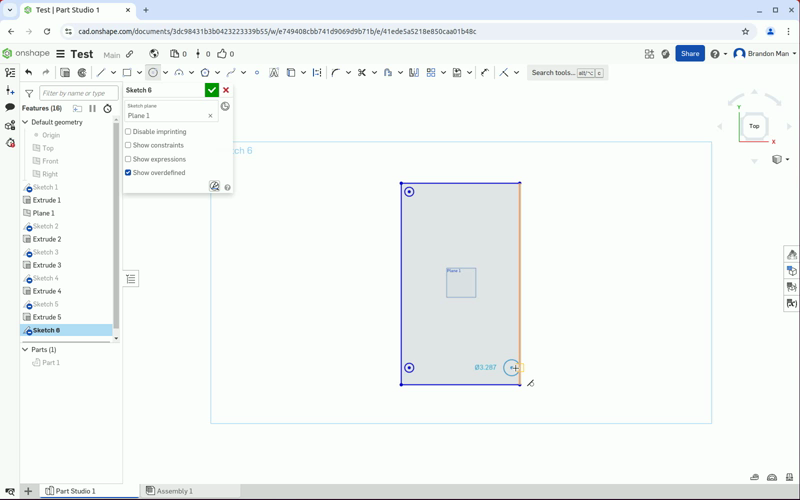
click(515, 367)
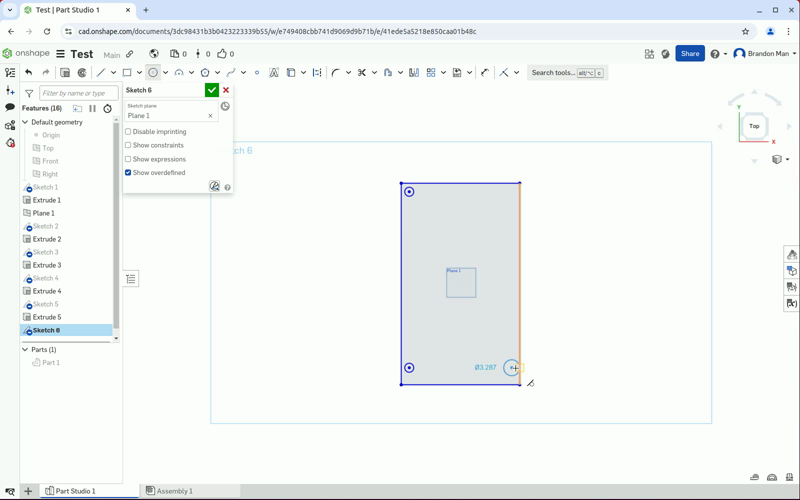
key(esc)
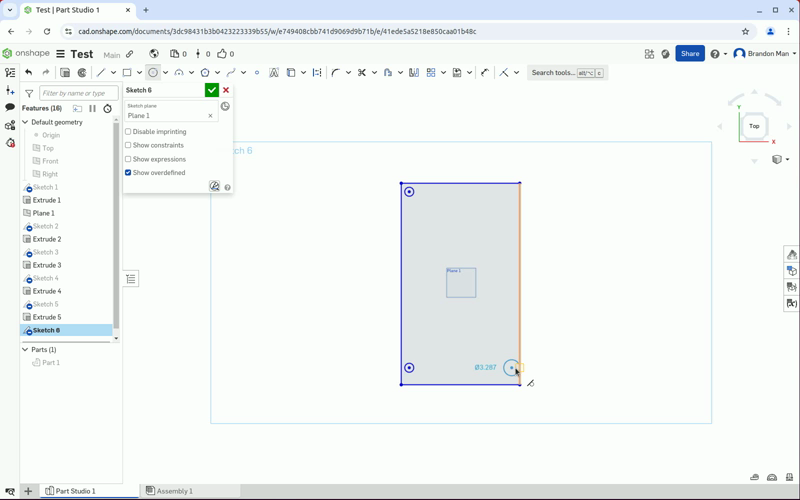
key(c)
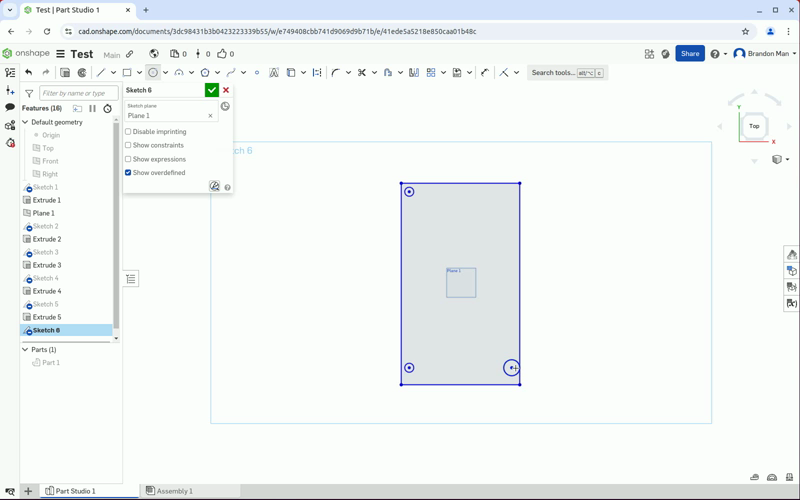
key_down(shift)
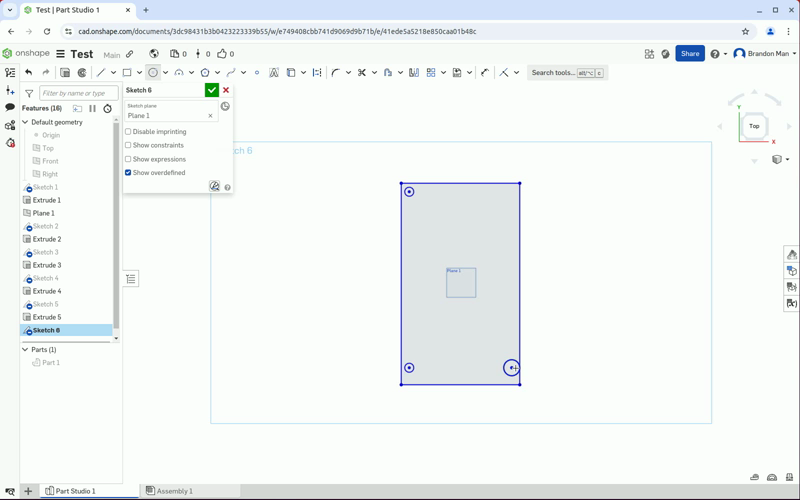
mouse_move(511, 191)
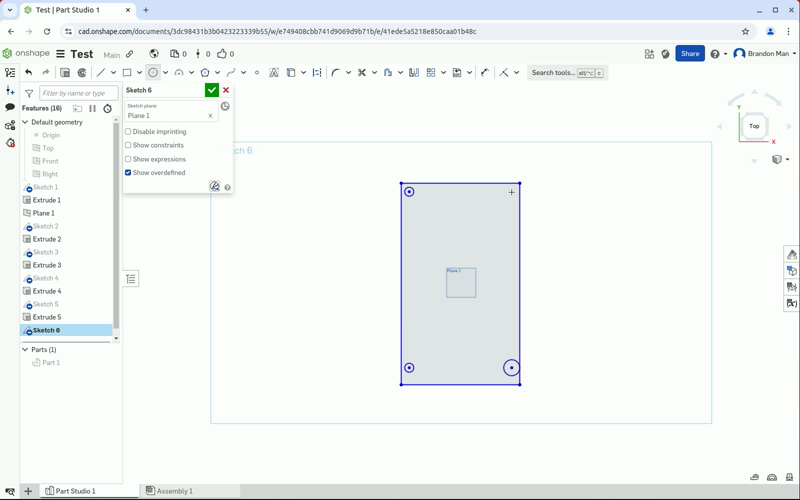
click(511, 191)
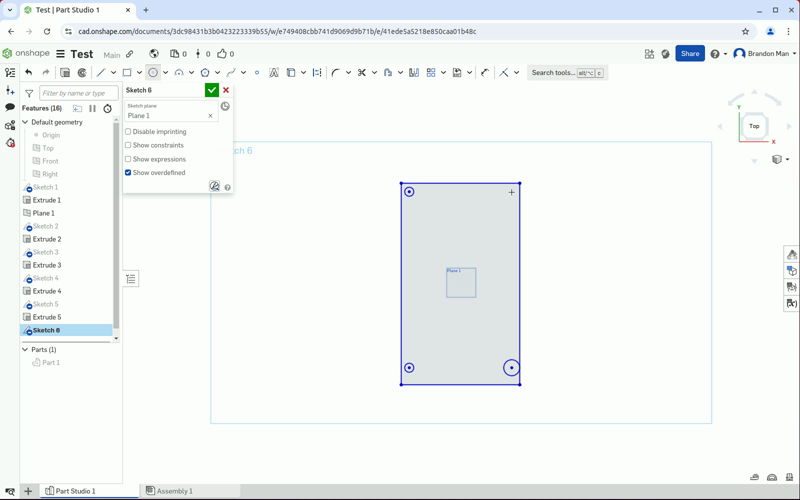
key_up(shift)
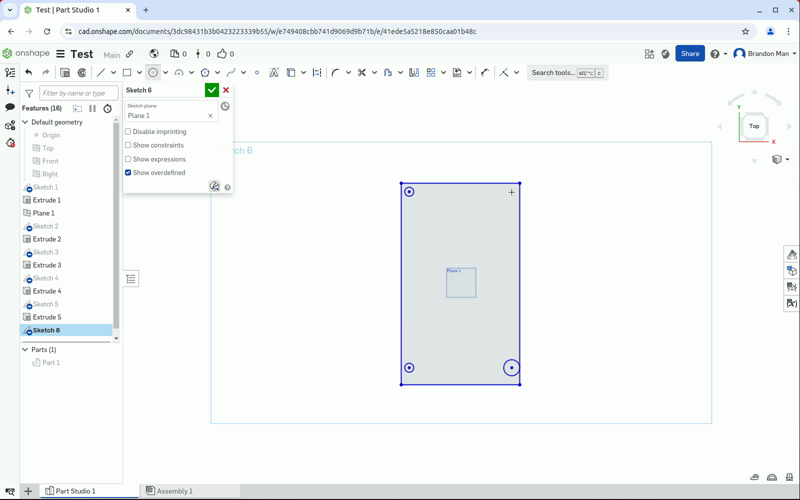
mouse_move(515, 191)
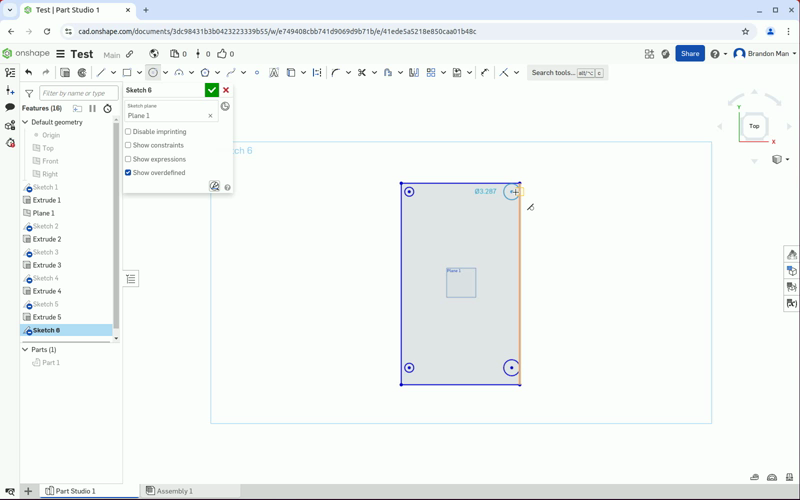
click(515, 191)
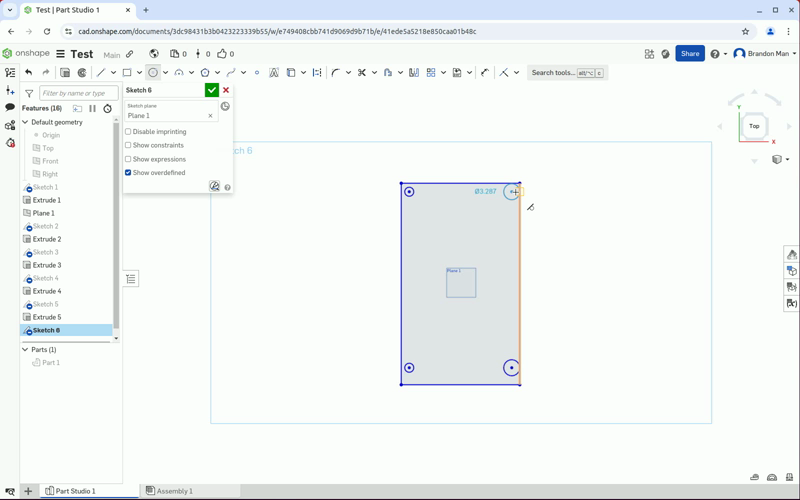
key(esc)
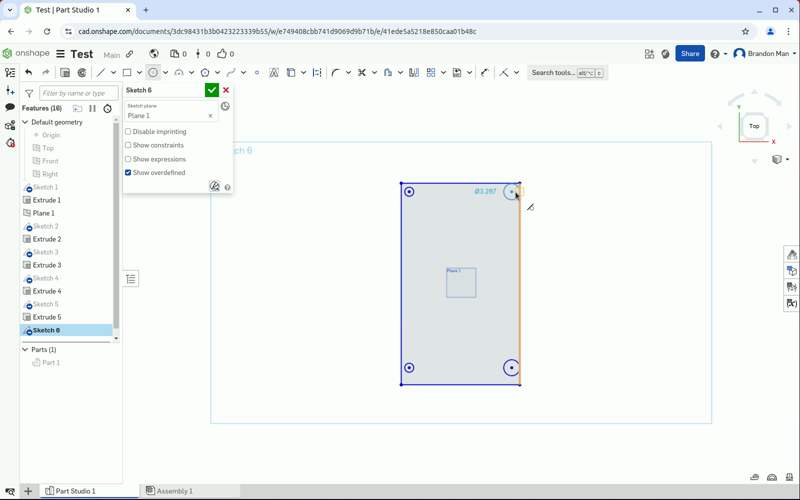
mouse_move(420, 338)
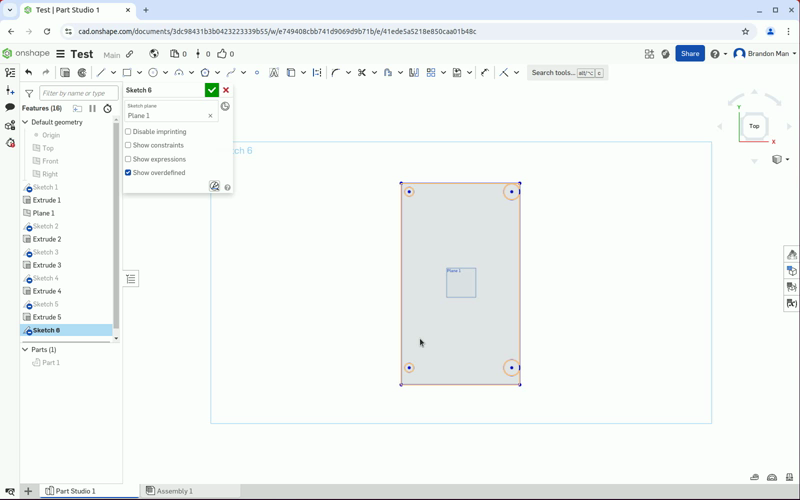
click(420, 338)
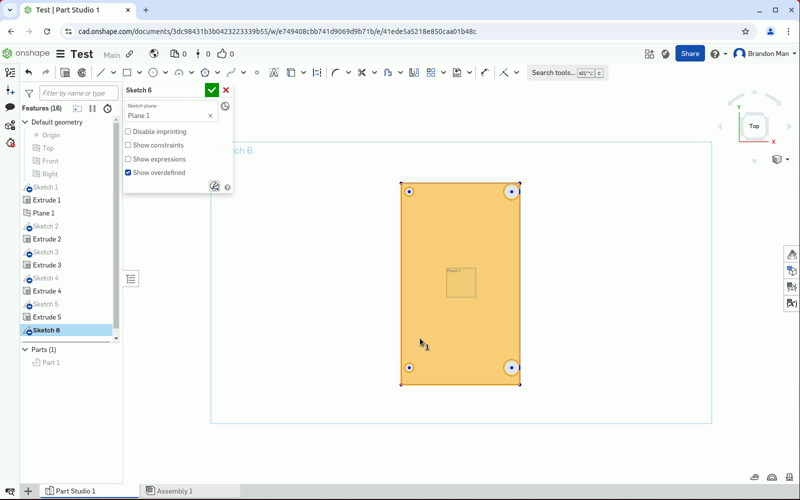
mouse_move(73, 352)
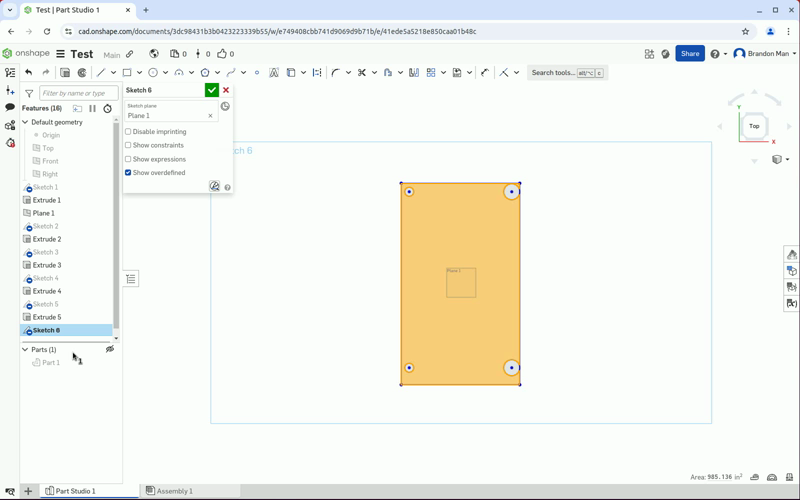
key(shift+y)
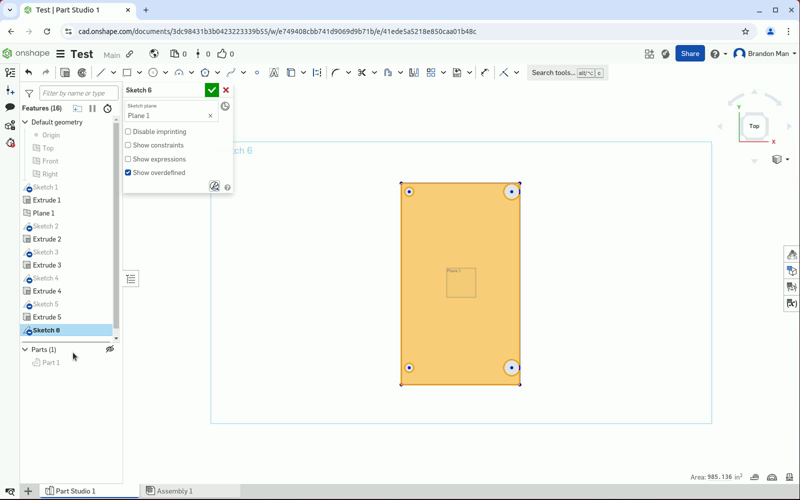
key(shift+e)
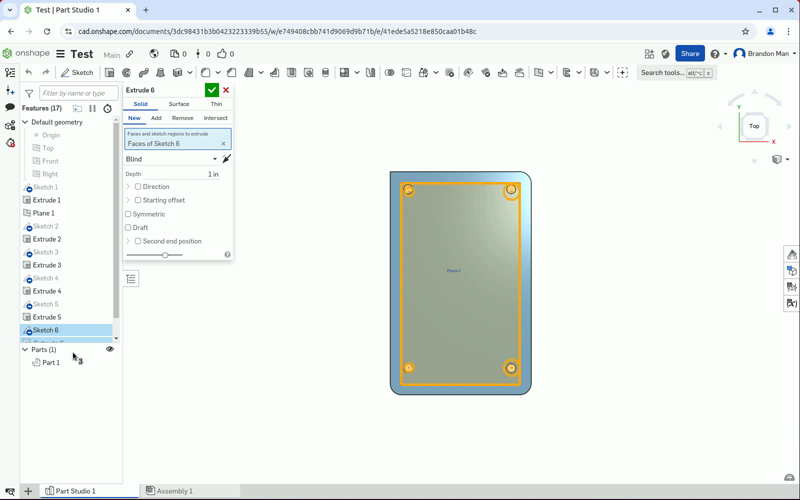
mouse_move(143, 106)
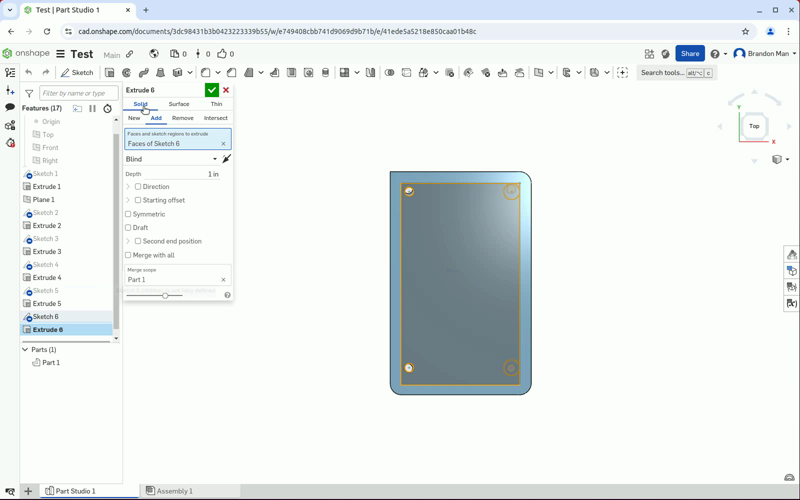
click(143, 106)
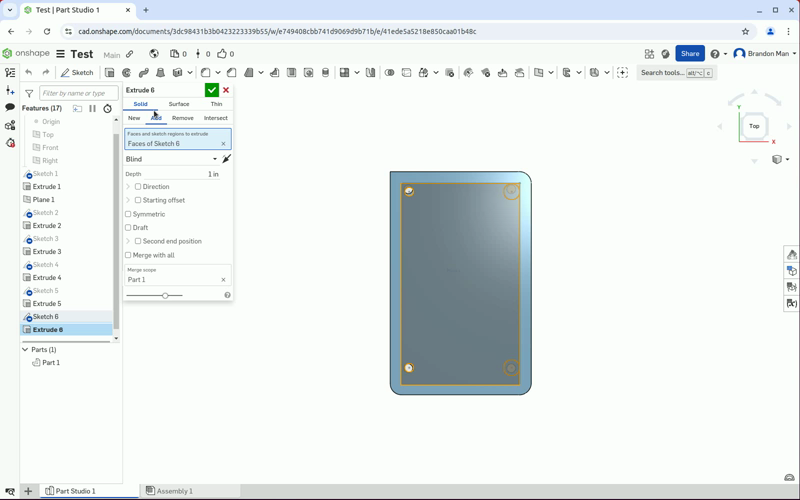
mouse_move(186, 120)
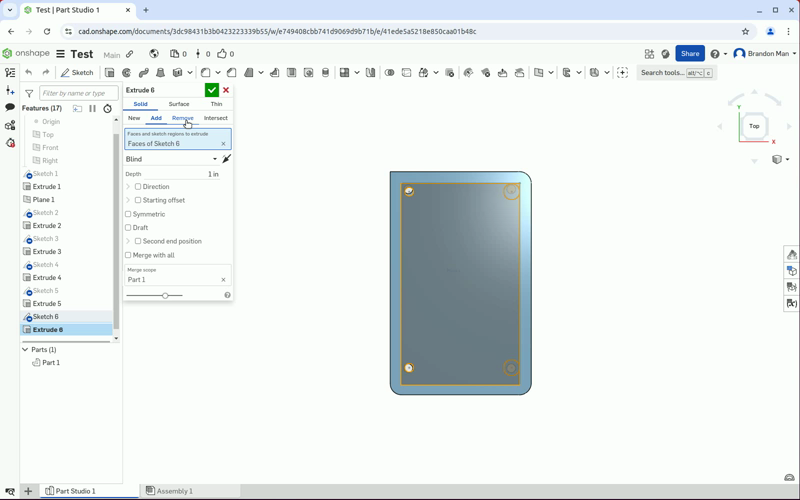
click(186, 120)
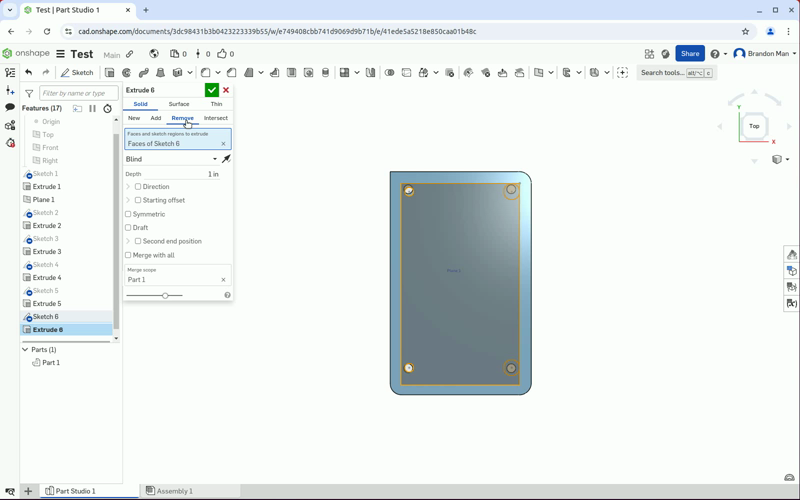
key(tab, 4)
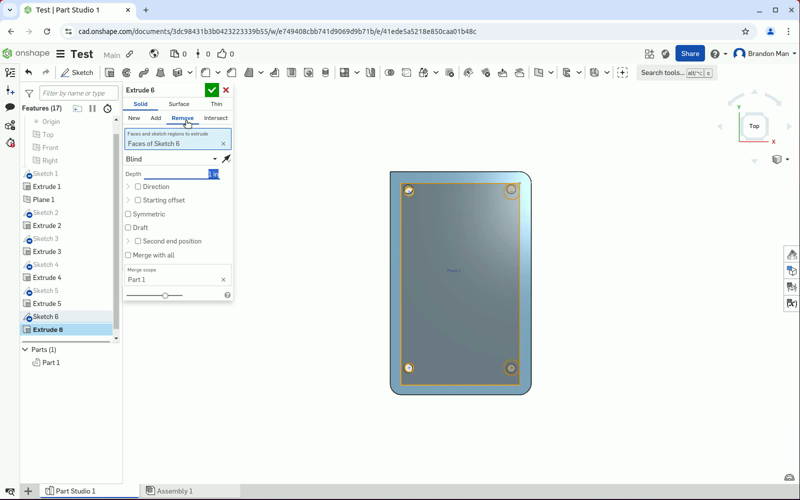
text(2.407)
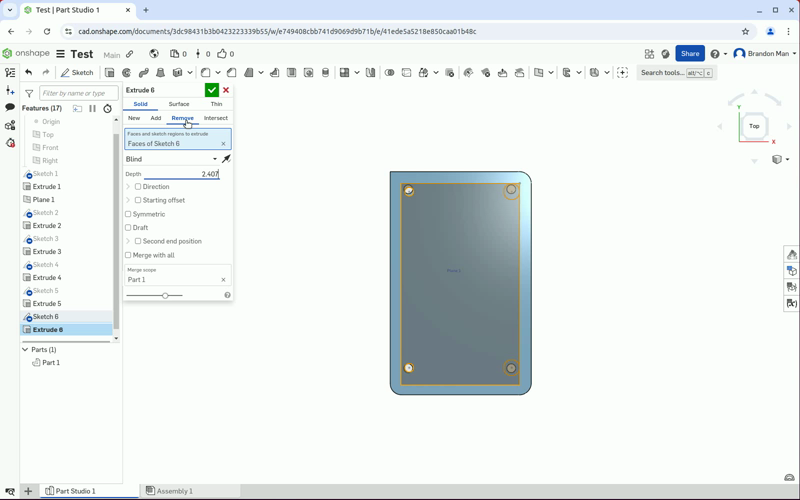
key(tab, 6)
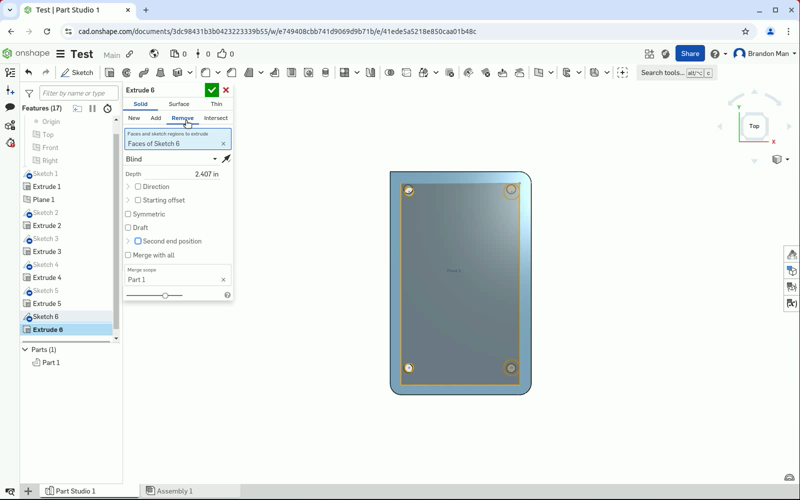
key(space)
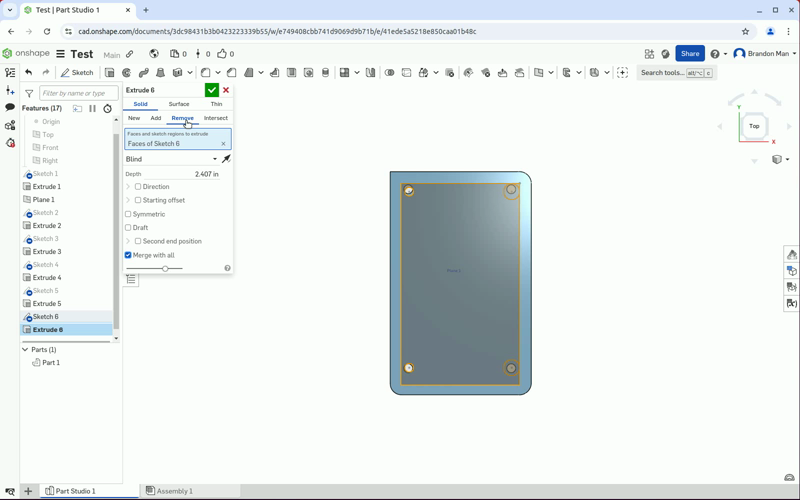
key(enter)
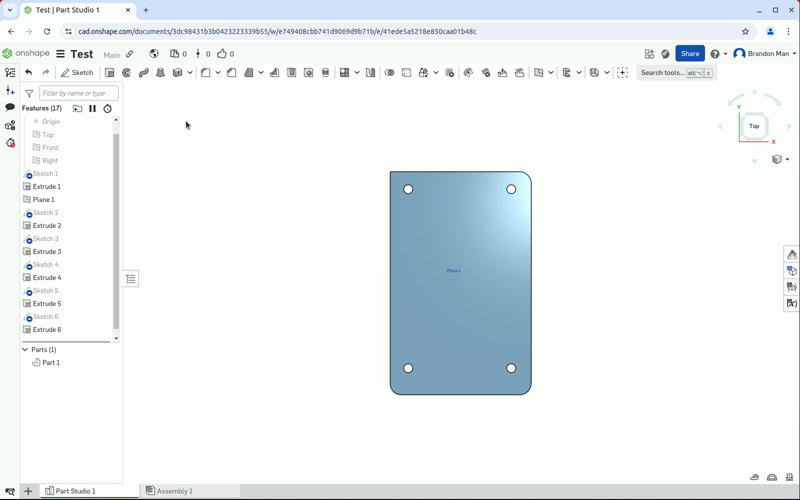
key(shift+h)
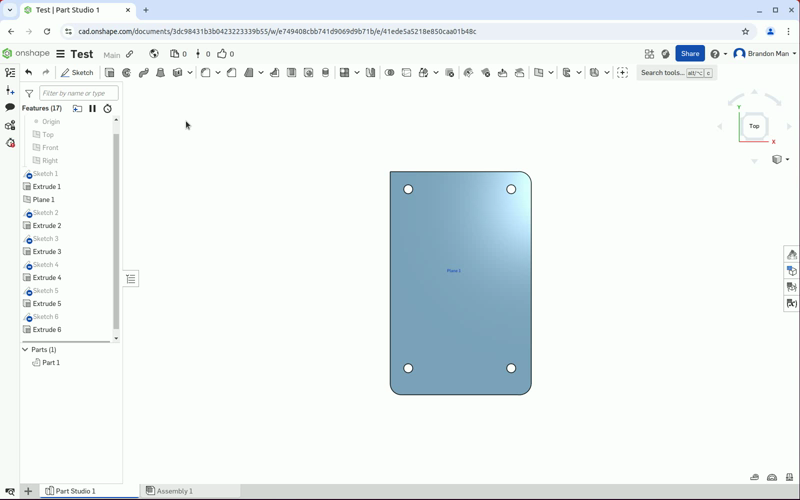
key(shift+h)
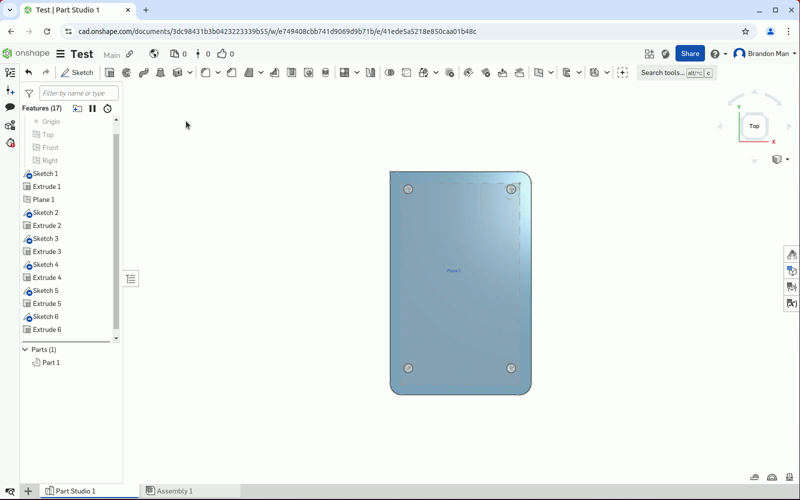
key(shift+7)
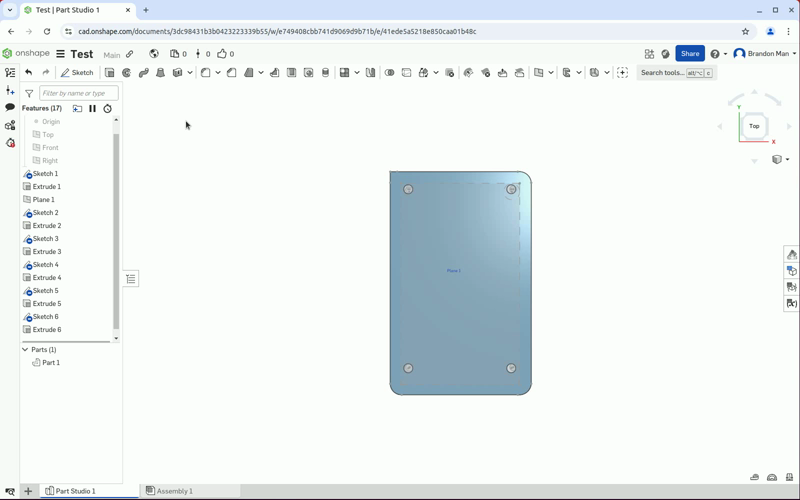
key(up, 3)
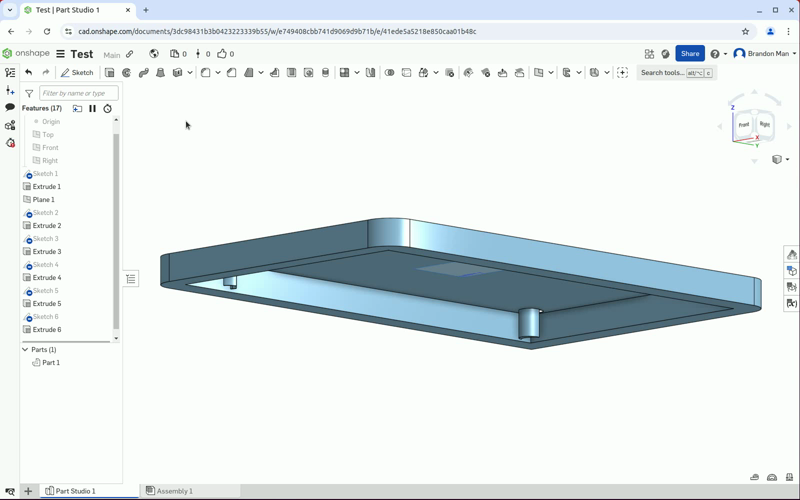
key(left, 3)
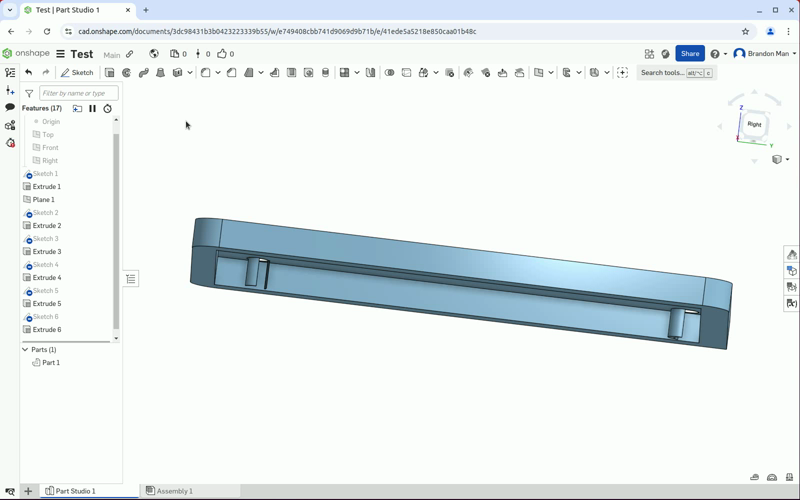
key(right, 3)
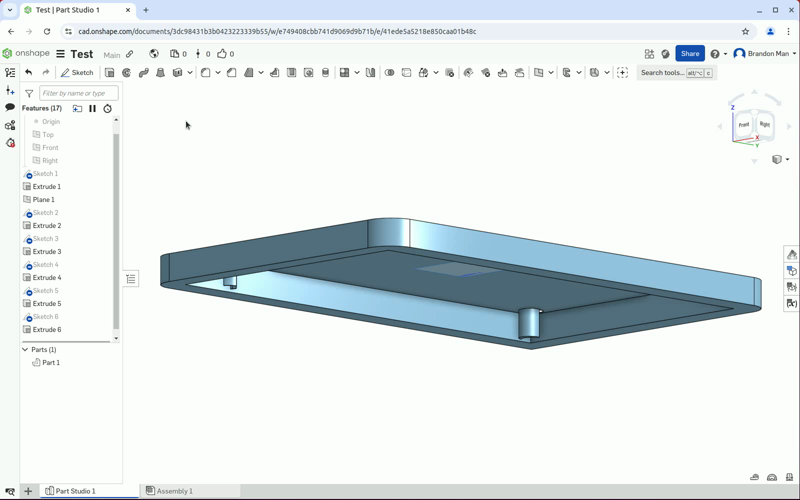
key(down, 3)
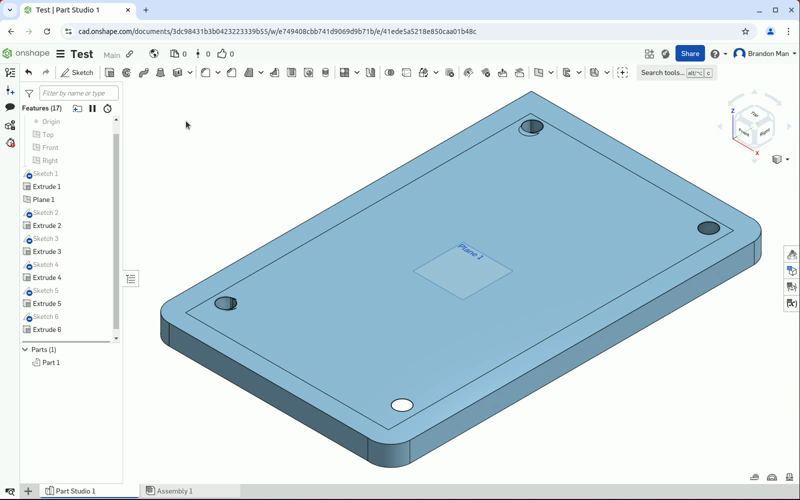
mouse_move(69, 176)
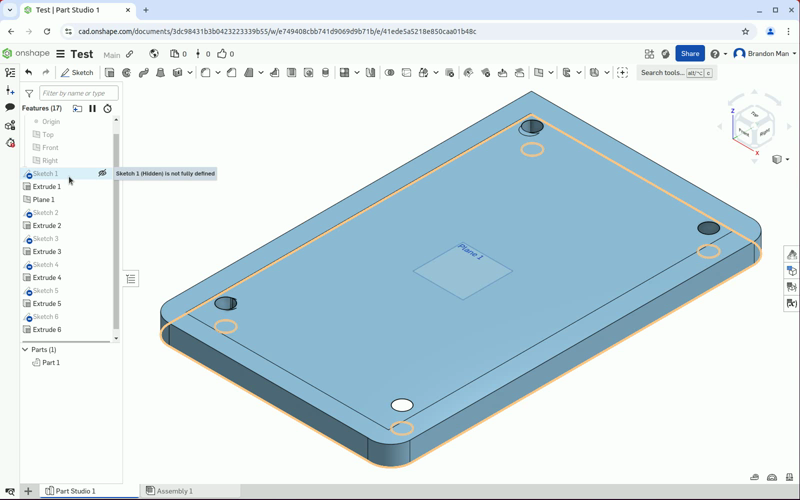
click(69, 176)